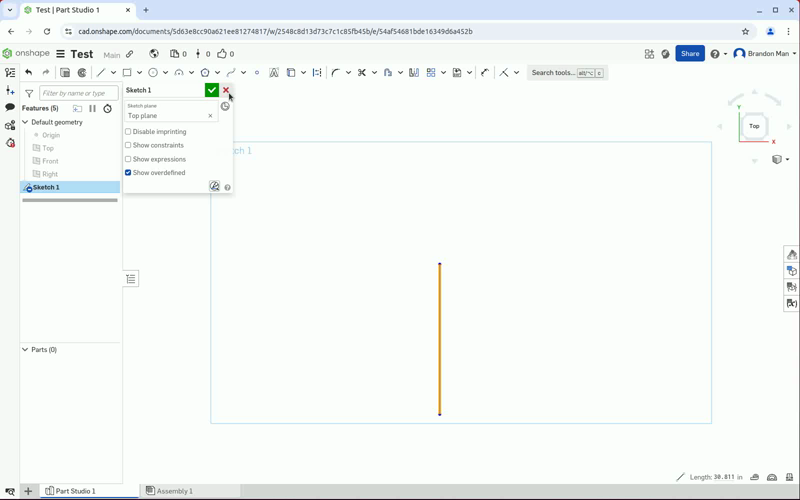
key(shift+h)
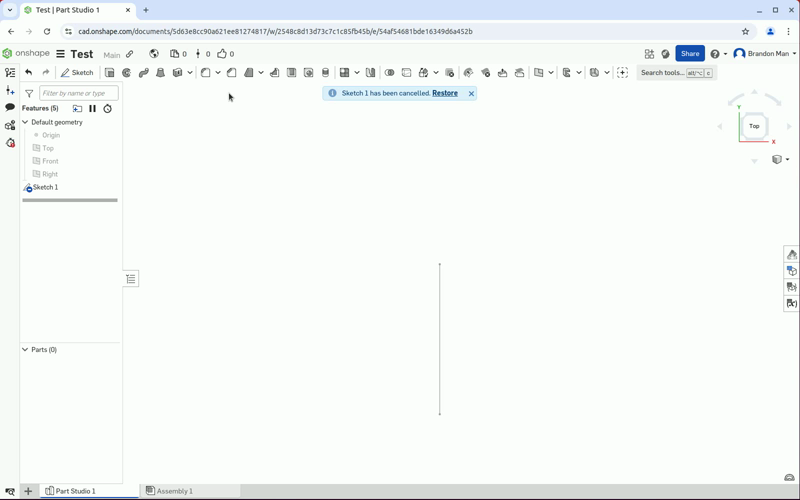
mouse_move(73, 352)
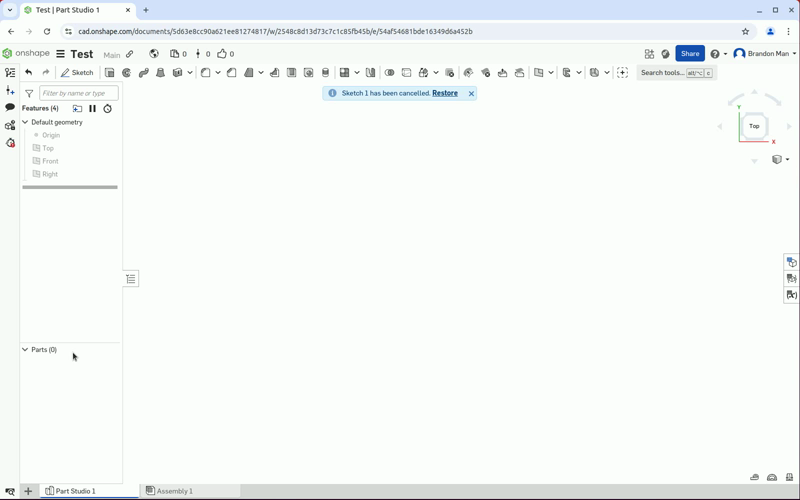
key(y)
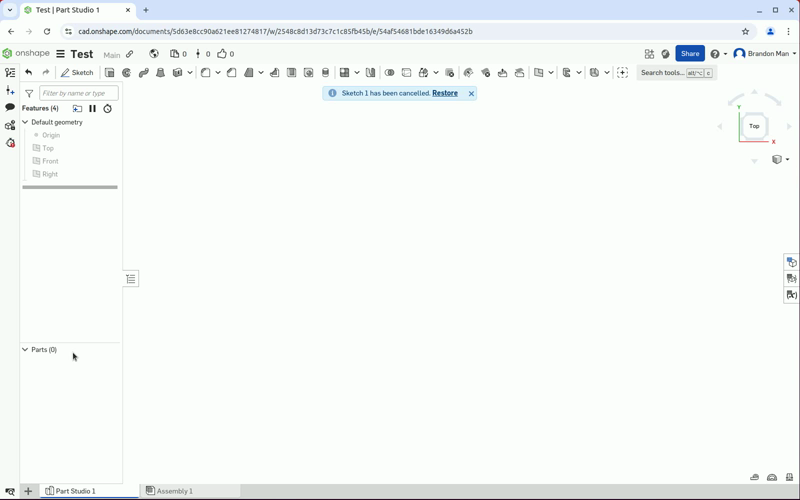
key(shift+p)
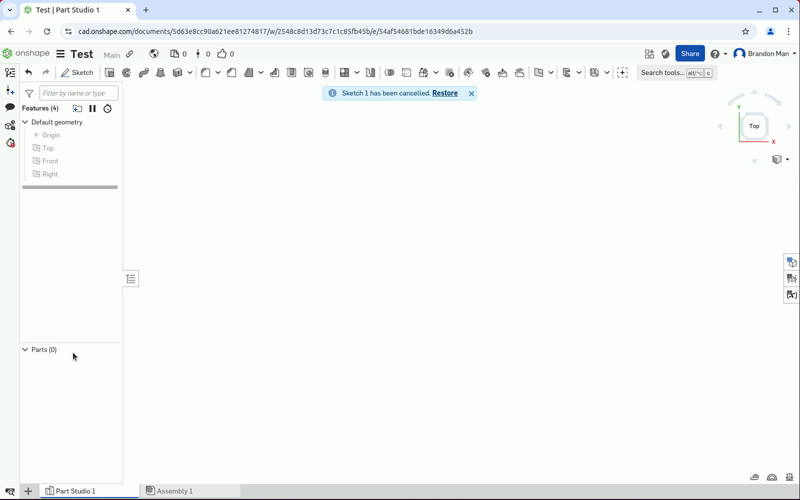
key(space)
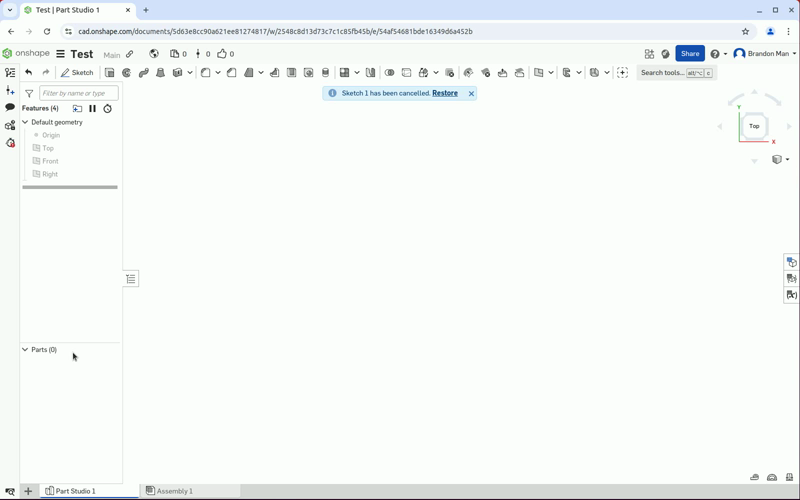
key_down(shift)
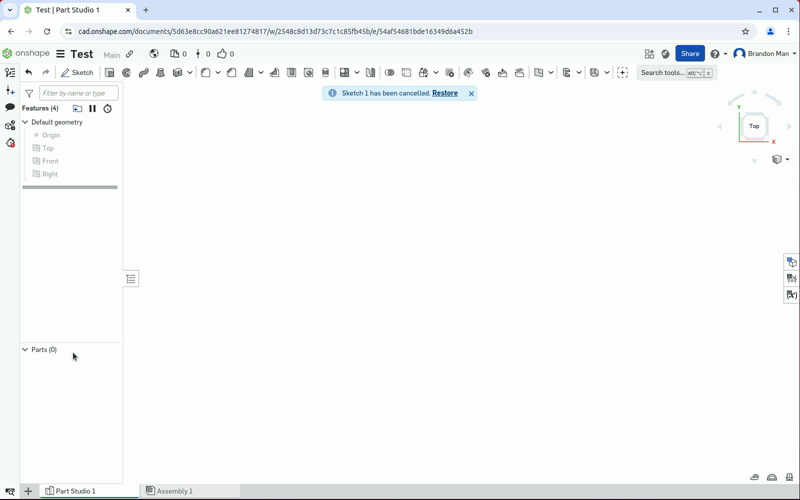
key(up)
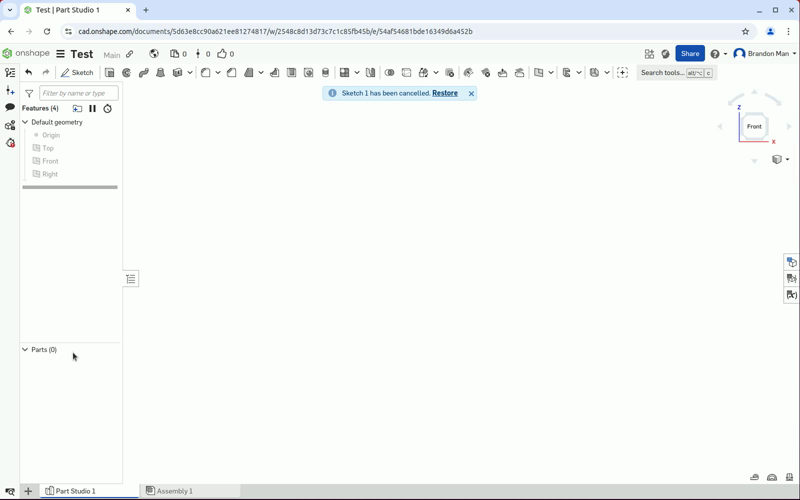
key_up(shift)
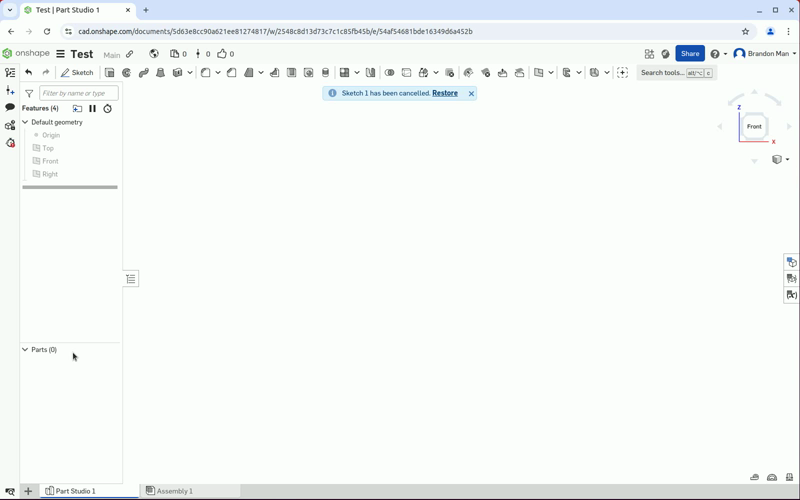
mouse_move(73, 352)
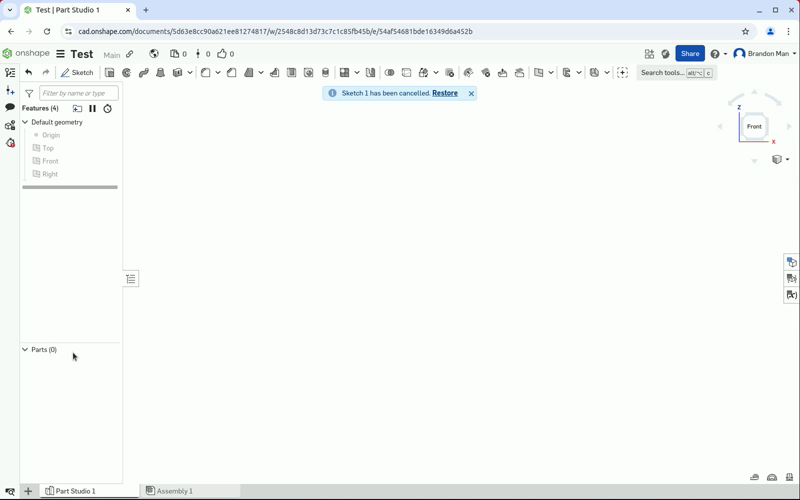
key(shift+y)
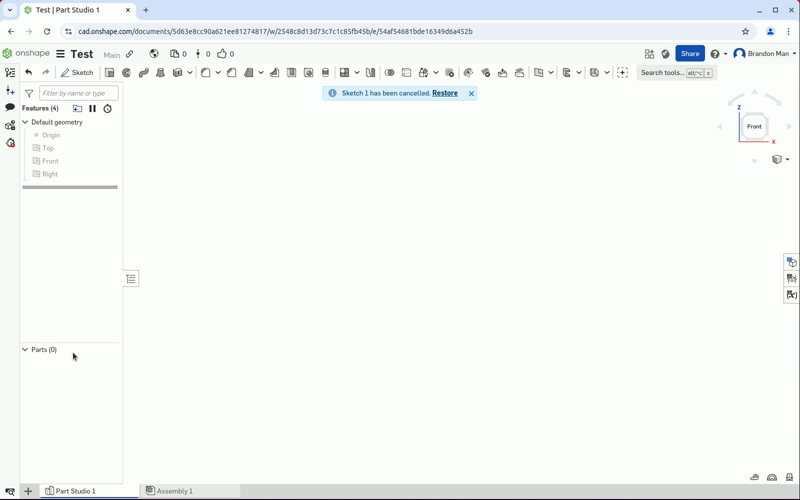
key(shift+s)
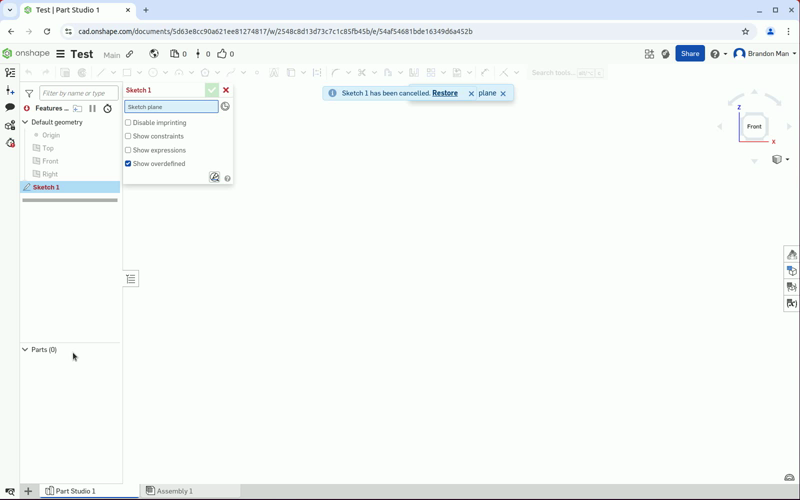
mouse_move(73, 163)
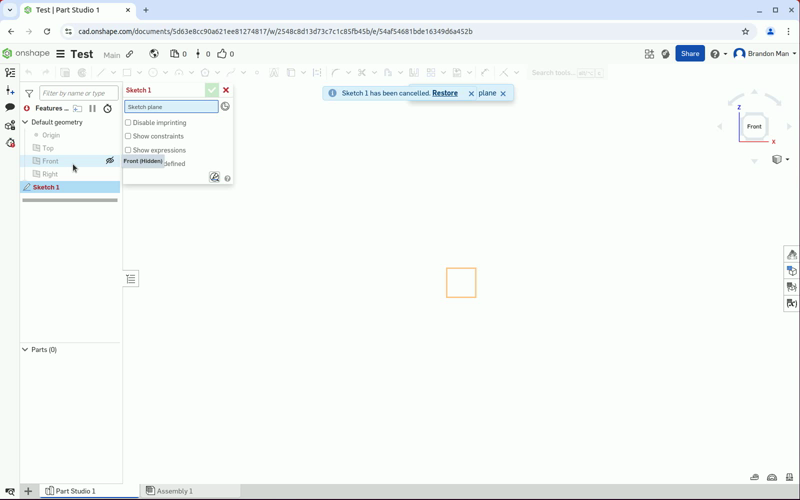
click(73, 163)
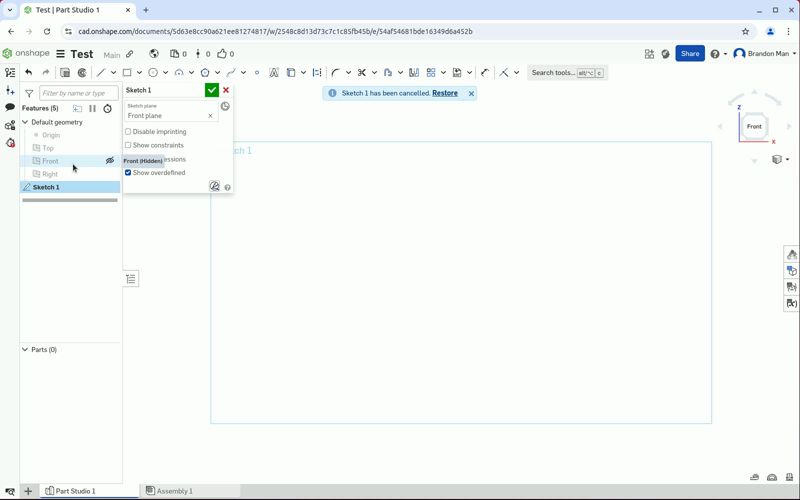
mouse_move(73, 352)
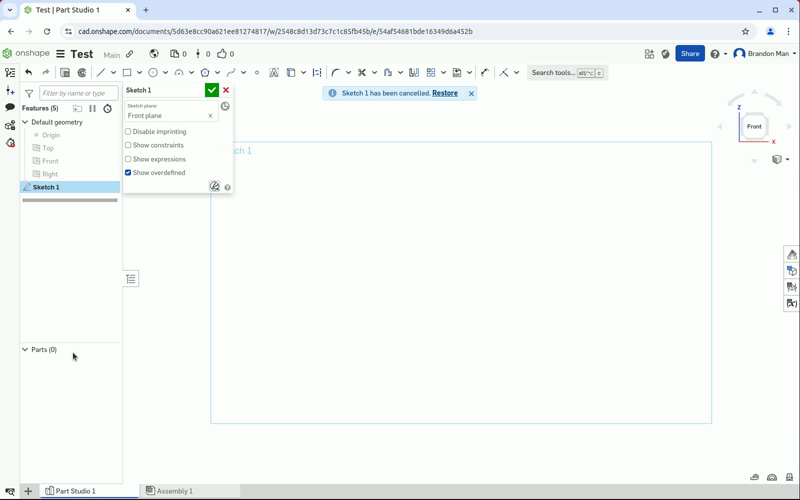
key(y)
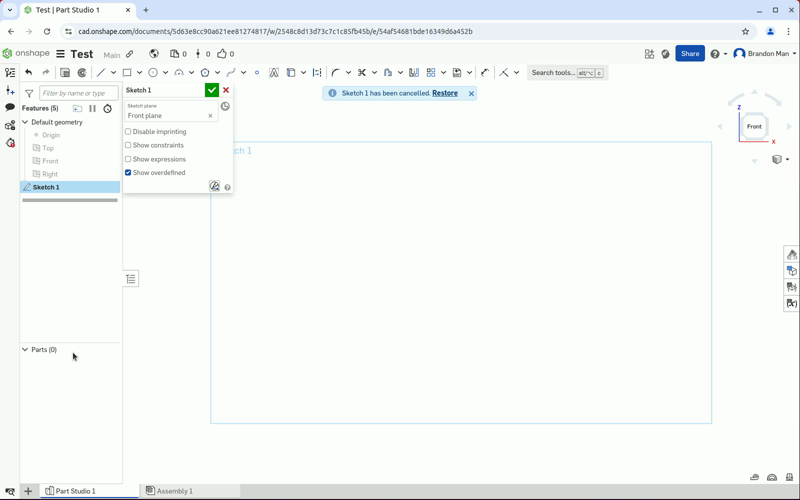
key(c)
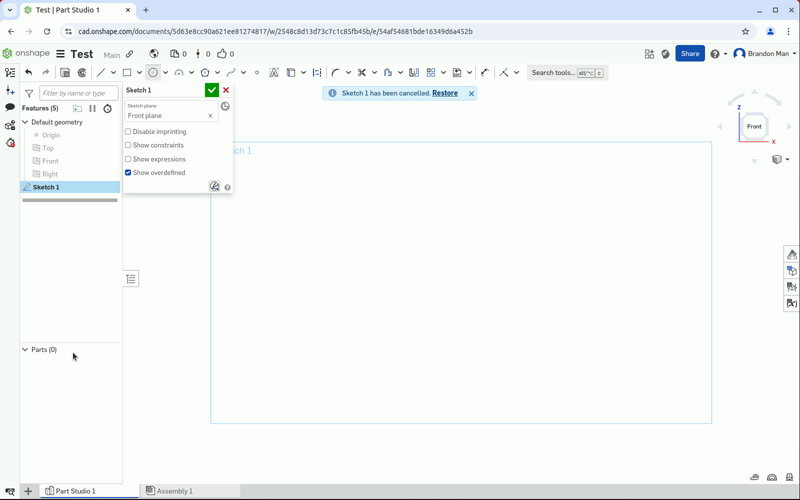
key_down(shift)
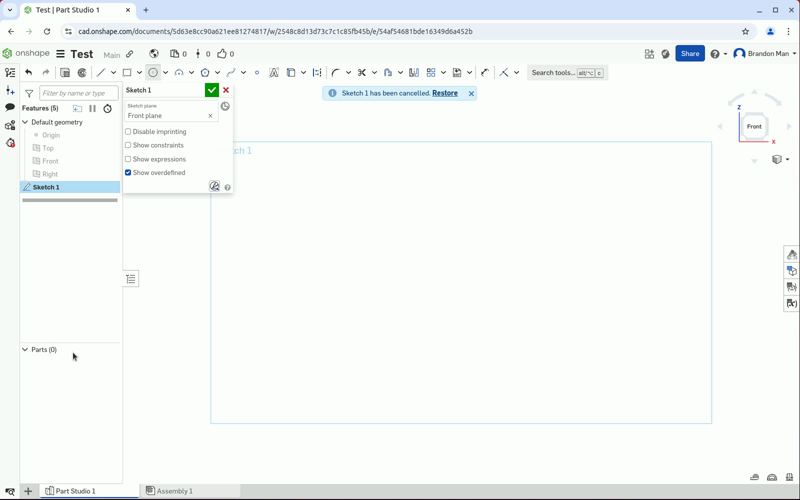
mouse_move(461, 178)
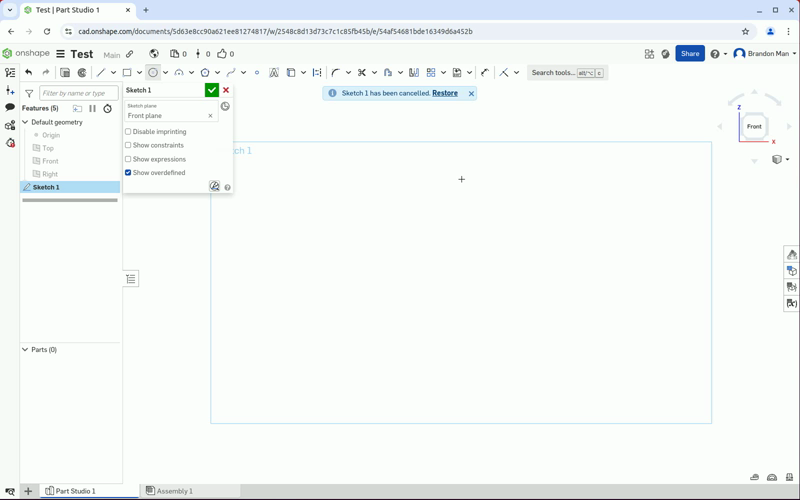
click(461, 178)
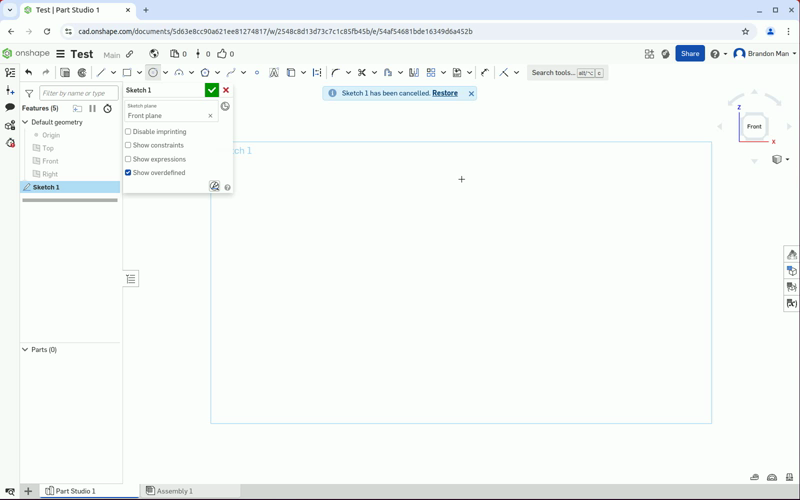
key_up(shift)
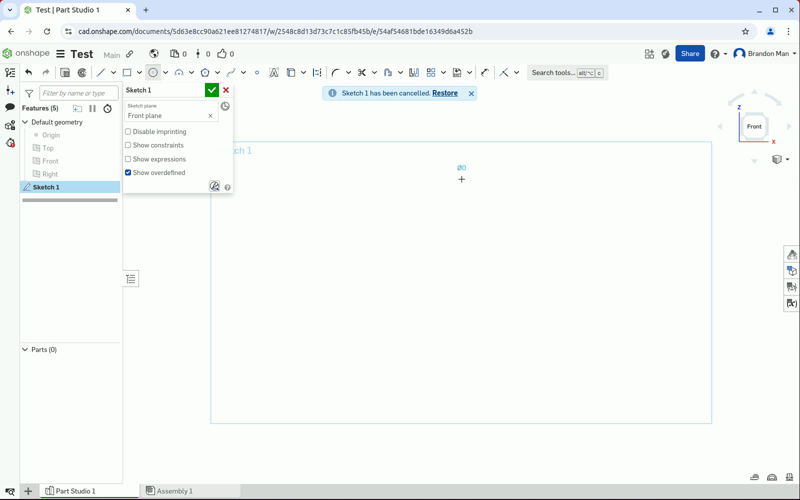
mouse_move(471, 178)
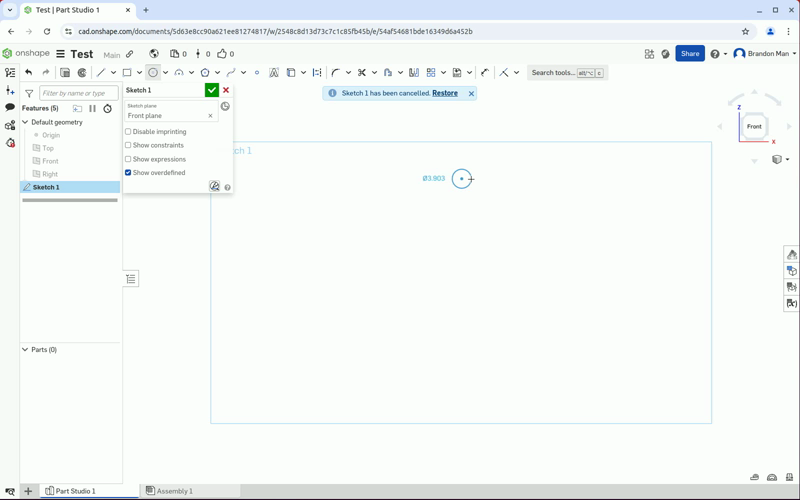
click(471, 178)
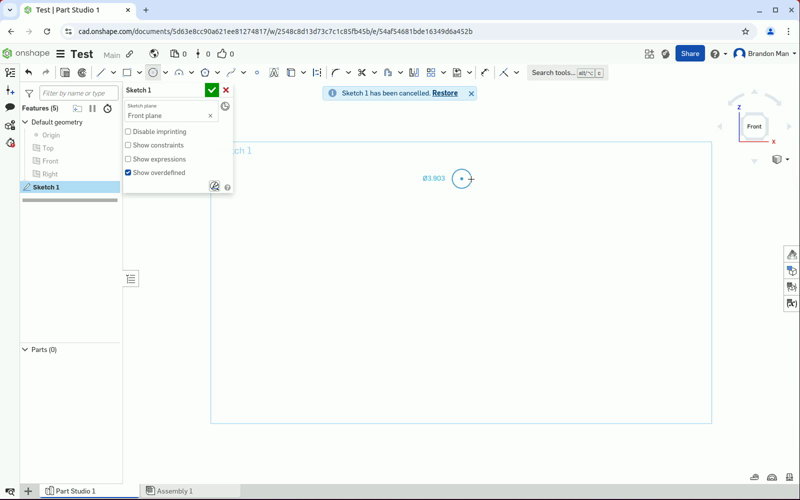
key(esc)
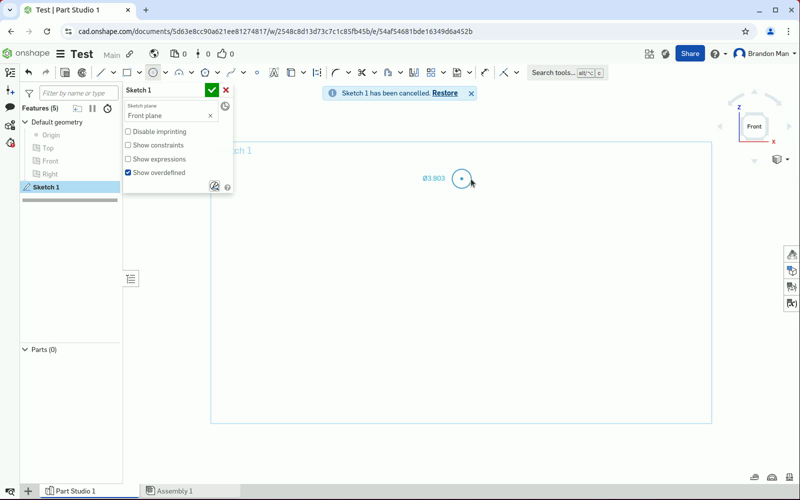
key(c)
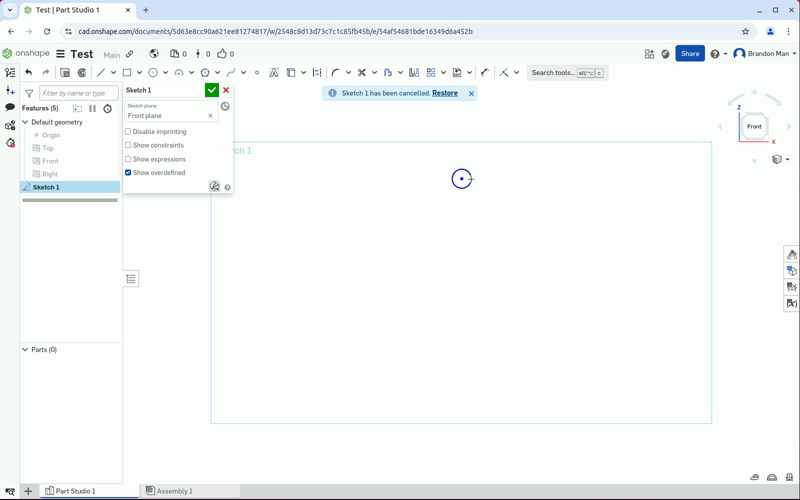
key_down(shift)
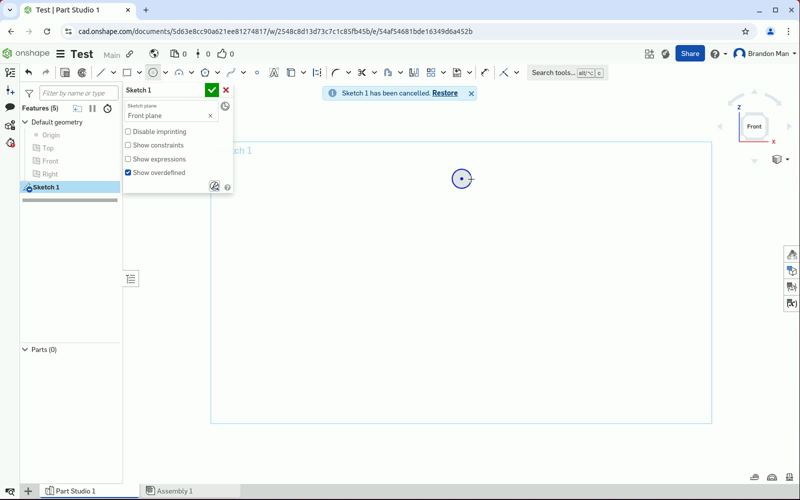
mouse_move(461, 178)
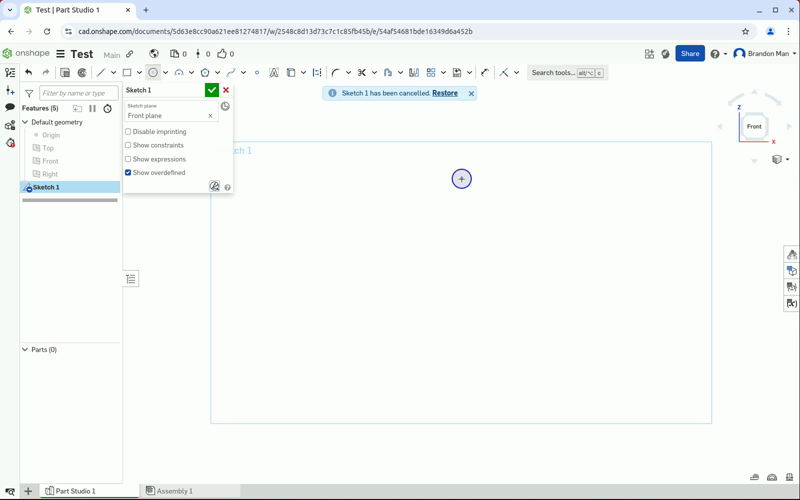
click(461, 178)
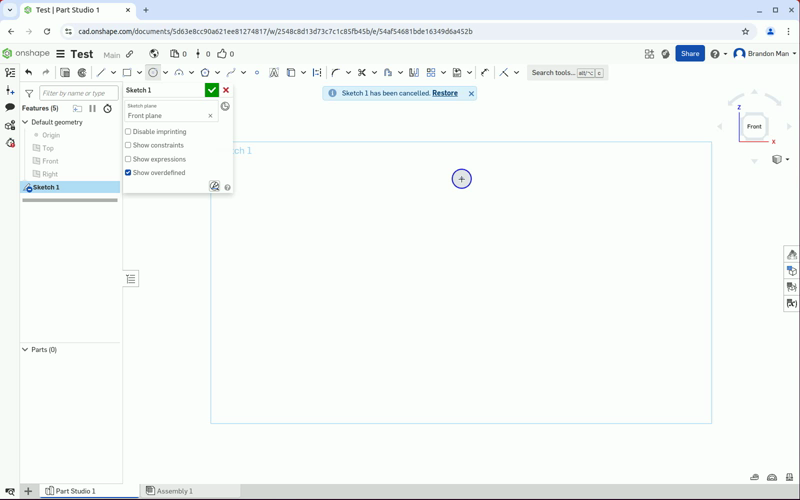
key_up(shift)
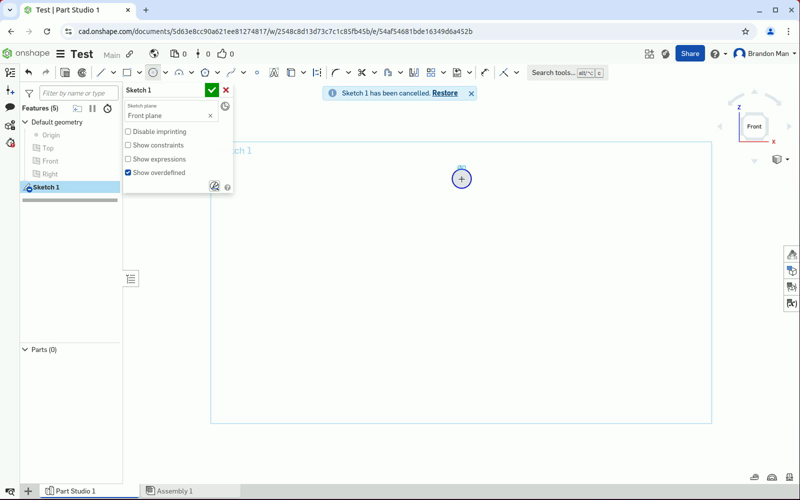
mouse_move(464, 178)
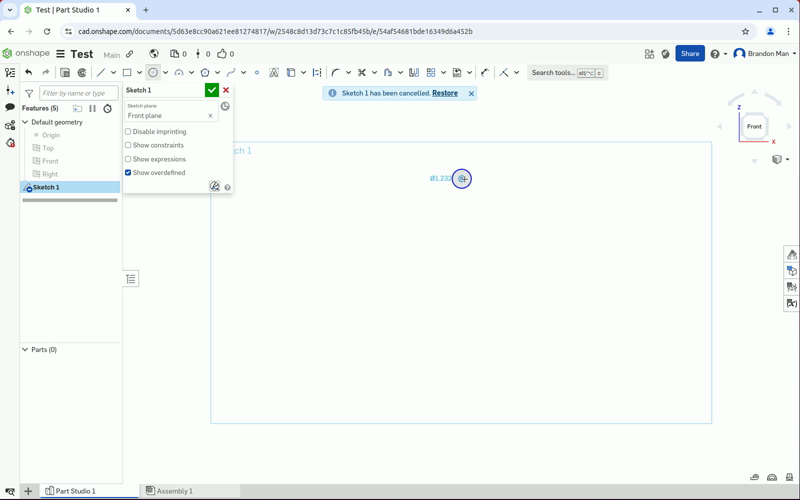
scroll(6)
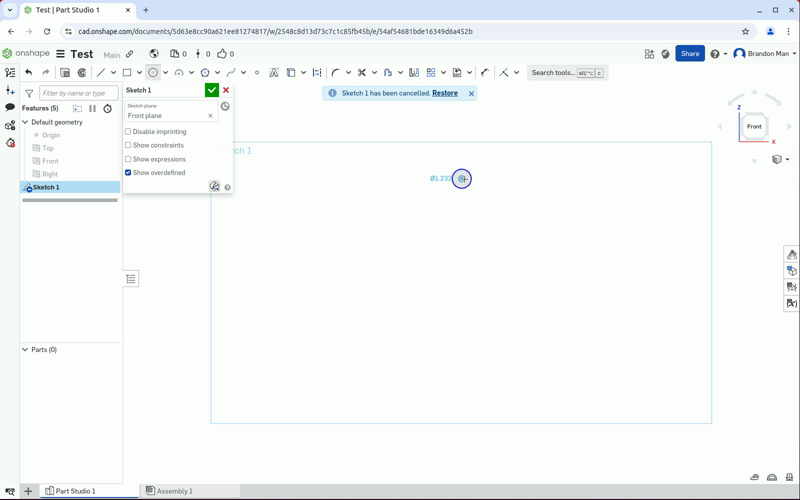
scroll(6)
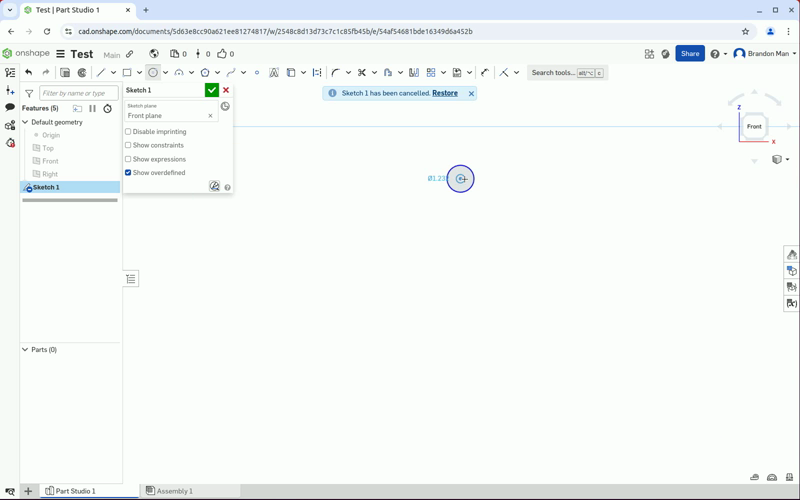
scroll(6)
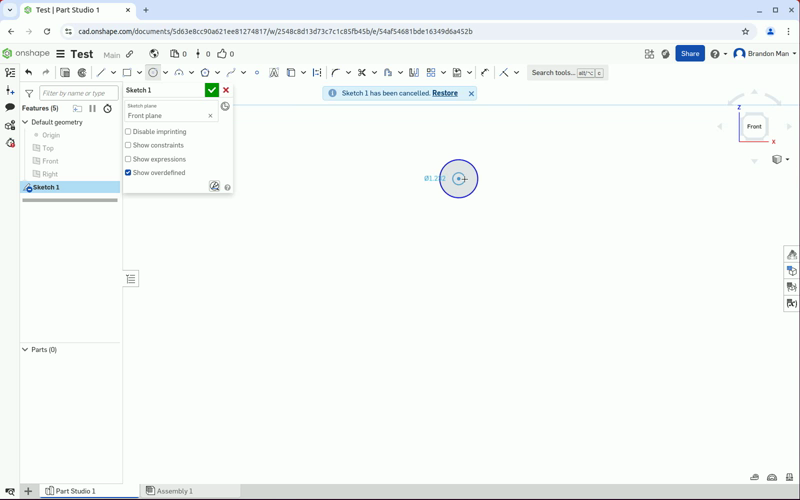
scroll(6)
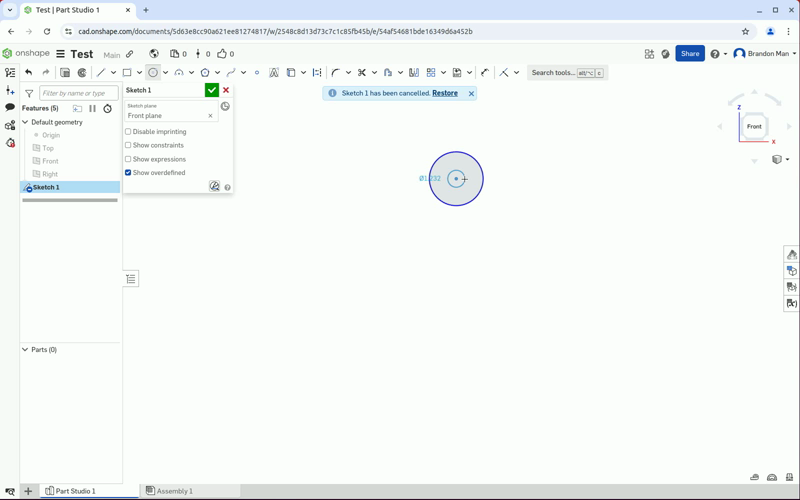
scroll(6)
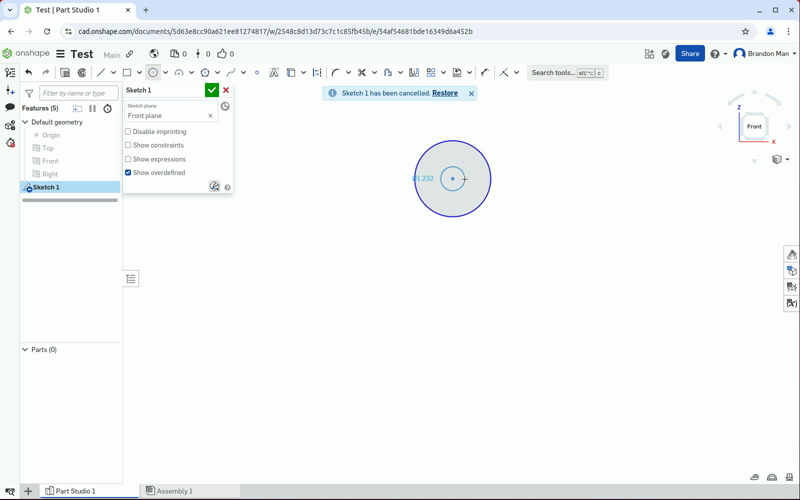
scroll(6)
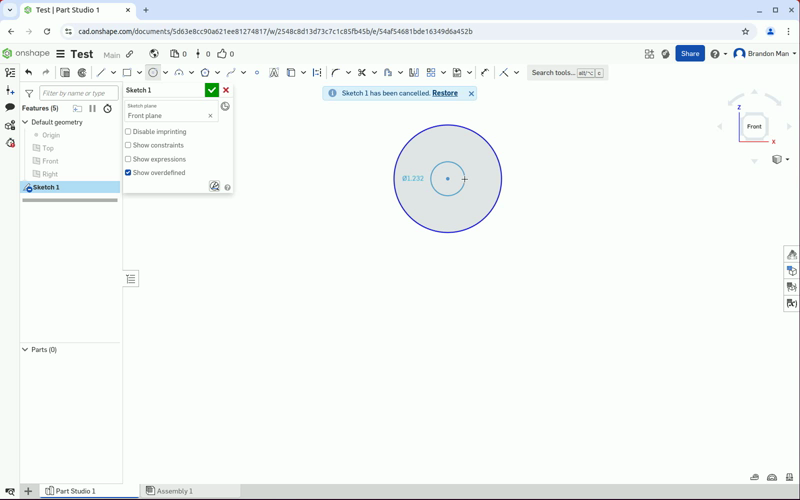
scroll(6)
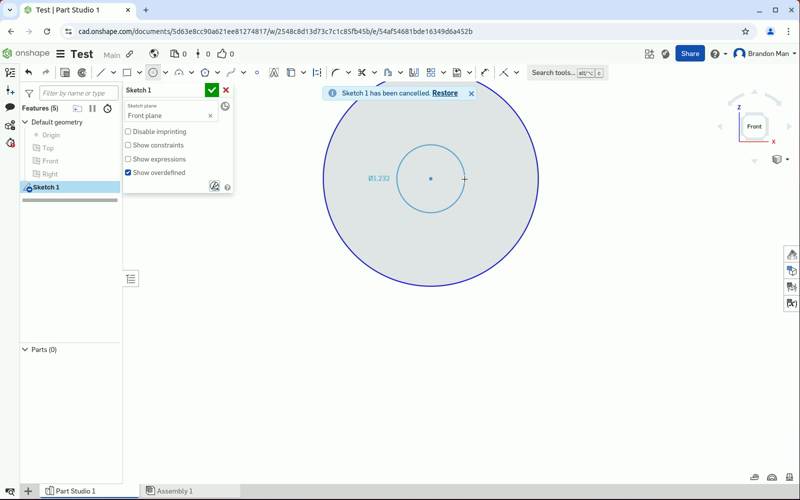
click(464, 178)
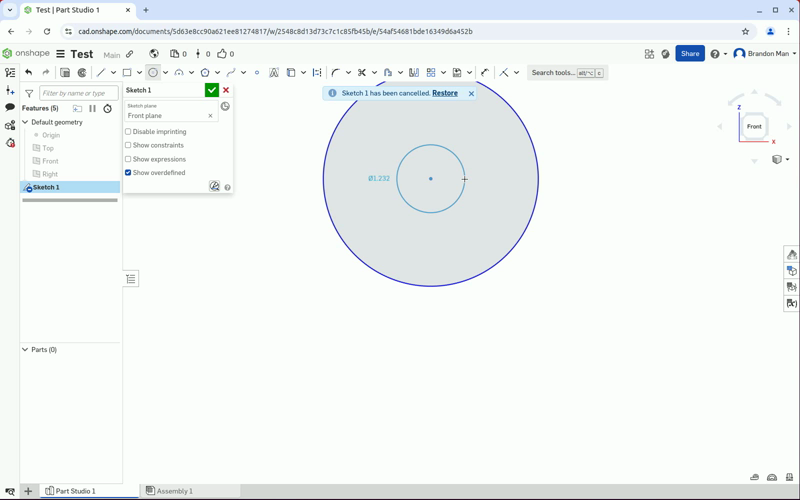
scroll(-6)
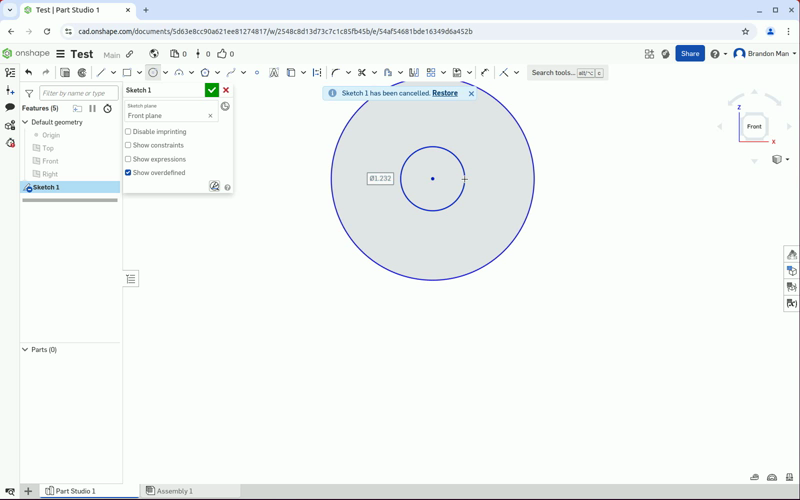
scroll(-6)
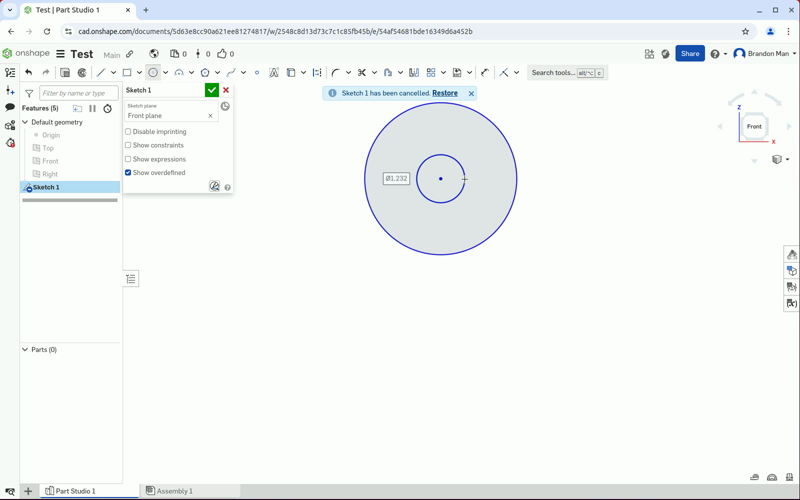
scroll(-6)
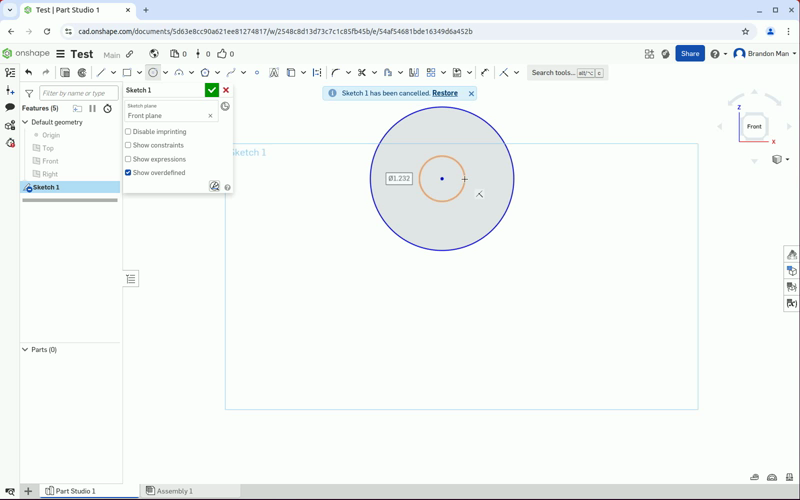
scroll(-6)
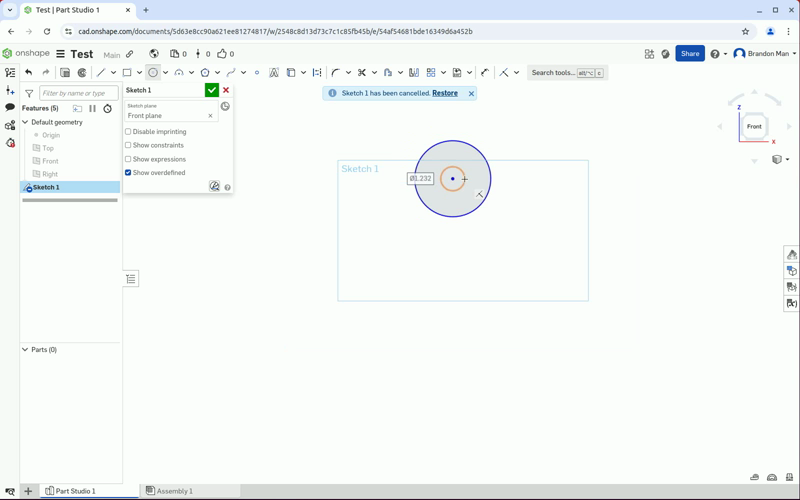
scroll(-6)
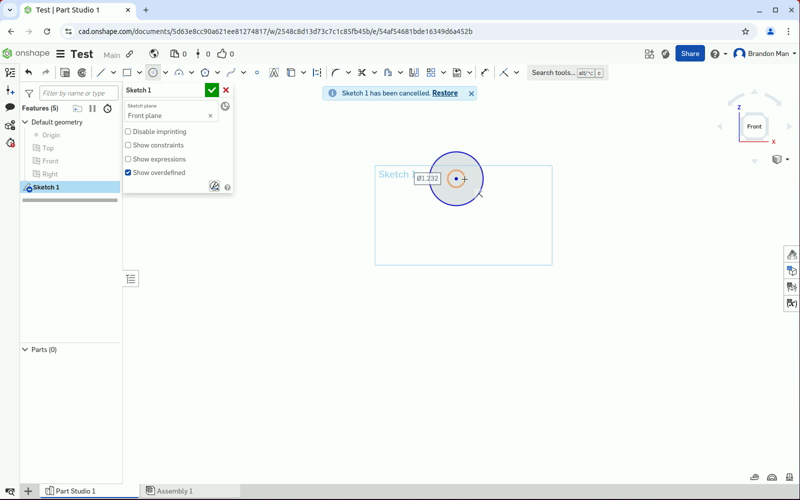
scroll(-6)
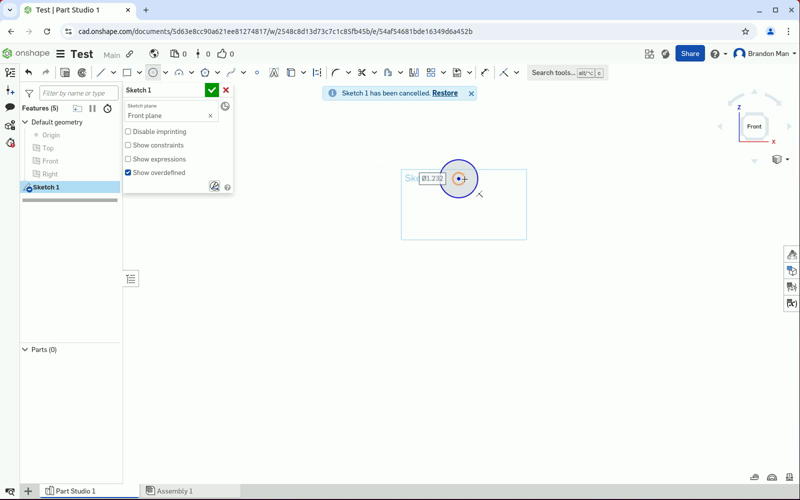
scroll(-6)
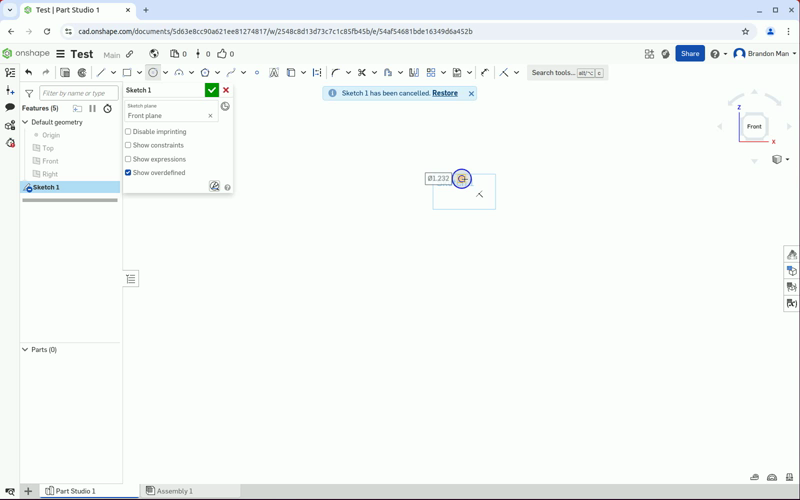
key(esc)
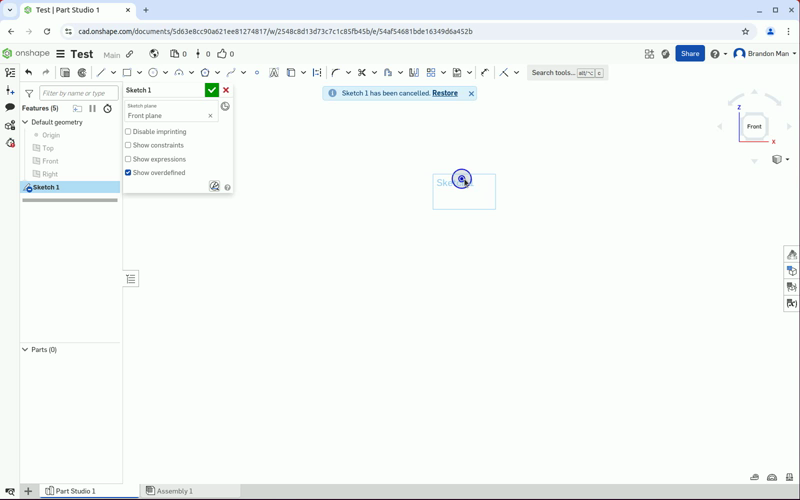
mouse_move(469, 182)
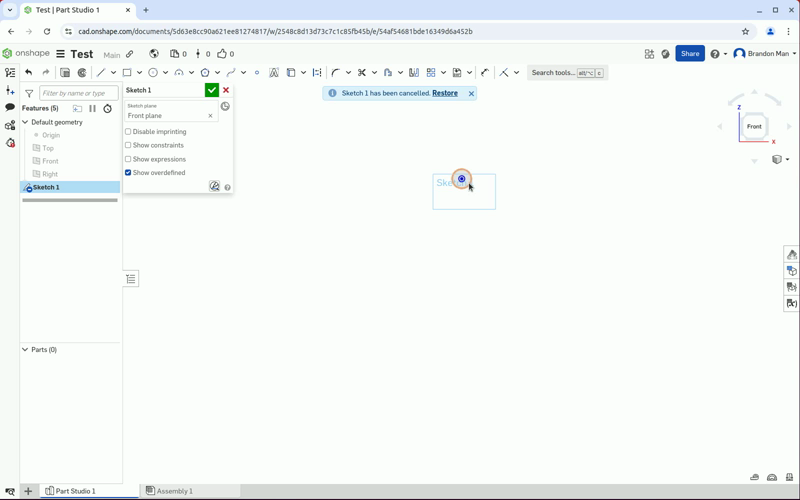
scroll(6)
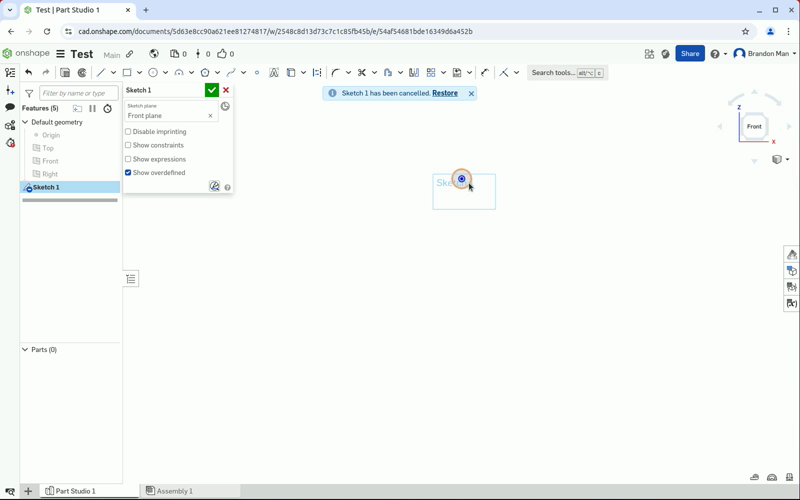
scroll(6)
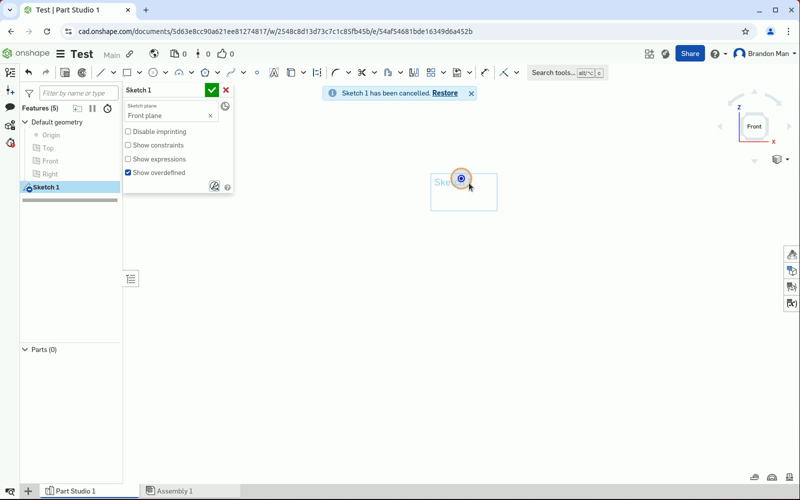
scroll(6)
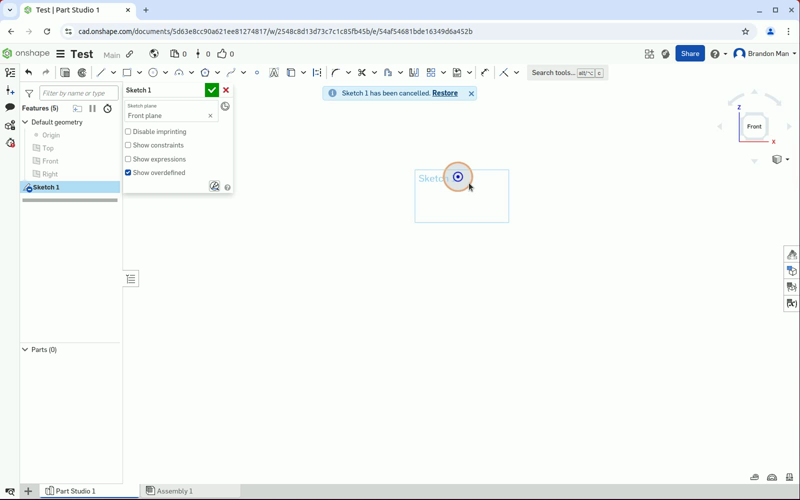
scroll(6)
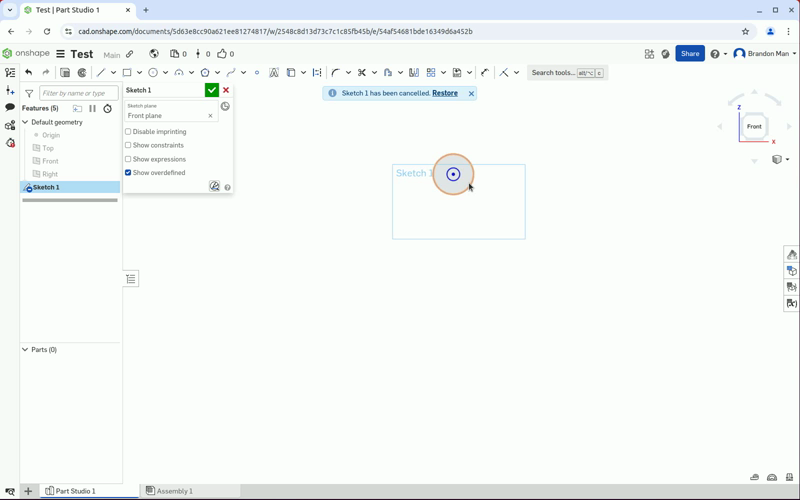
scroll(6)
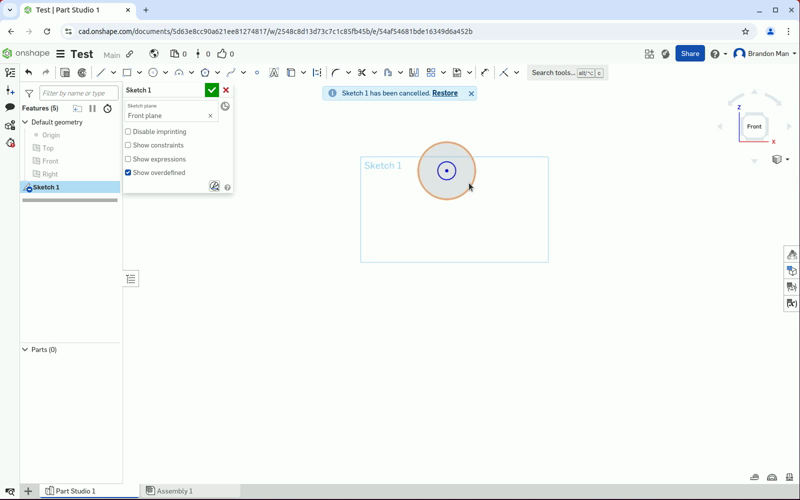
scroll(6)
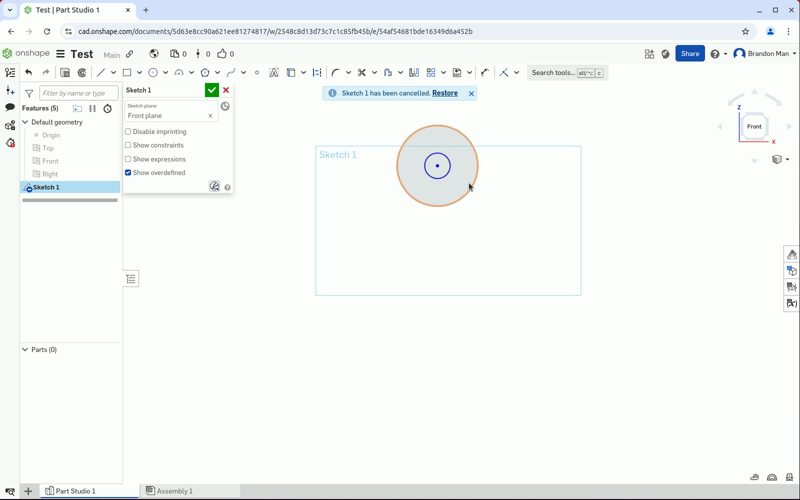
scroll(6)
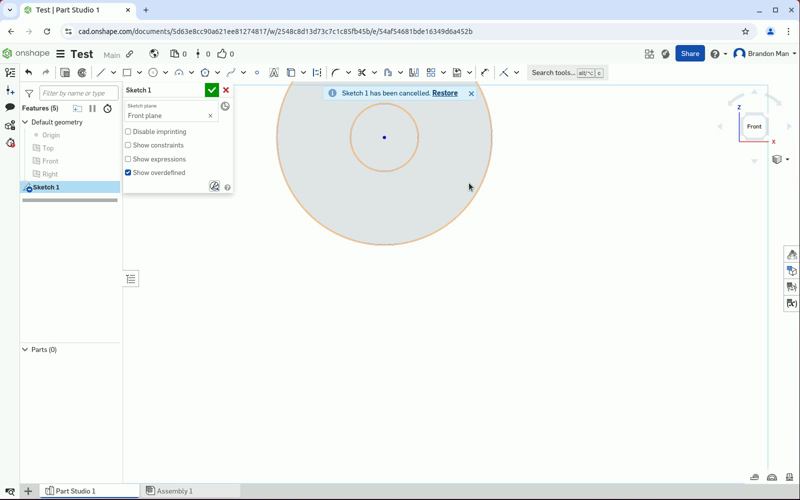
click(469, 182)
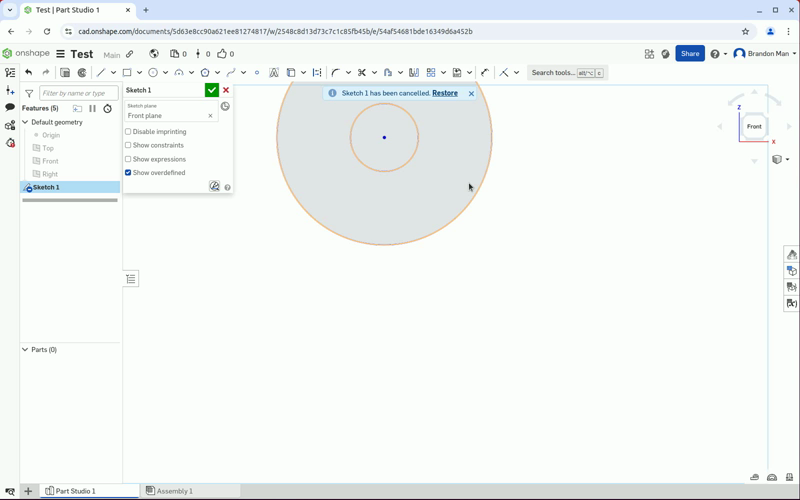
scroll(-6)
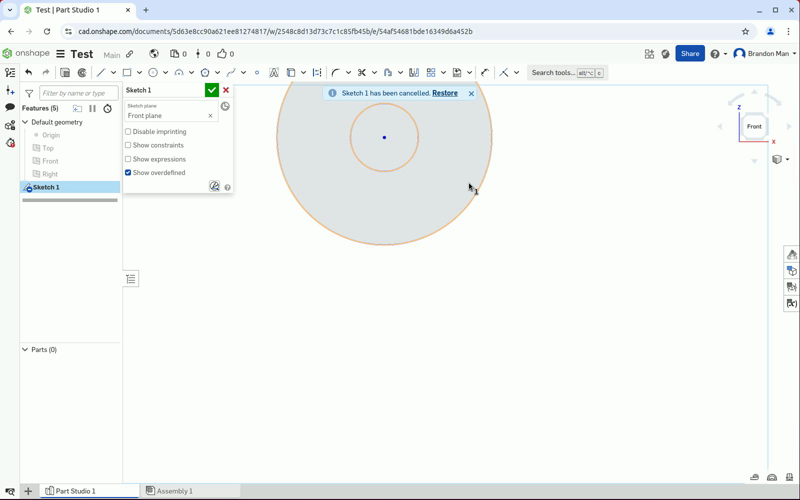
scroll(-6)
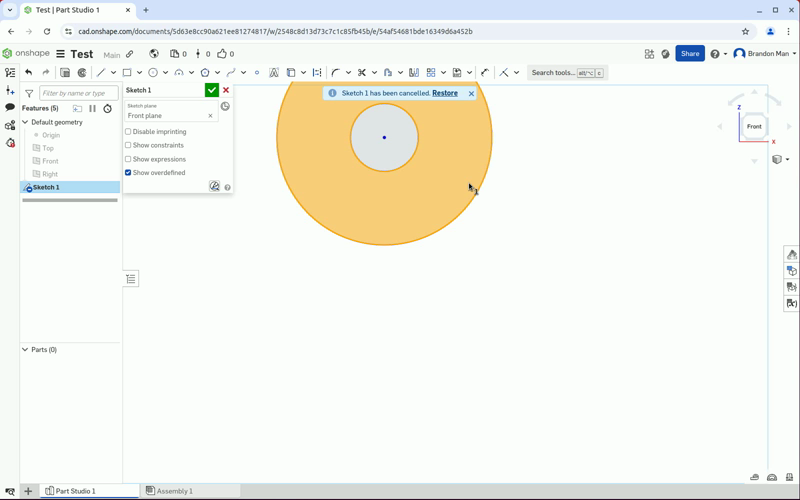
scroll(-6)
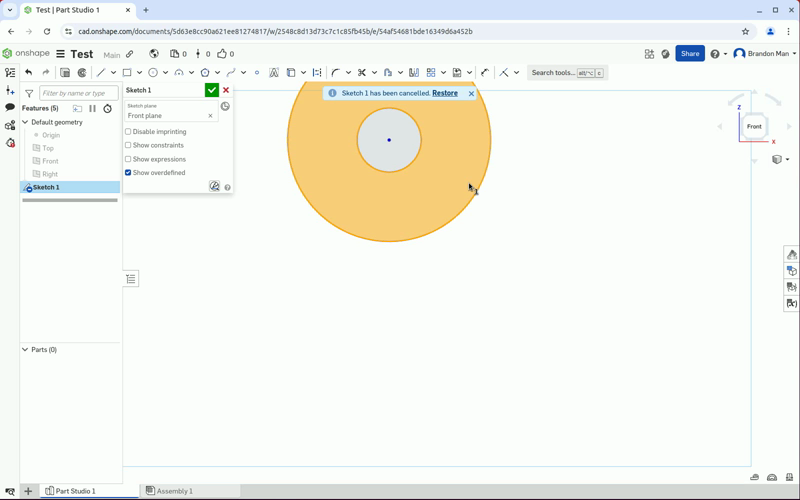
scroll(-6)
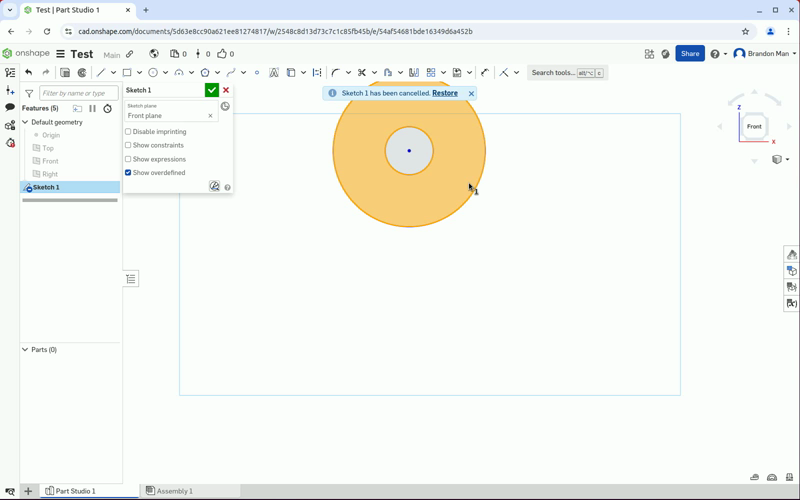
scroll(-6)
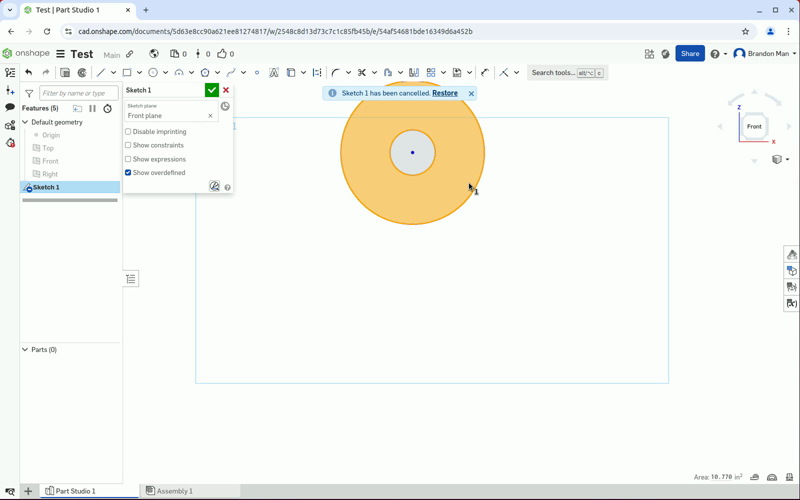
scroll(-6)
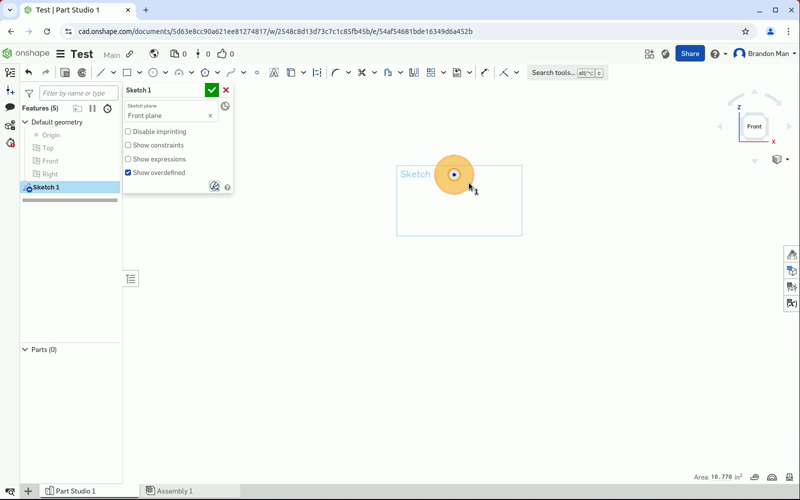
scroll(-6)
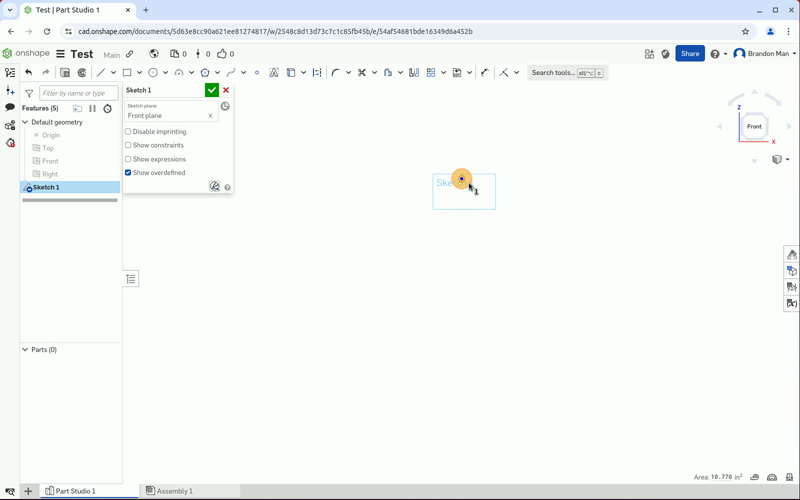
mouse_move(73, 352)
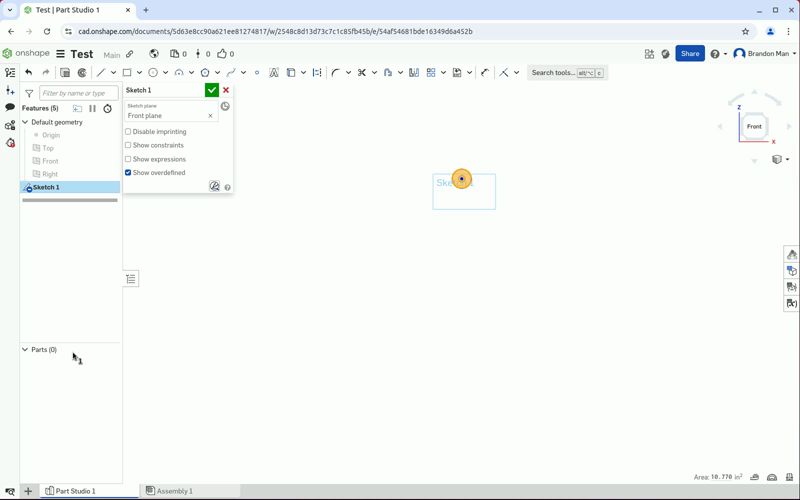
key(shift+y)
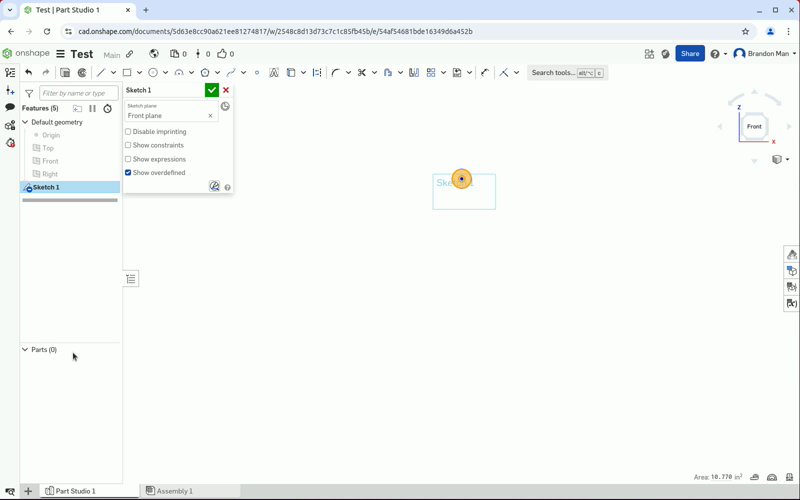
key(shift+e)
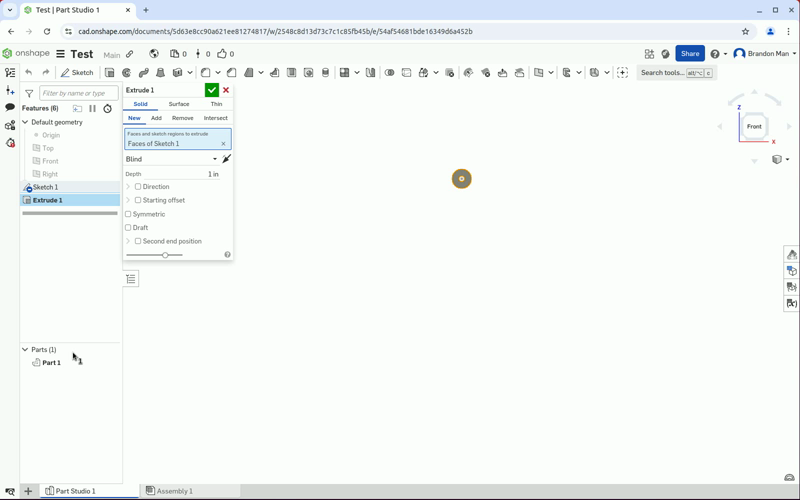
mouse_move(143, 106)
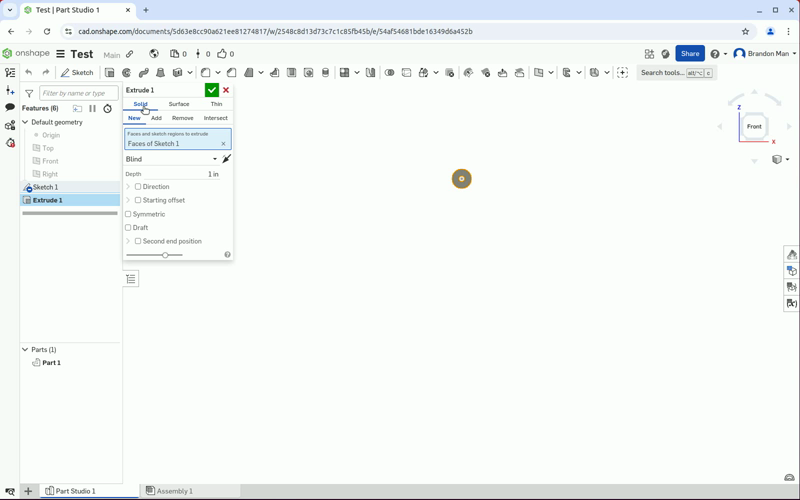
click(143, 106)
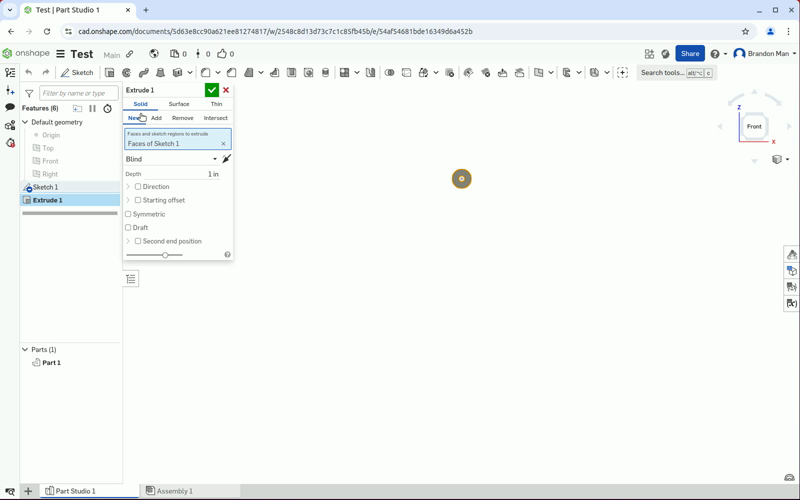
mouse_move(137, 120)
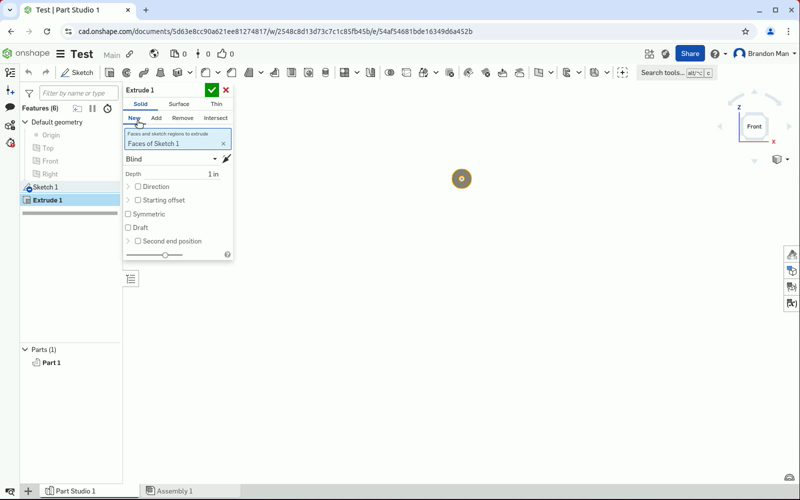
click(137, 120)
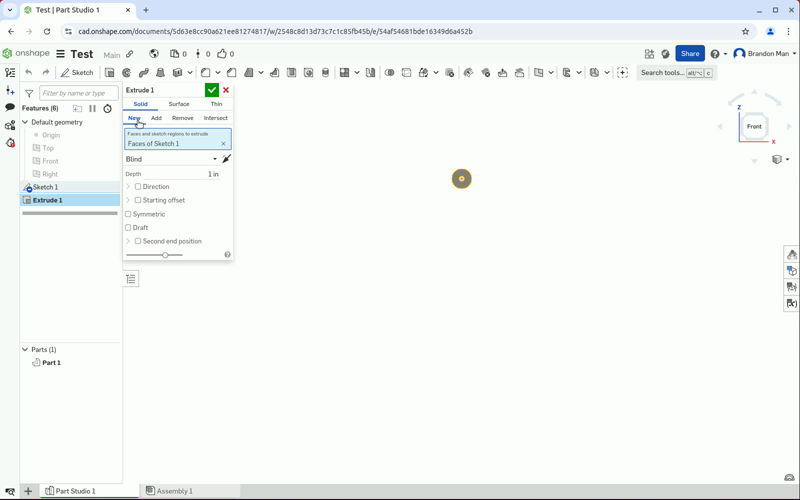
key(tab, 4)
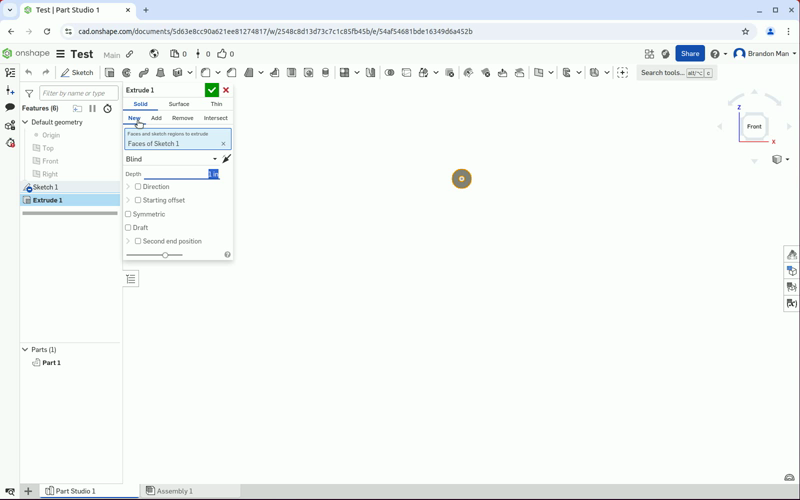
text(0.481)
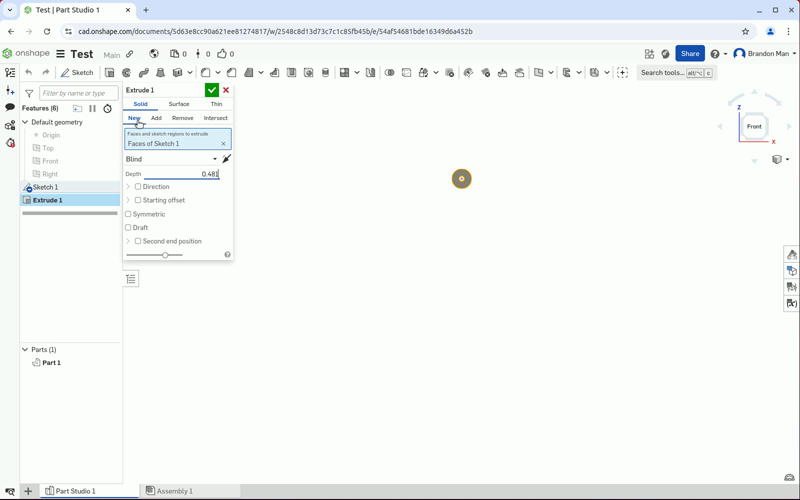
key(enter)
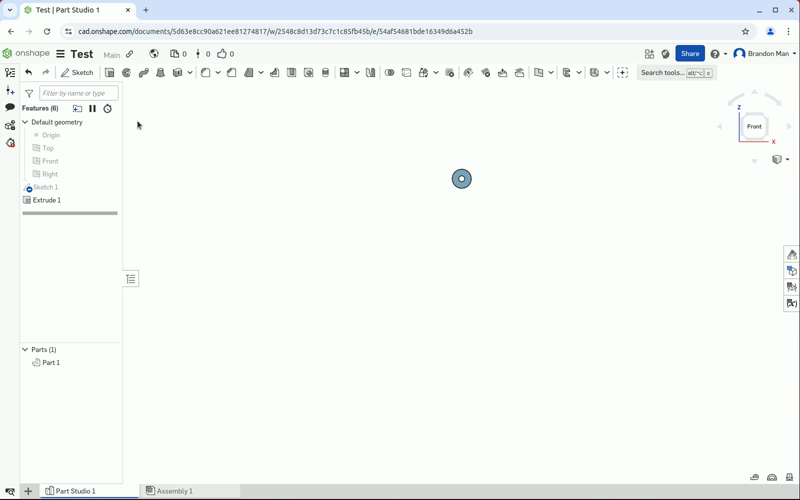
key(shift+h)
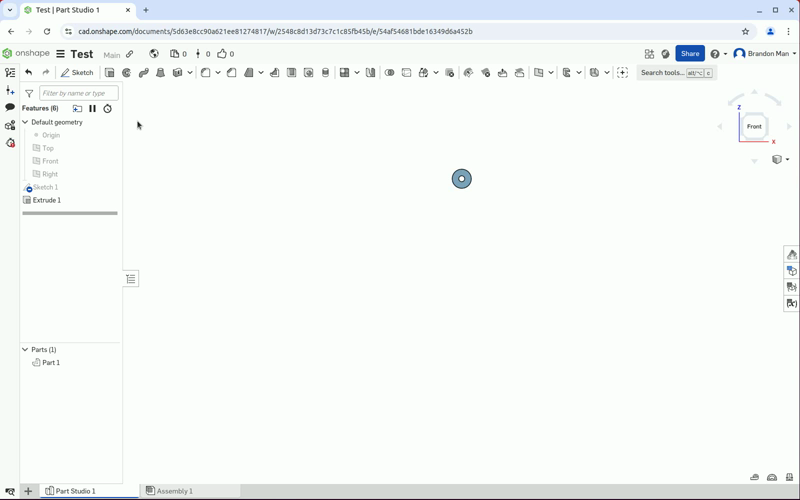
key(shift+h)
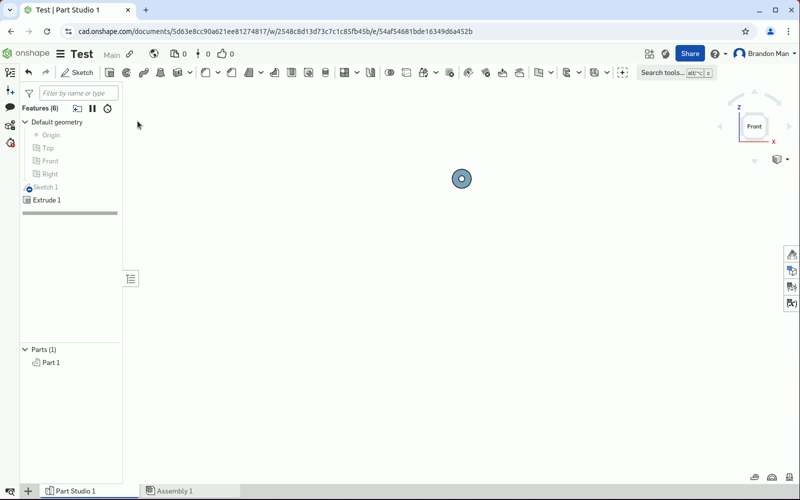
mouse_move(73, 189)
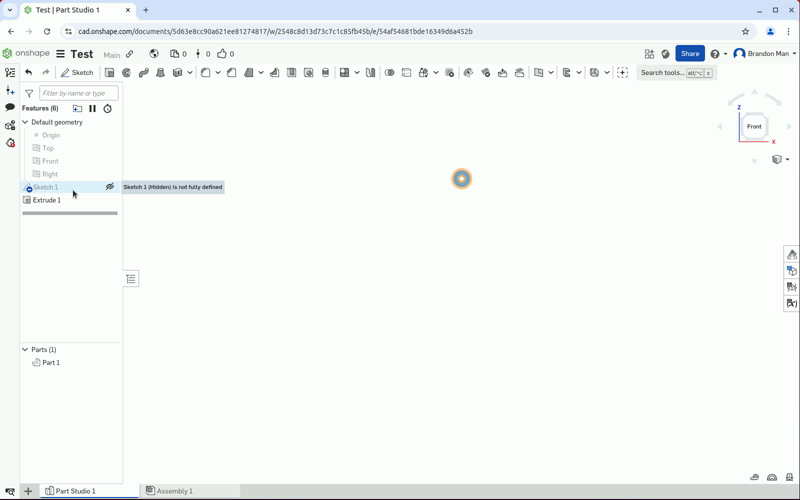
click(73, 189)
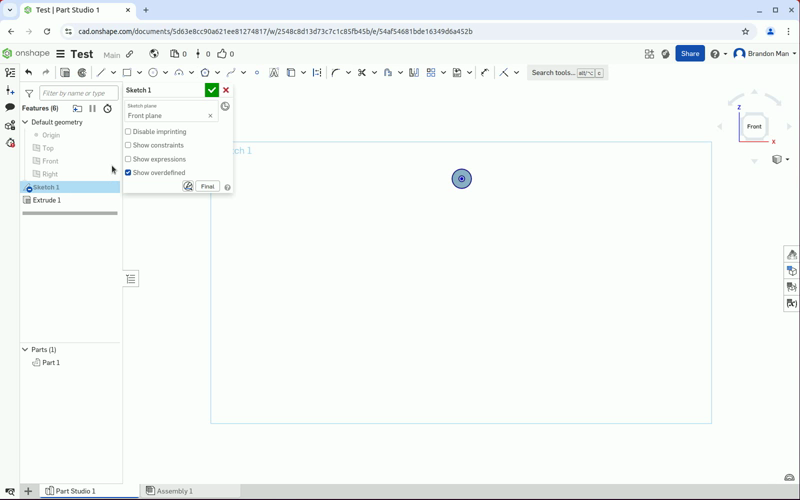
mouse_move(229, 92)
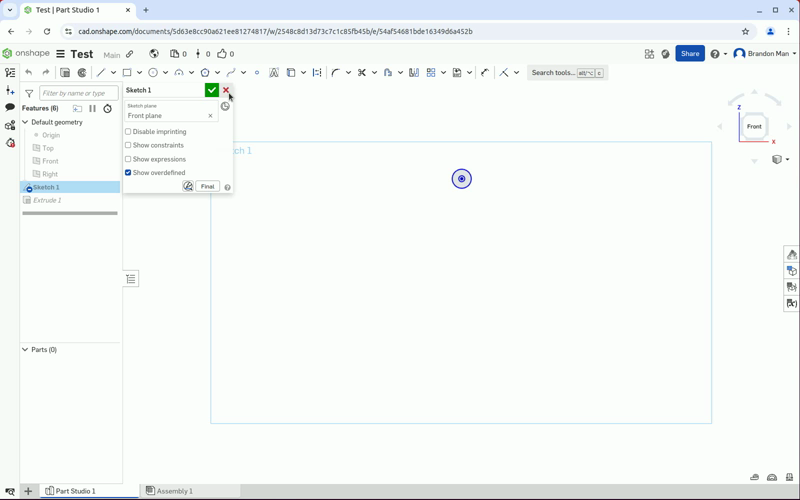
click(229, 92)
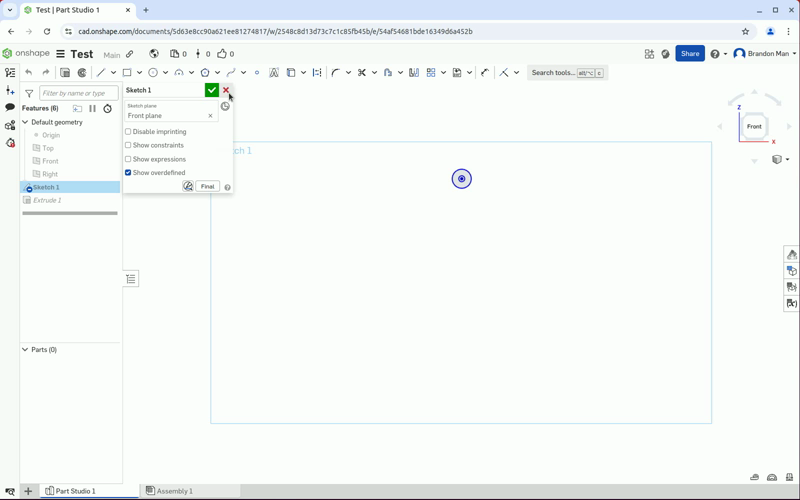
key(shift+s)
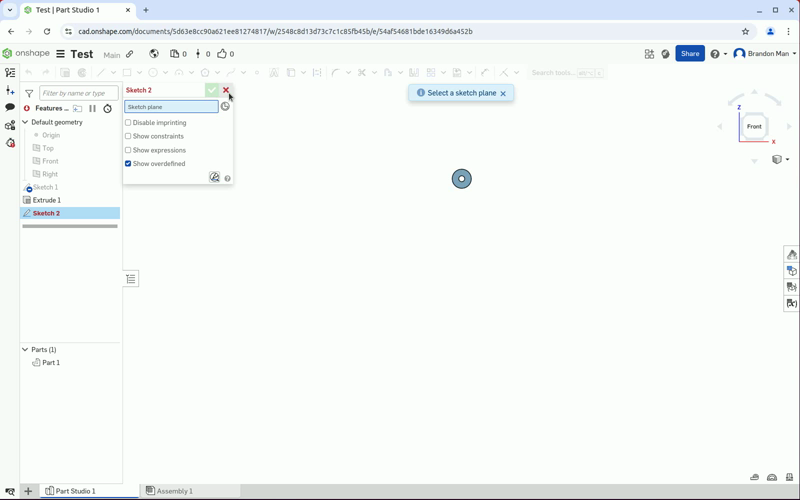
mouse_move(73, 163)
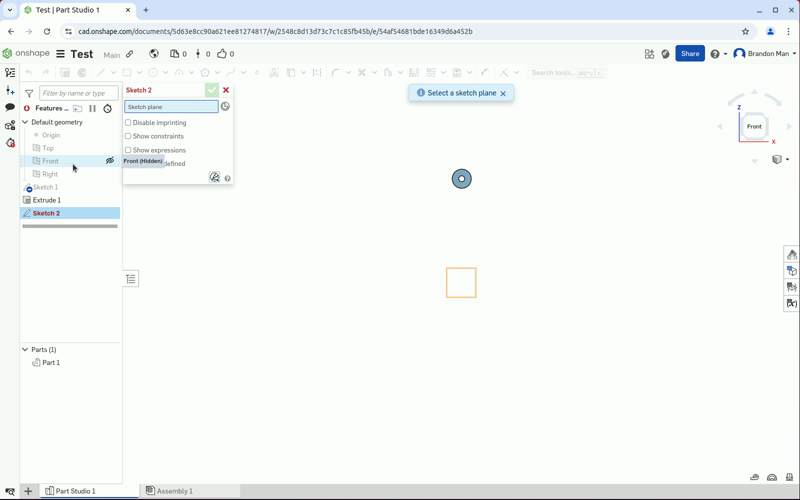
click(73, 163)
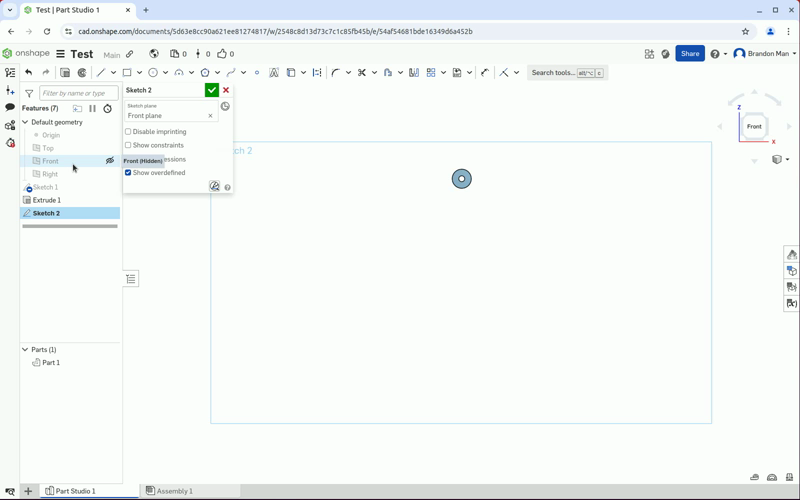
mouse_move(73, 352)
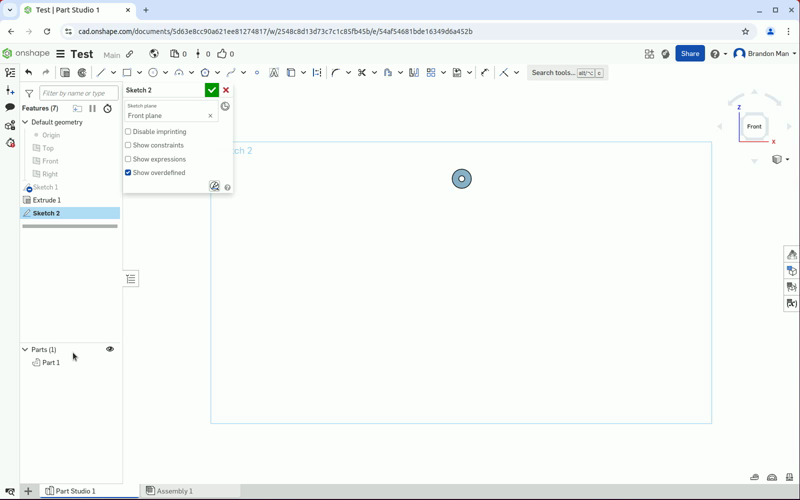
key(y)
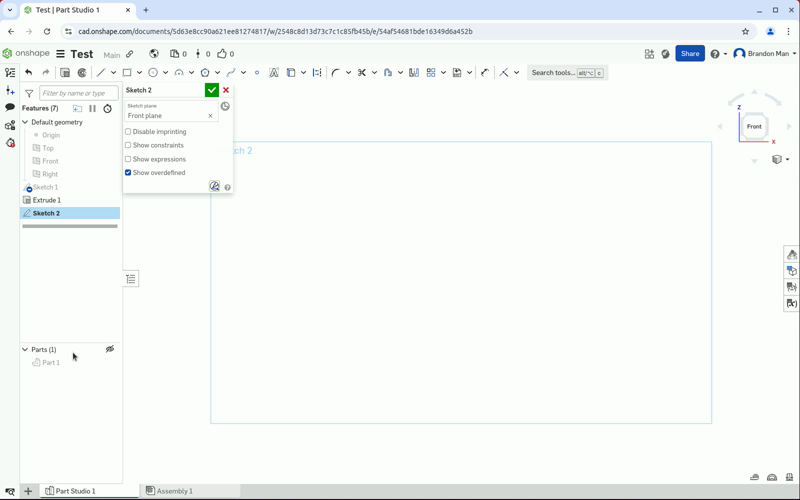
key(c)
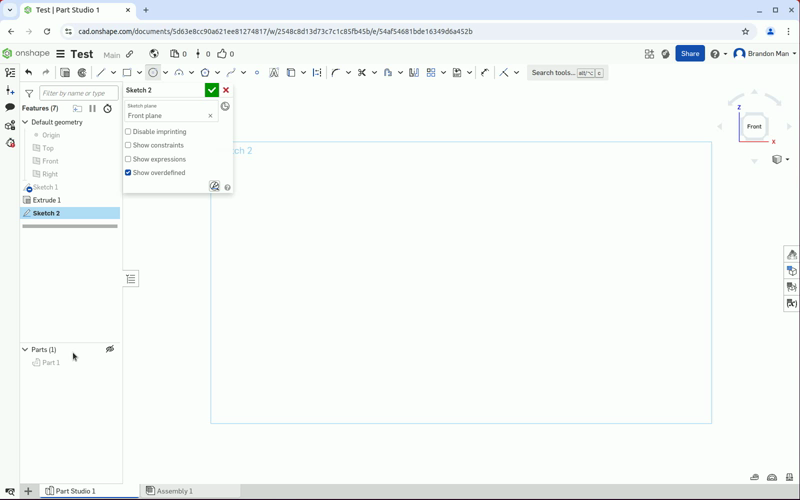
key_down(shift)
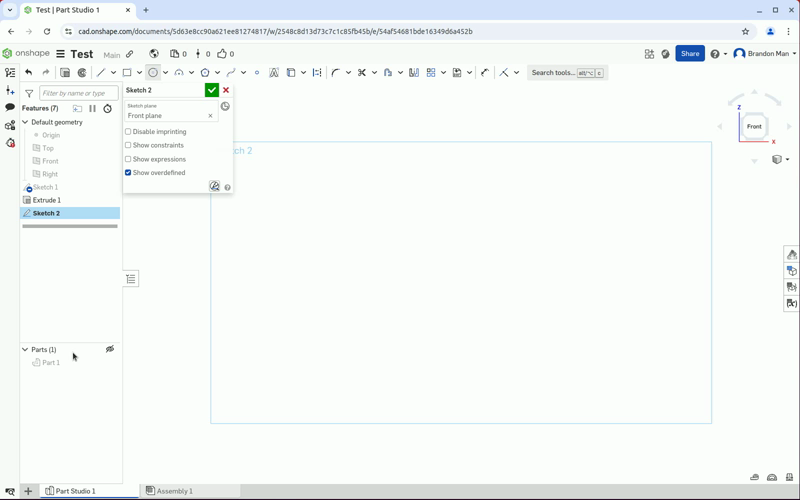
mouse_move(461, 282)
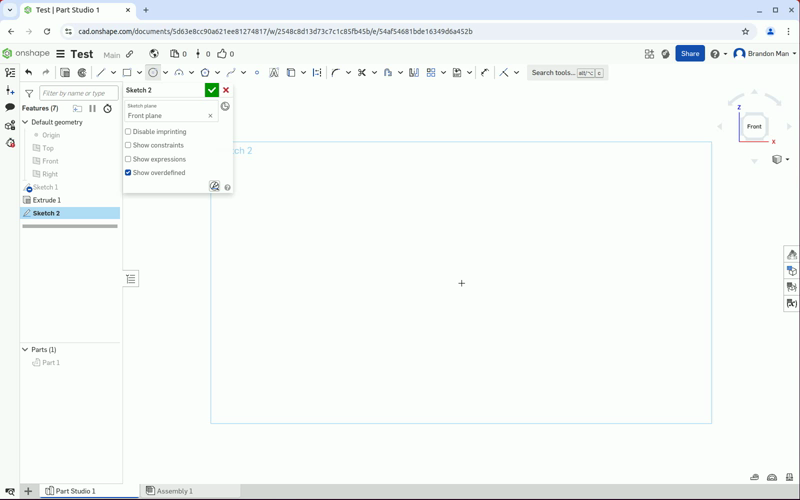
click(461, 282)
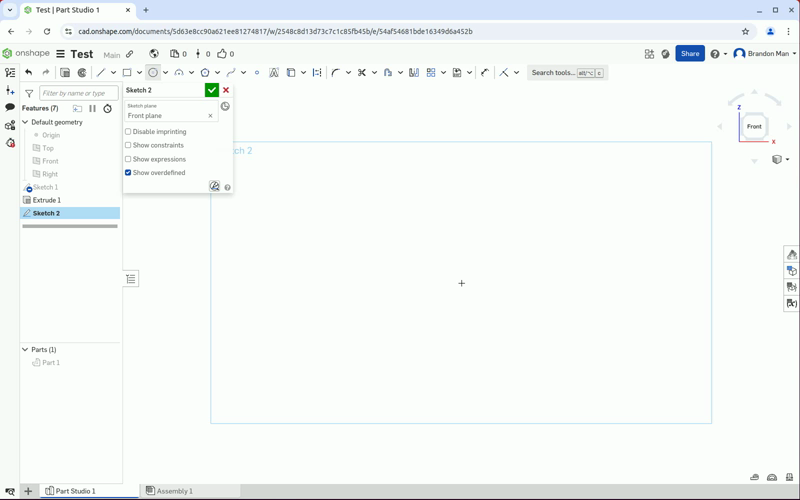
key_up(shift)
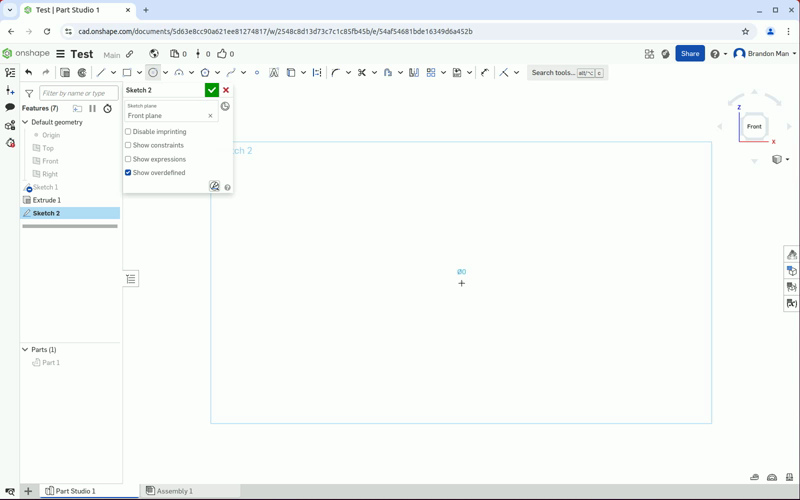
mouse_move(471, 282)
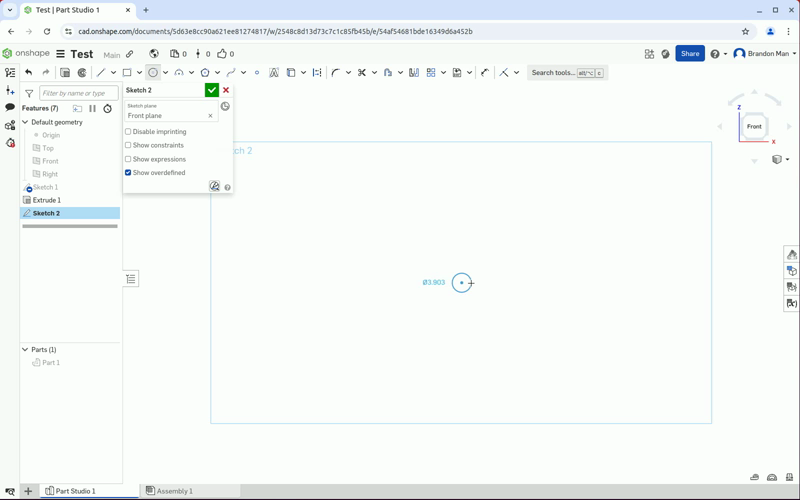
click(471, 282)
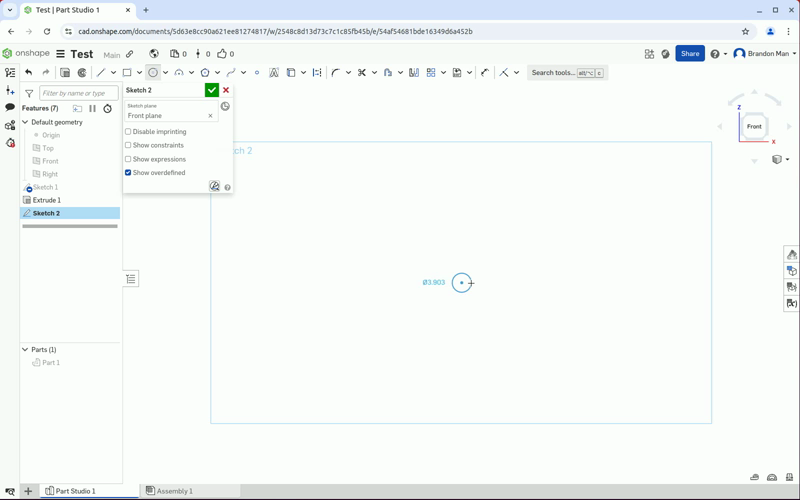
key(esc)
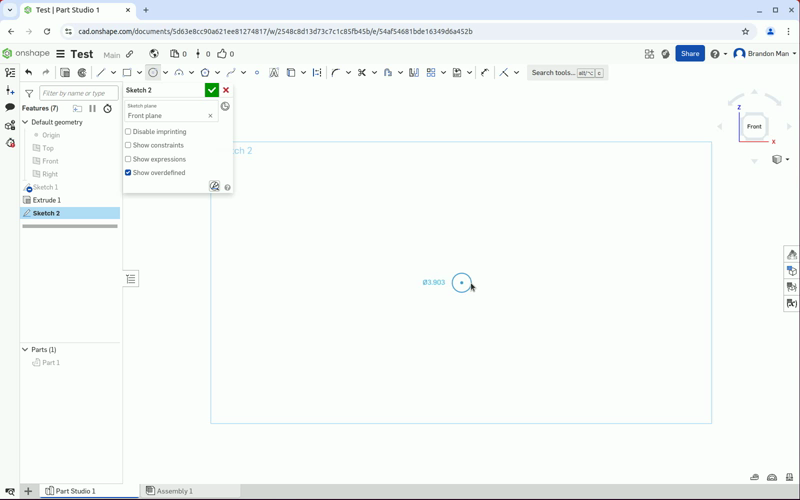
key(c)
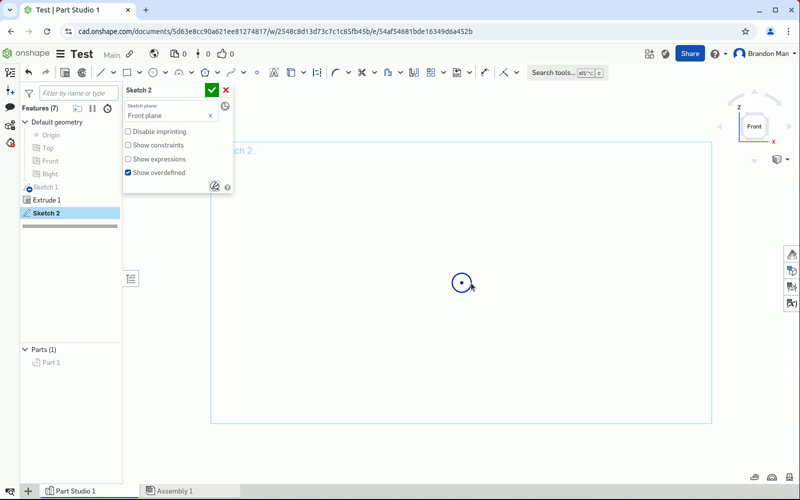
key_down(shift)
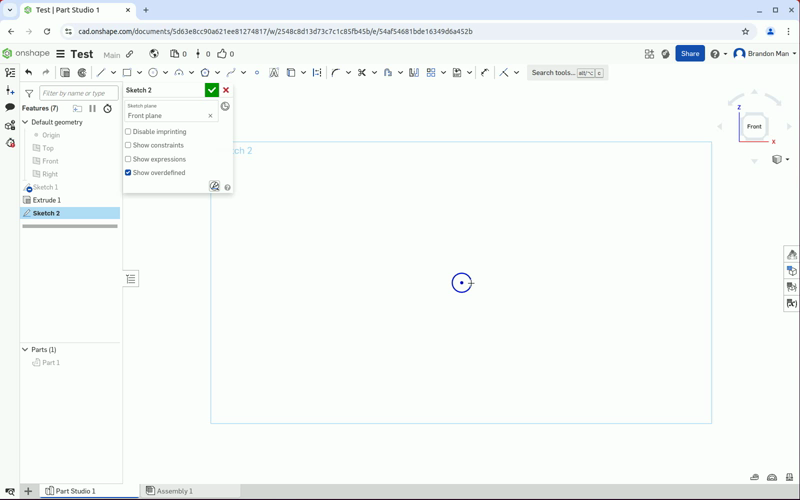
mouse_move(461, 282)
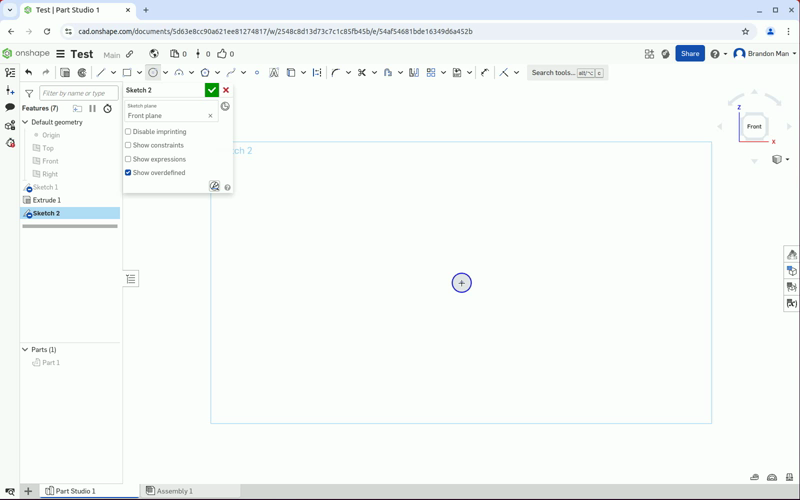
click(461, 282)
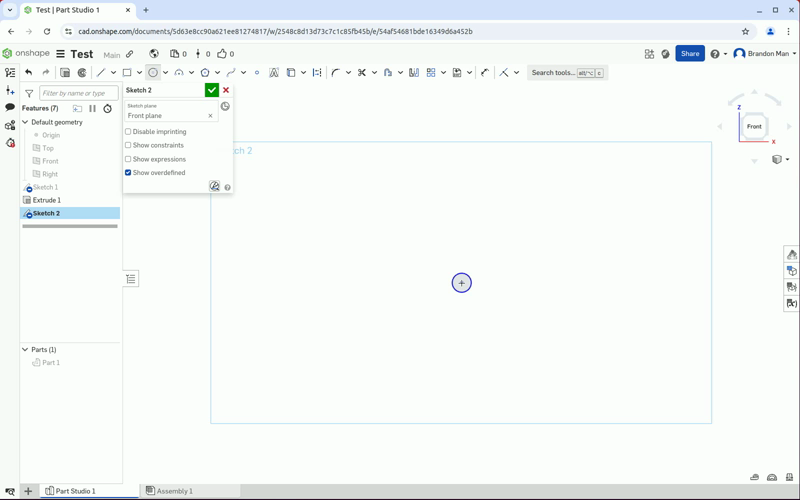
key_up(shift)
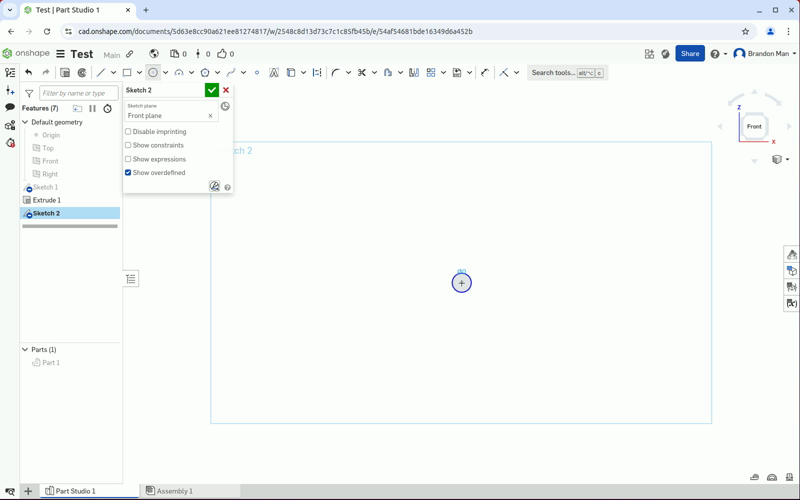
mouse_move(464, 282)
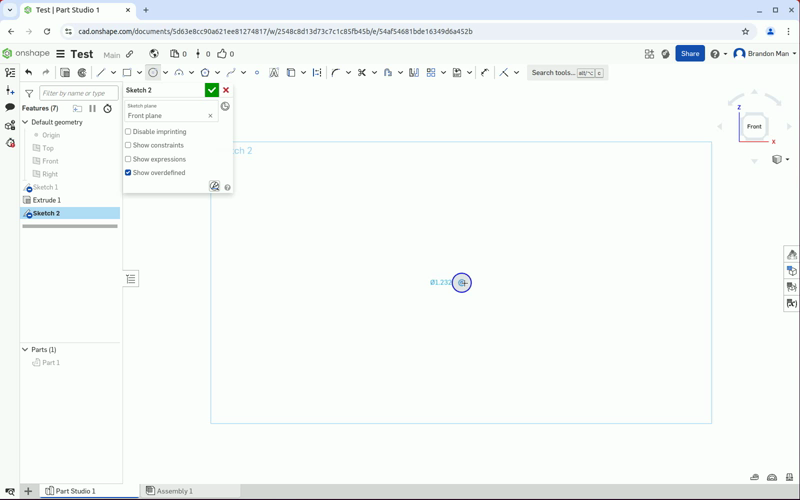
scroll(6)
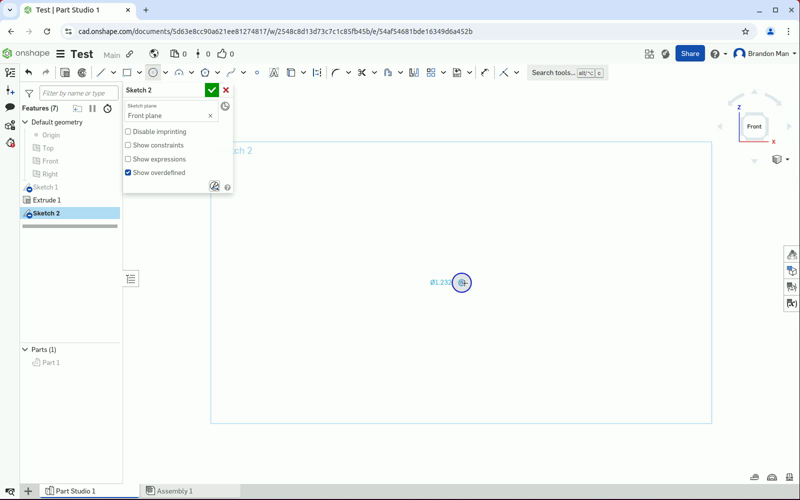
scroll(6)
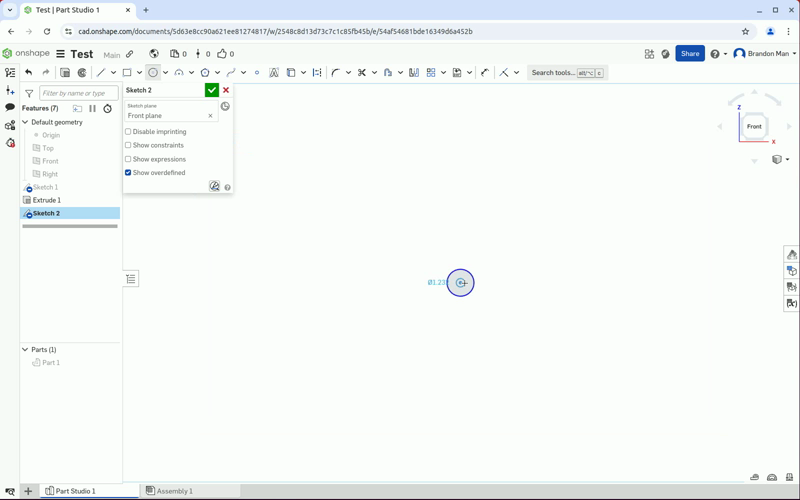
scroll(6)
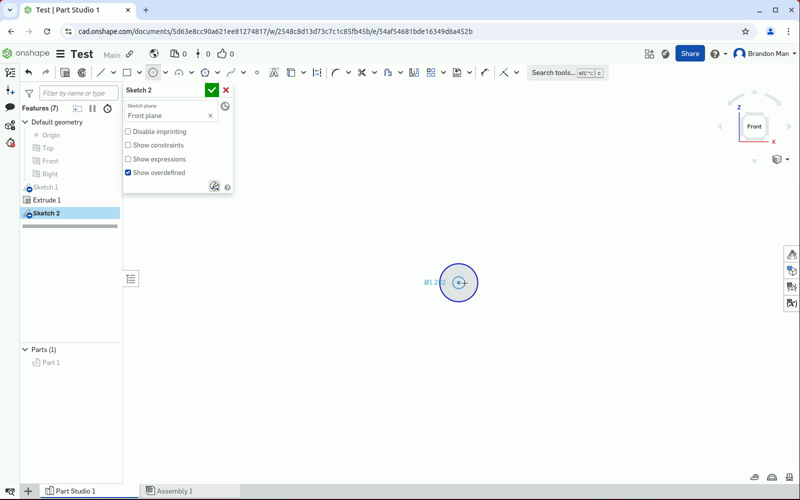
scroll(6)
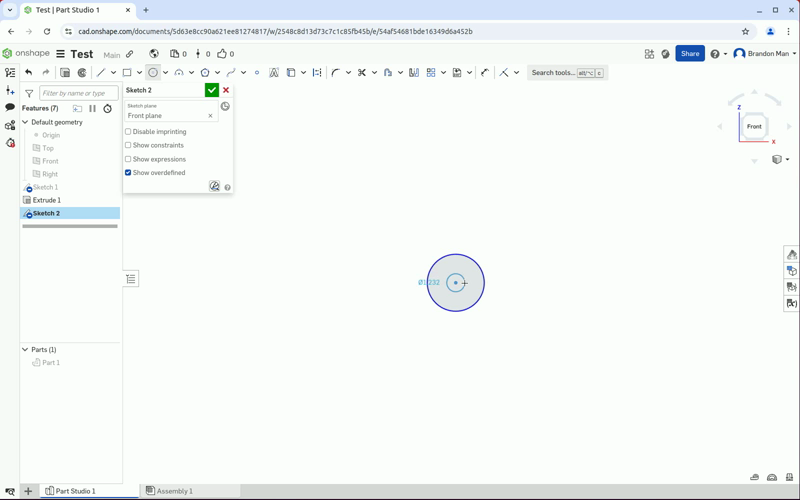
scroll(6)
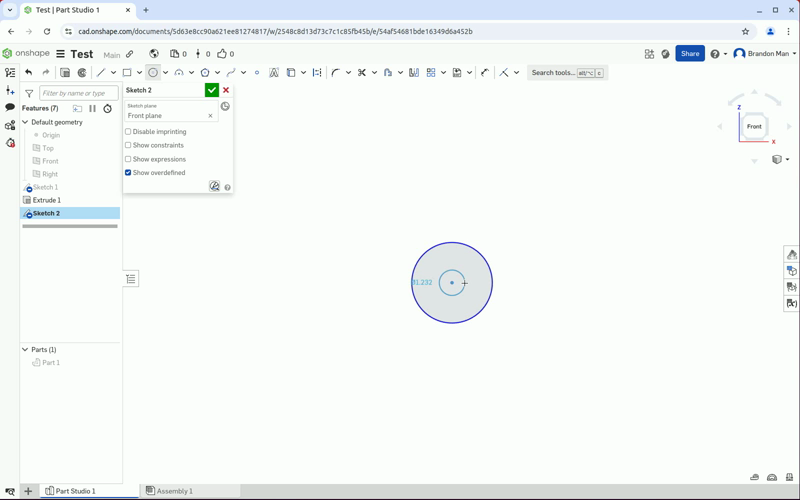
scroll(6)
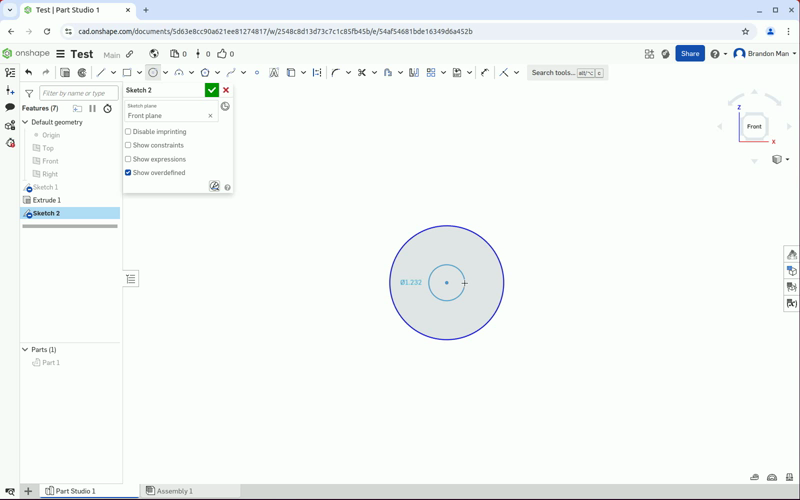
scroll(6)
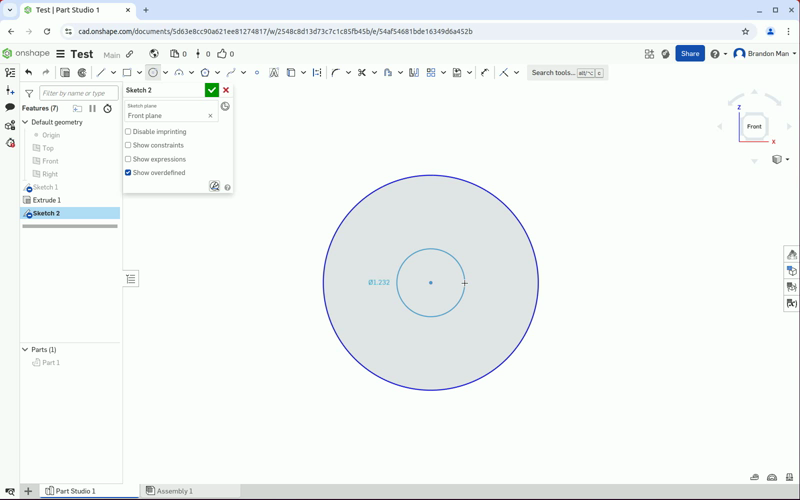
click(464, 282)
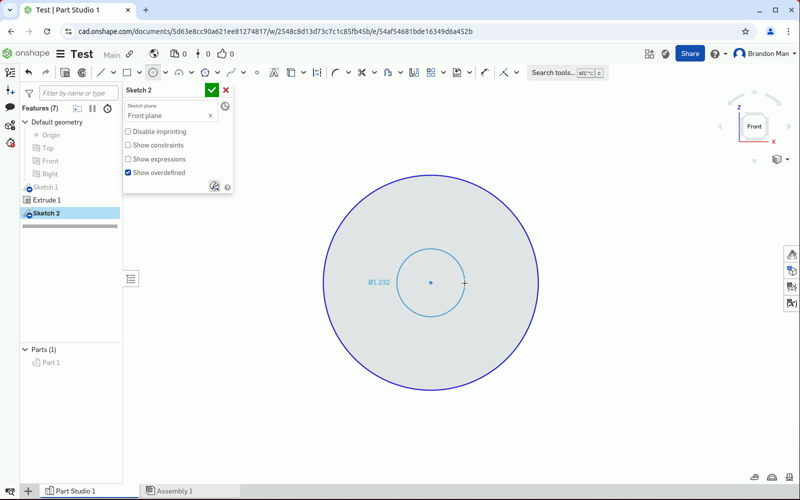
scroll(-6)
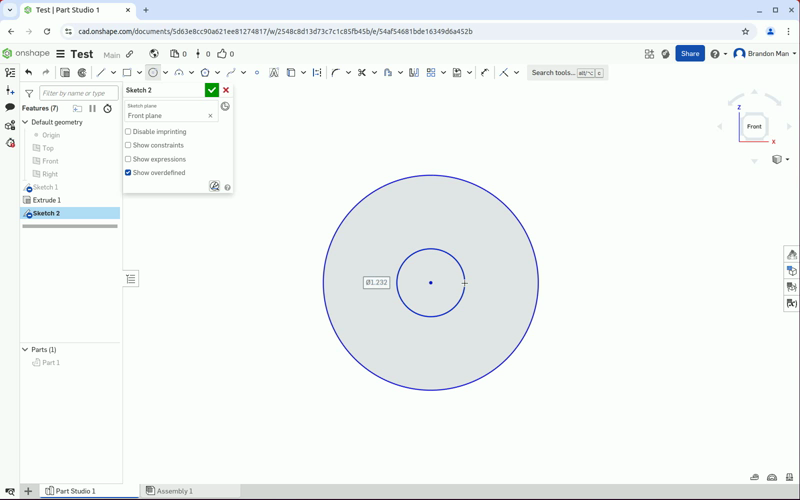
scroll(-6)
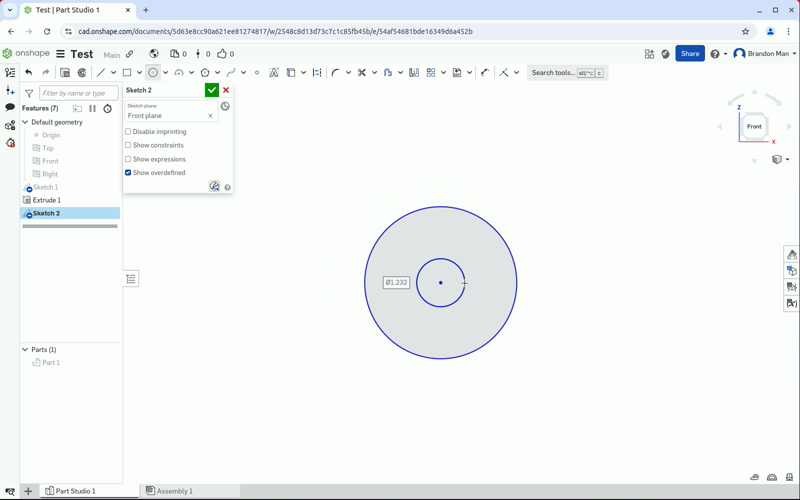
scroll(-6)
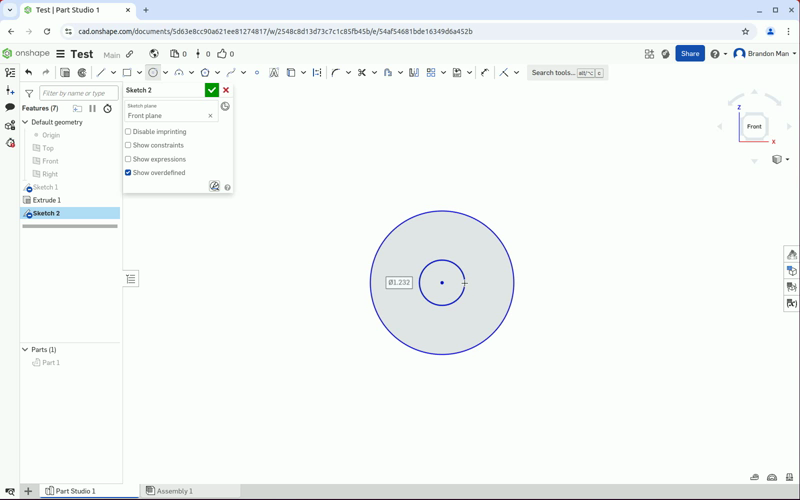
scroll(-6)
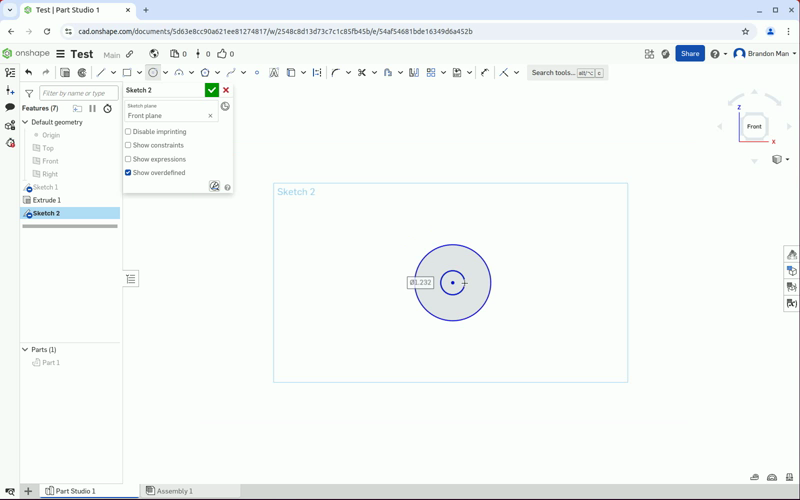
scroll(-6)
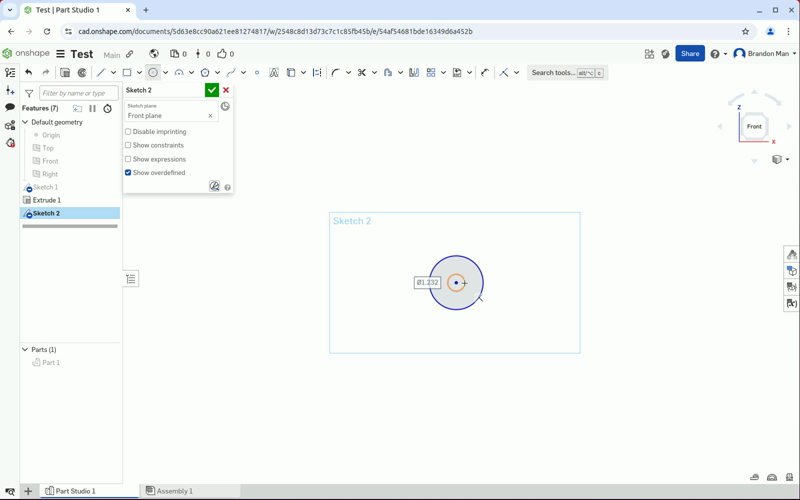
scroll(-6)
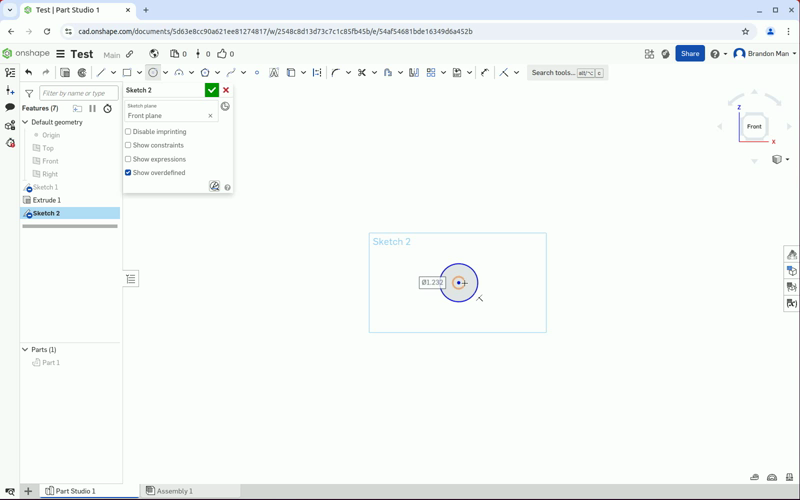
scroll(-6)
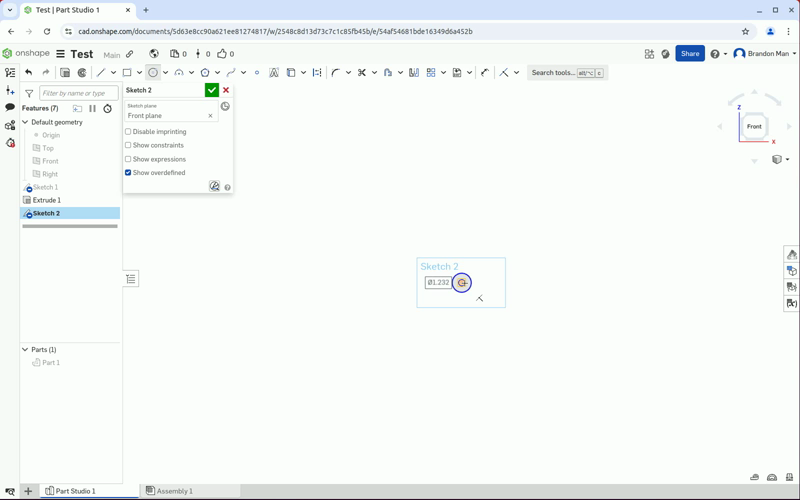
key(esc)
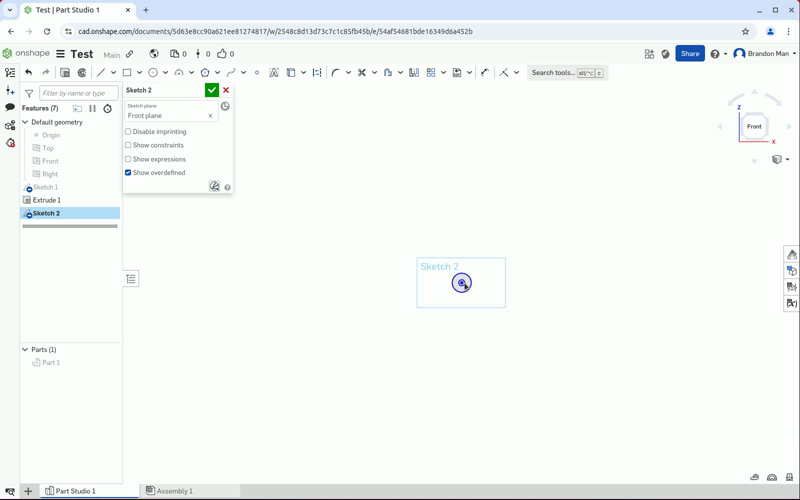
mouse_move(462, 289)
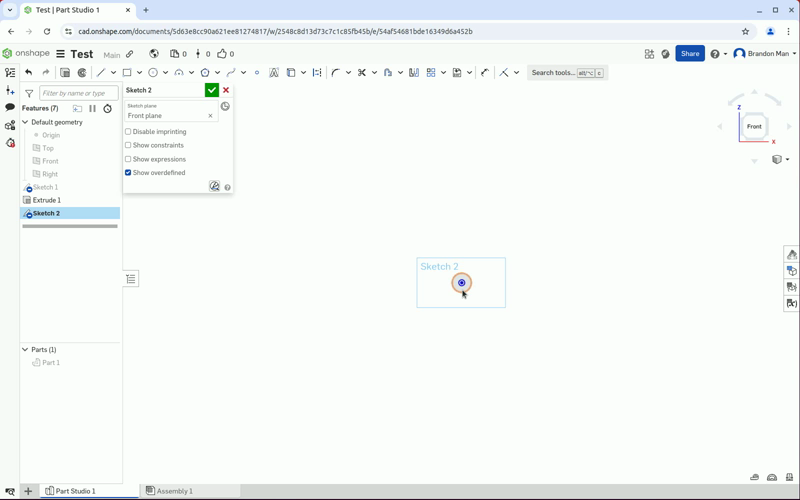
scroll(6)
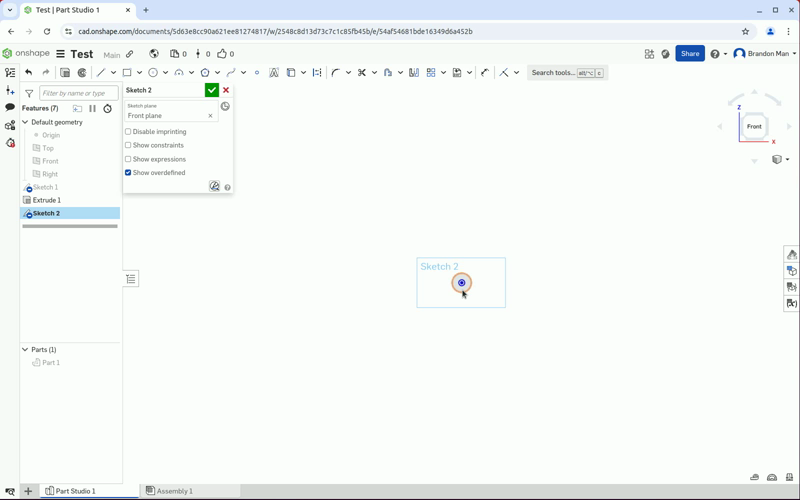
scroll(6)
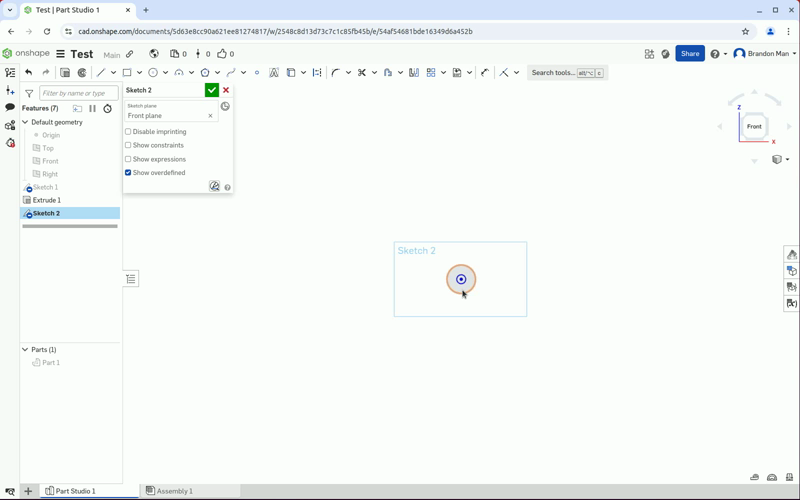
scroll(6)
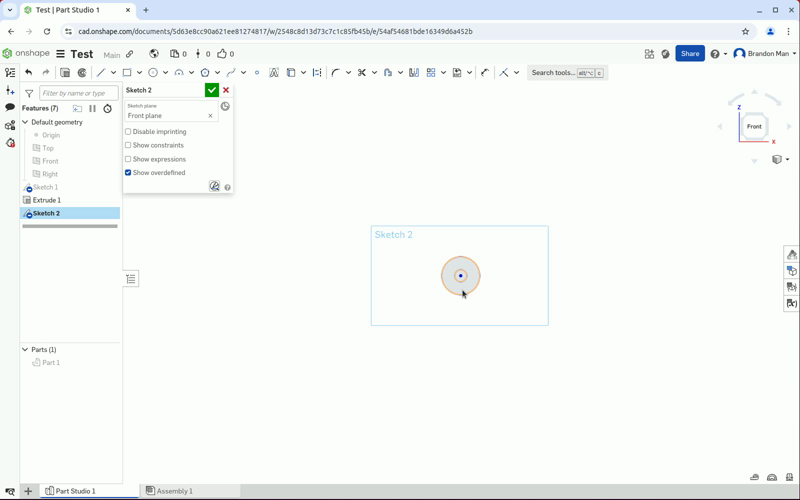
scroll(6)
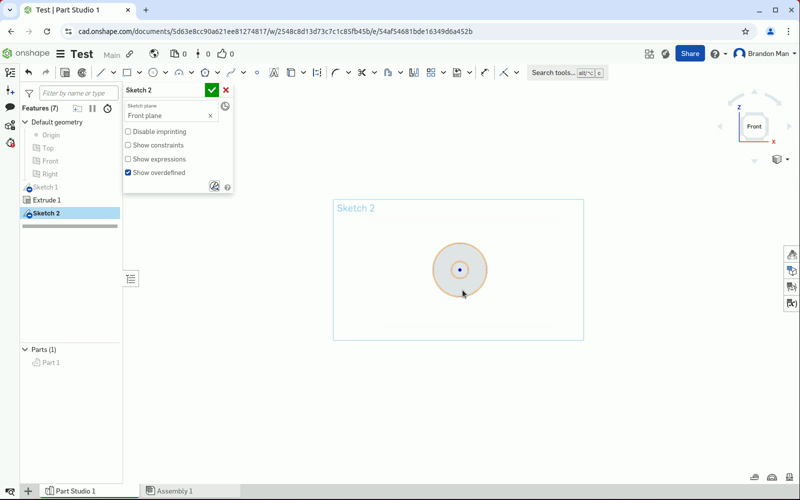
scroll(6)
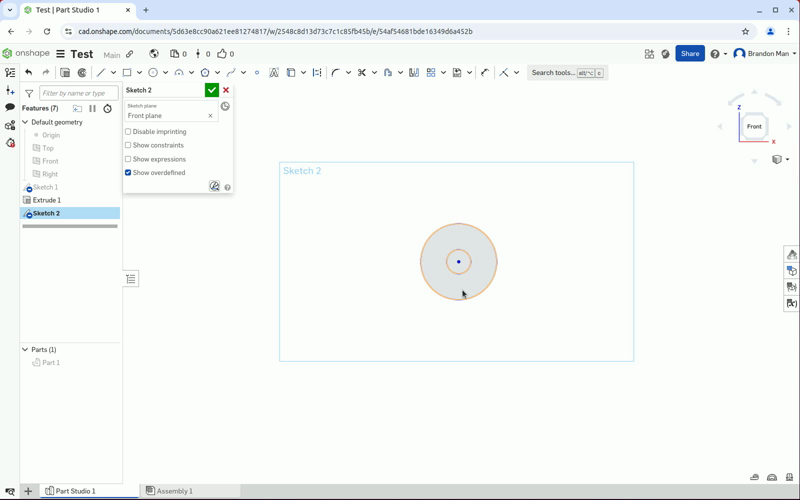
scroll(6)
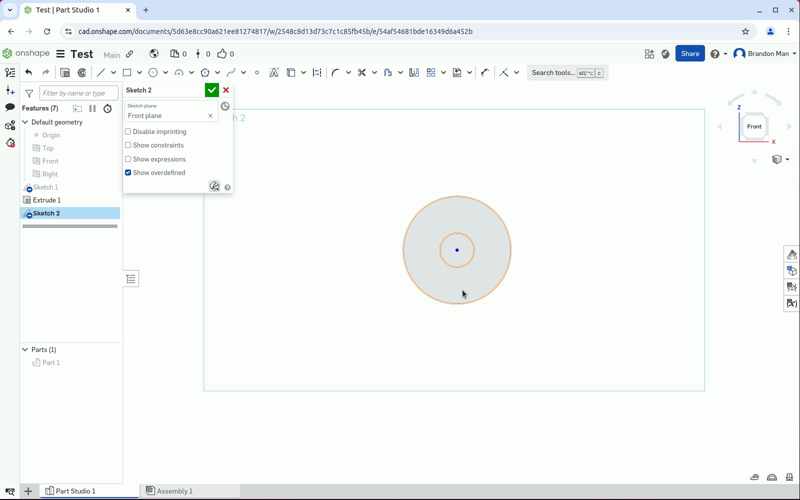
scroll(6)
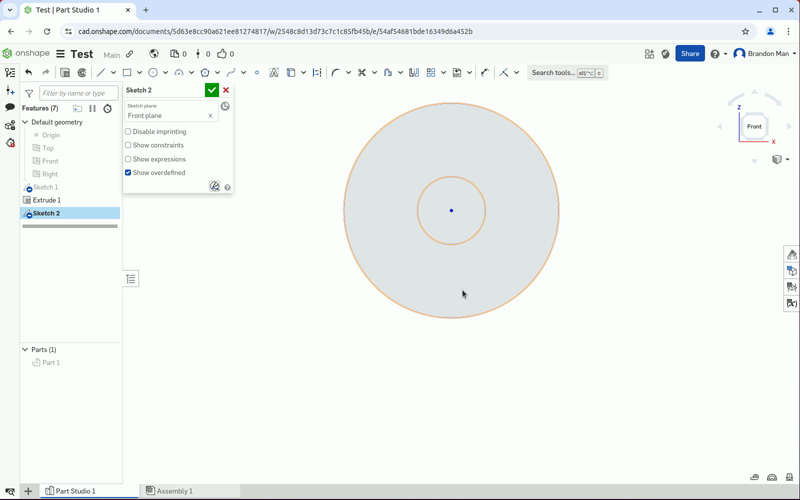
click(462, 289)
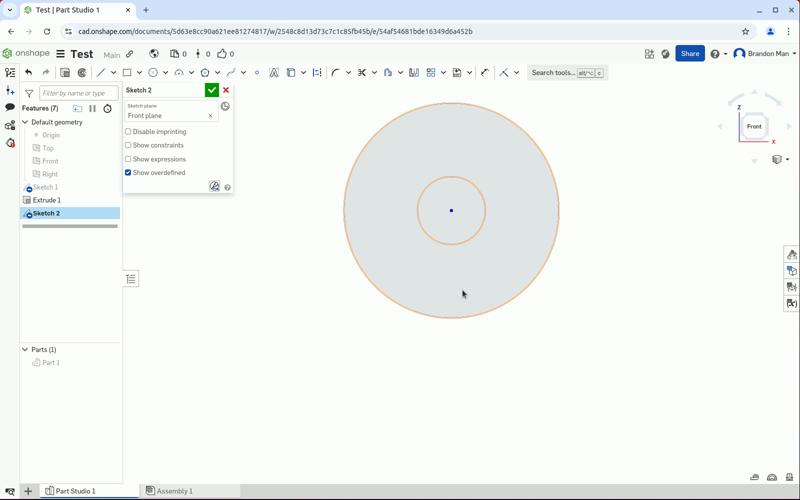
scroll(-6)
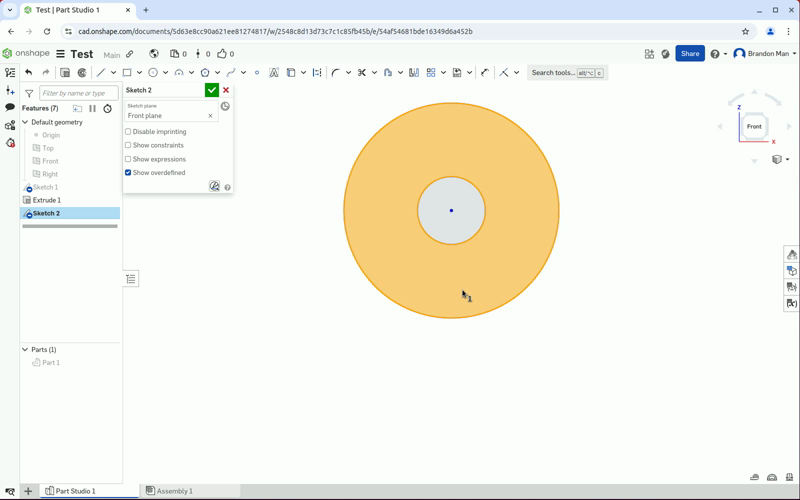
scroll(-6)
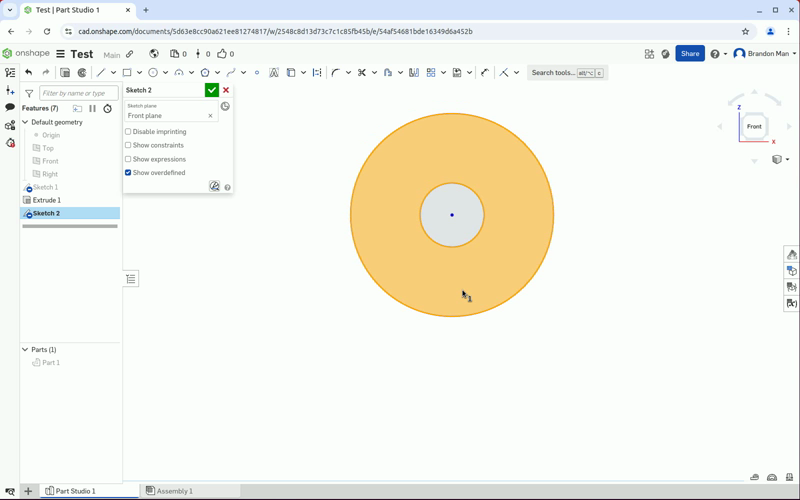
scroll(-6)
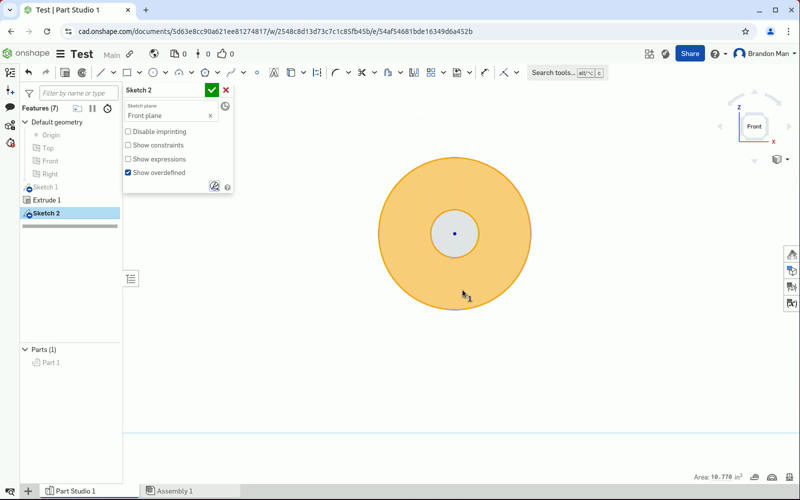
scroll(-6)
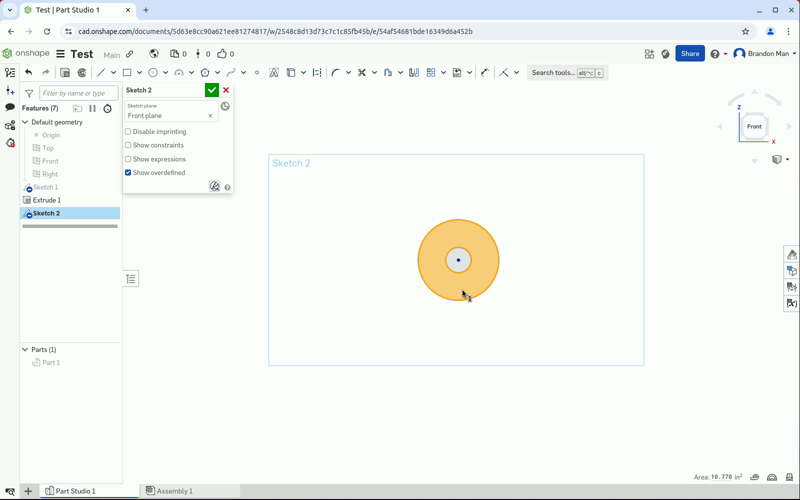
scroll(-6)
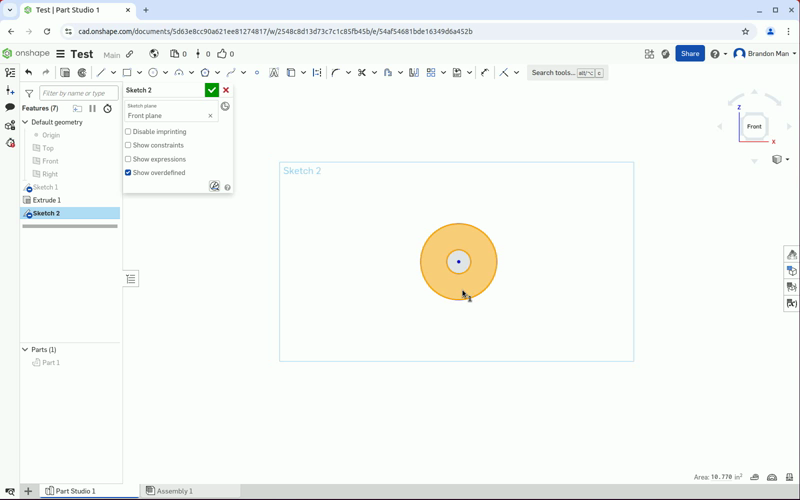
scroll(-6)
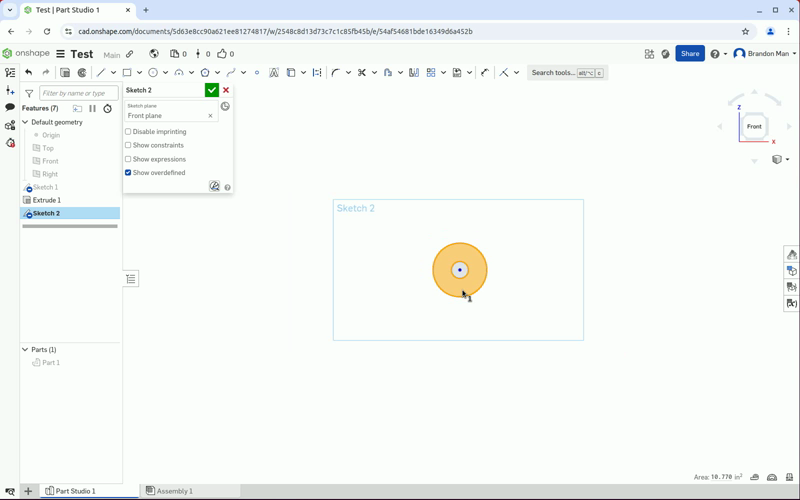
scroll(-6)
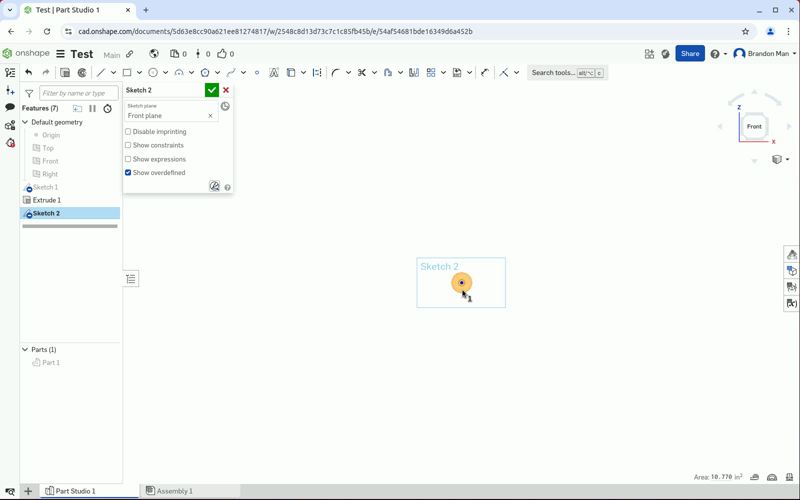
mouse_move(73, 352)
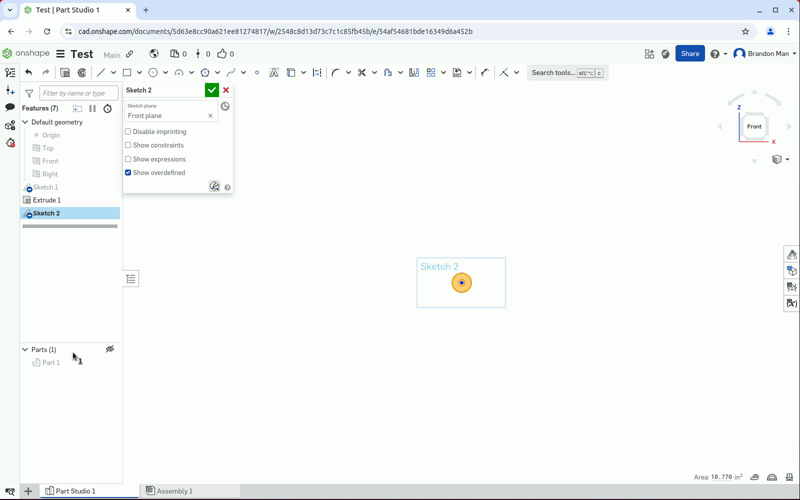
key(shift+y)
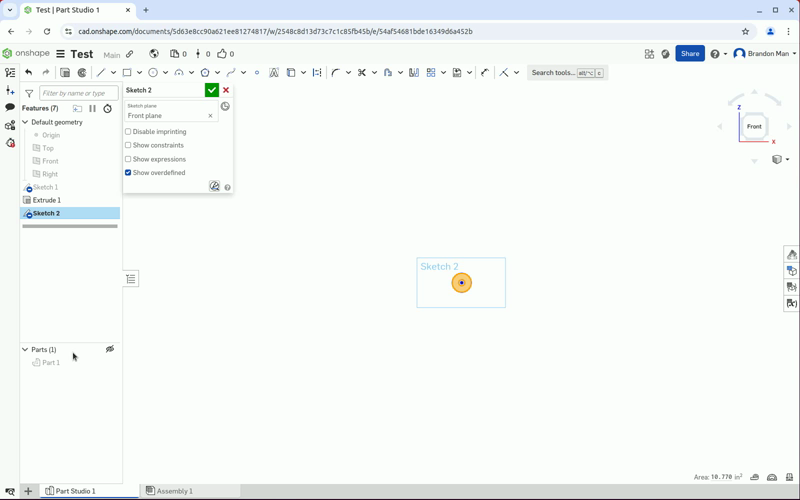
key(shift+e)
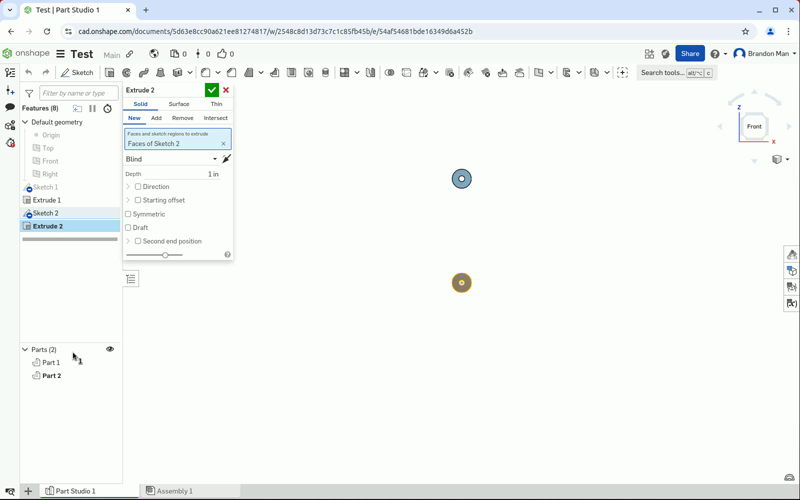
mouse_move(143, 106)
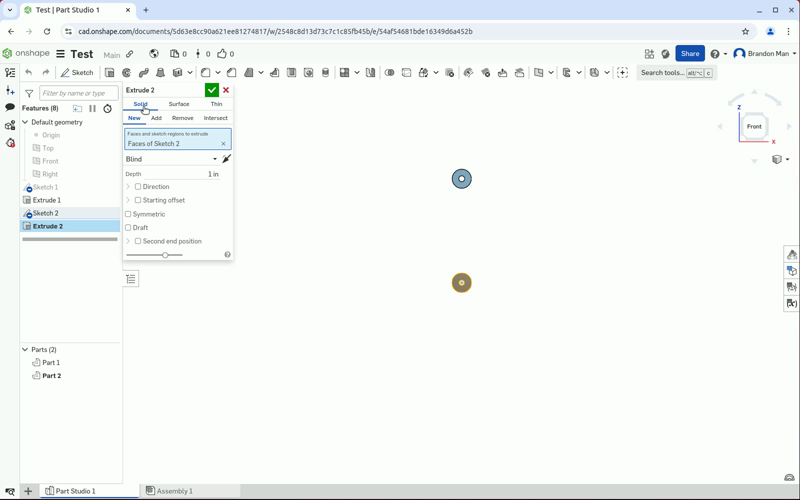
click(143, 106)
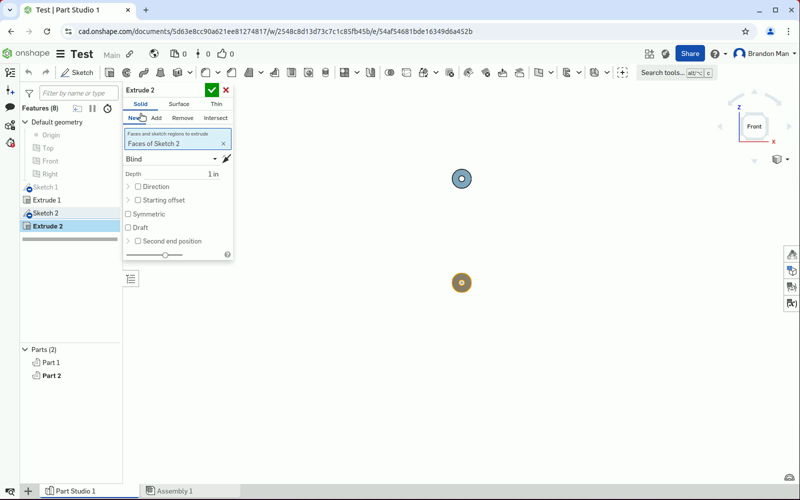
mouse_move(137, 120)
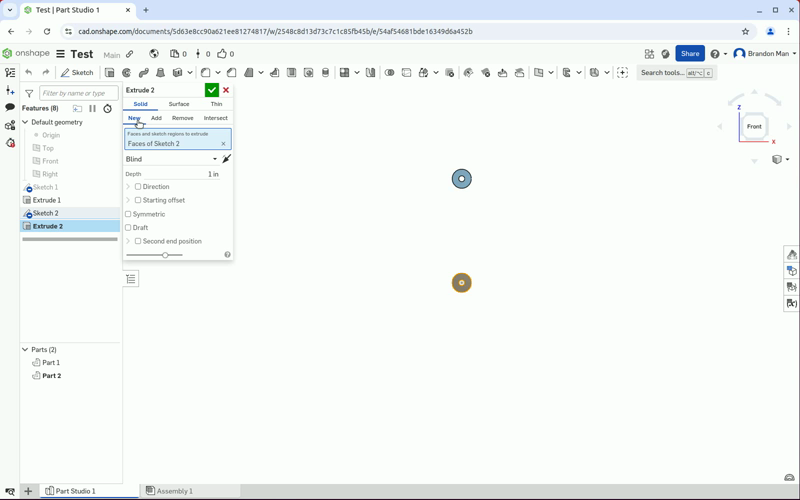
click(137, 120)
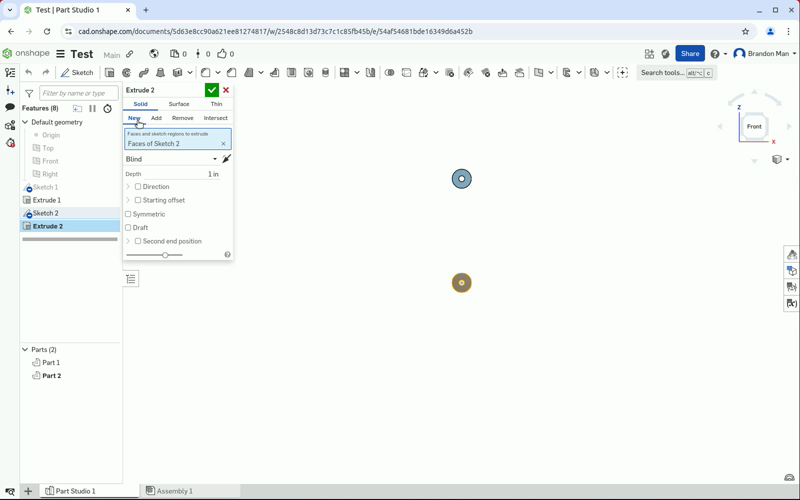
key(tab, 4)
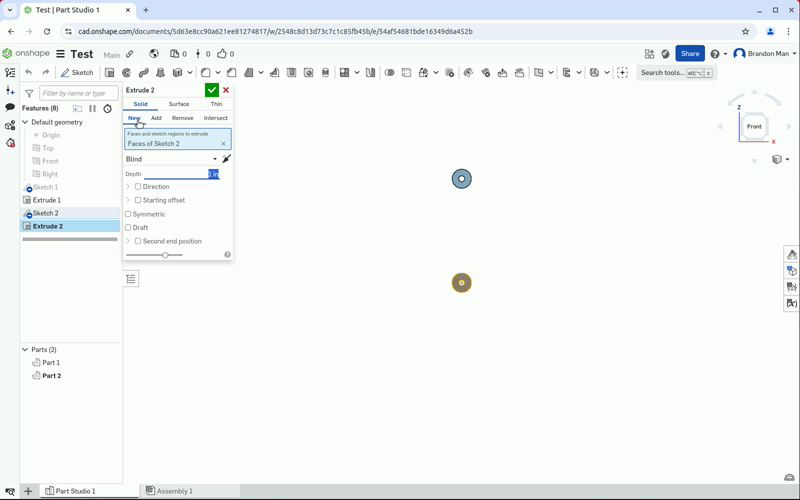
text(0.481)
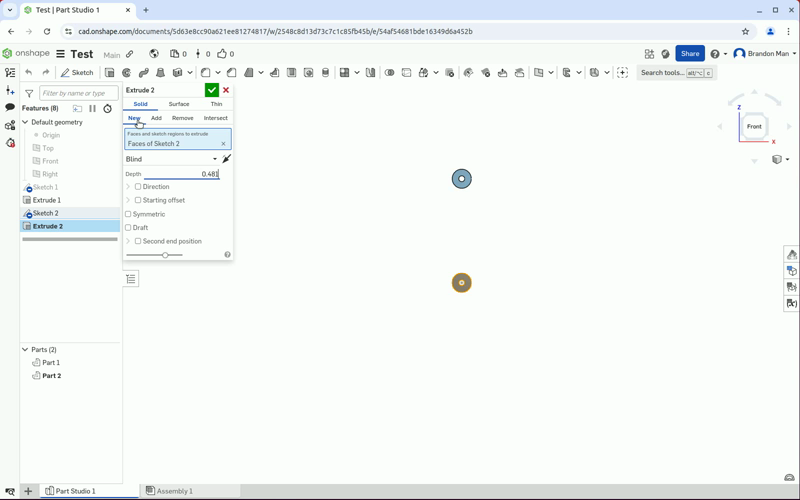
key(enter)
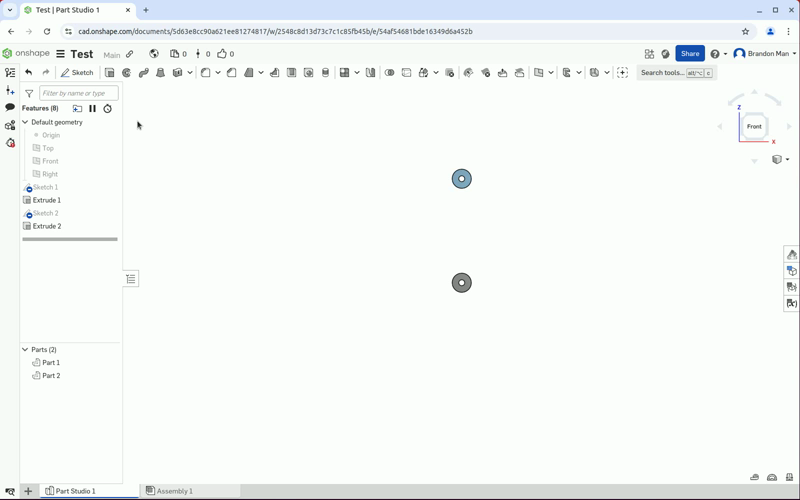
key(shift+h)
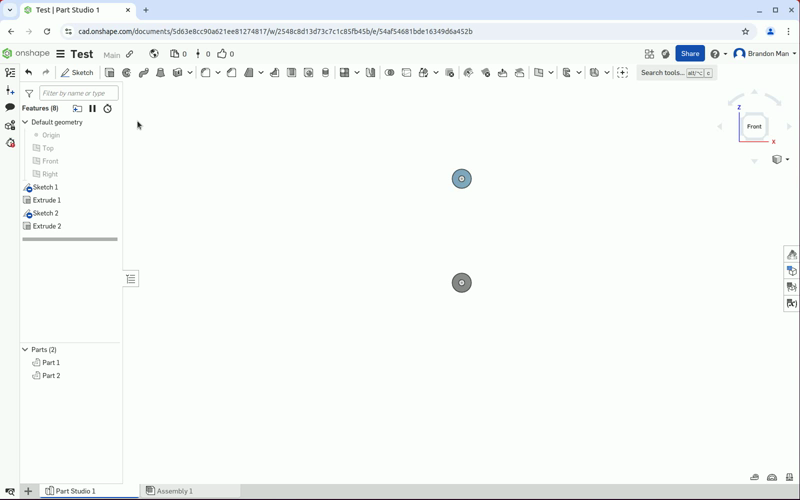
key(shift+h)
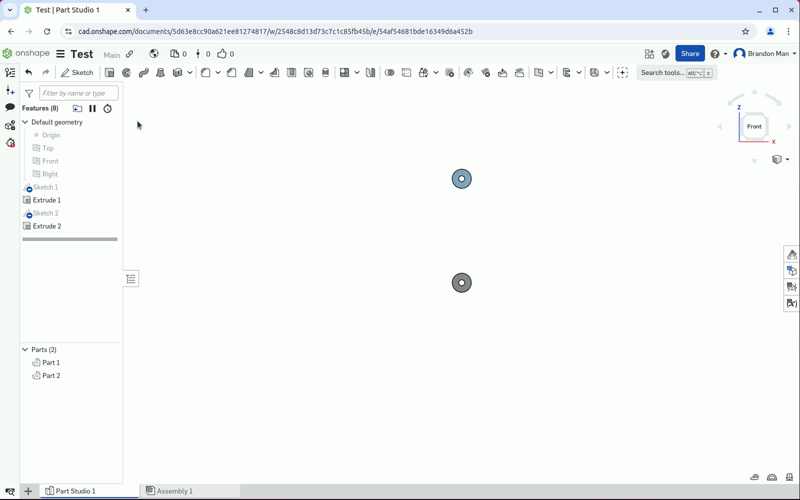
mouse_move(73, 189)
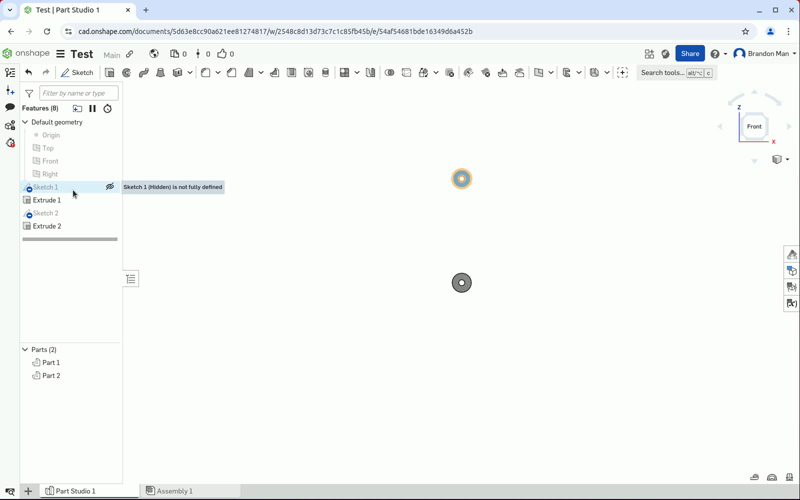
click(73, 189)
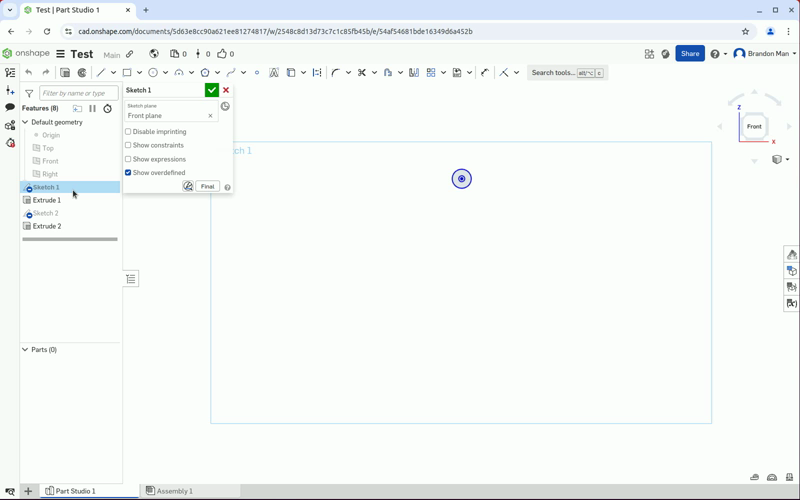
mouse_move(229, 92)
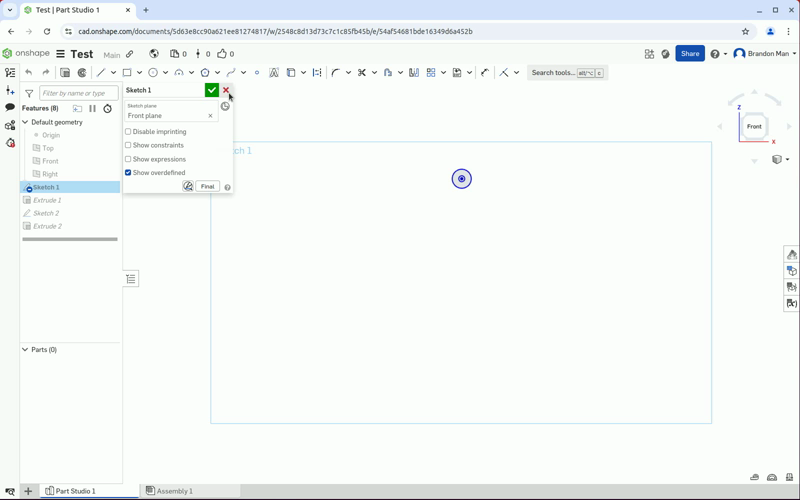
click(229, 92)
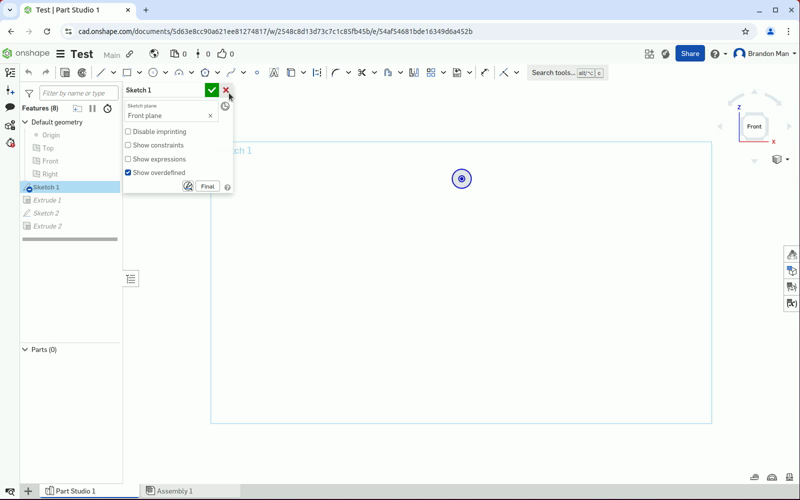
key(shift+s)
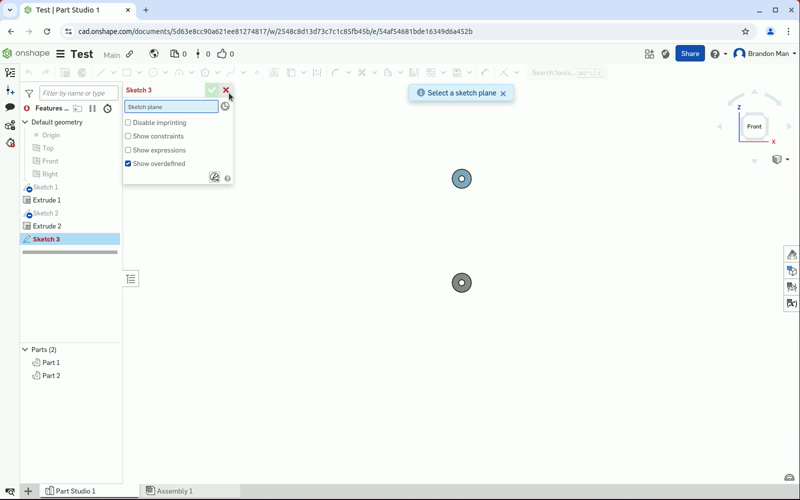
mouse_move(73, 163)
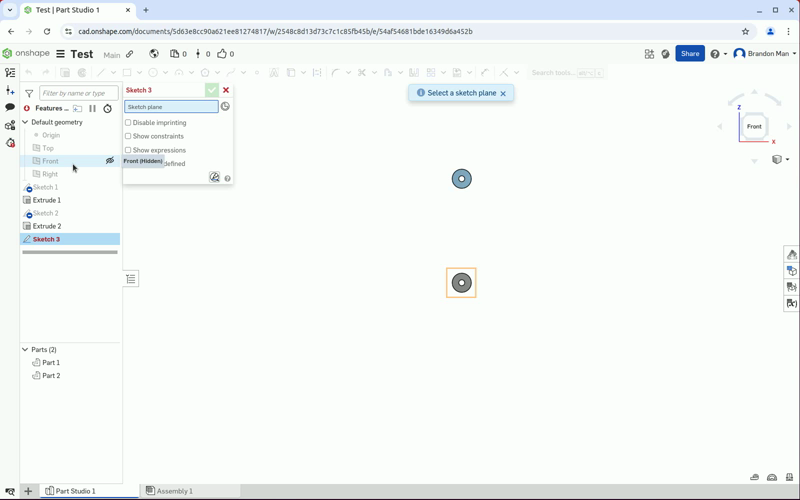
click(73, 163)
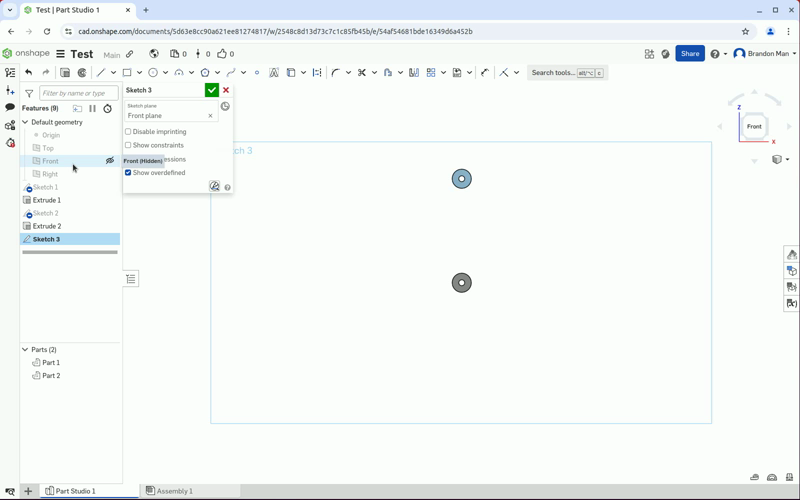
mouse_move(73, 352)
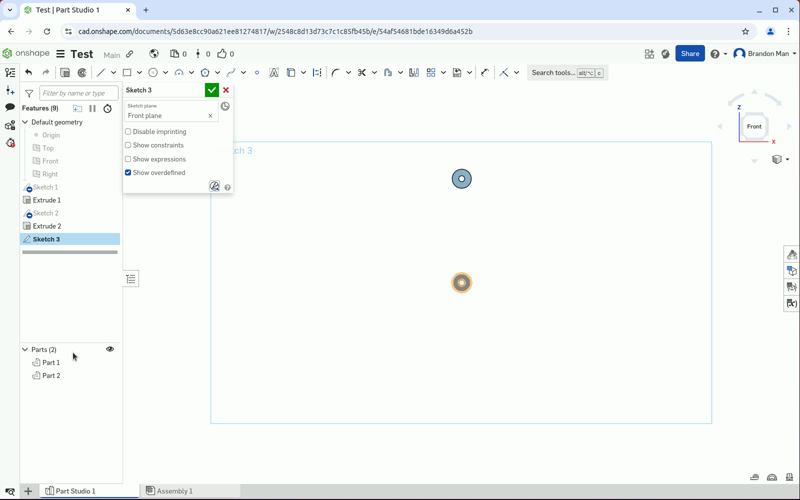
key(y)
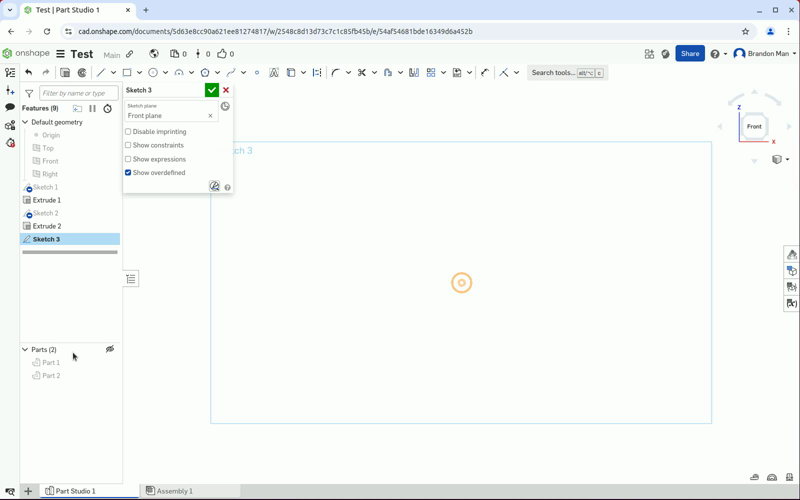
key(c)
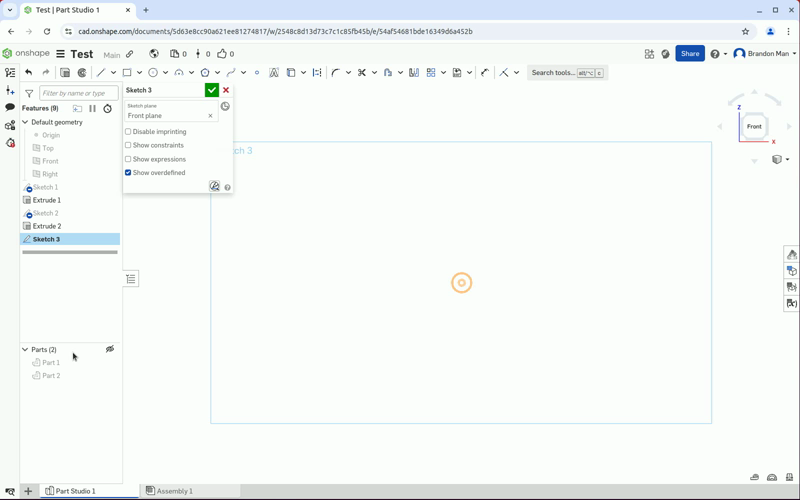
key_down(shift)
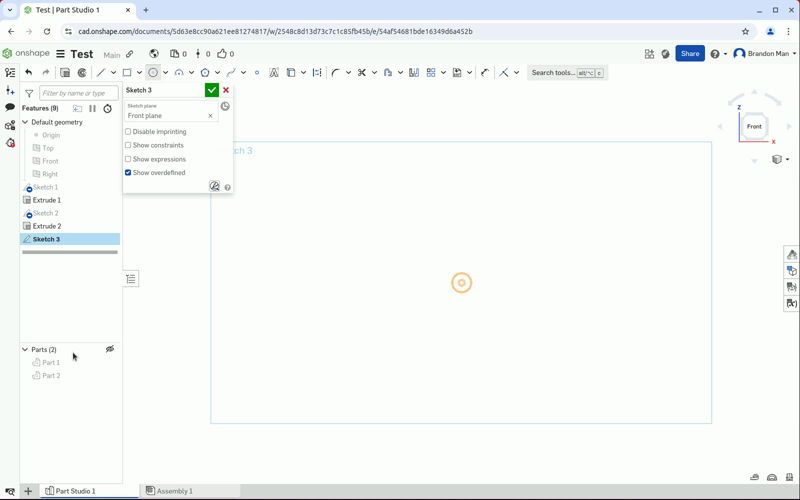
mouse_move(501, 282)
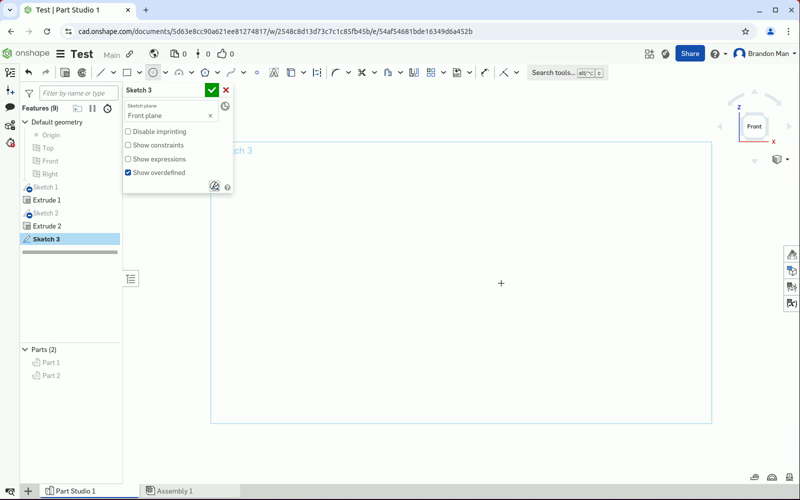
click(501, 282)
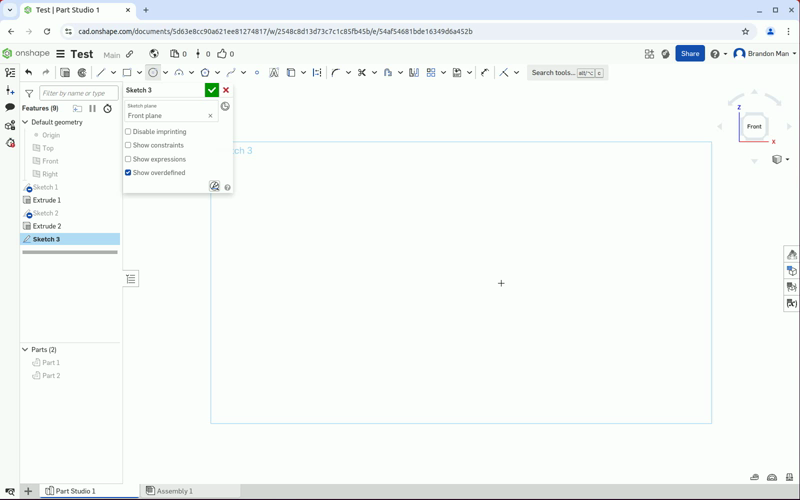
key_up(shift)
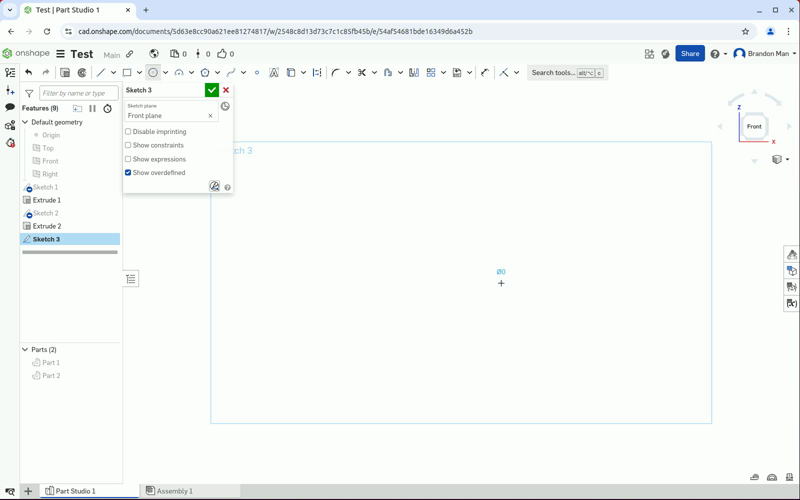
mouse_move(508, 282)
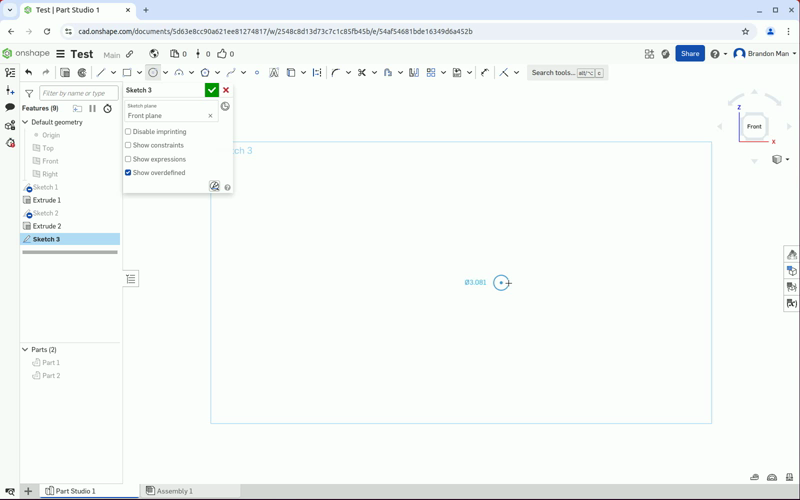
click(508, 282)
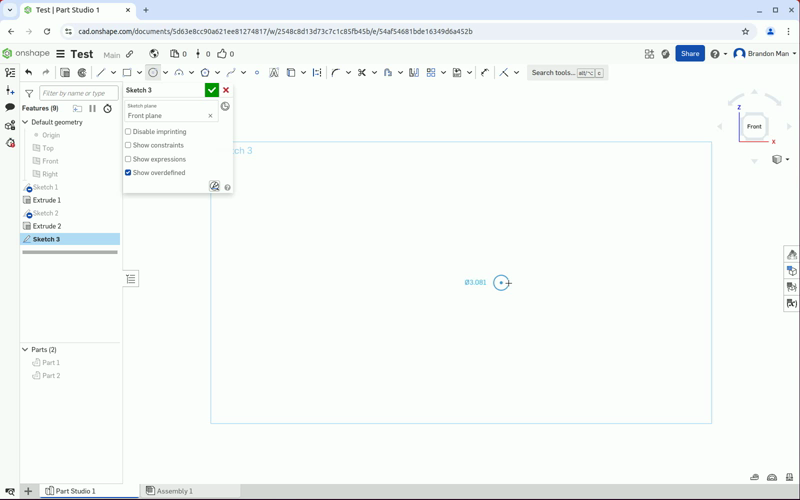
key(esc)
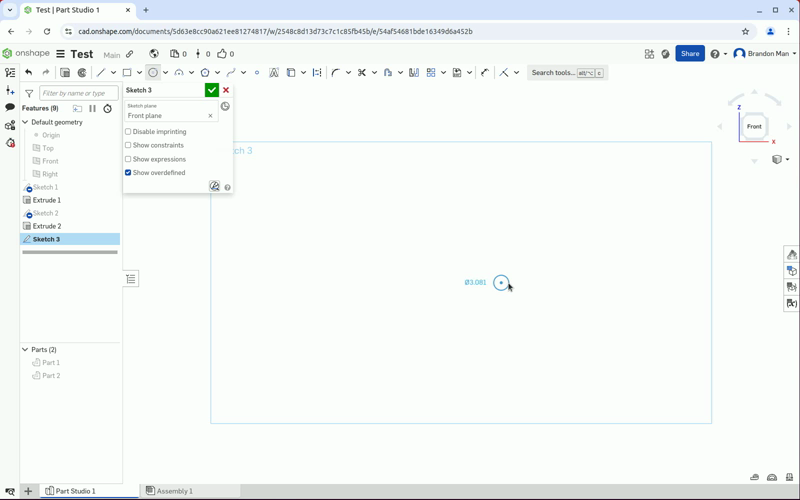
key(c)
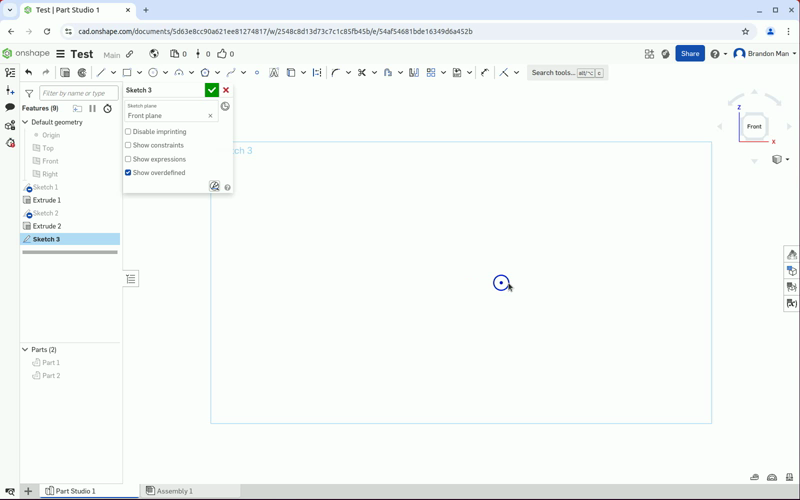
key_down(shift)
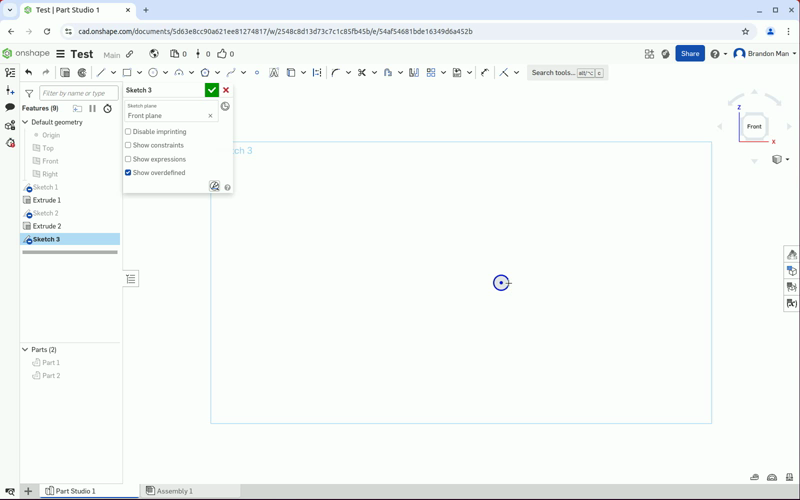
mouse_move(501, 282)
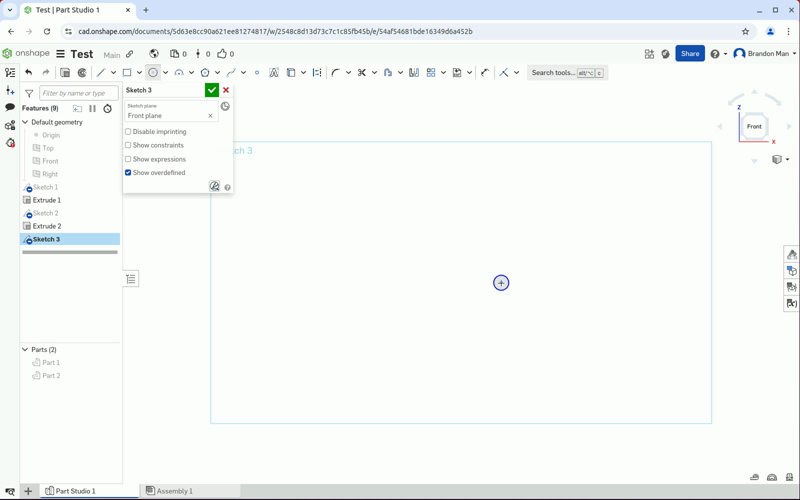
click(501, 282)
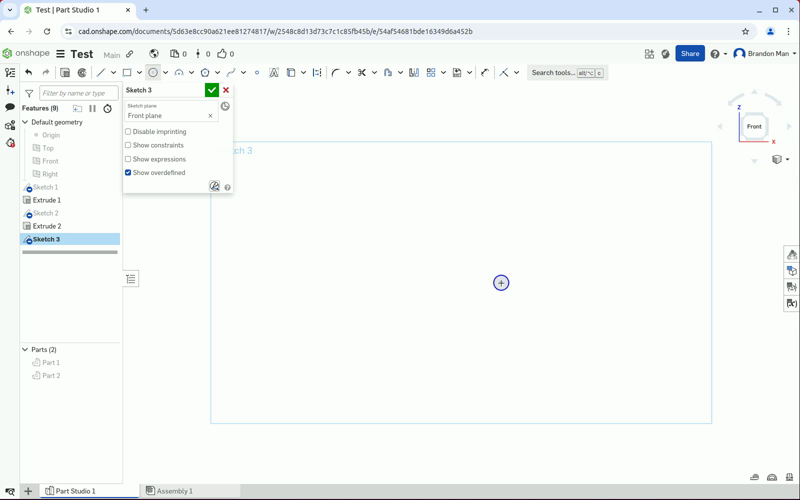
key_up(shift)
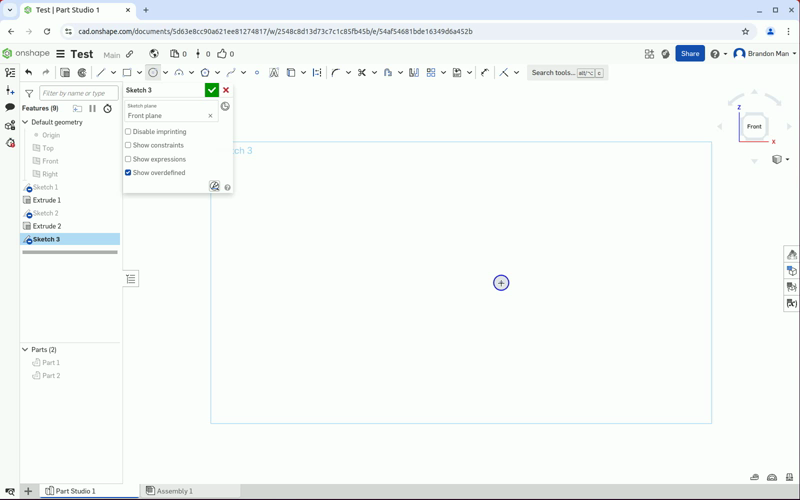
mouse_move(504, 282)
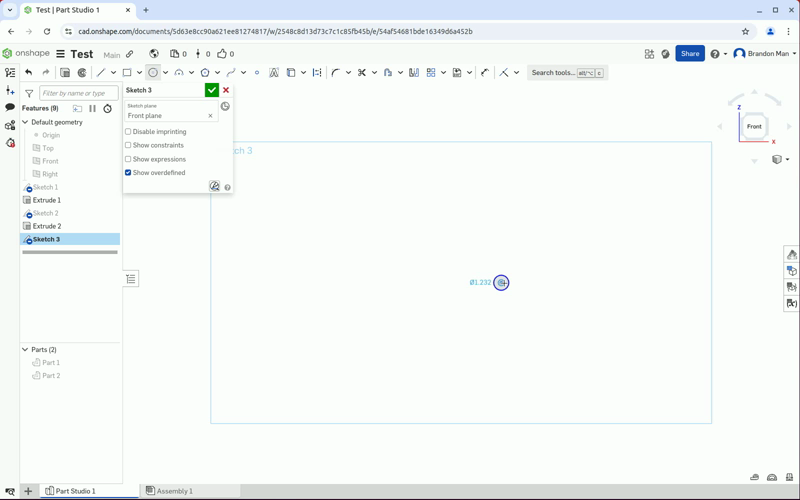
scroll(6)
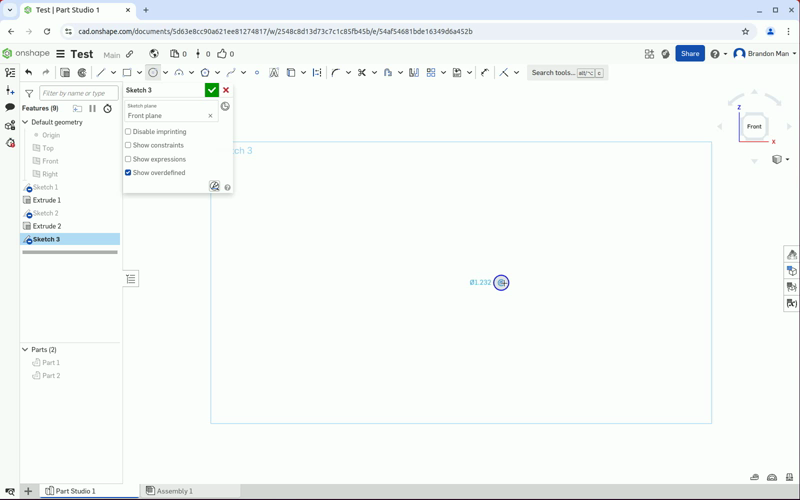
scroll(6)
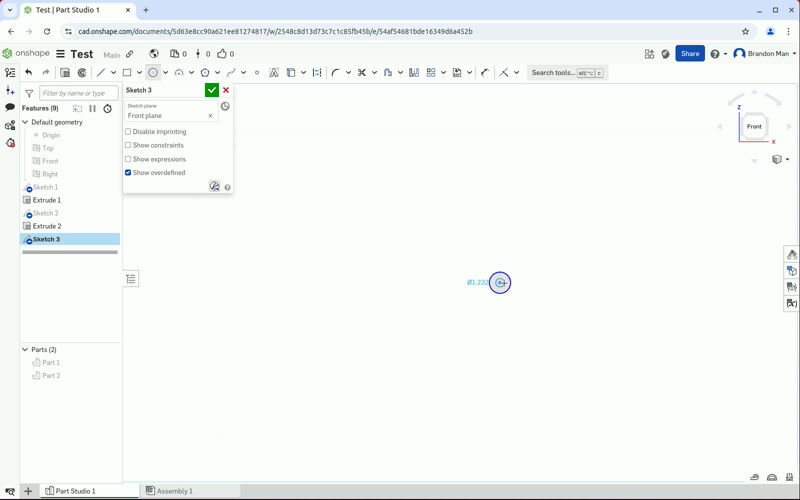
scroll(6)
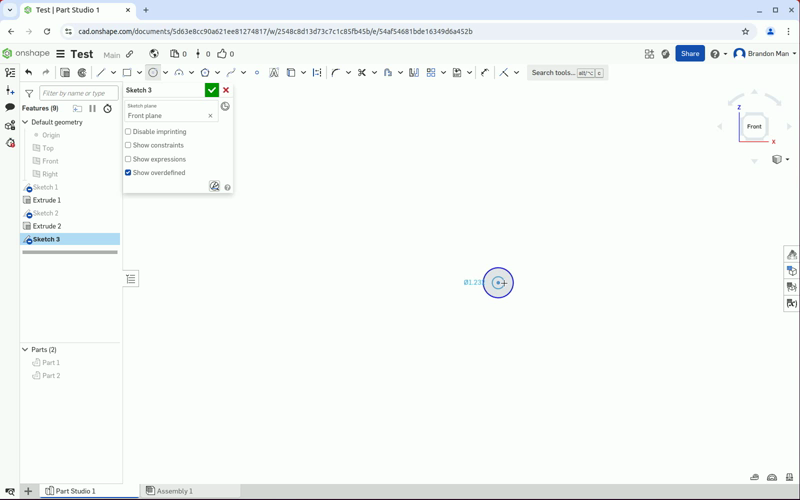
scroll(6)
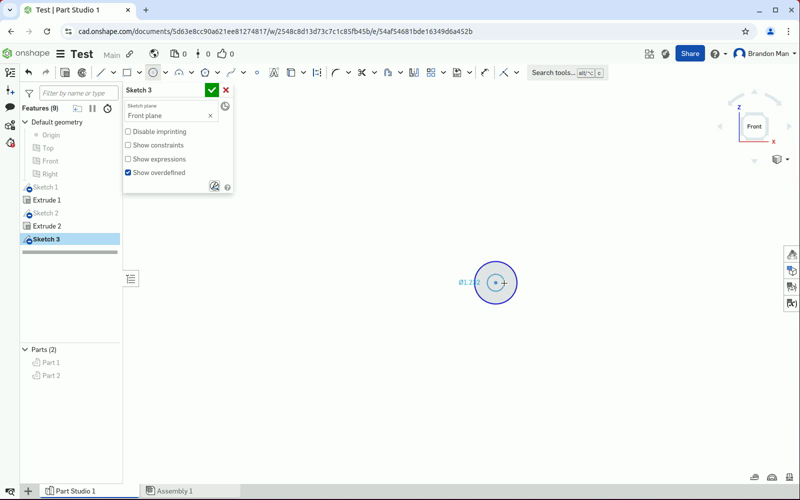
scroll(6)
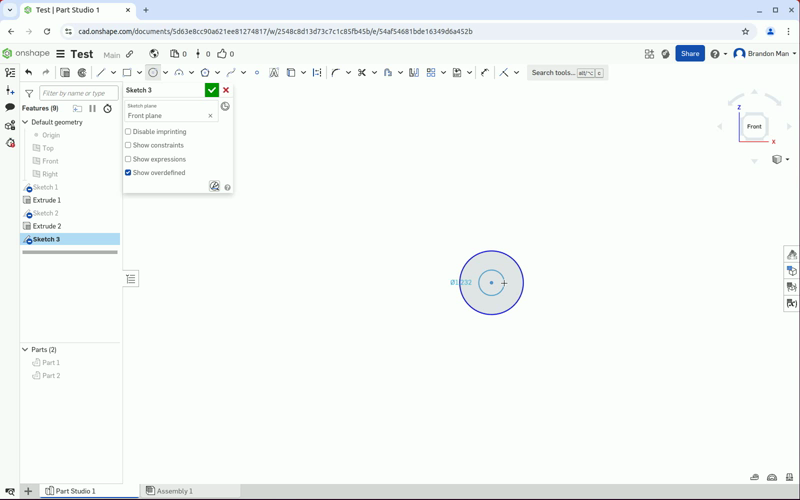
scroll(6)
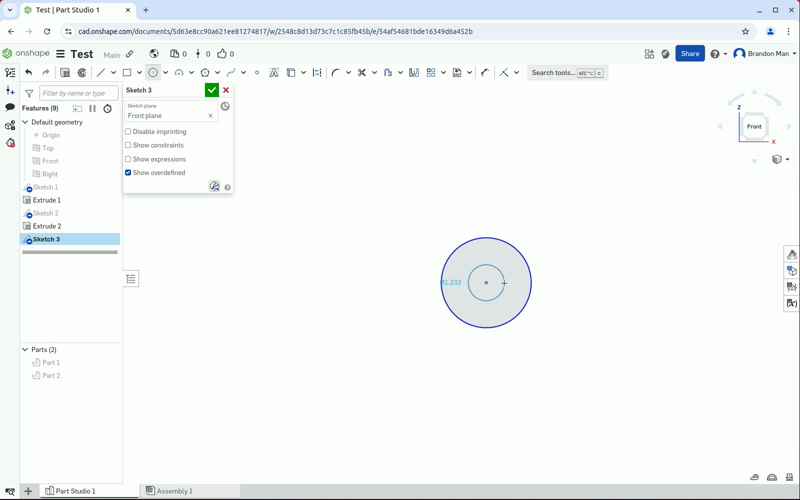
scroll(6)
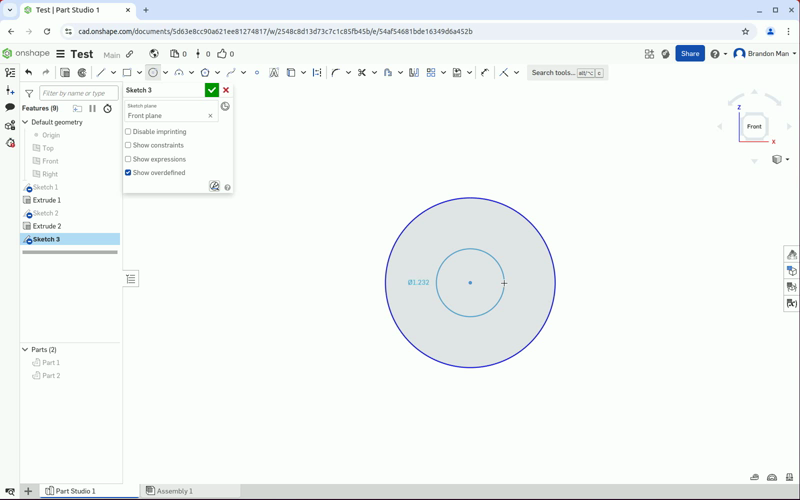
click(504, 282)
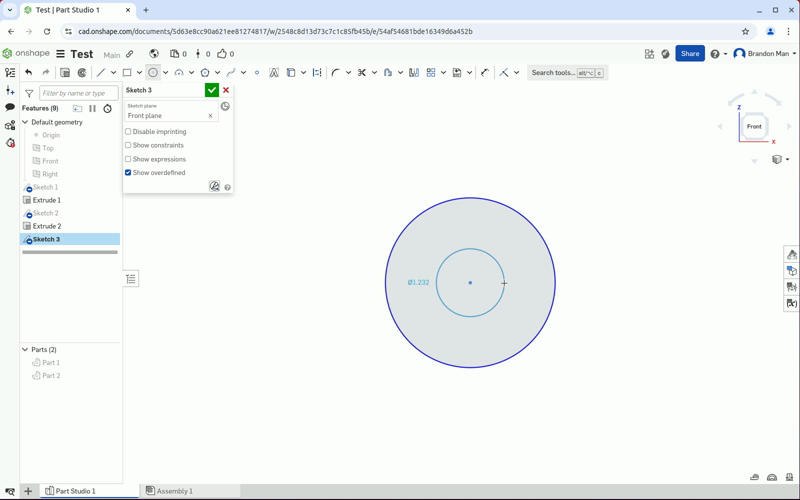
scroll(-6)
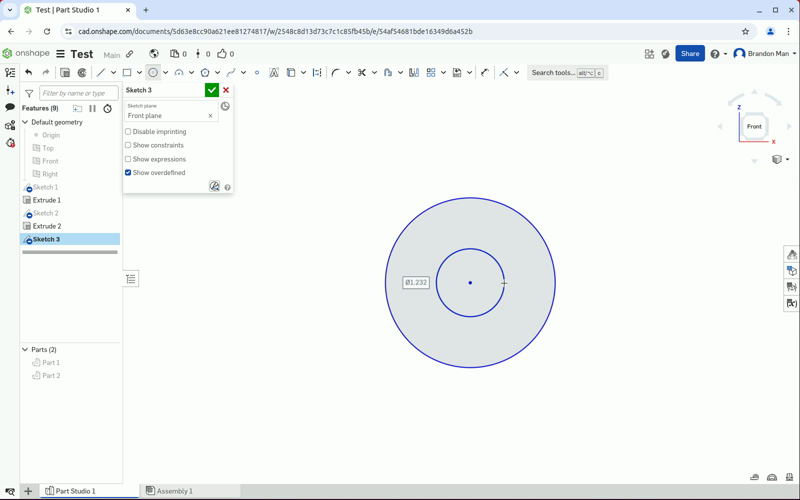
scroll(-6)
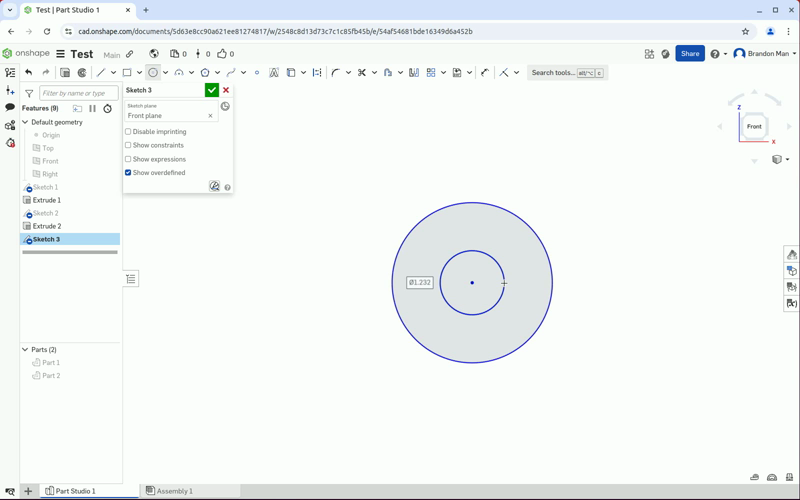
scroll(-6)
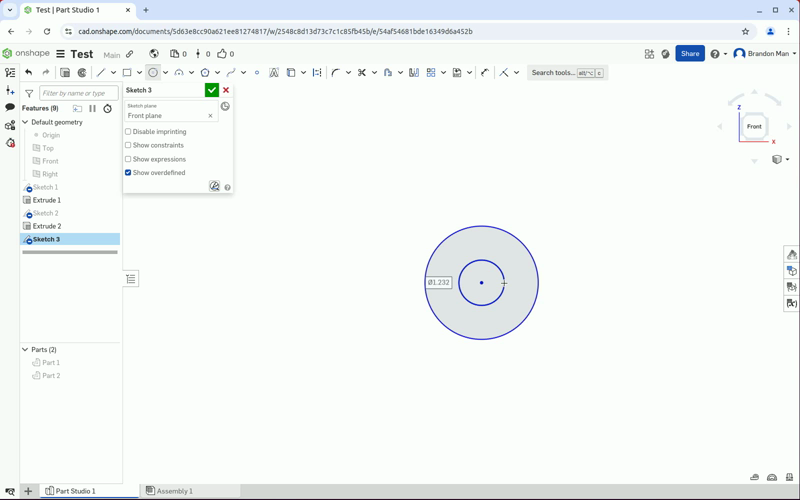
scroll(-6)
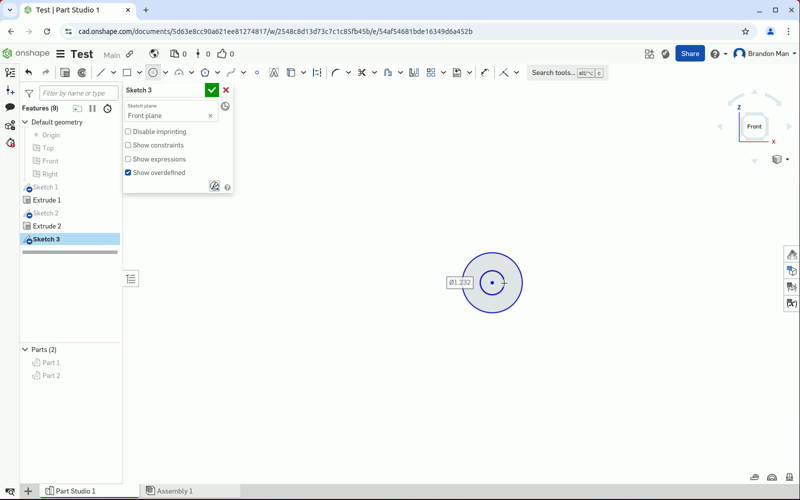
scroll(-6)
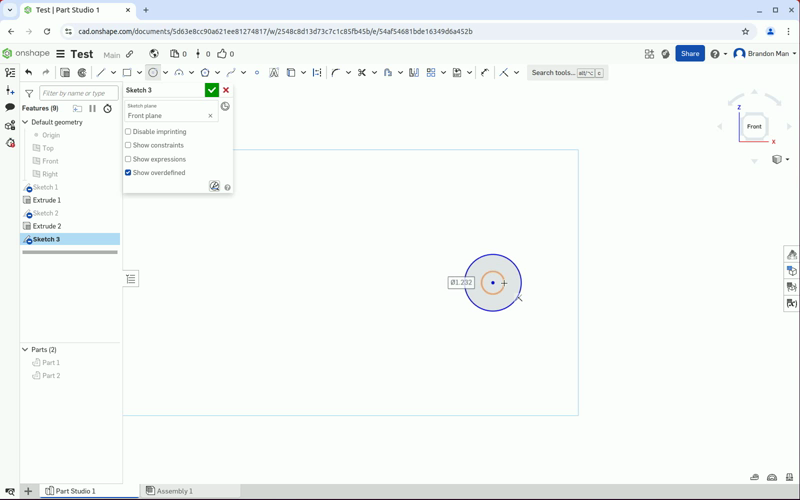
scroll(-6)
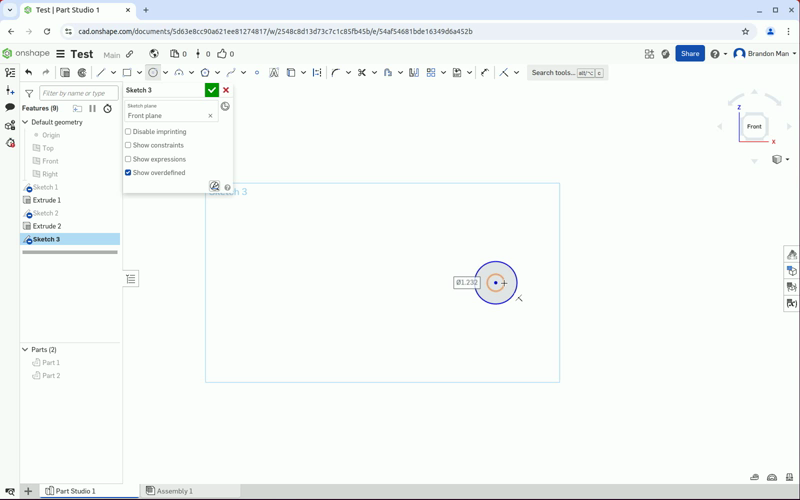
scroll(-6)
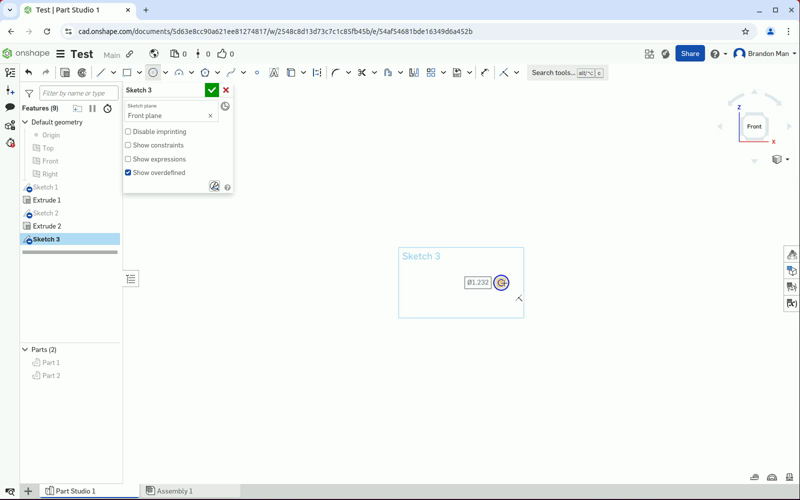
key(esc)
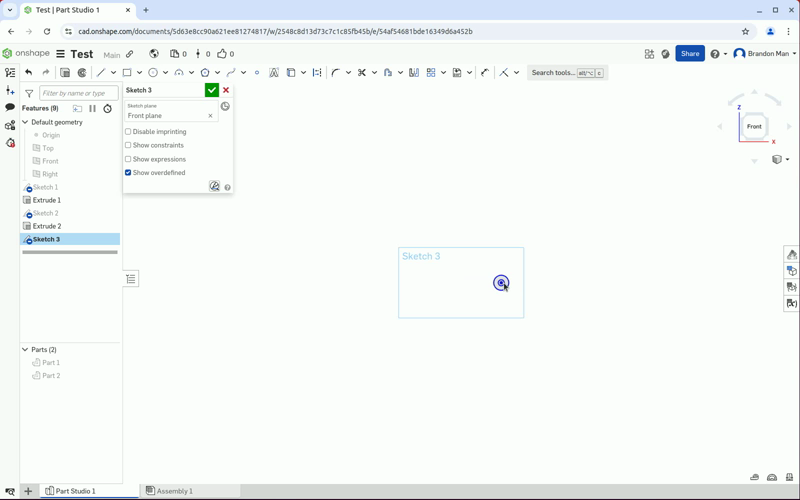
mouse_move(501, 289)
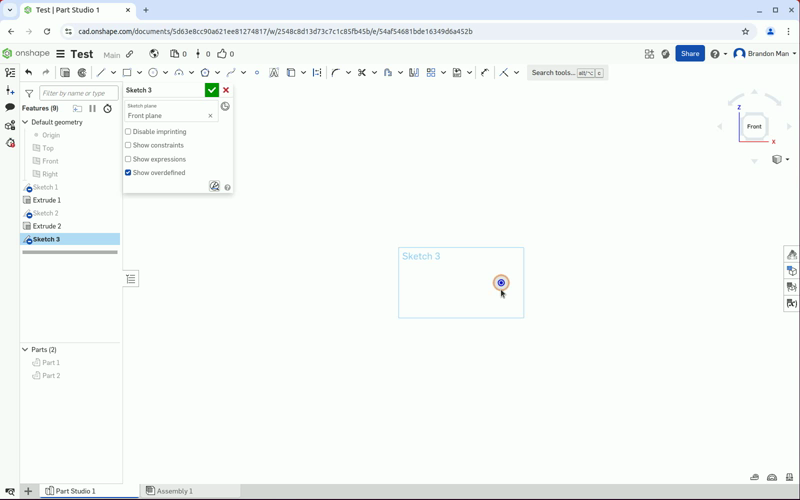
scroll(6)
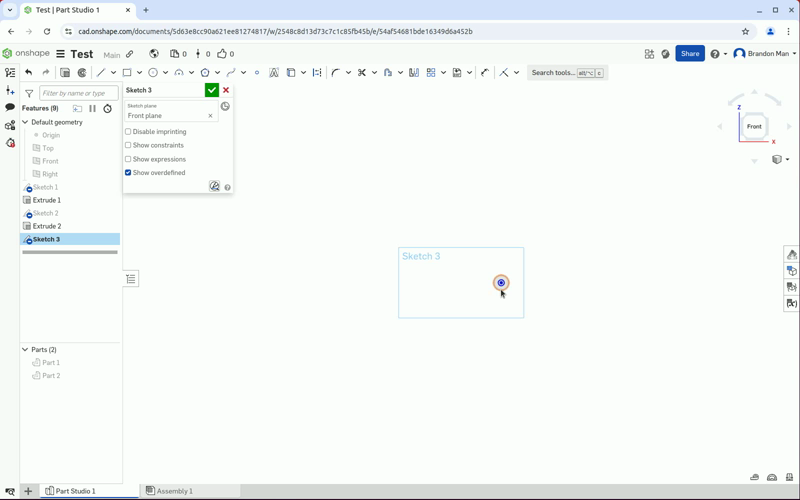
scroll(6)
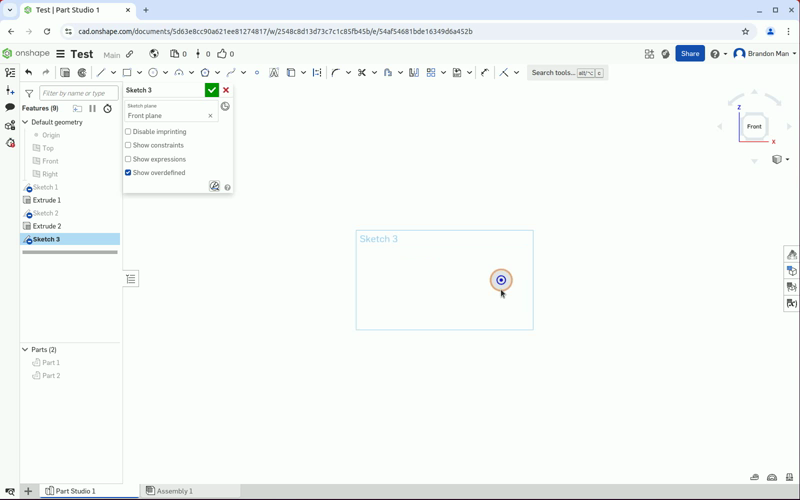
scroll(6)
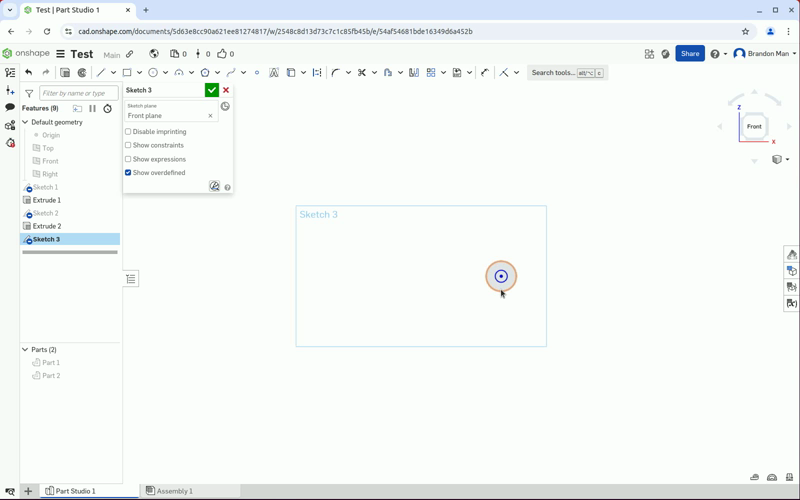
scroll(6)
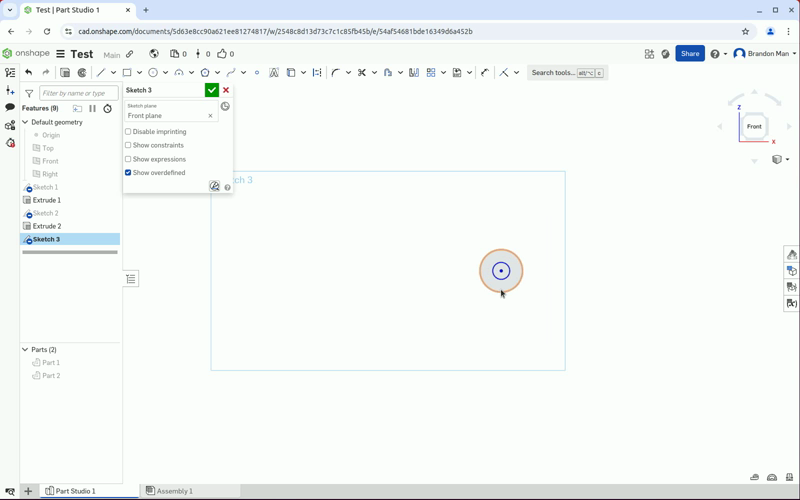
scroll(6)
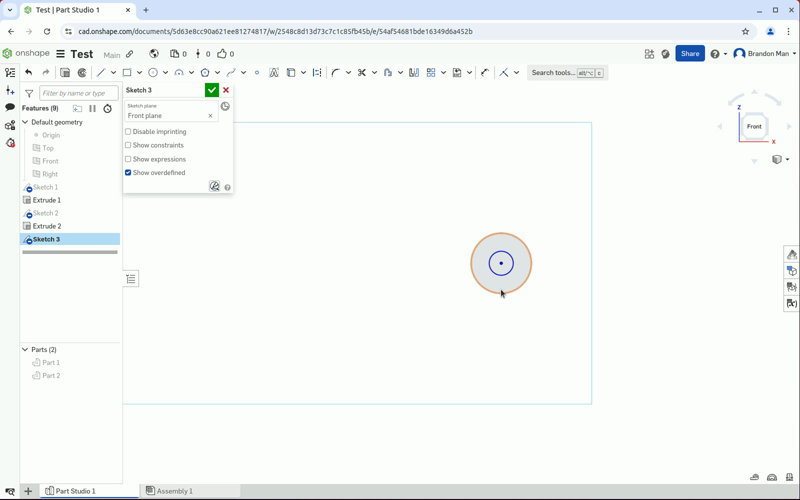
scroll(6)
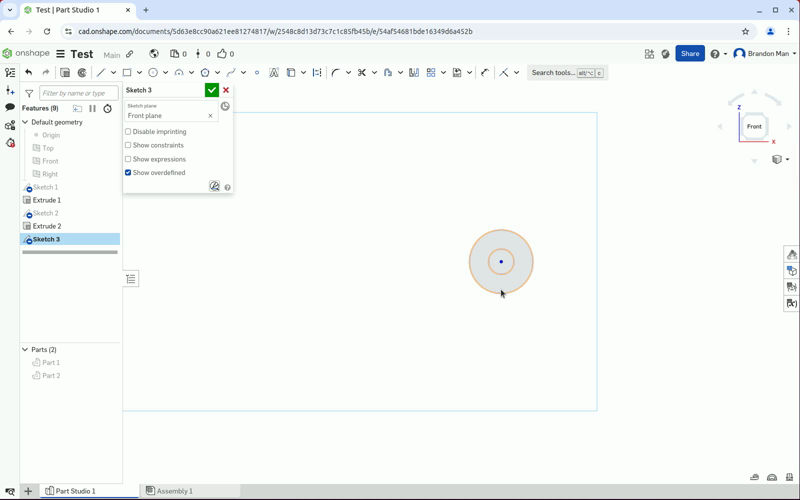
scroll(6)
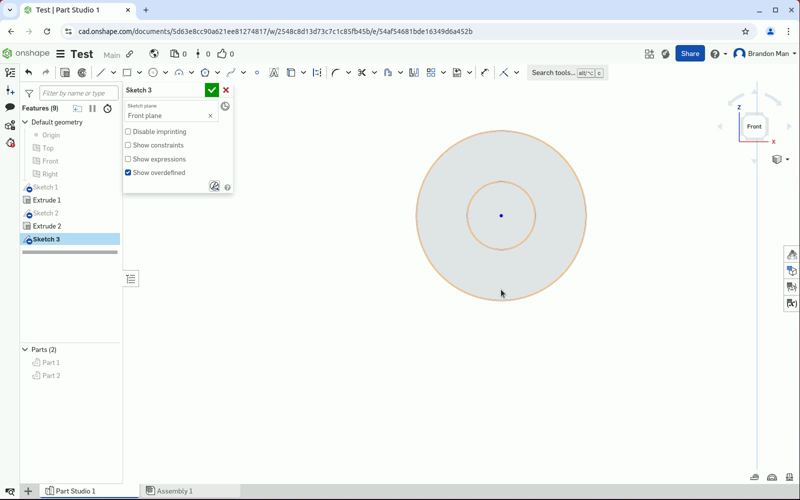
click(501, 289)
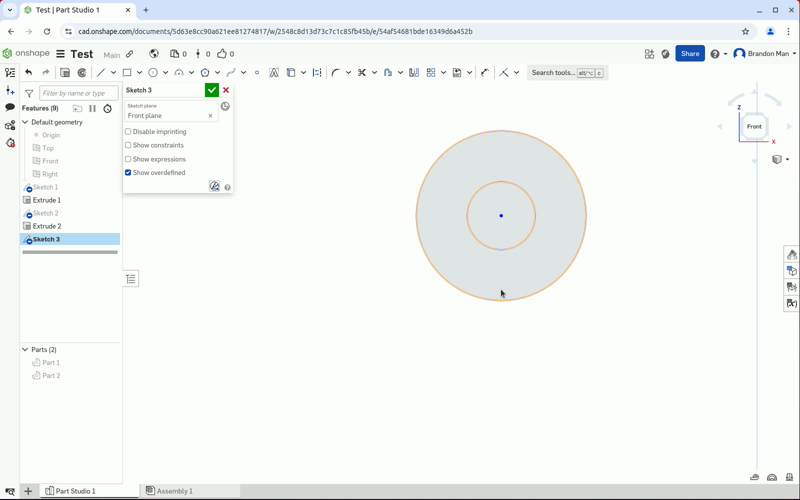
scroll(-6)
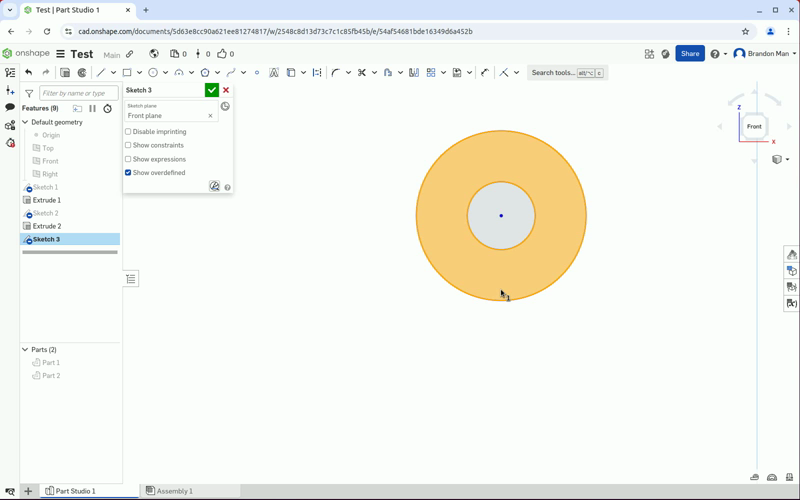
scroll(-6)
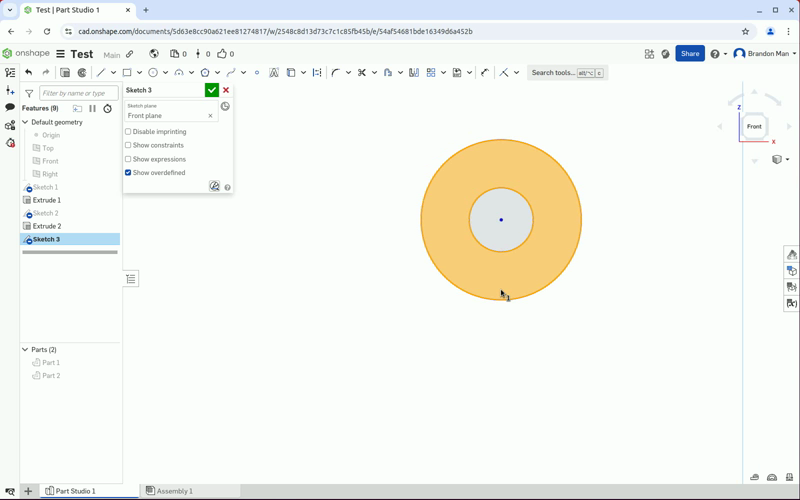
scroll(-6)
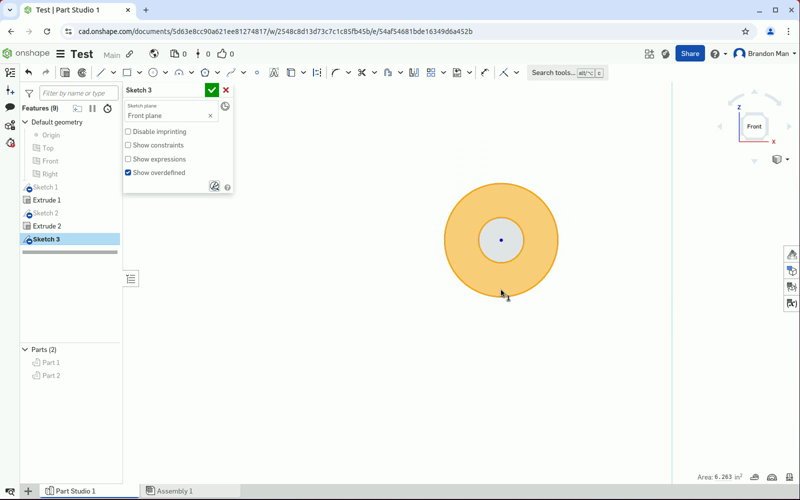
scroll(-6)
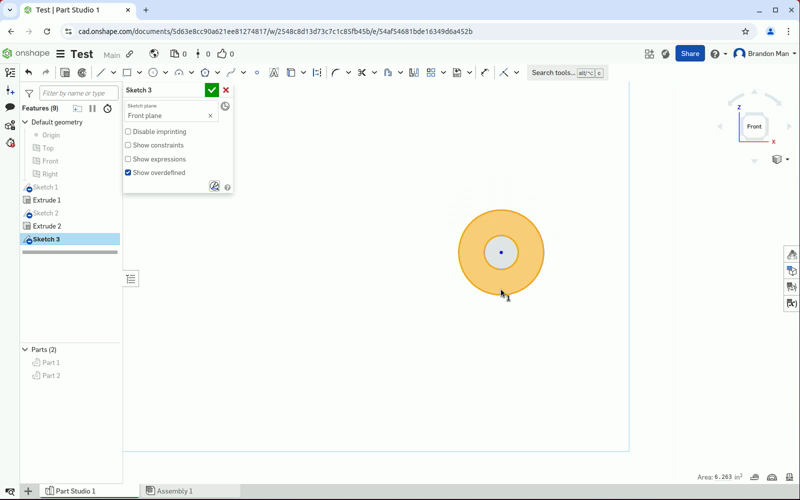
scroll(-6)
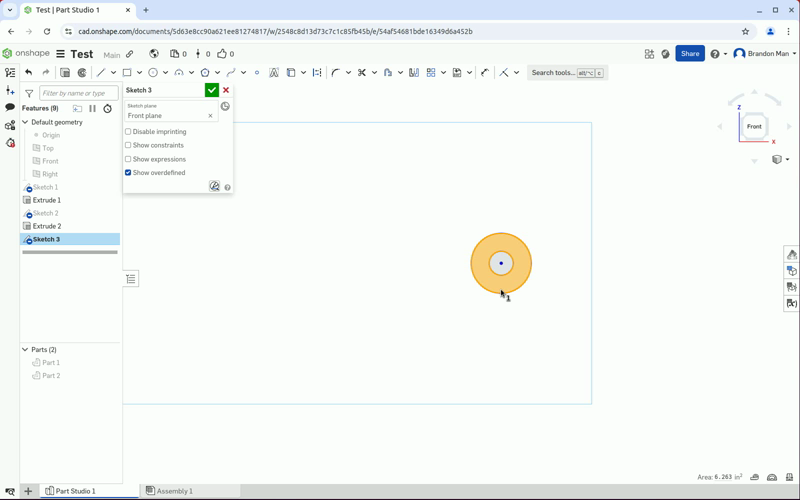
scroll(-6)
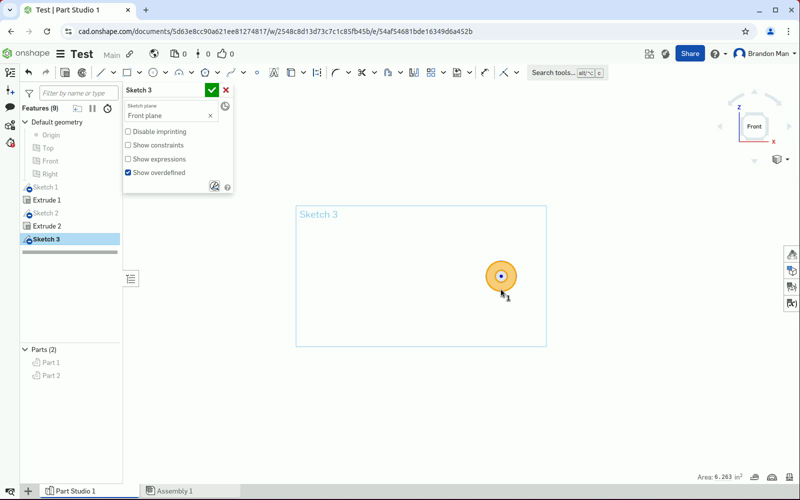
scroll(-6)
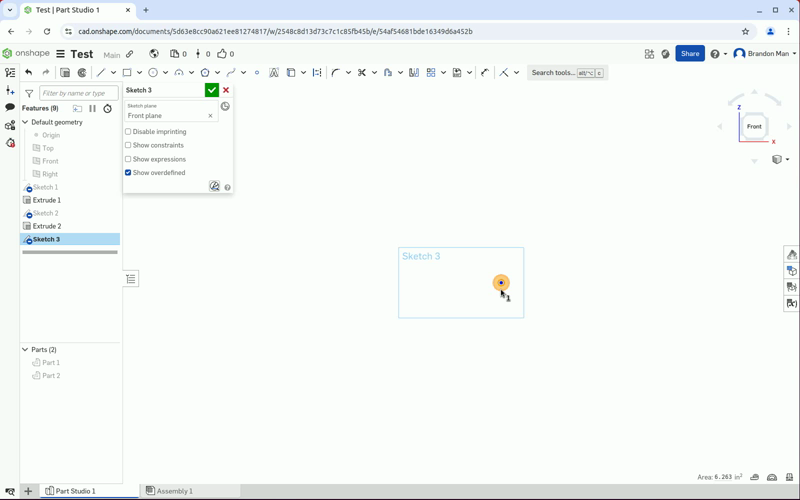
mouse_move(73, 352)
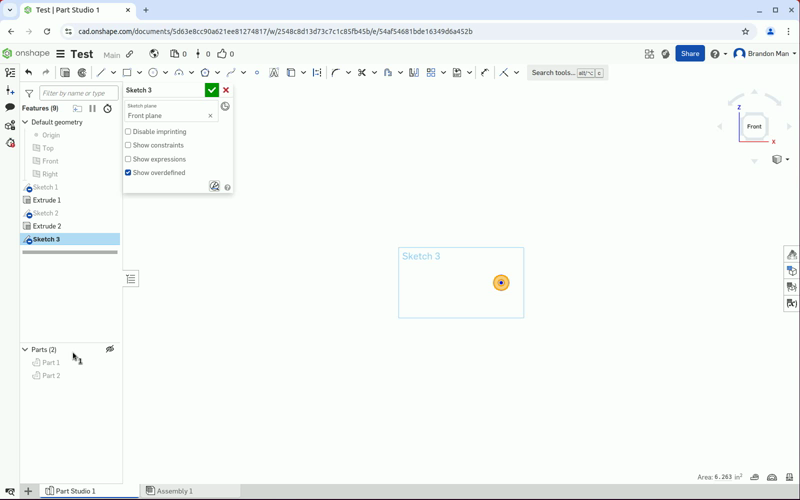
key(shift+y)
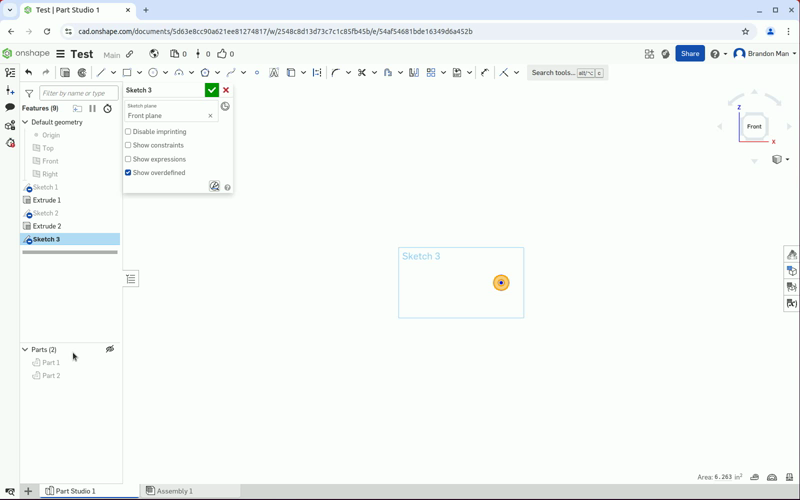
key(shift+e)
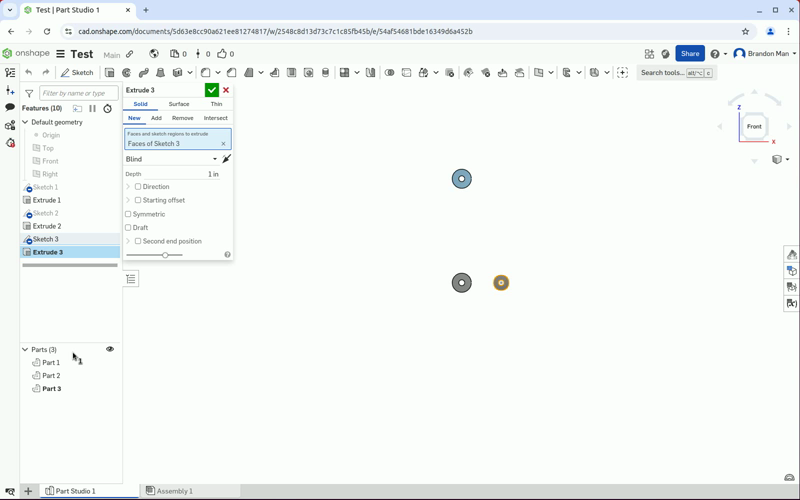
mouse_move(143, 106)
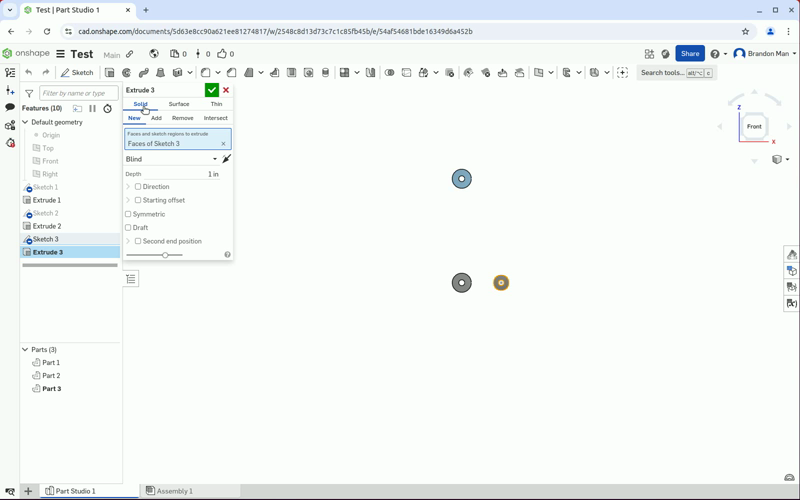
click(143, 106)
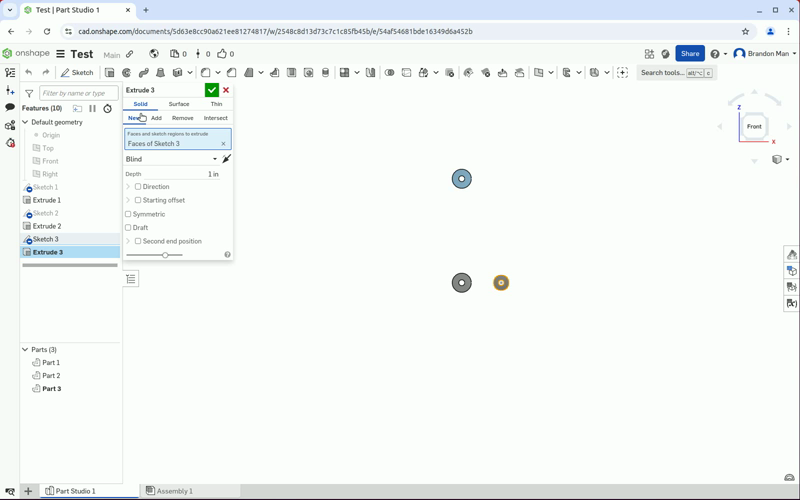
mouse_move(137, 120)
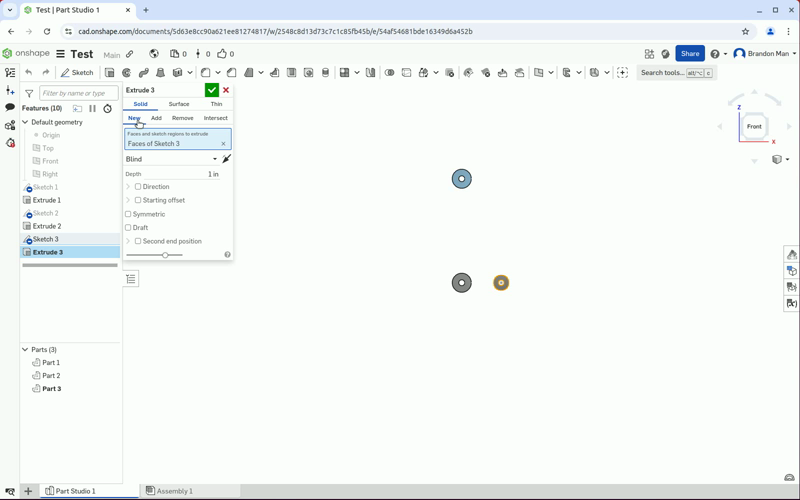
click(137, 120)
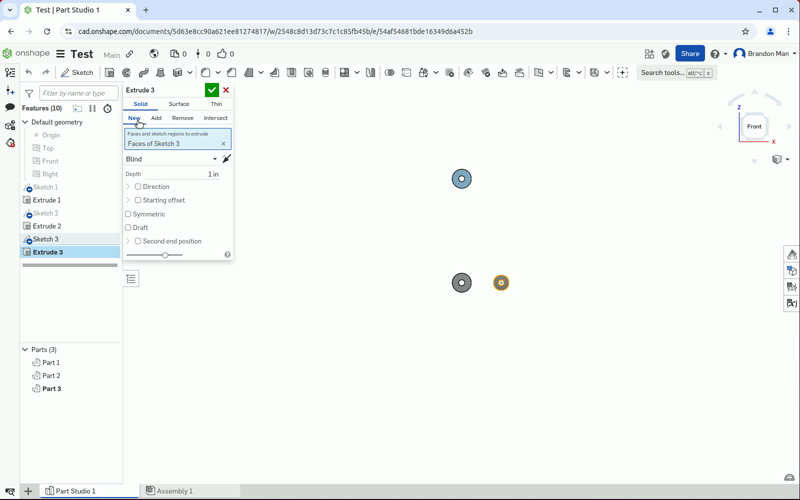
key(tab, 4)
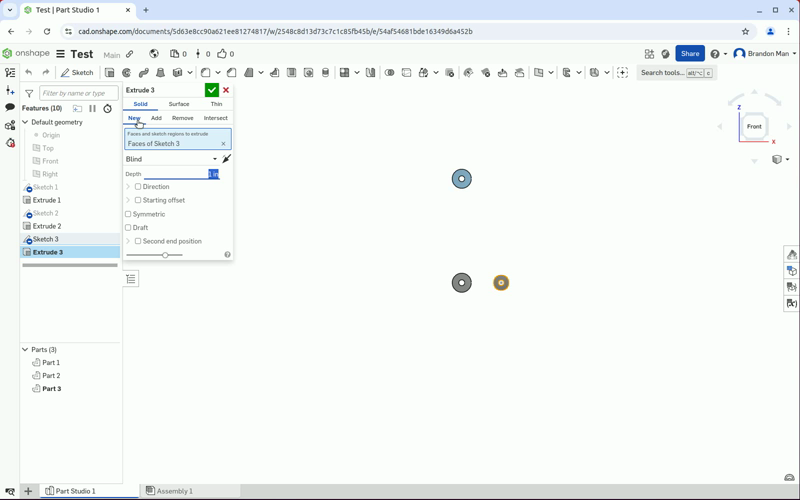
text(0.481)
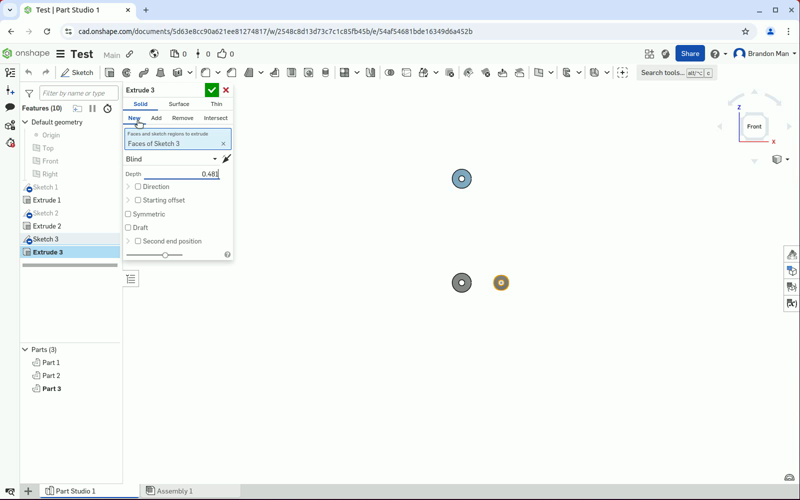
key(enter)
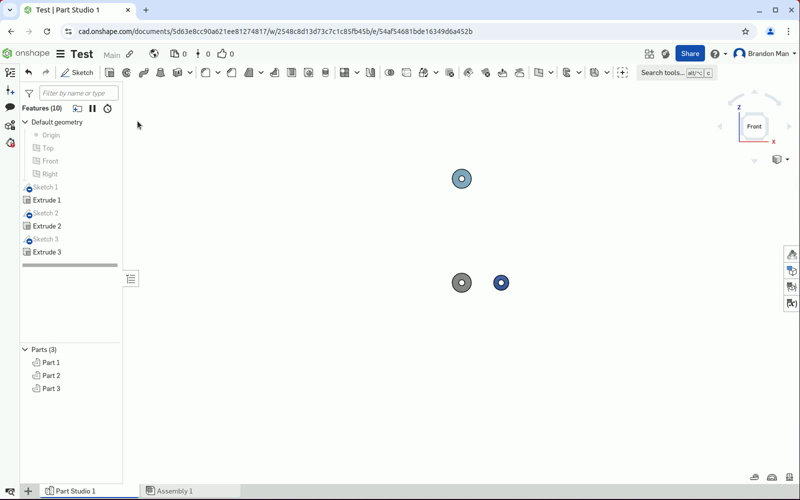
key(shift+h)
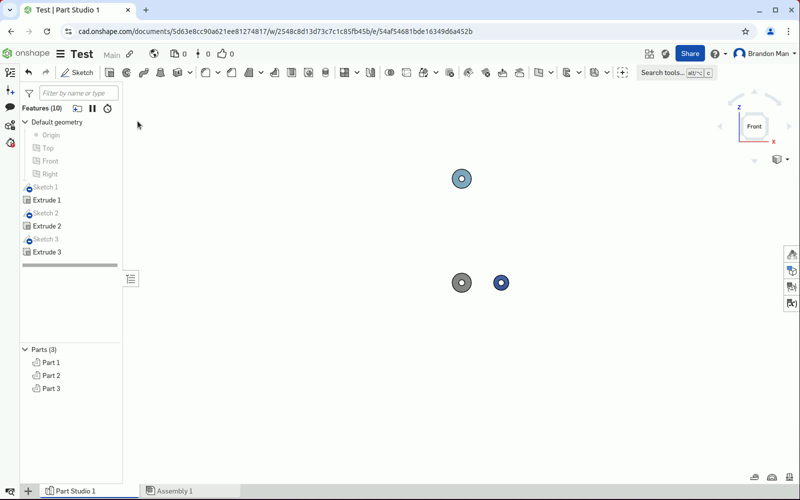
key(shift+h)
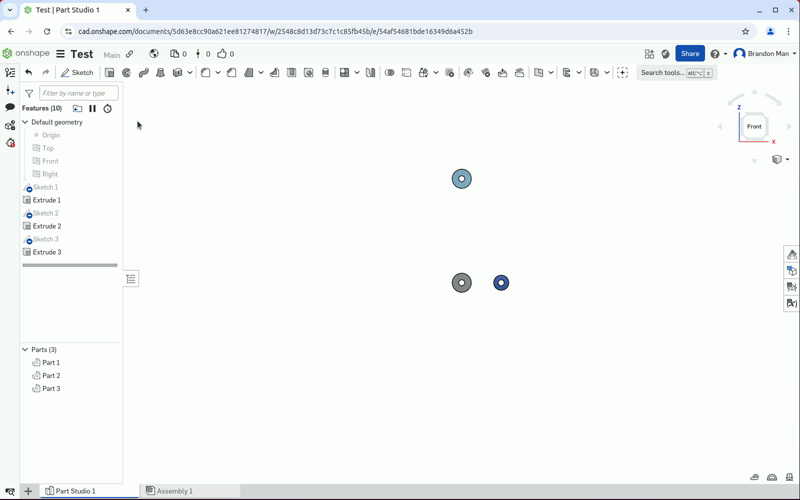
mouse_move(73, 189)
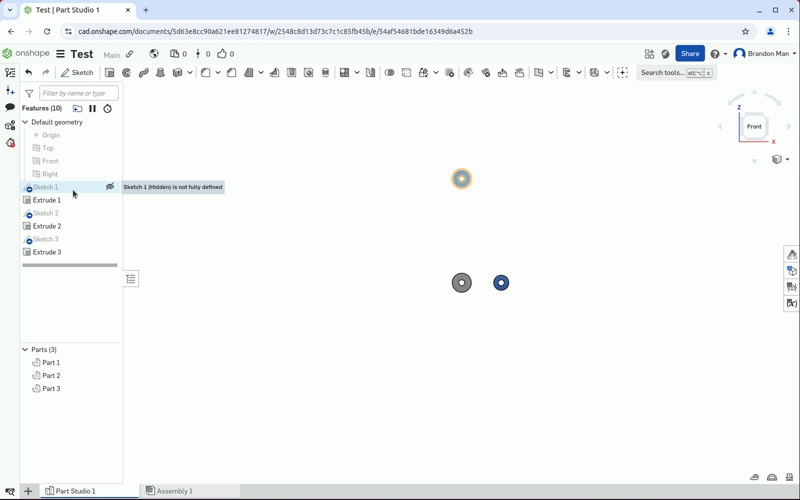
click(73, 189)
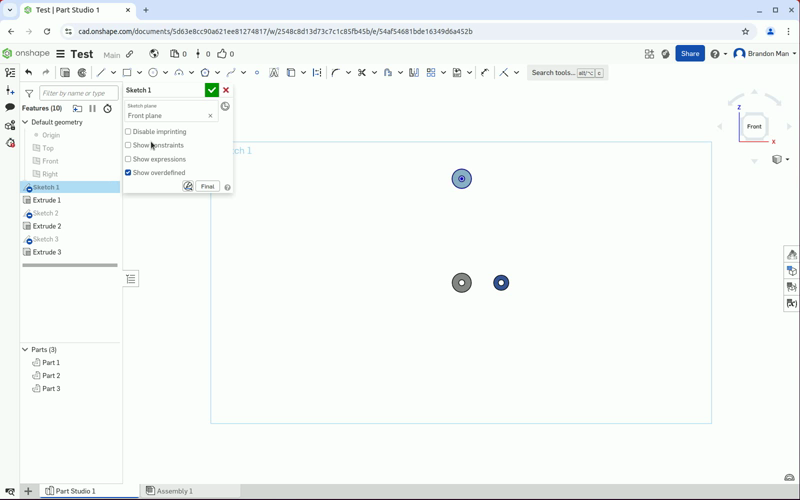
mouse_move(229, 92)
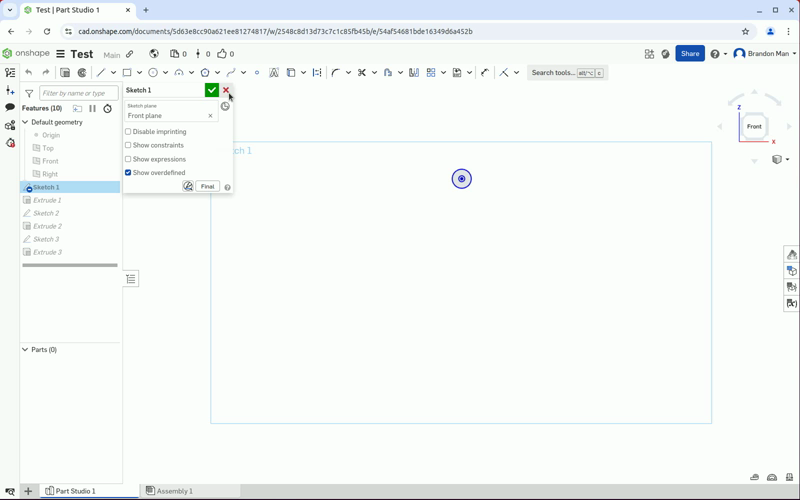
click(229, 92)
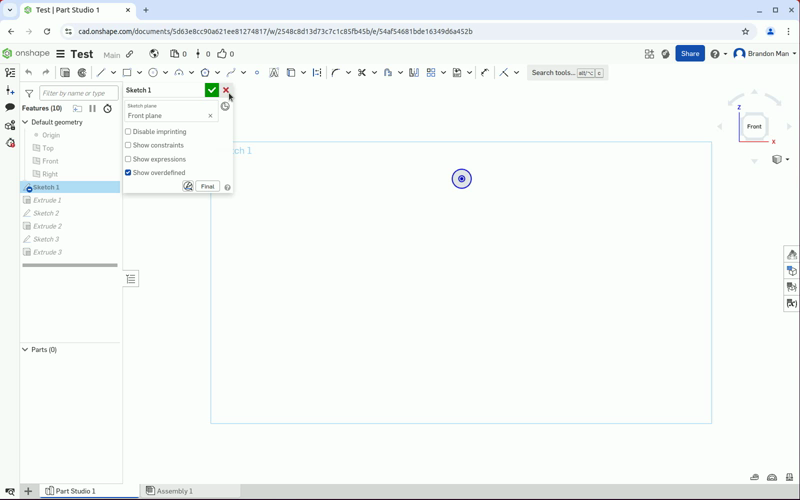
key(shift+s)
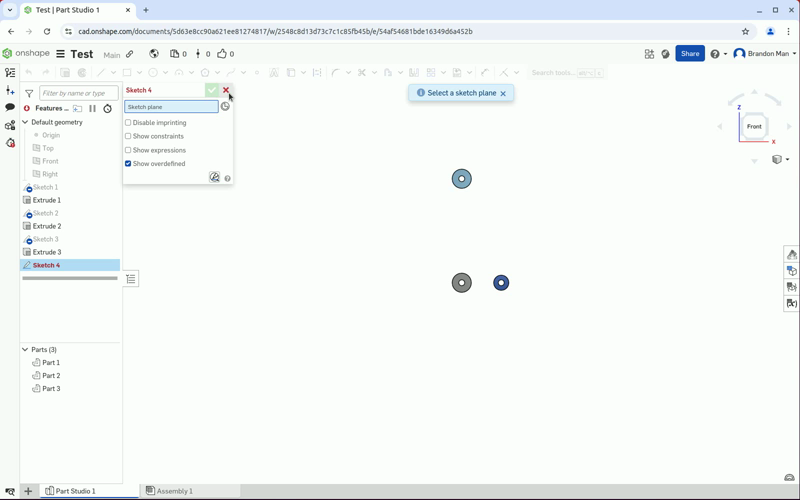
mouse_move(73, 163)
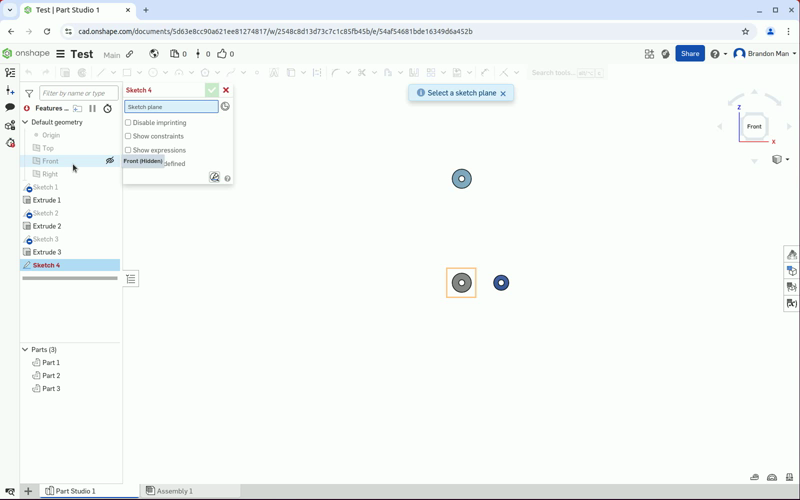
click(73, 163)
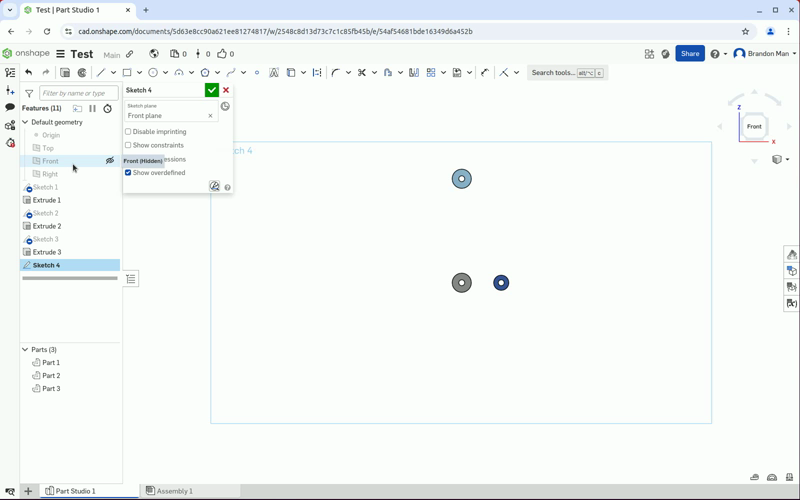
mouse_move(73, 352)
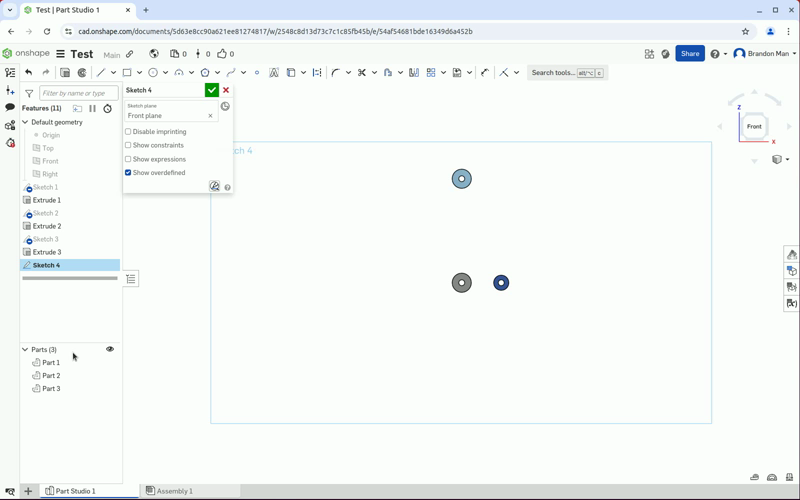
key(y)
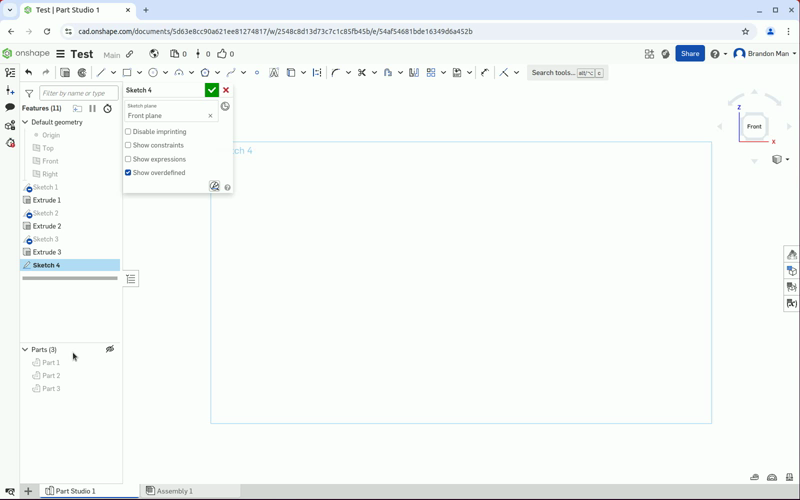
key(a)
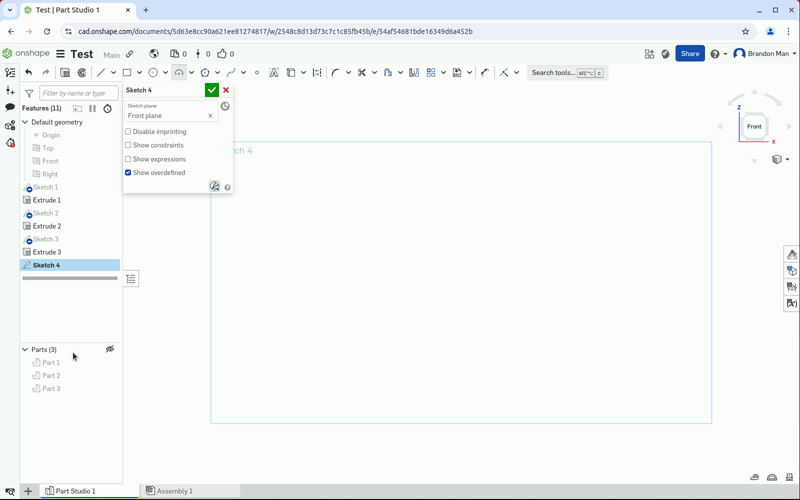
key_down(shift)
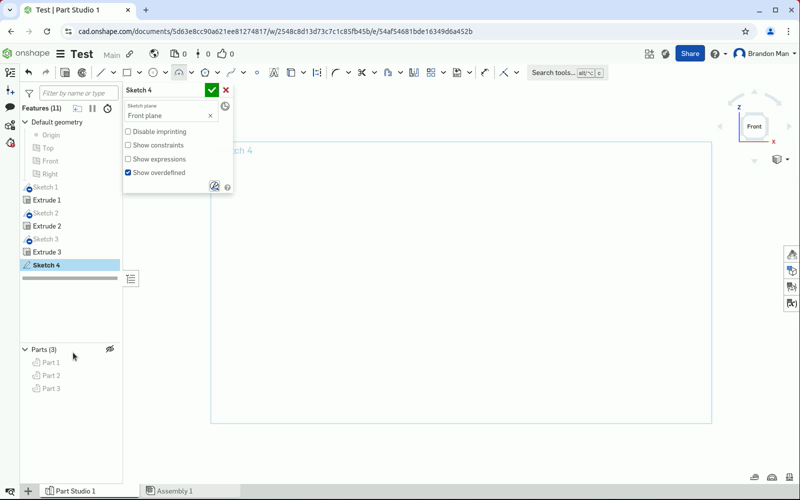
mouse_move(446, 223)
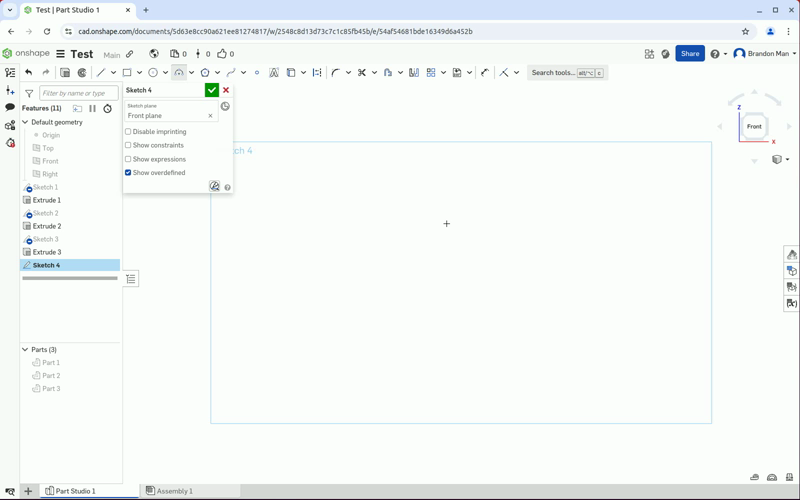
click(446, 223)
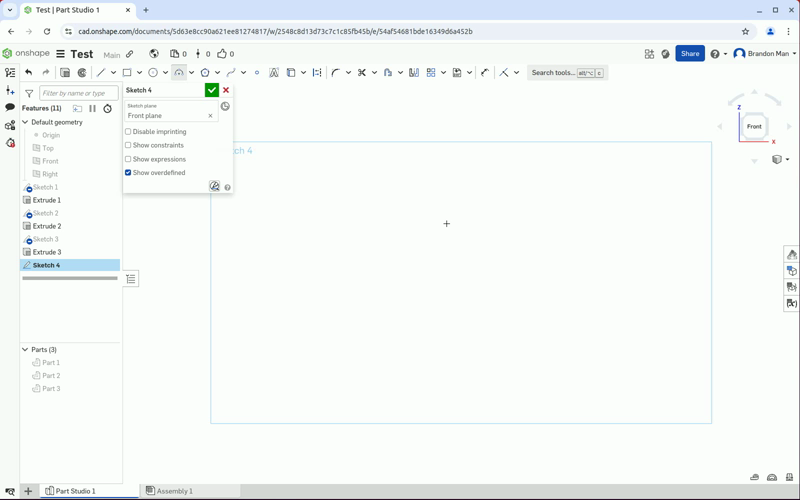
key_up(shift)
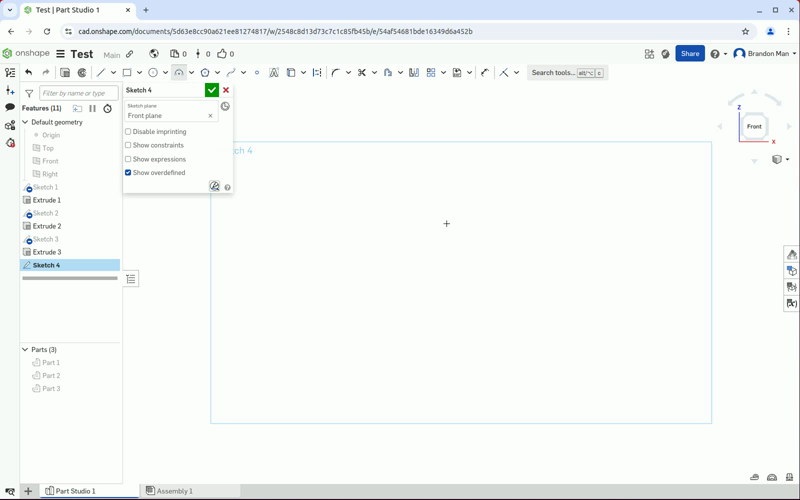
key_down(shift)
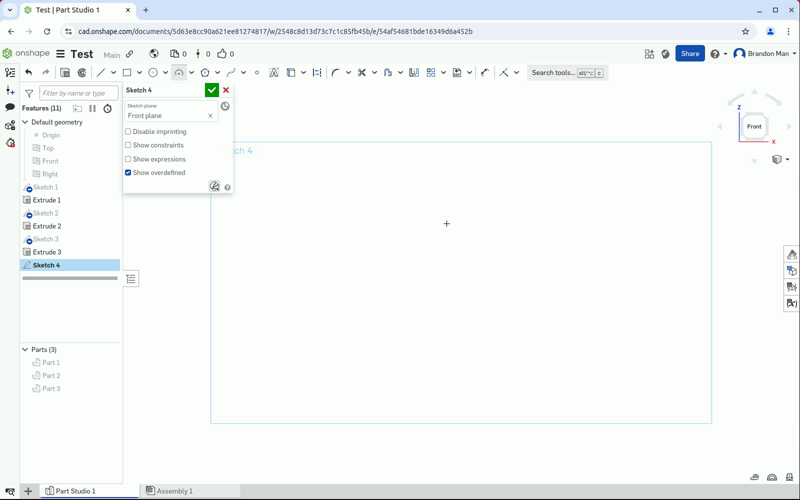
mouse_move(476, 223)
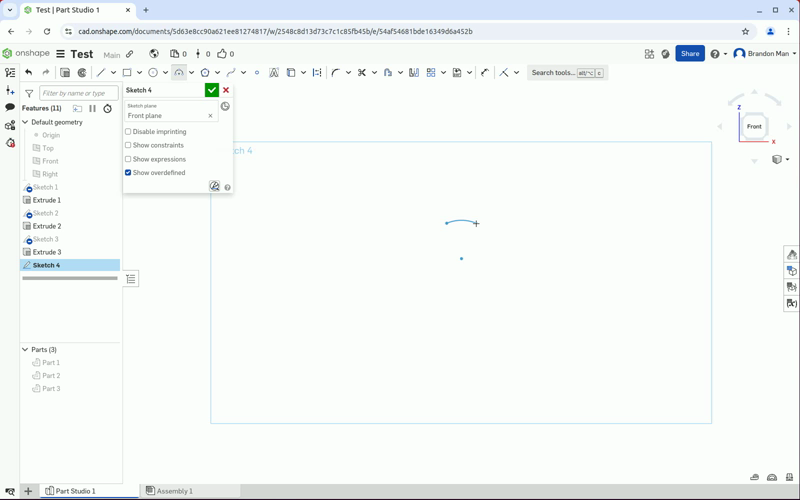
click(476, 223)
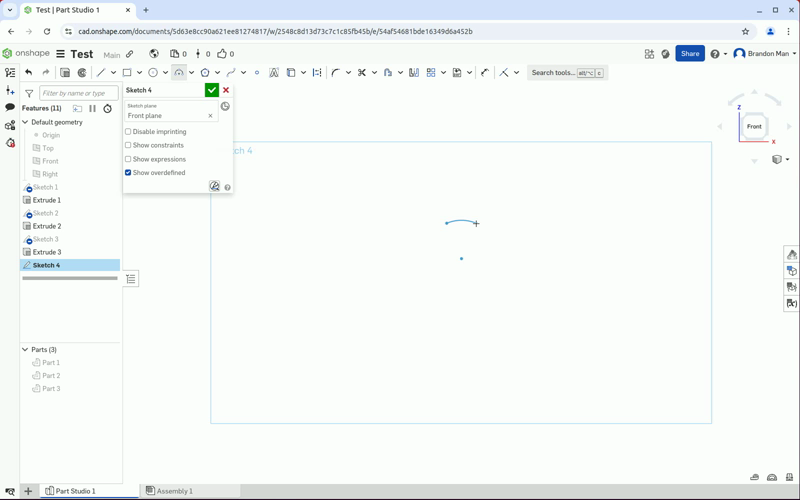
mouse_move(461, 210)
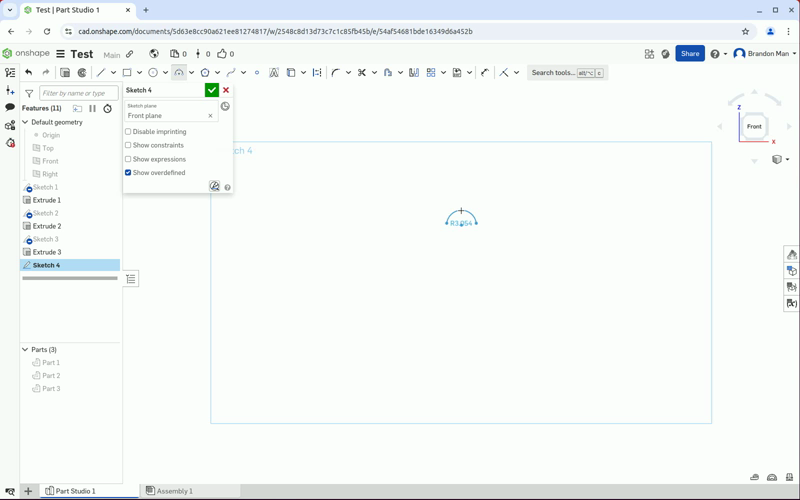
click(461, 210)
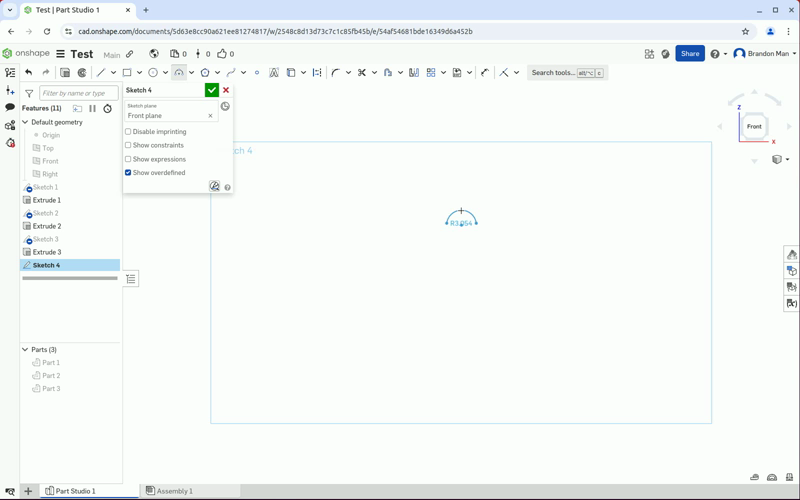
key_up(shift)
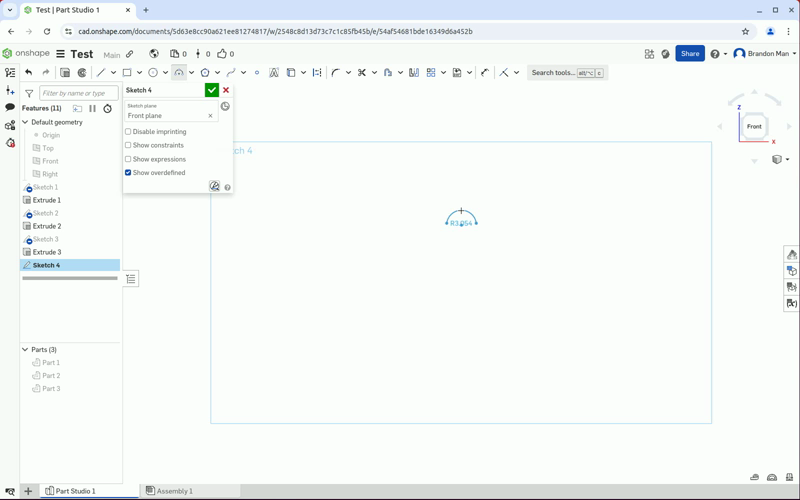
key(esc)
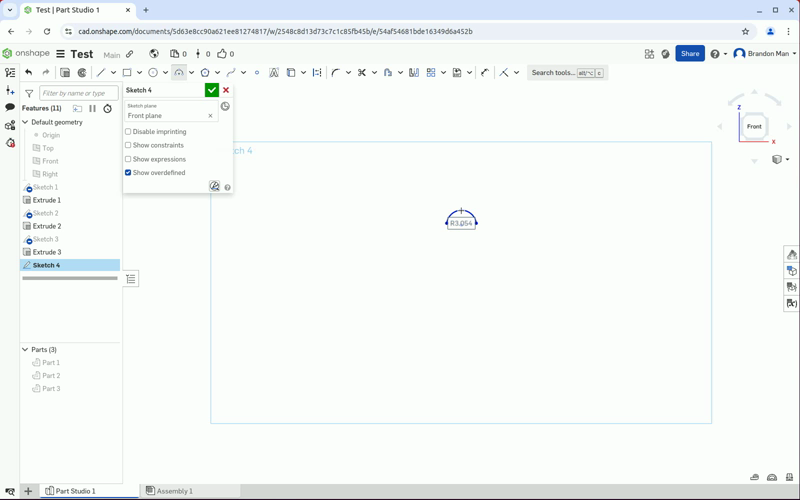
key(l)
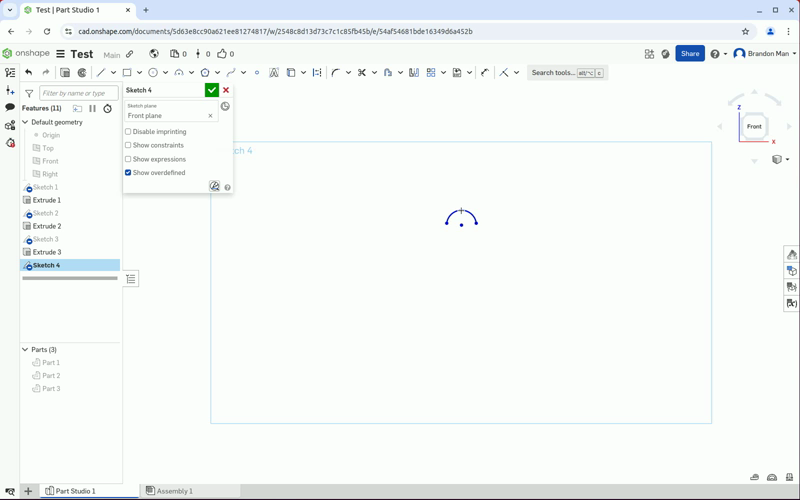
mouse_move(476, 223)
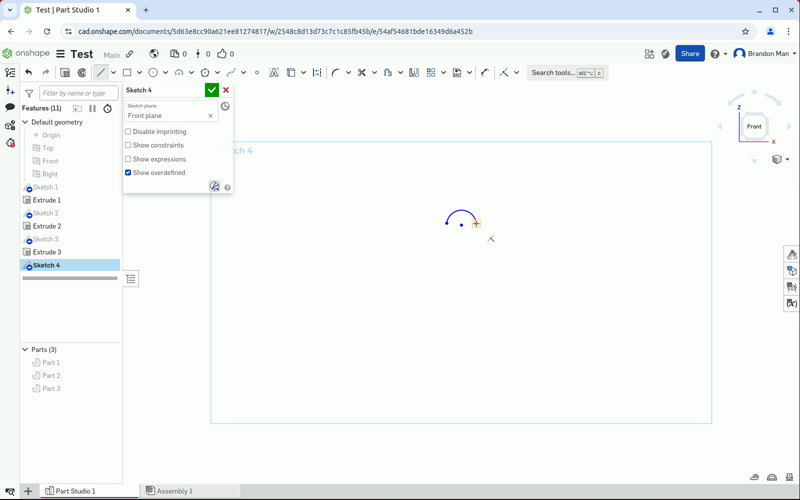
click(476, 223)
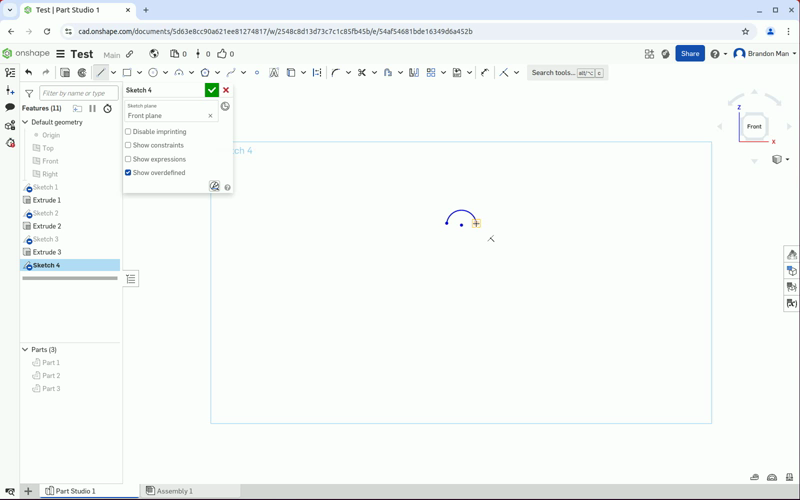
key_down(shift)
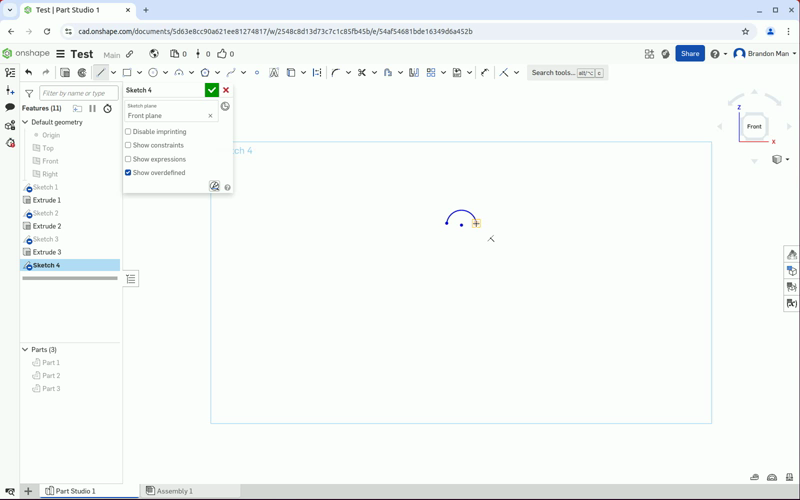
mouse_move(506, 223)
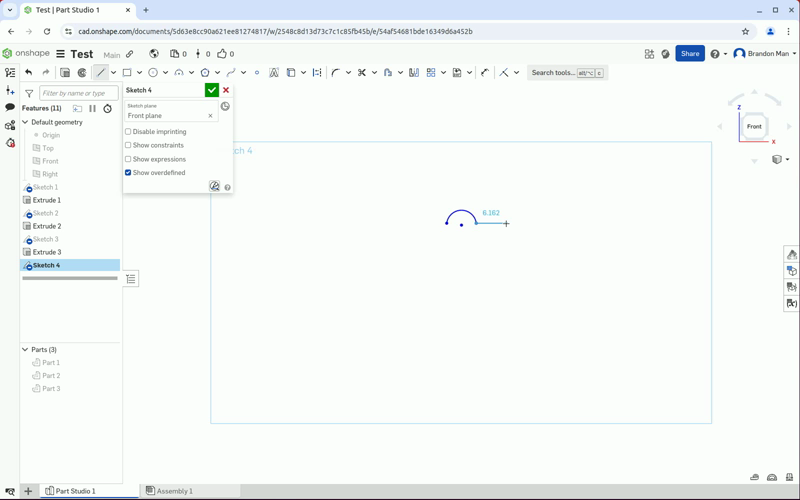
mouse_move(470, 176)
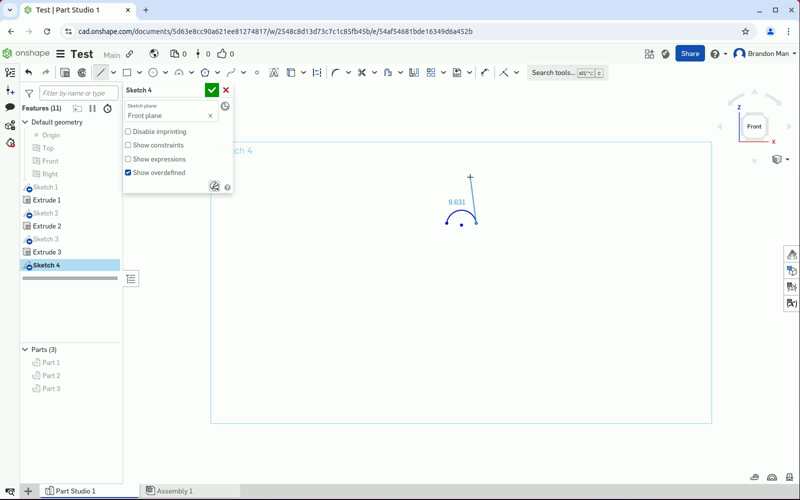
click(470, 176)
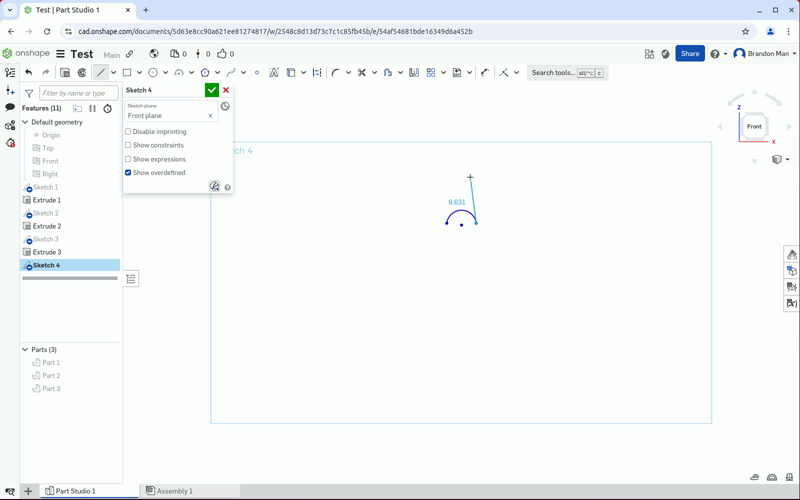
key_up(shift)
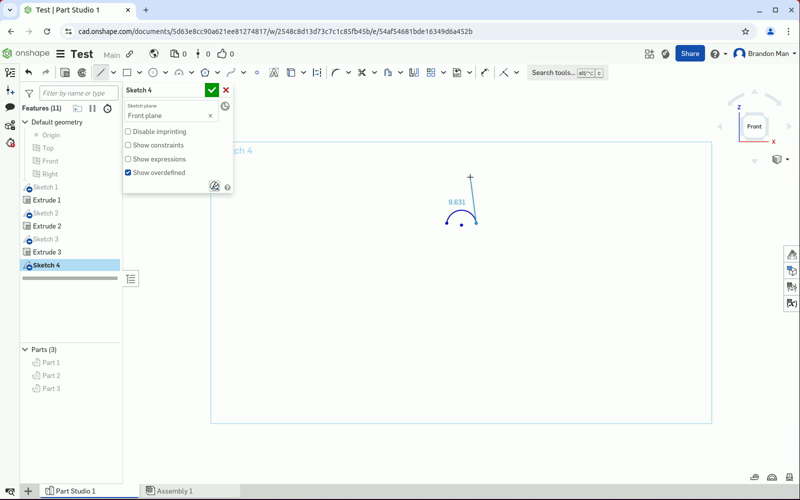
key(esc)
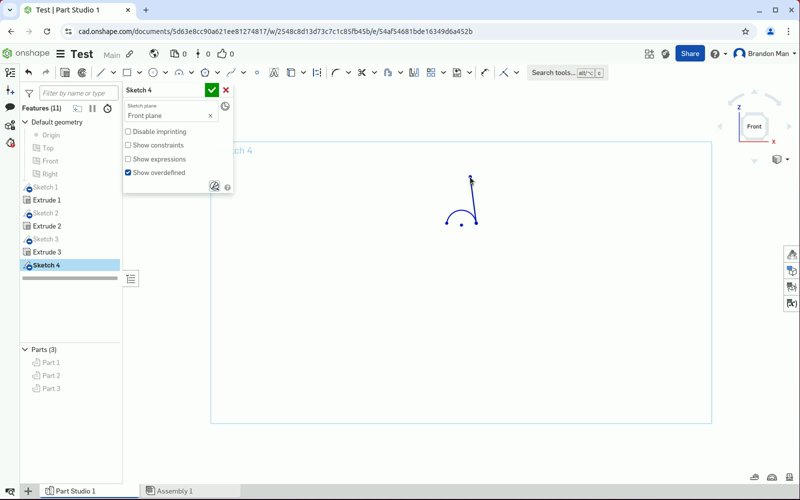
key(a)
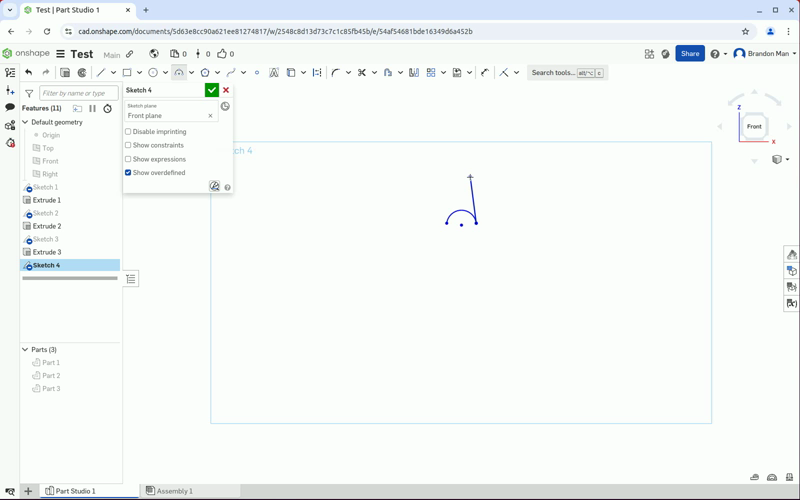
mouse_move(470, 176)
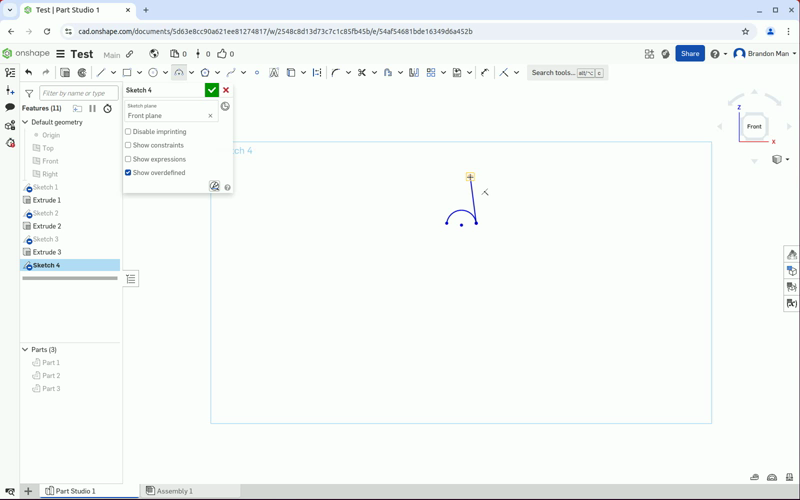
click(470, 176)
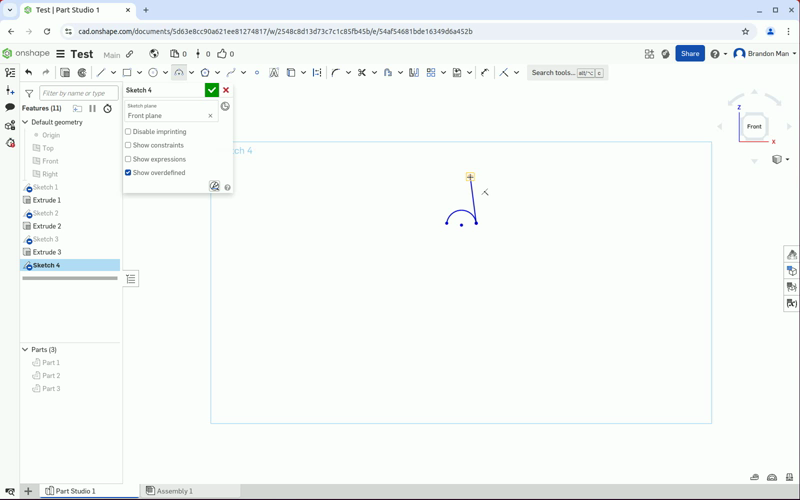
key_down(shift)
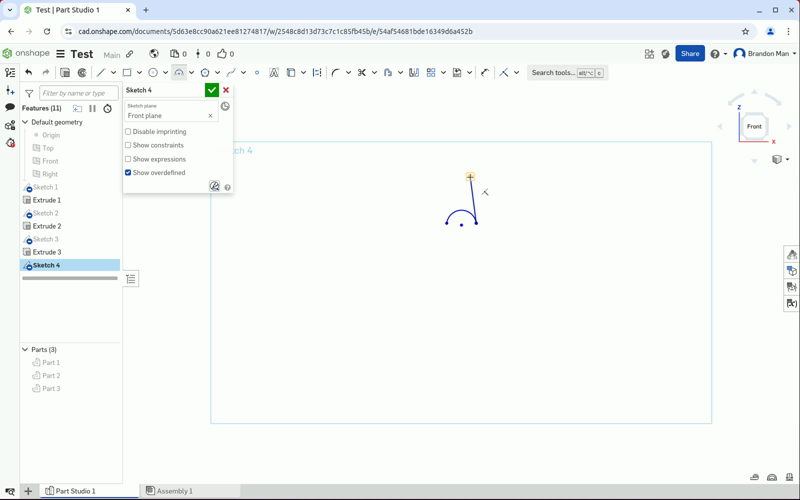
mouse_move(452, 176)
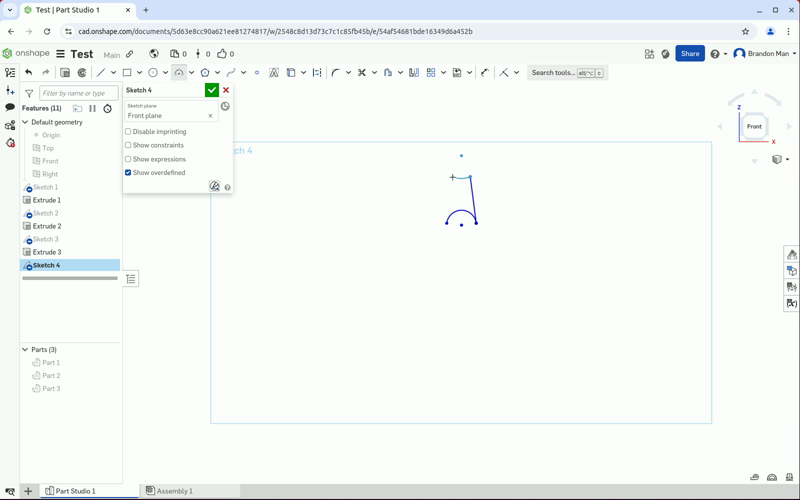
click(452, 176)
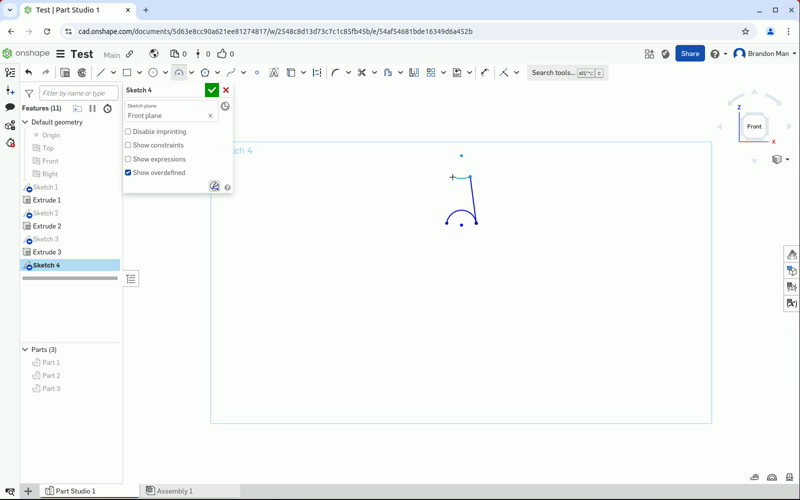
mouse_move(461, 186)
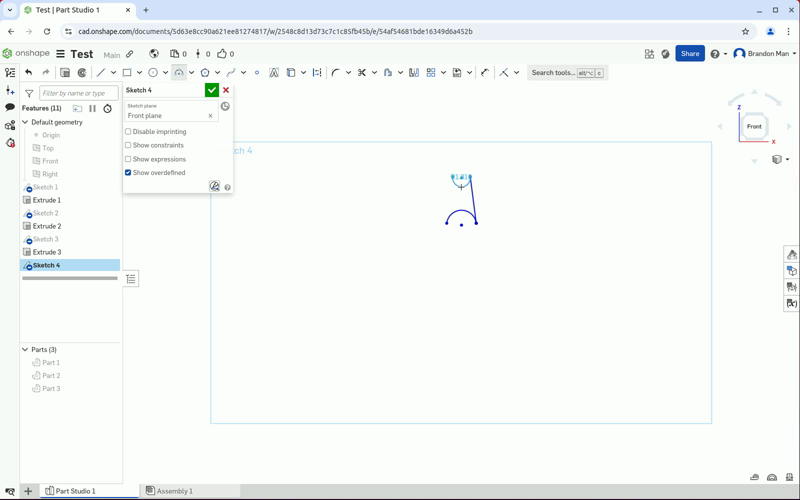
click(461, 186)
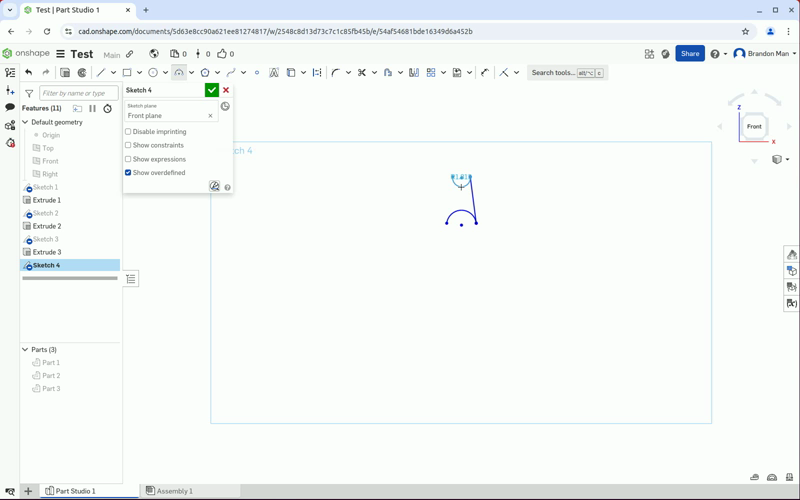
key_up(shift)
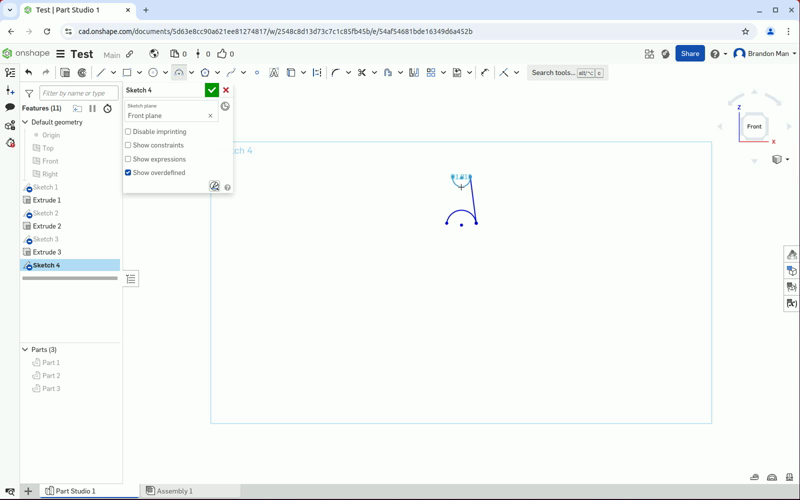
key(esc)
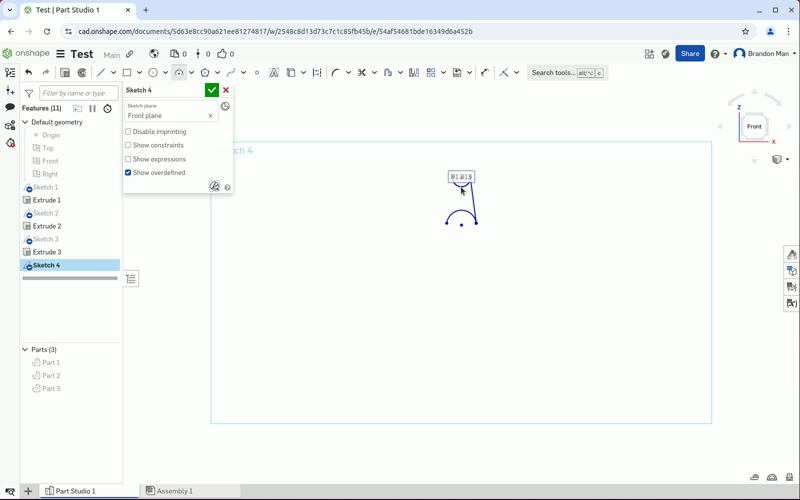
key(l)
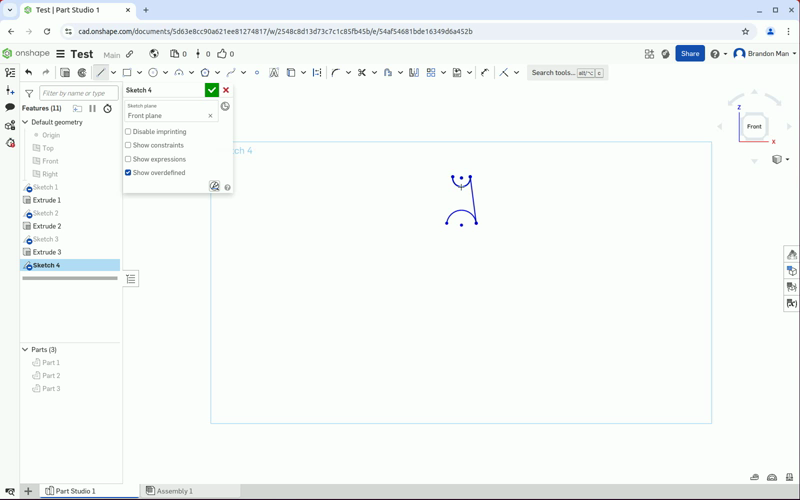
mouse_move(452, 176)
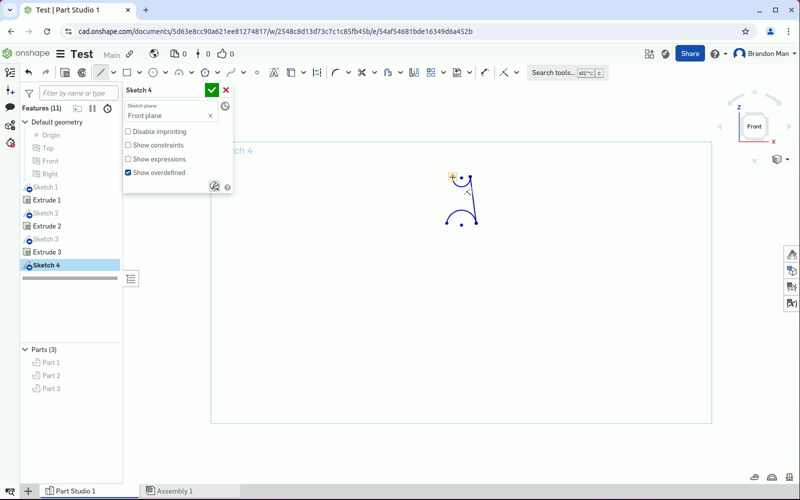
click(452, 176)
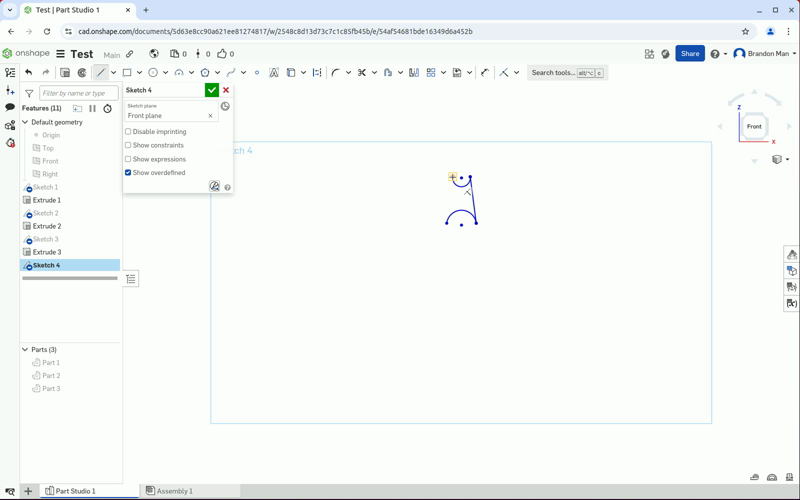
mouse_move(482, 176)
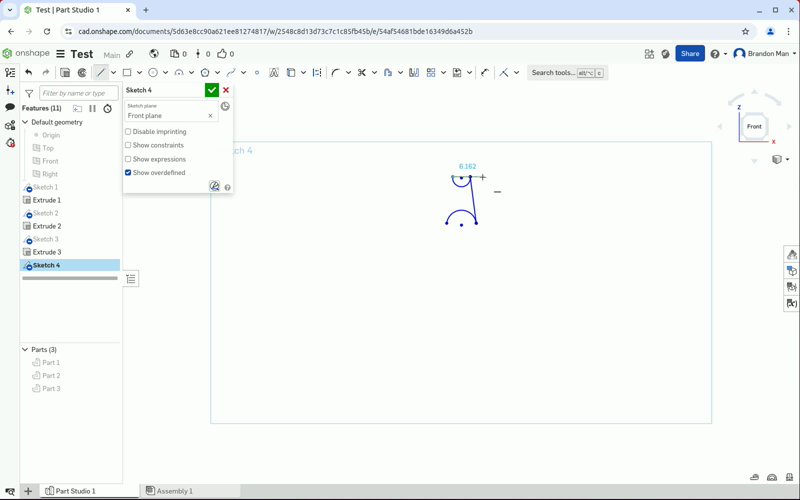
key_down(shift)
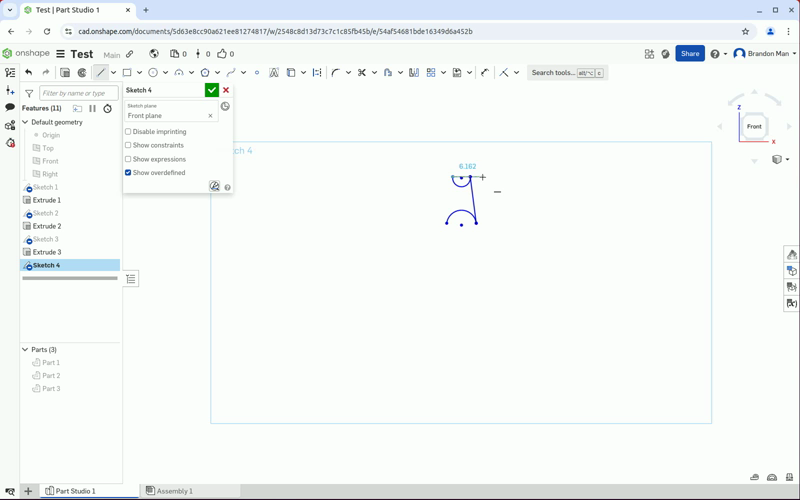
mouse_move(446, 223)
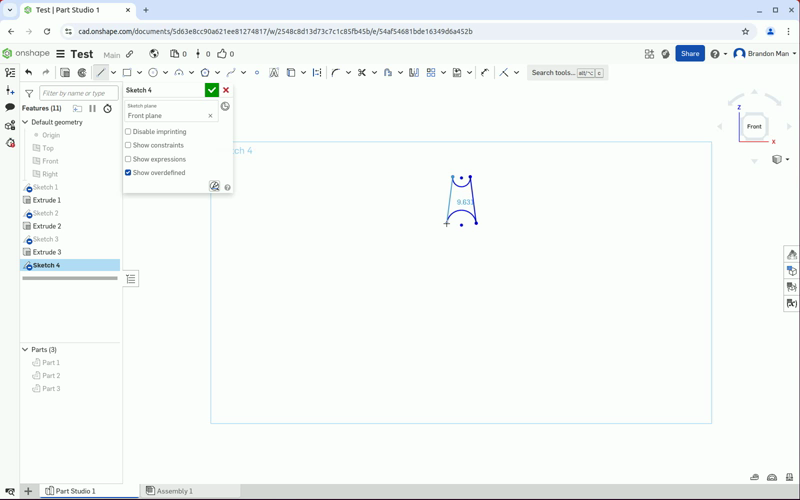
key_up(shift)
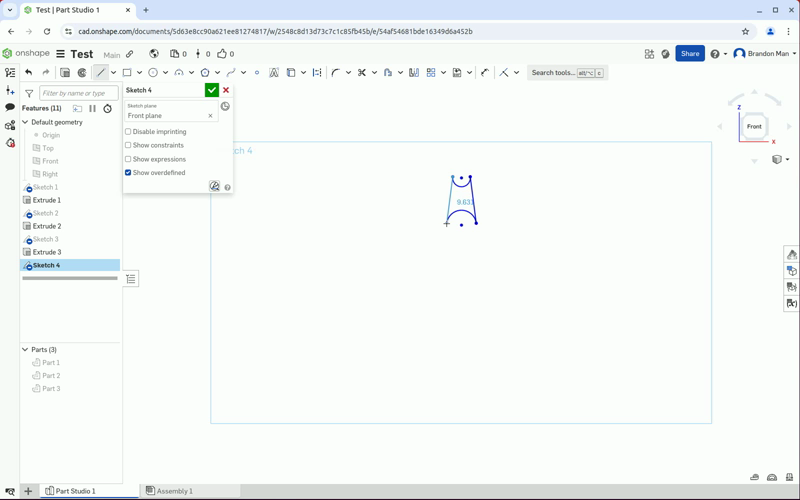
click(446, 223)
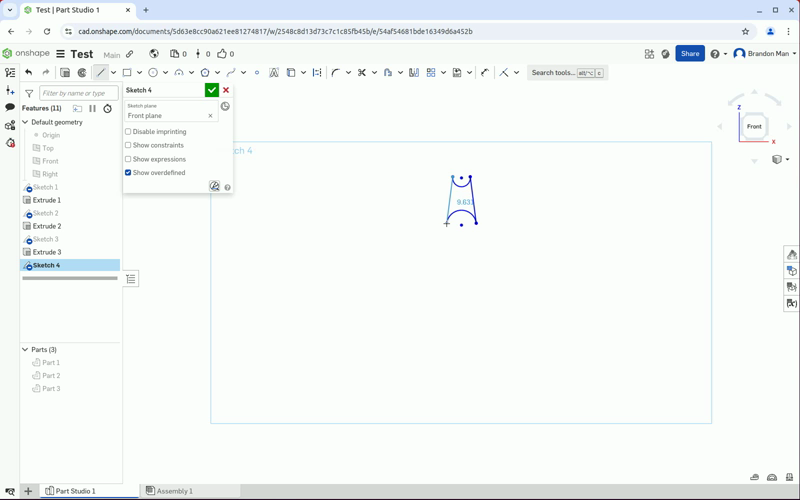
key(esc)
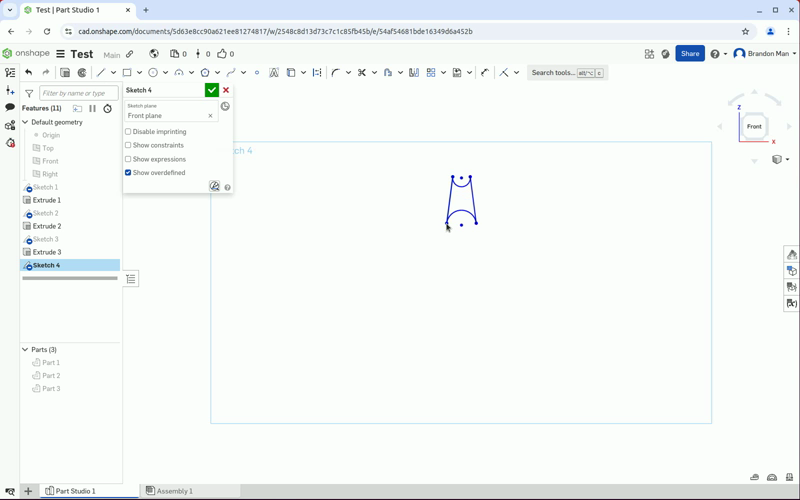
key(c)
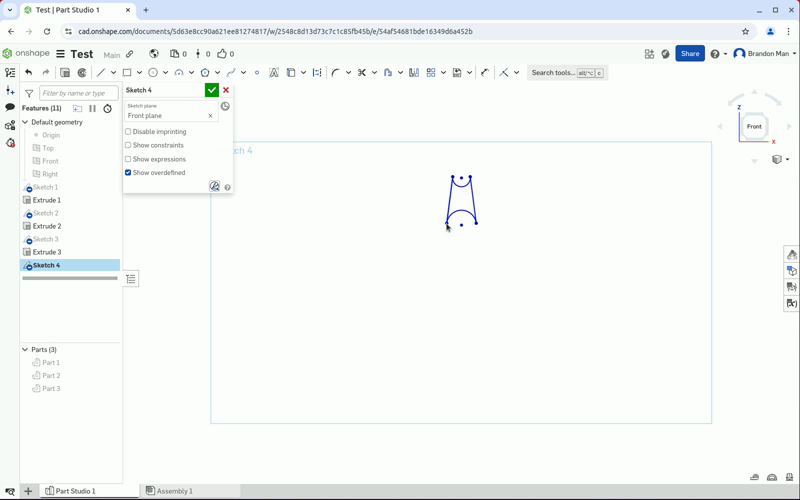
key_down(shift)
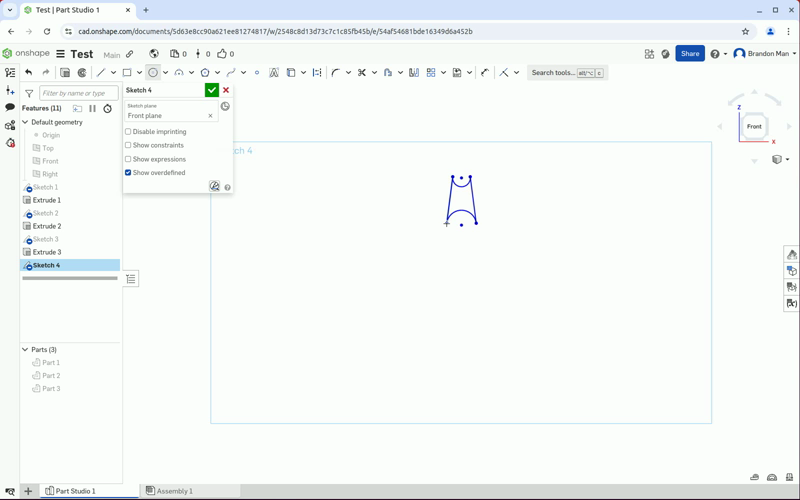
mouse_move(456, 191)
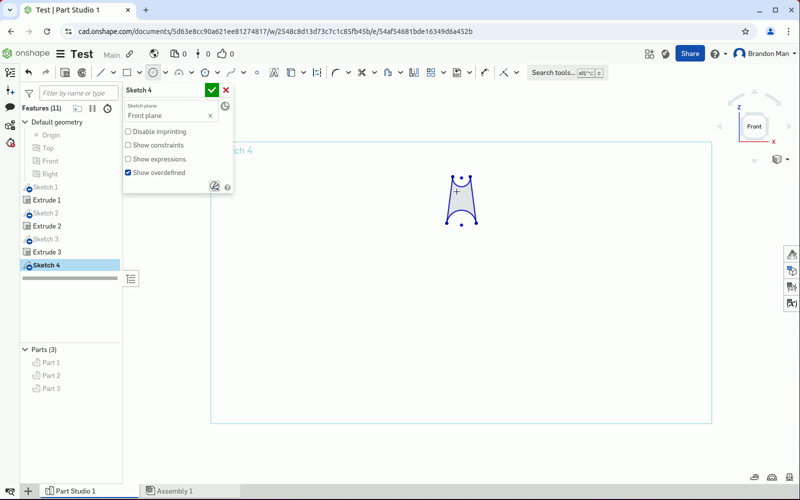
click(456, 191)
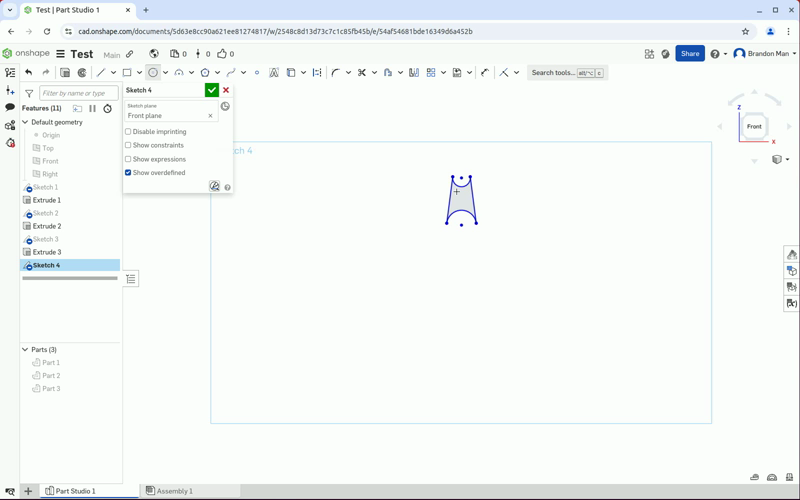
key_up(shift)
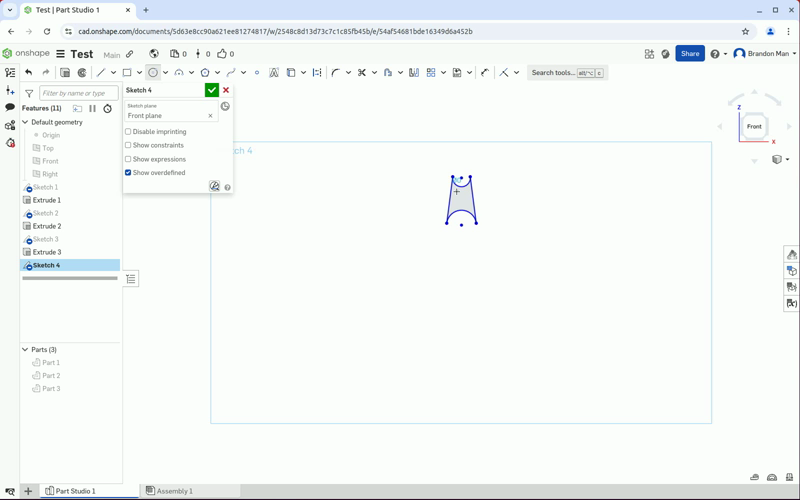
mouse_move(459, 191)
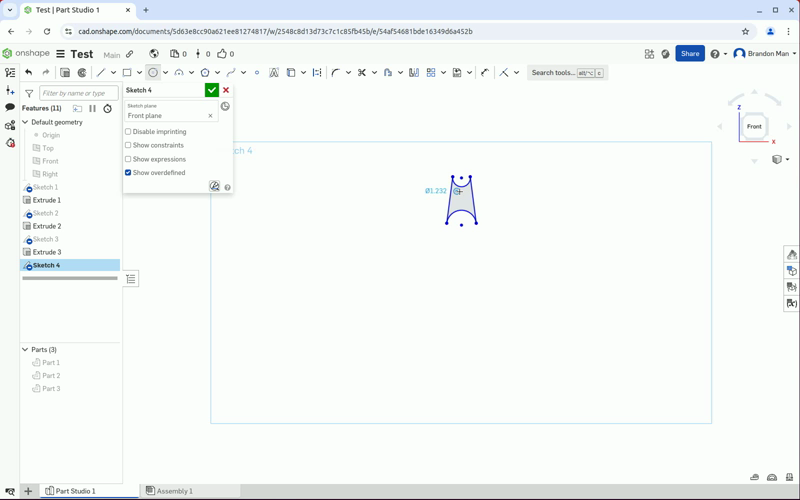
scroll(6)
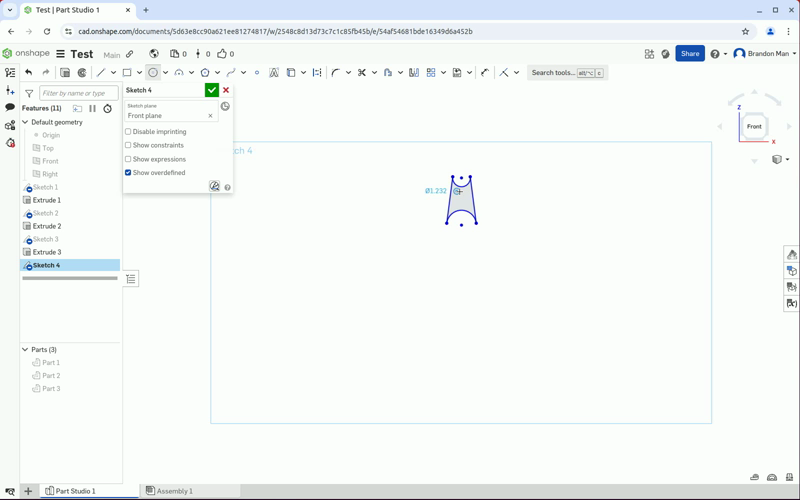
scroll(6)
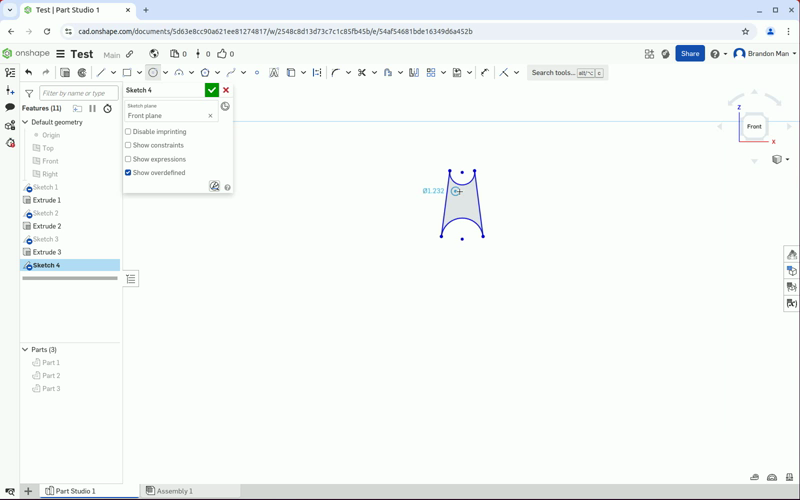
scroll(6)
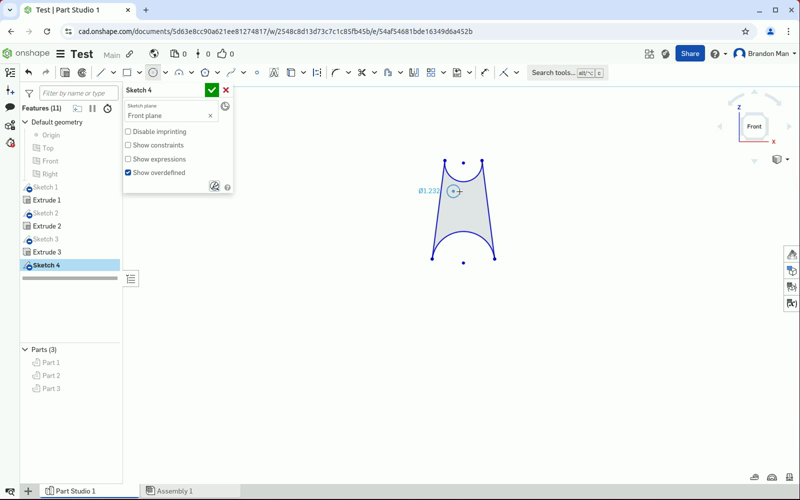
scroll(6)
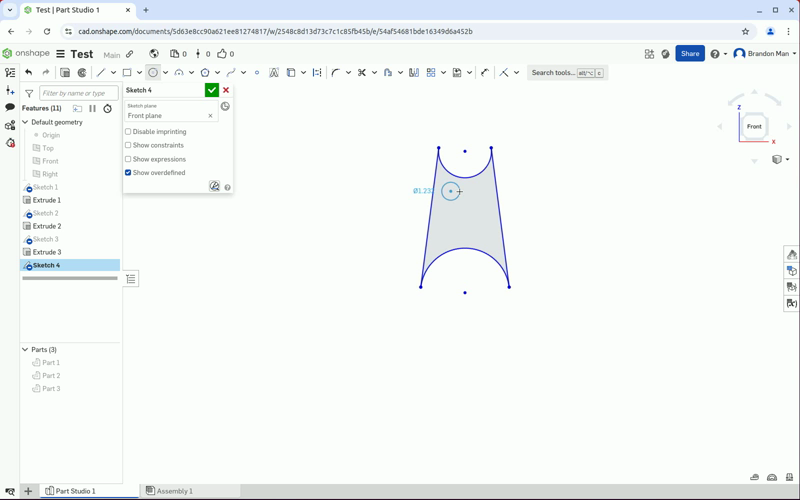
scroll(6)
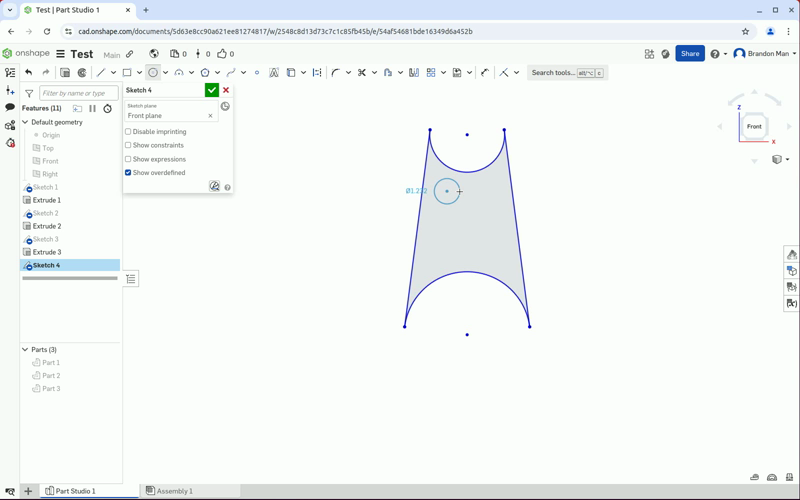
scroll(6)
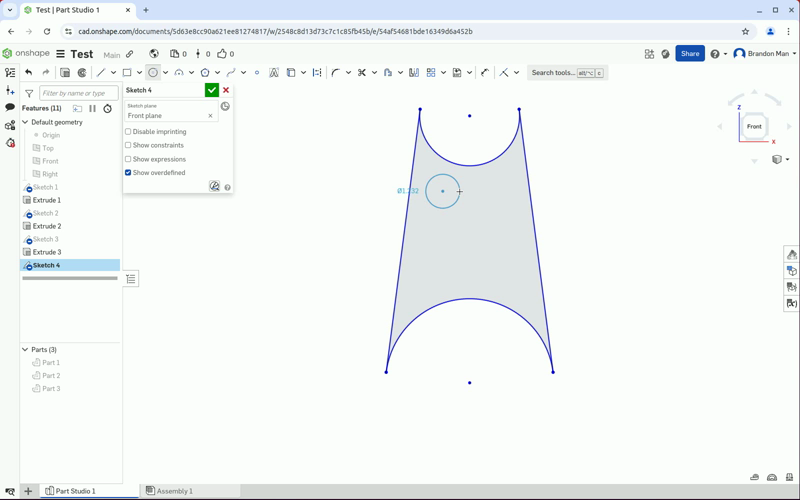
scroll(6)
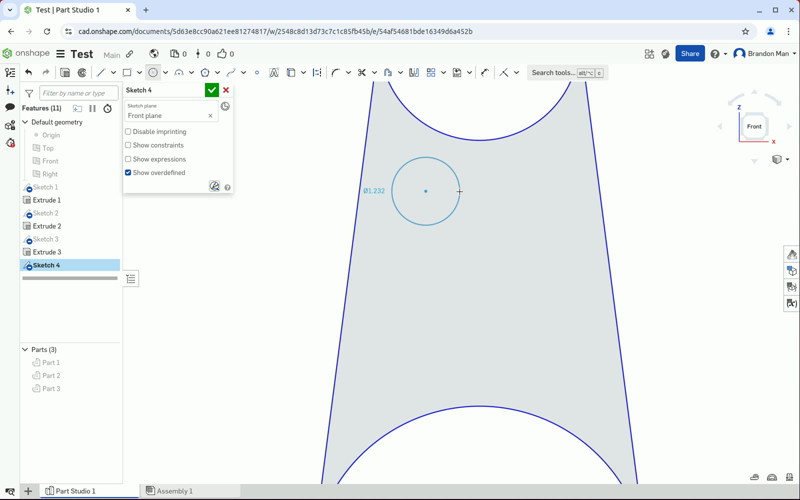
click(459, 191)
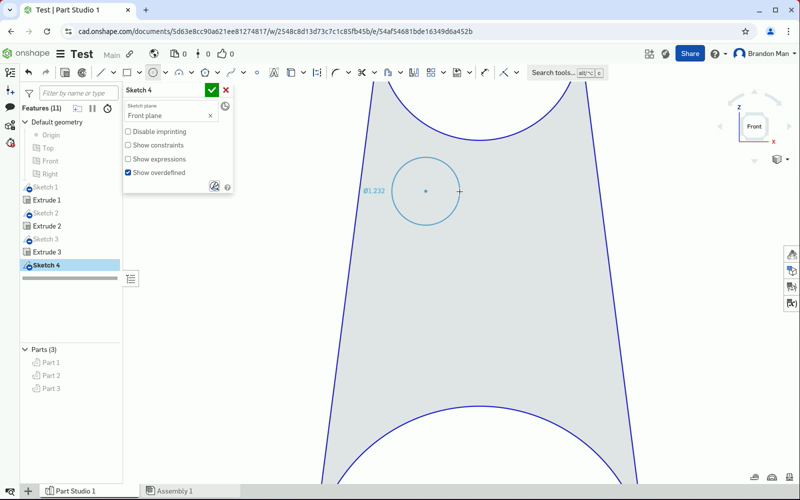
scroll(-6)
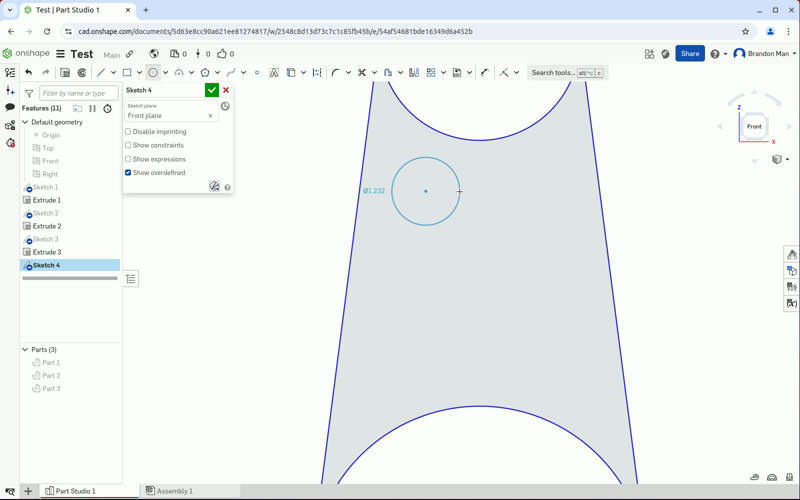
scroll(-6)
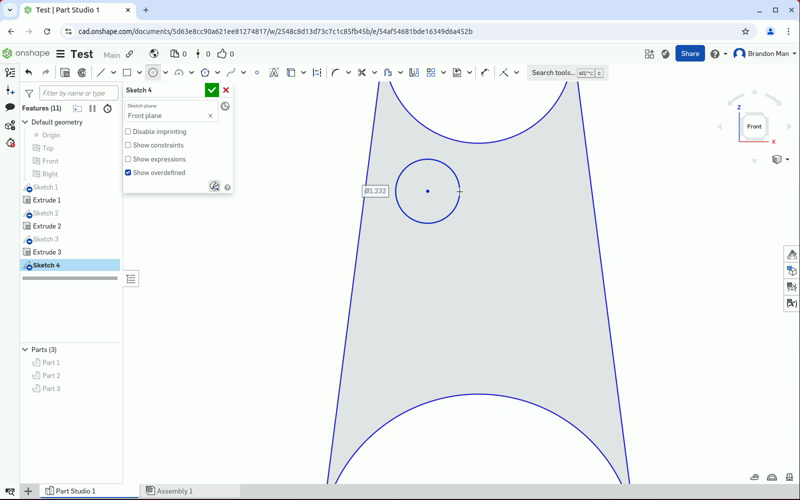
scroll(-6)
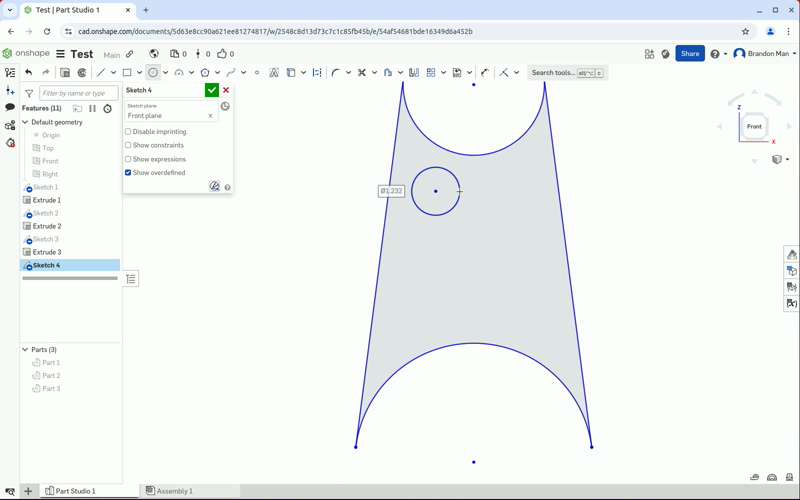
scroll(-6)
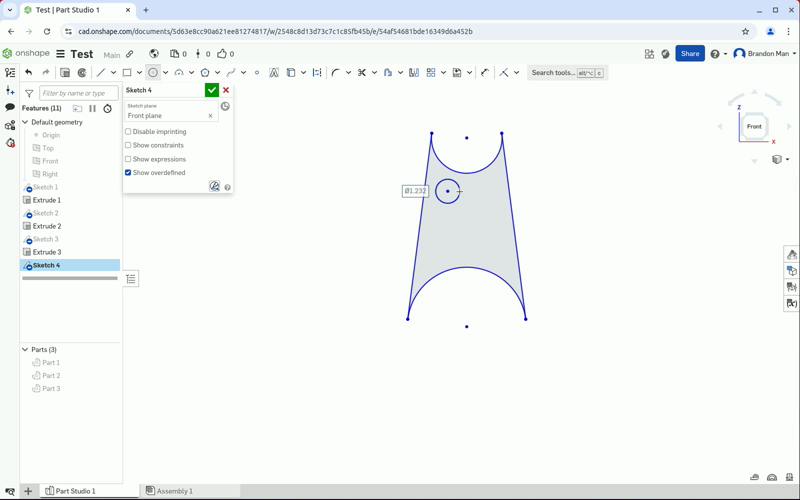
scroll(-6)
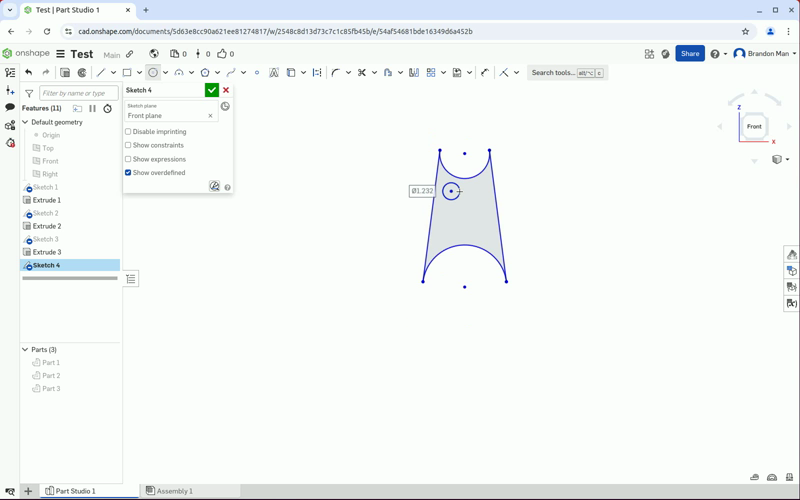
scroll(-6)
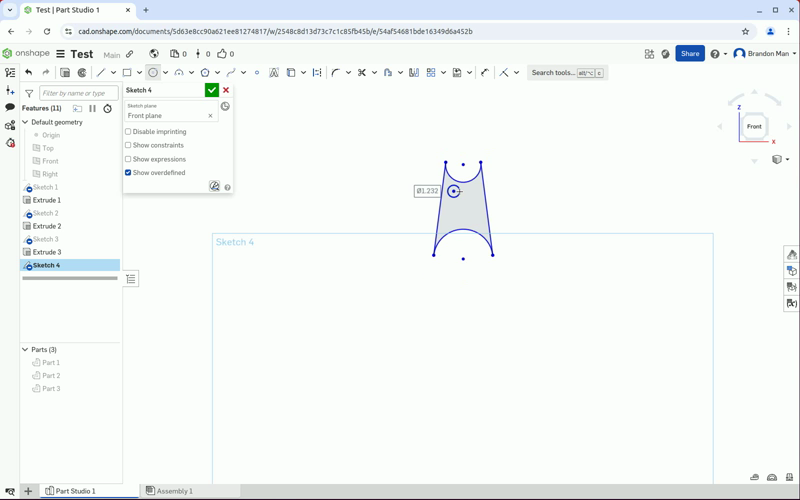
scroll(-6)
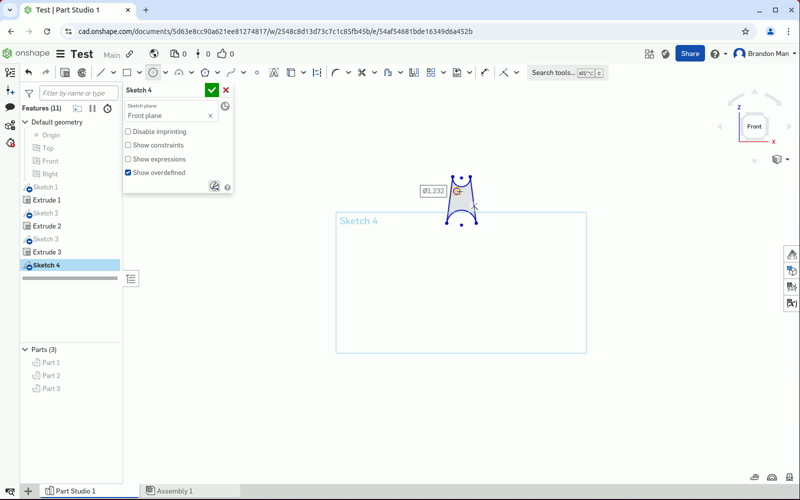
key(esc)
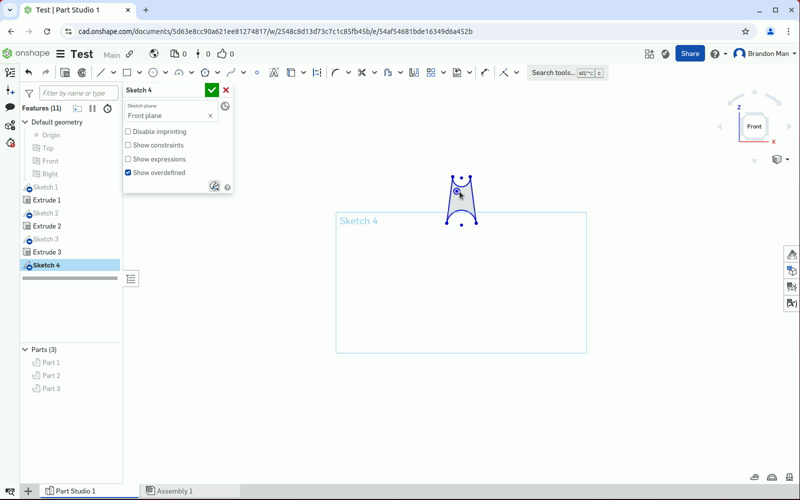
mouse_move(468, 184)
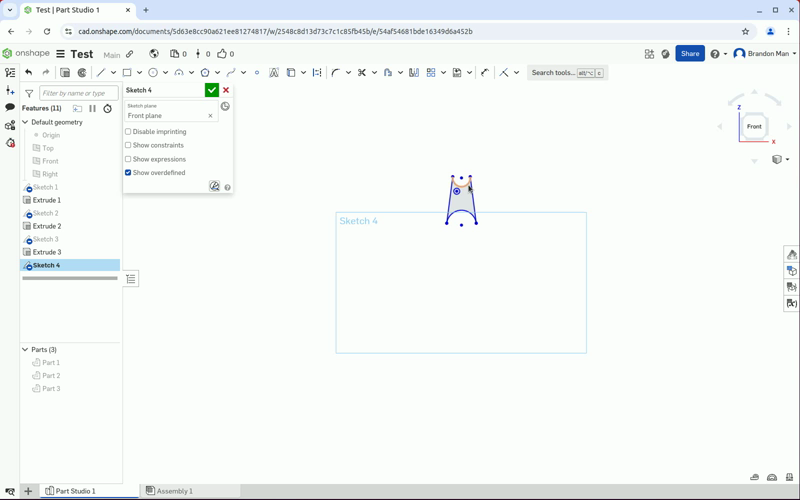
scroll(6)
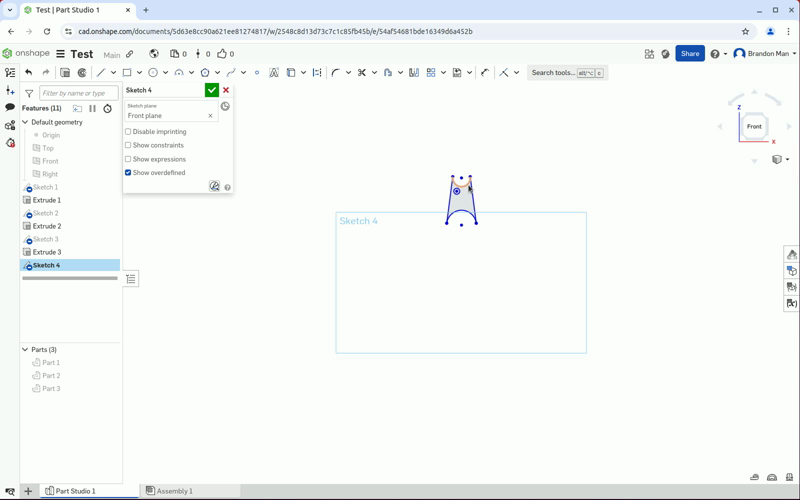
scroll(6)
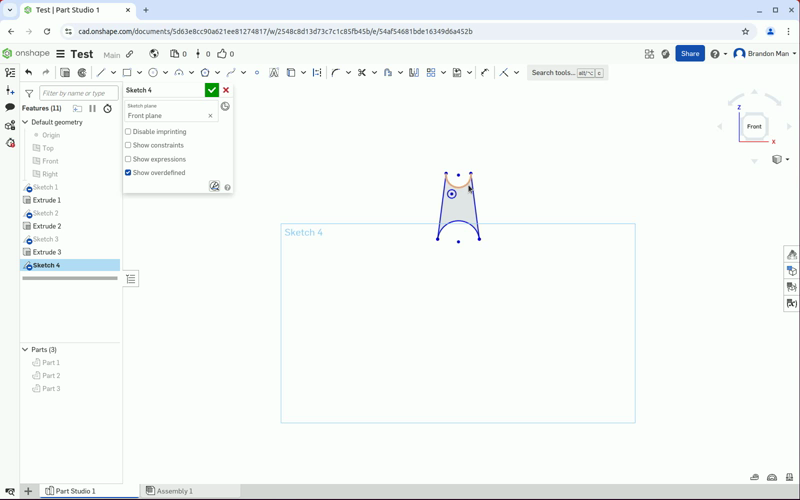
scroll(6)
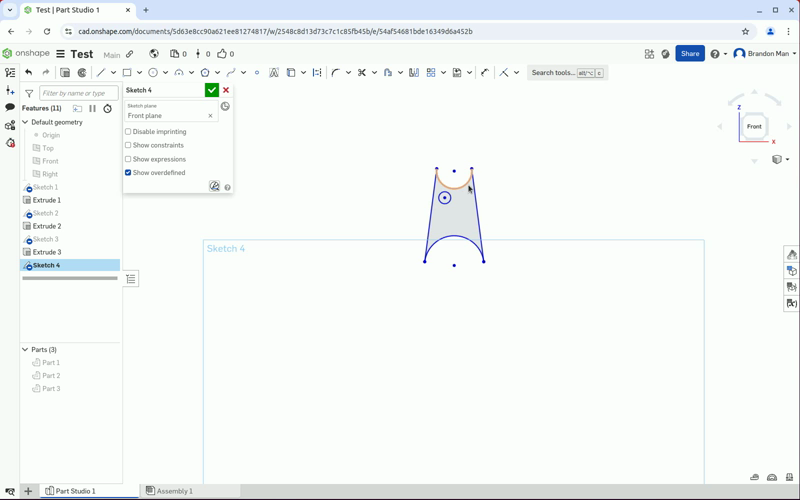
scroll(6)
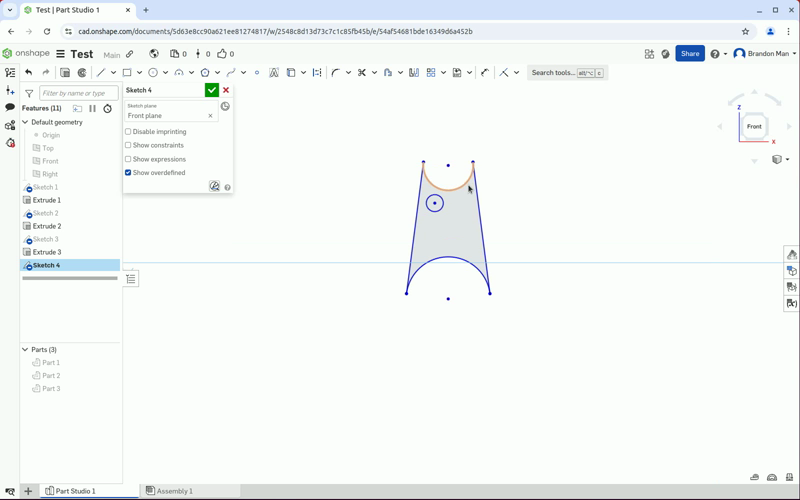
scroll(6)
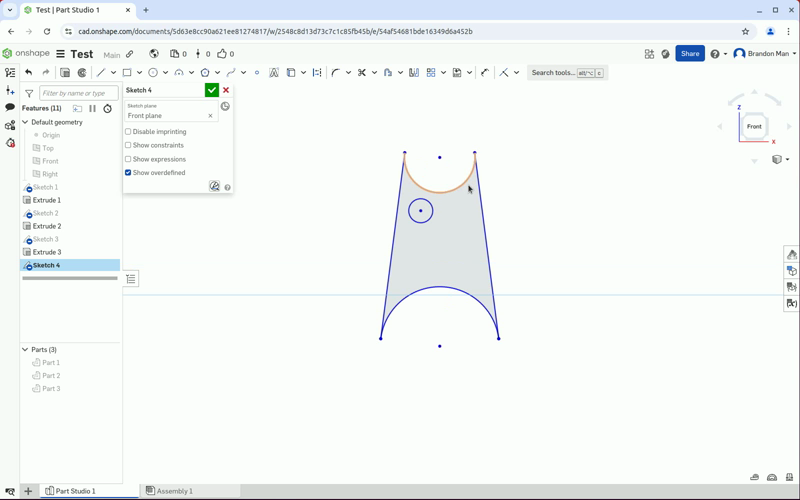
scroll(6)
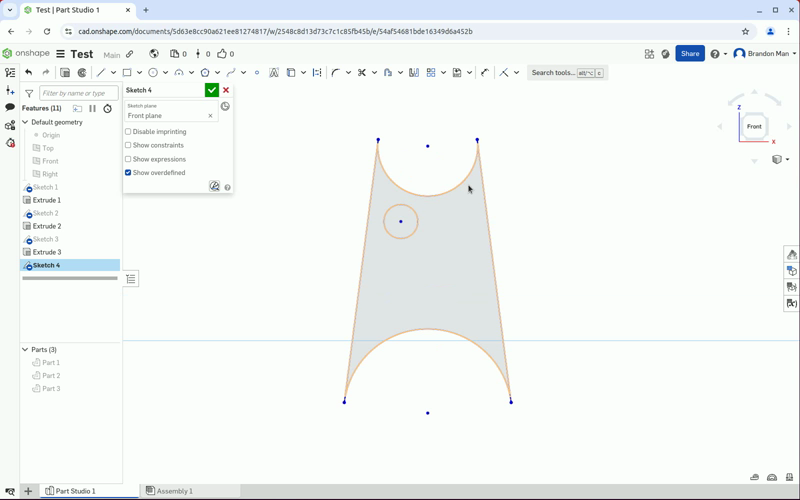
scroll(6)
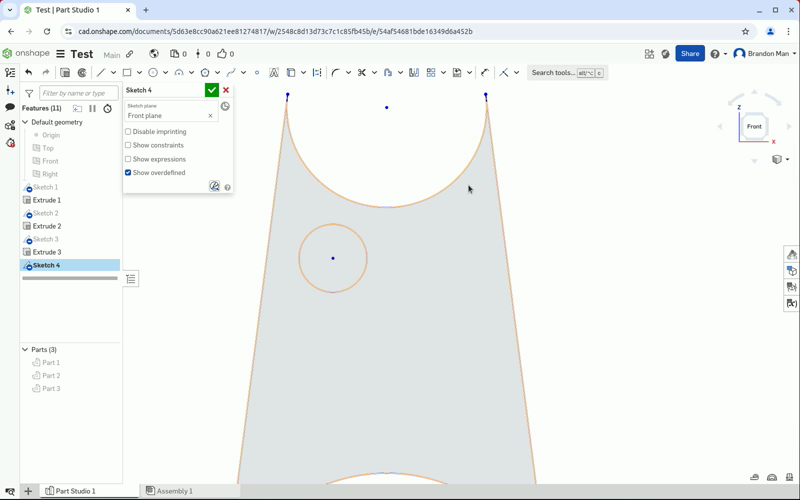
click(468, 184)
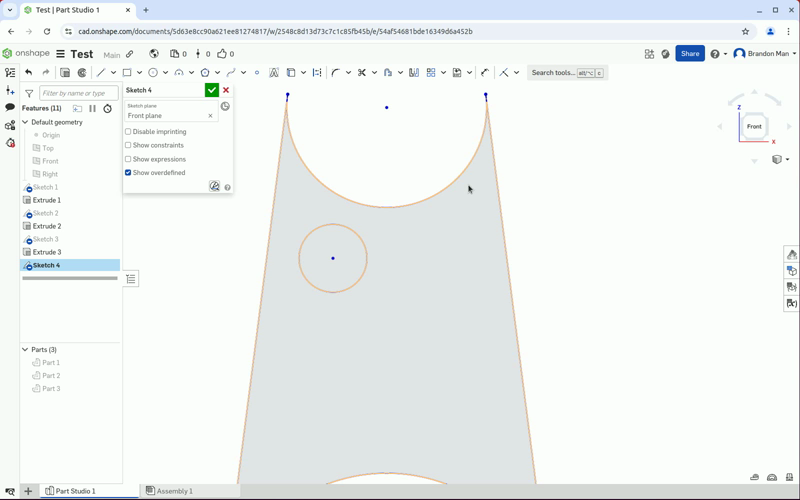
scroll(-6)
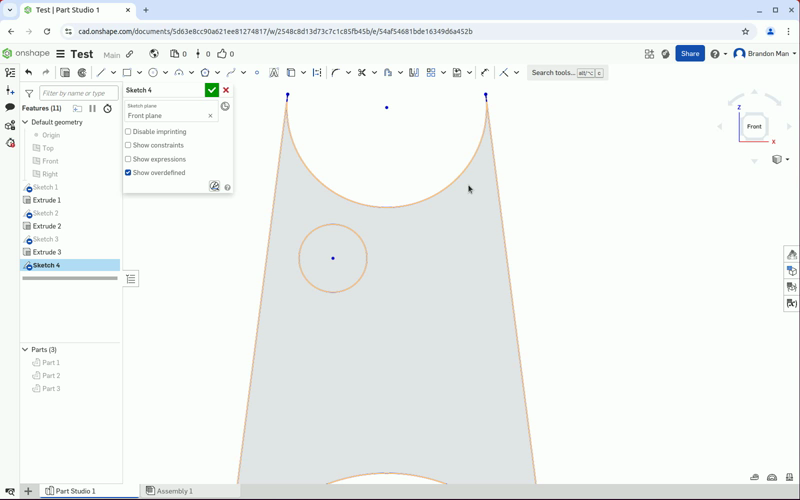
scroll(-6)
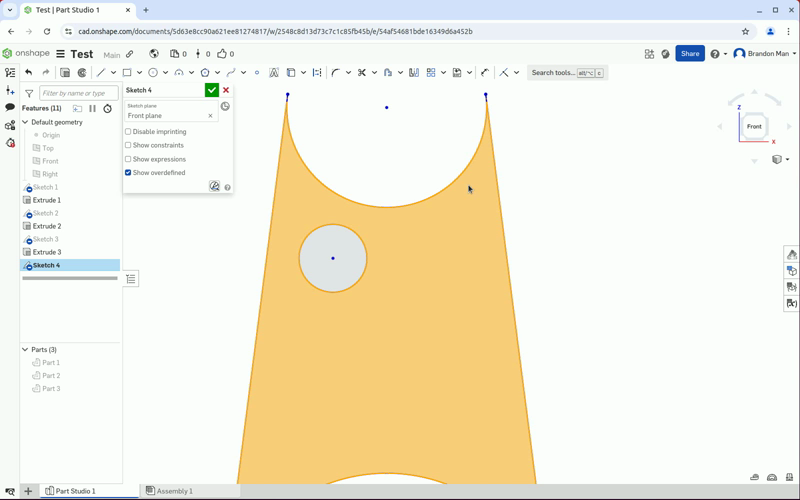
scroll(-6)
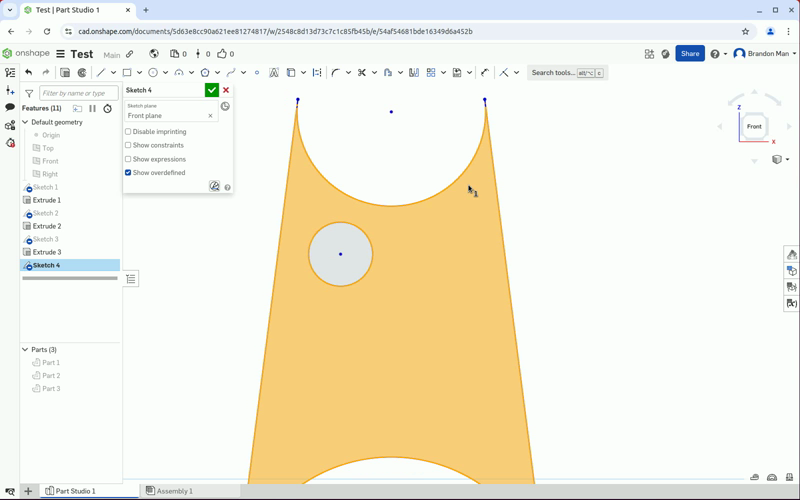
scroll(-6)
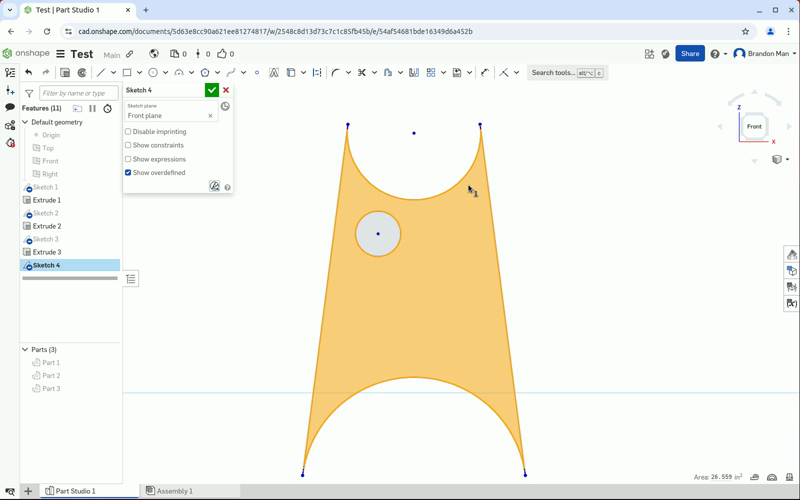
scroll(-6)
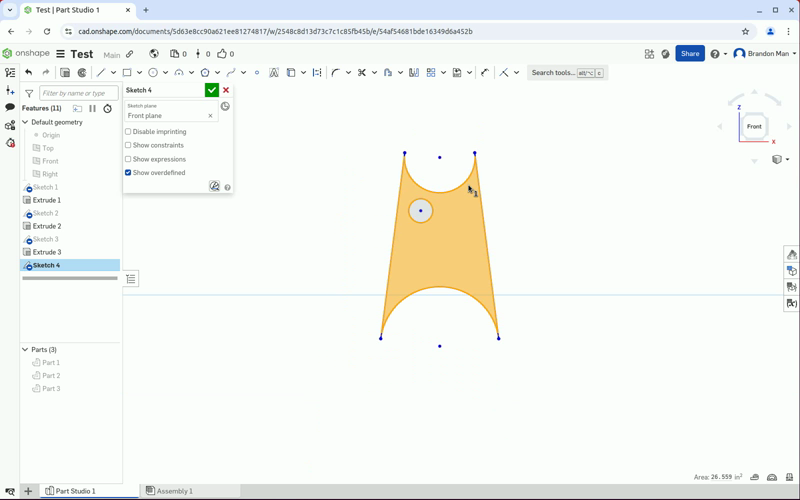
scroll(-6)
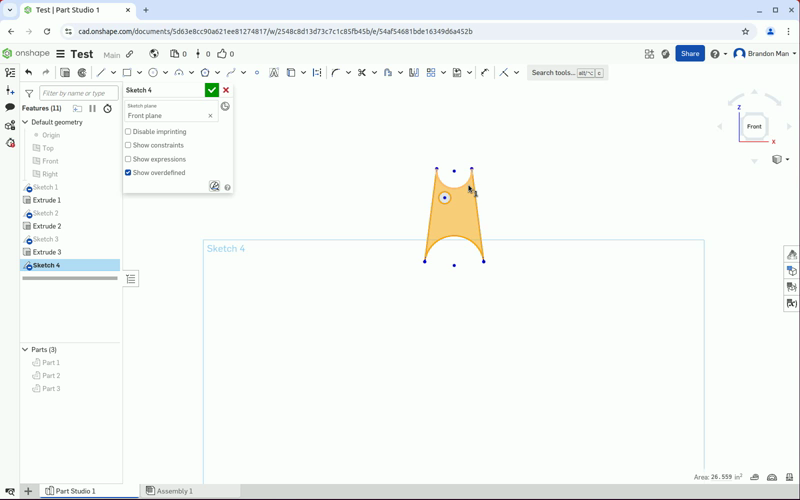
scroll(-6)
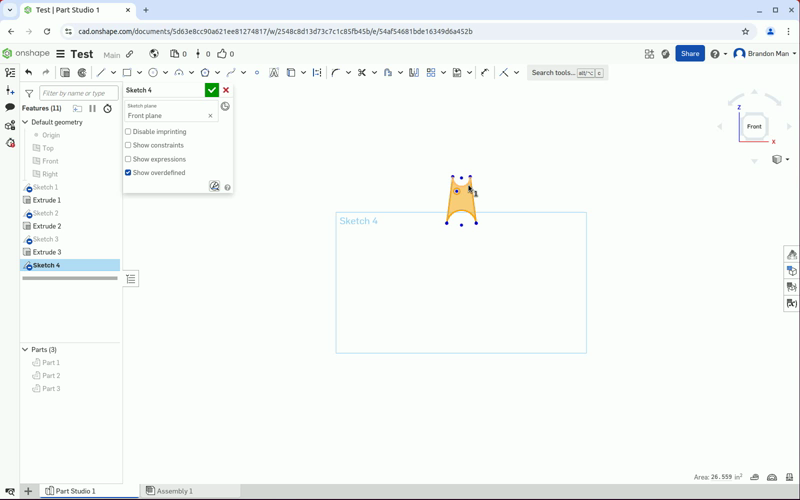
mouse_move(73, 352)
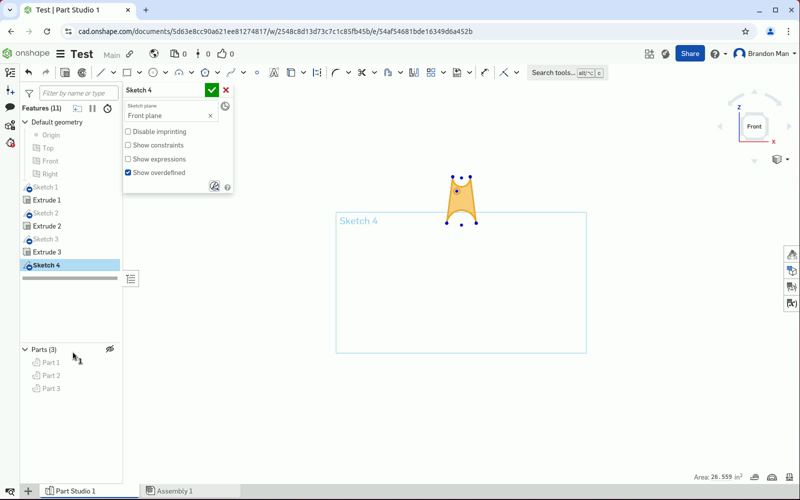
key(shift+y)
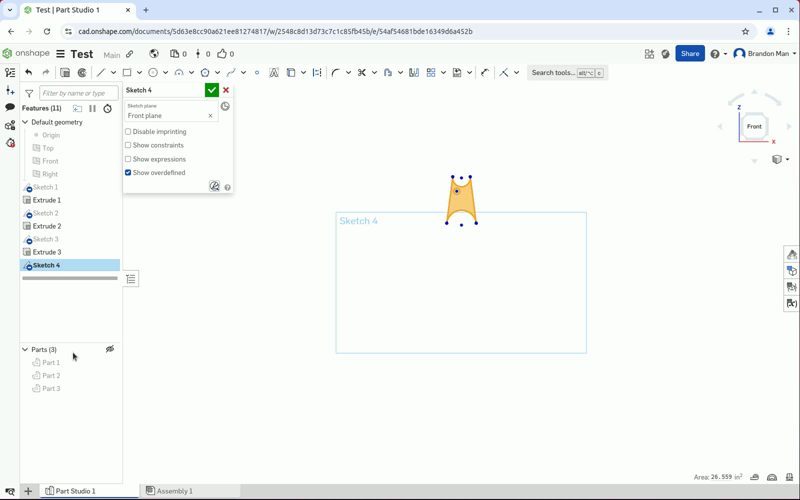
key(shift+e)
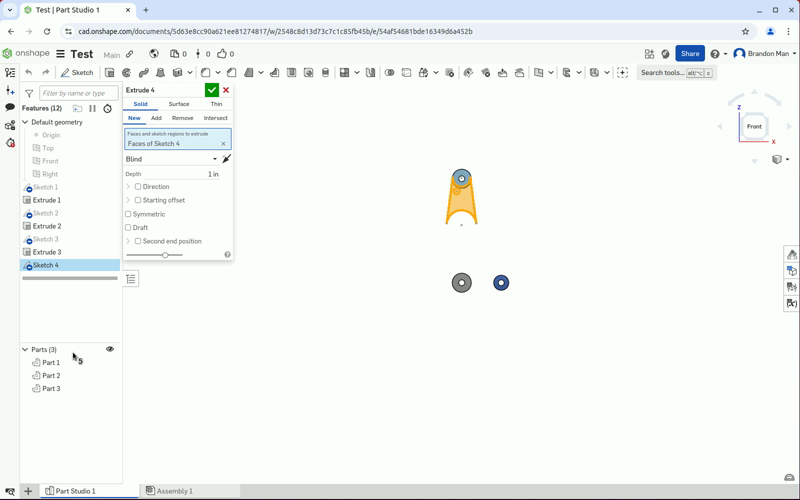
mouse_move(143, 106)
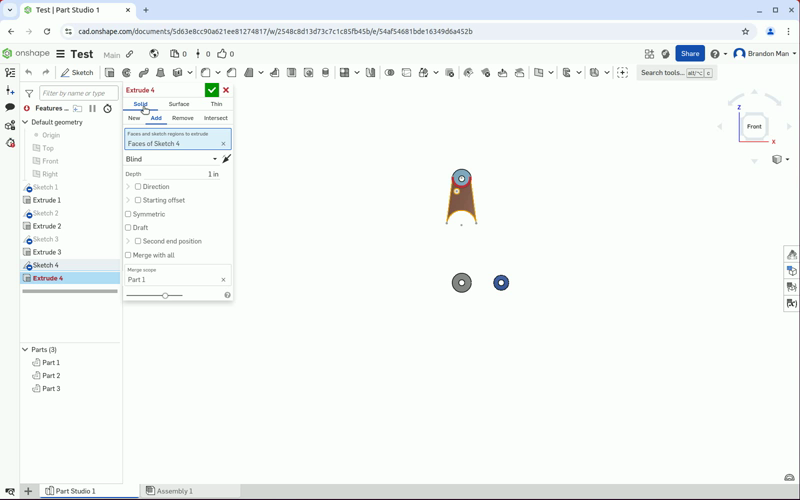
click(143, 106)
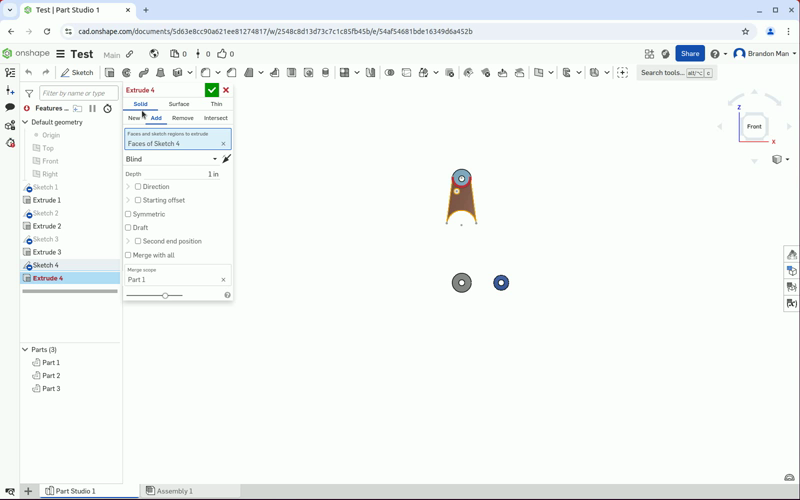
mouse_move(137, 120)
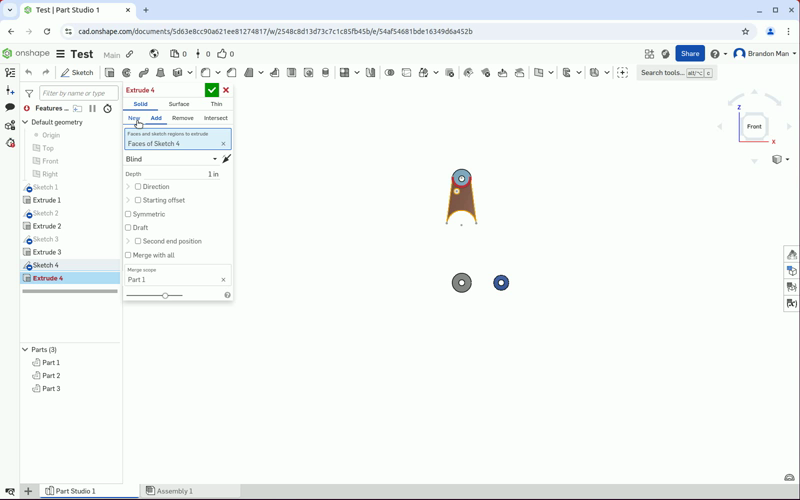
click(137, 120)
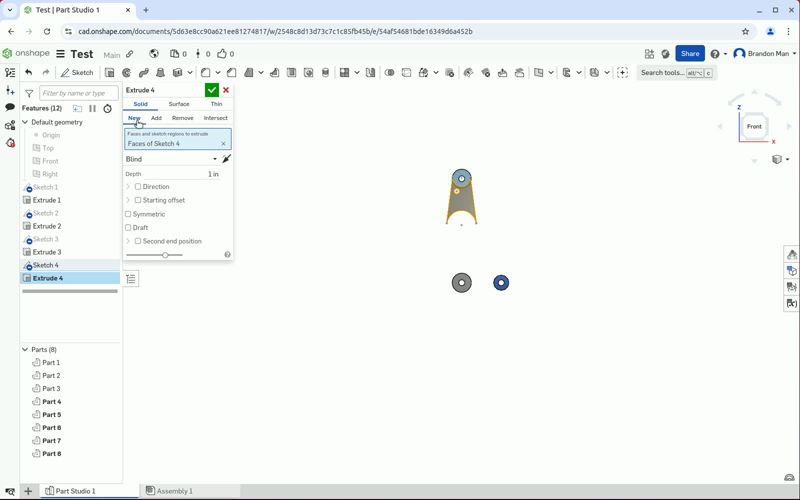
key(tab, 4)
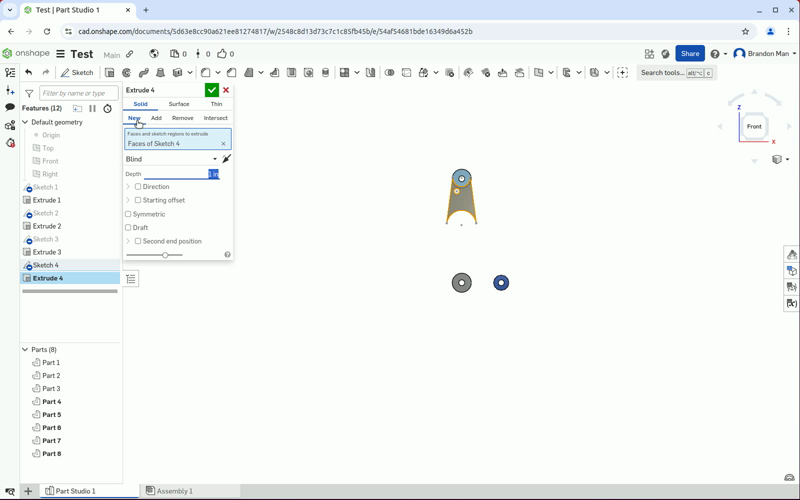
text(0.481)
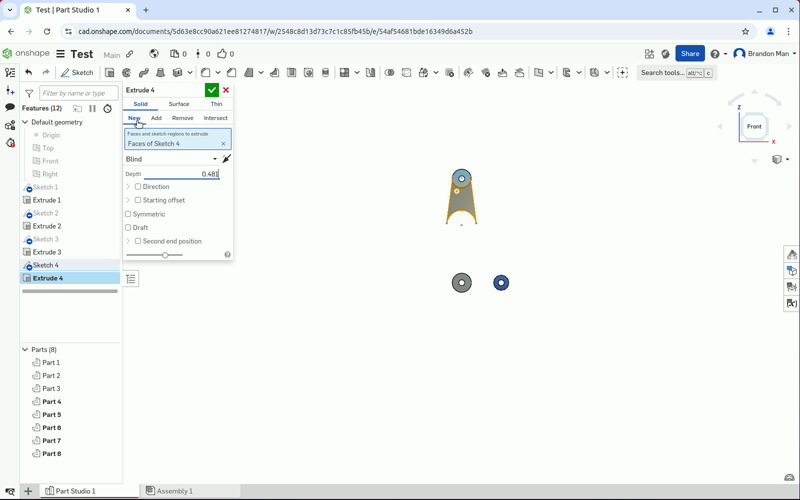
key(enter)
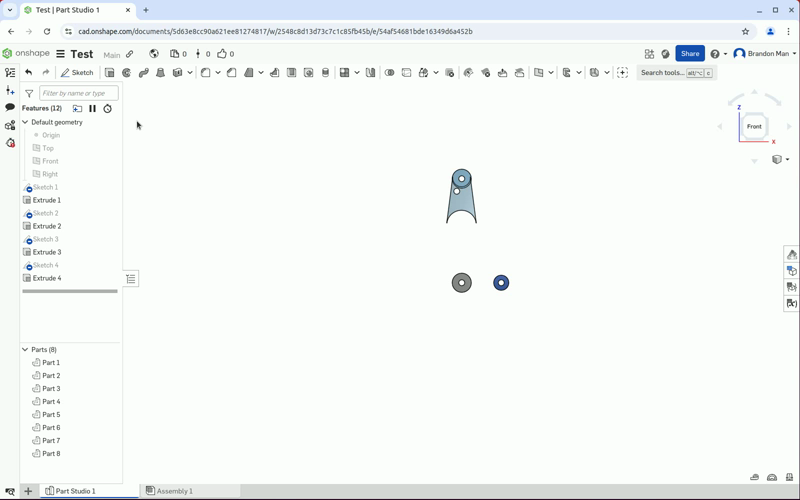
key(shift+h)
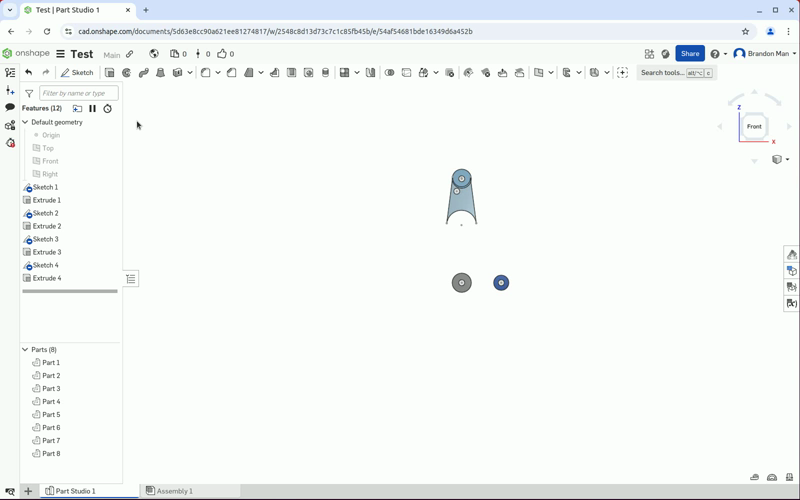
key(shift+h)
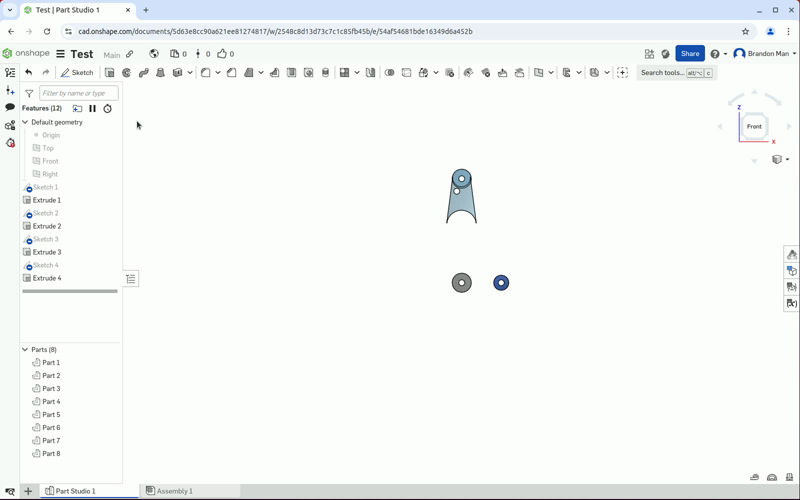
mouse_move(73, 189)
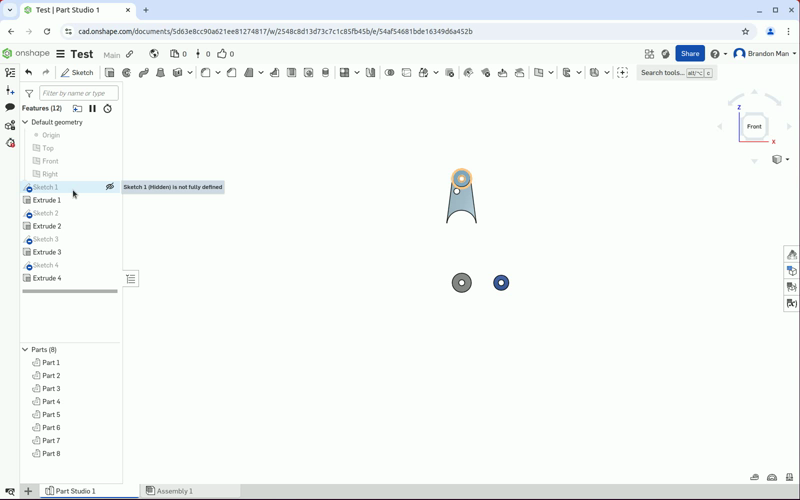
click(73, 189)
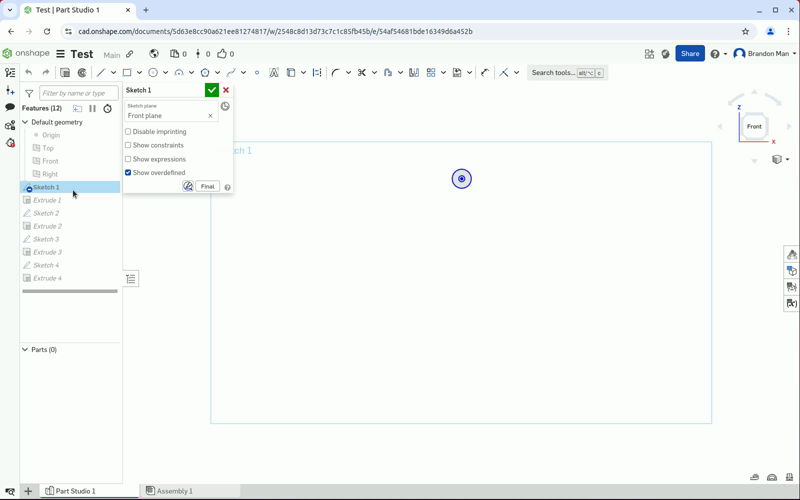
mouse_move(229, 92)
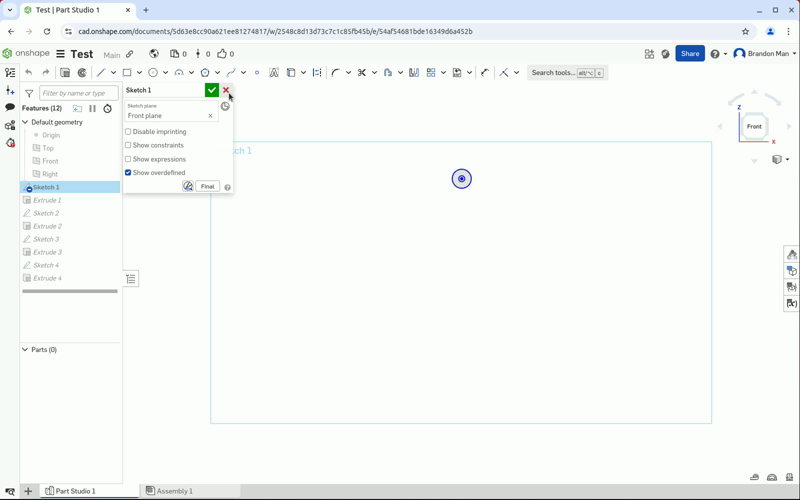
click(229, 92)
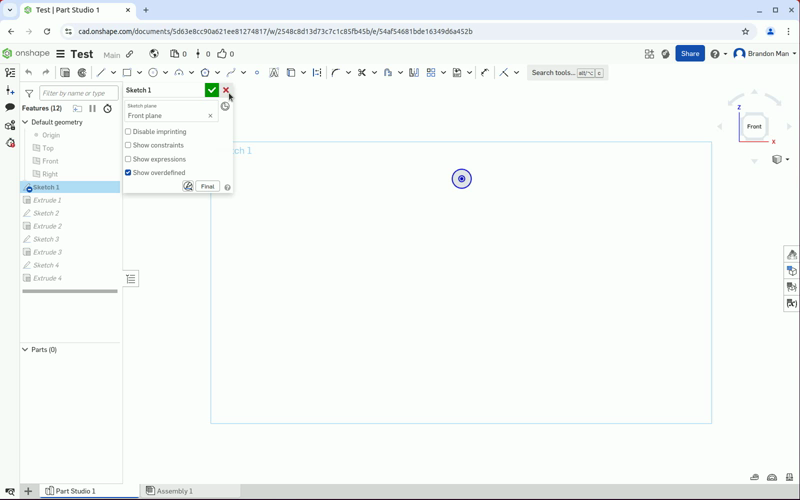
key(shift+s)
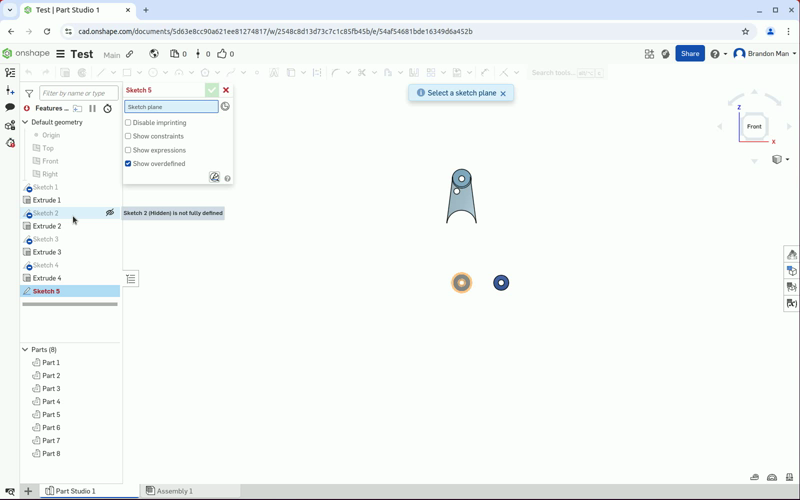
scroll(3)
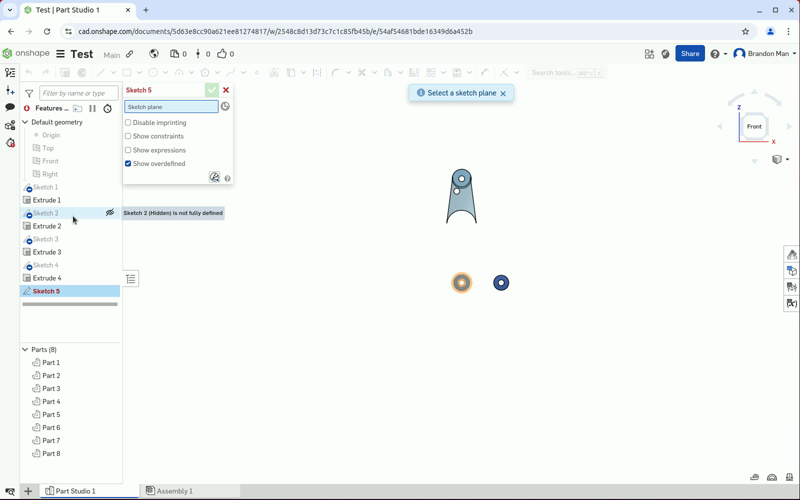
mouse_move(73, 163)
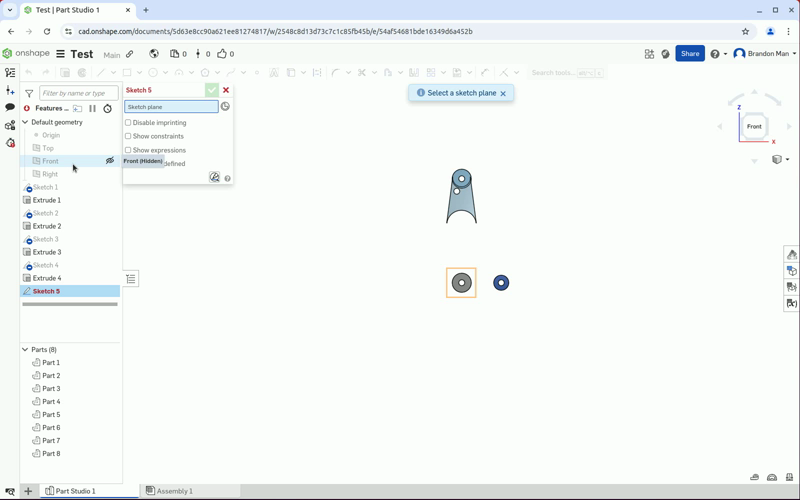
click(73, 163)
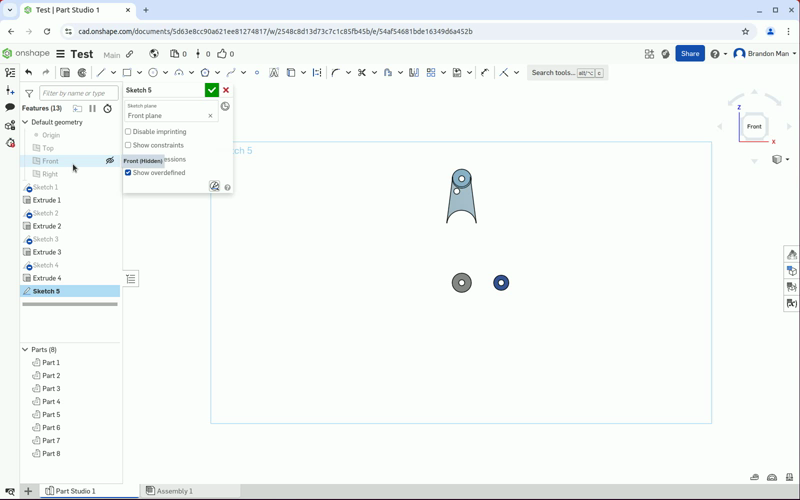
mouse_move(73, 352)
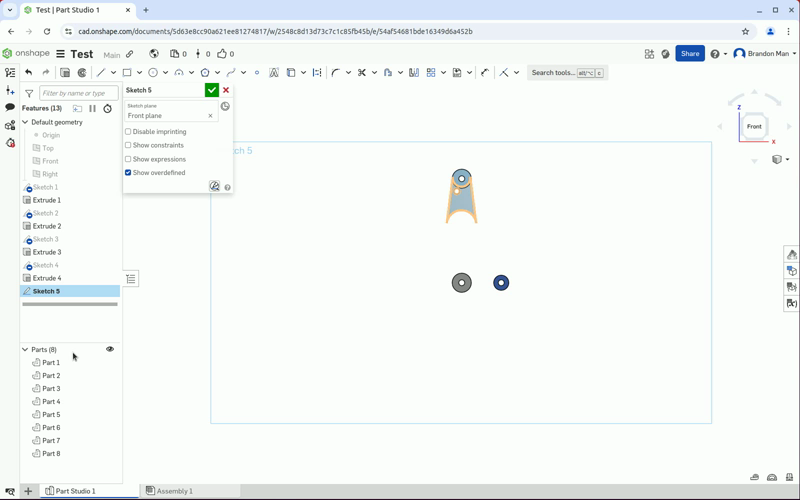
key(y)
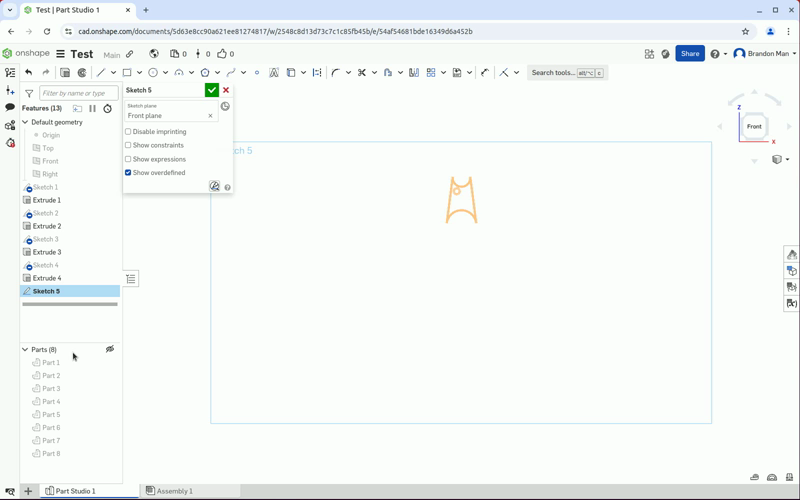
key(c)
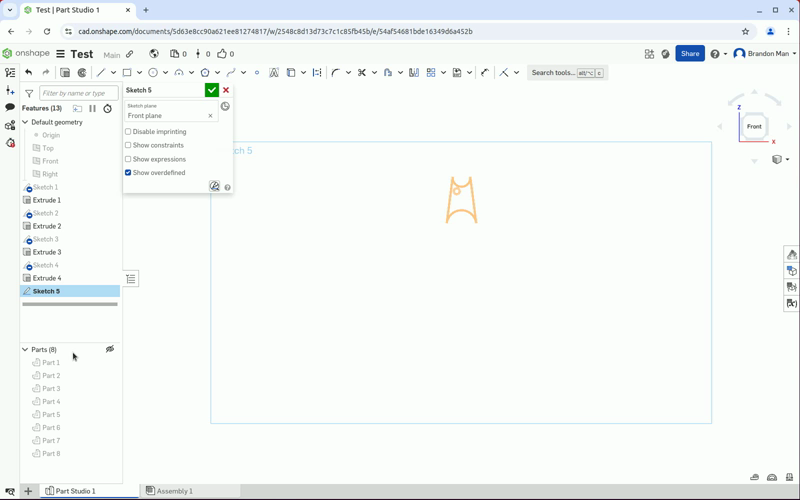
key_down(shift)
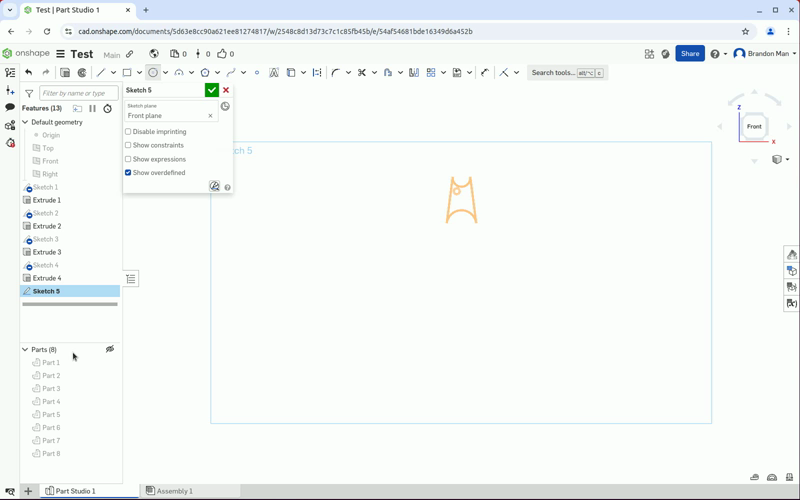
mouse_move(461, 225)
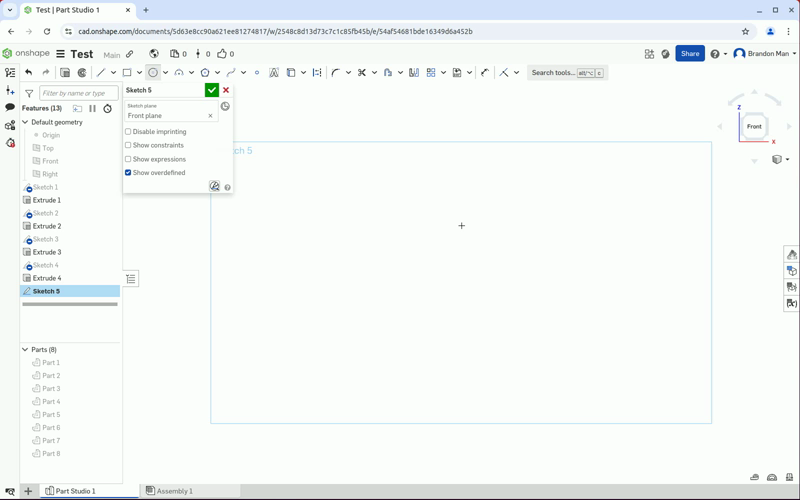
click(461, 225)
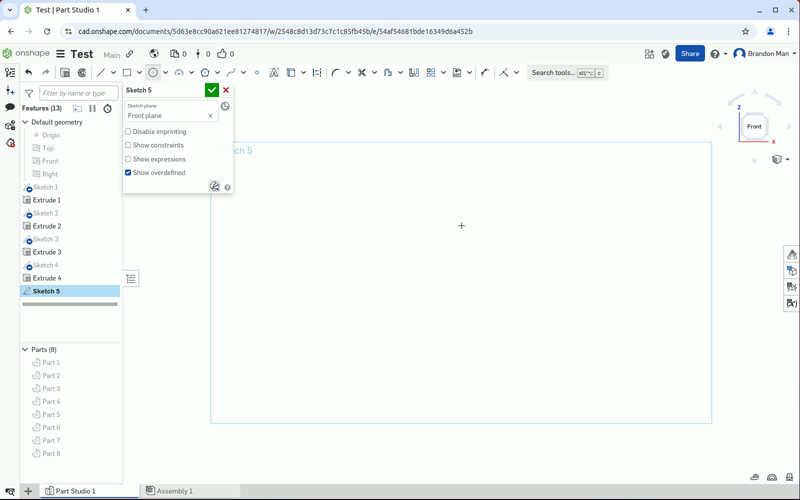
key_up(shift)
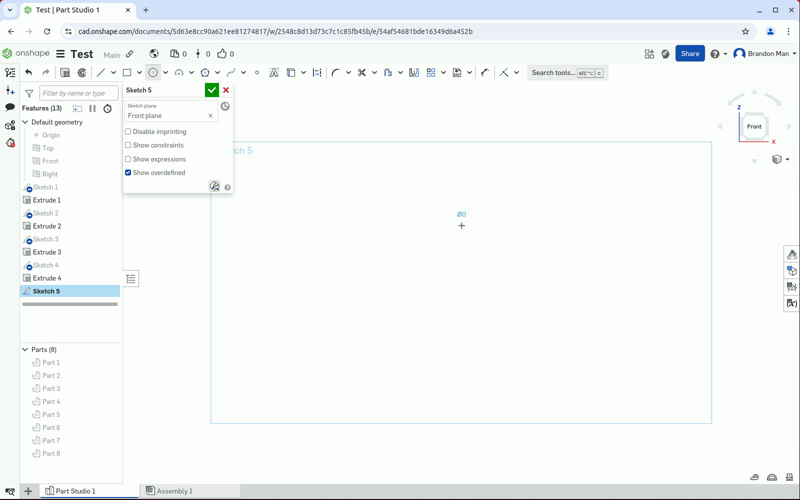
mouse_move(477, 225)
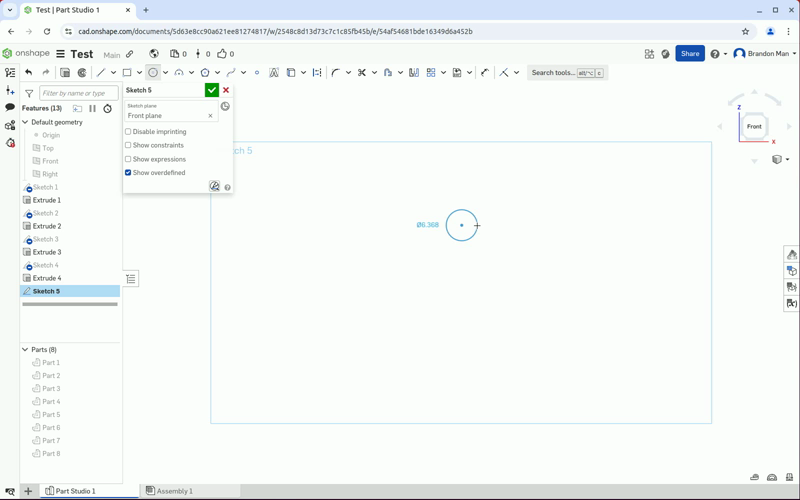
click(477, 225)
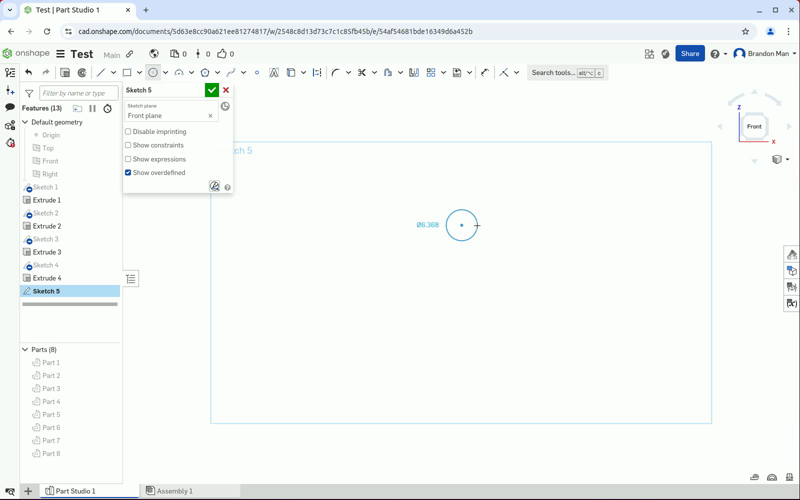
key(esc)
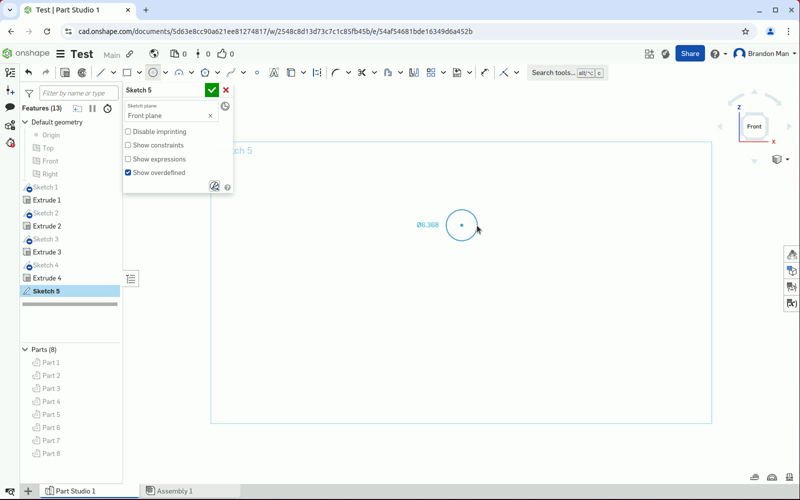
key(c)
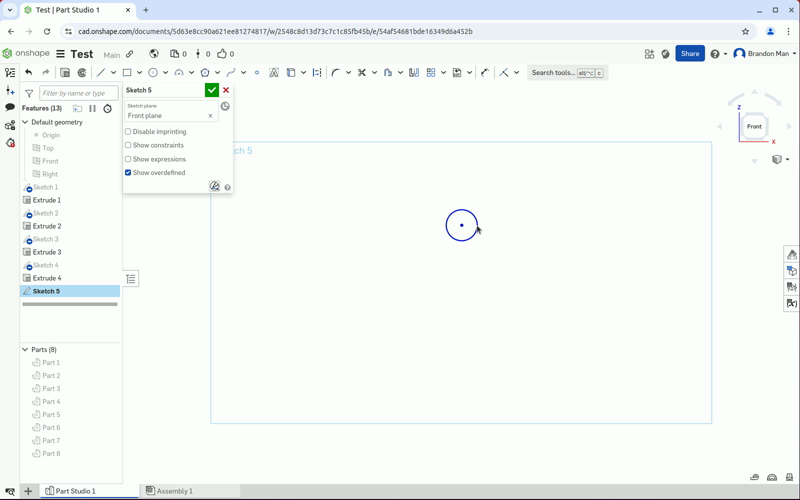
key_down(shift)
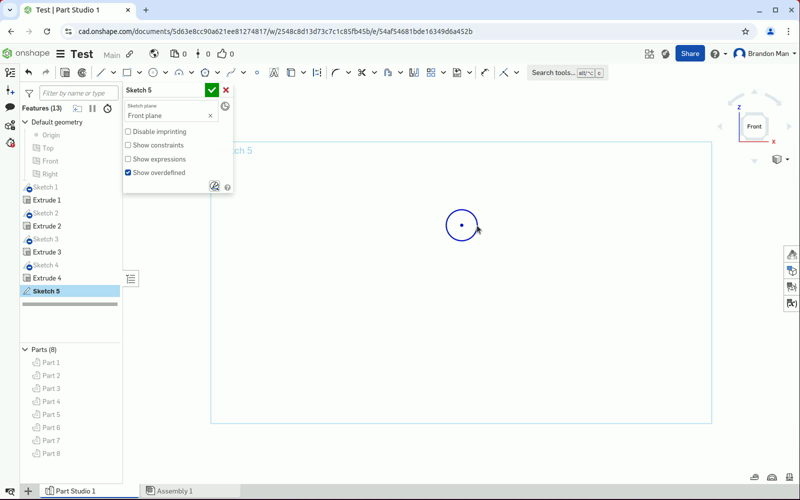
mouse_move(461, 225)
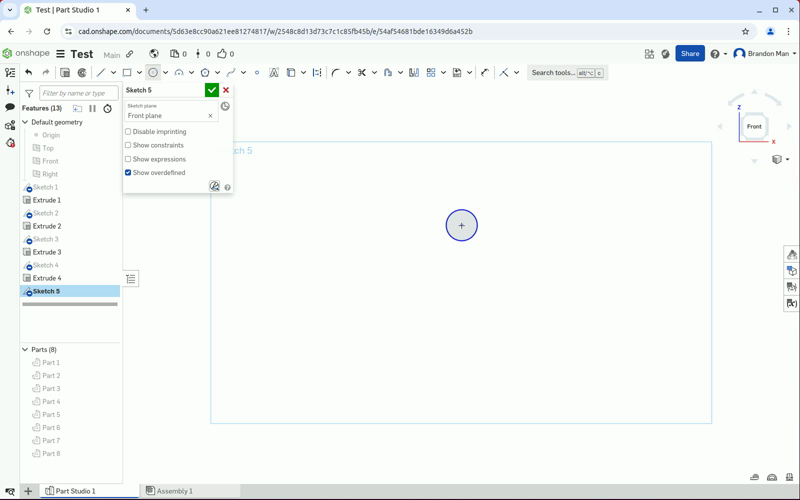
click(461, 225)
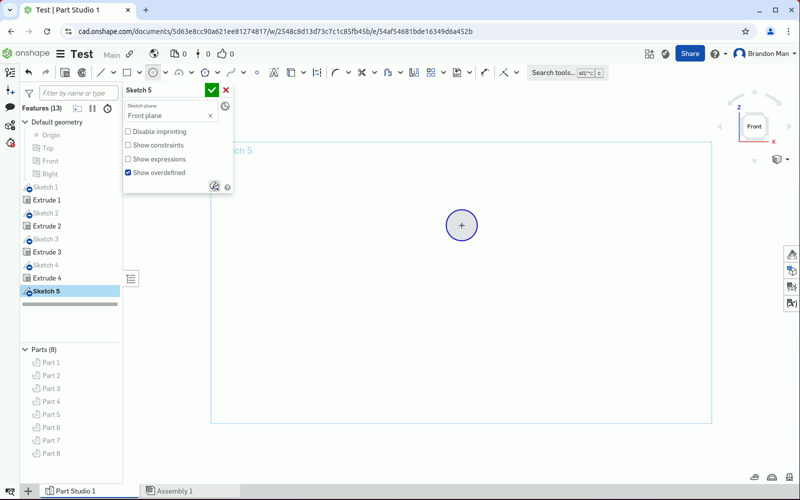
key_up(shift)
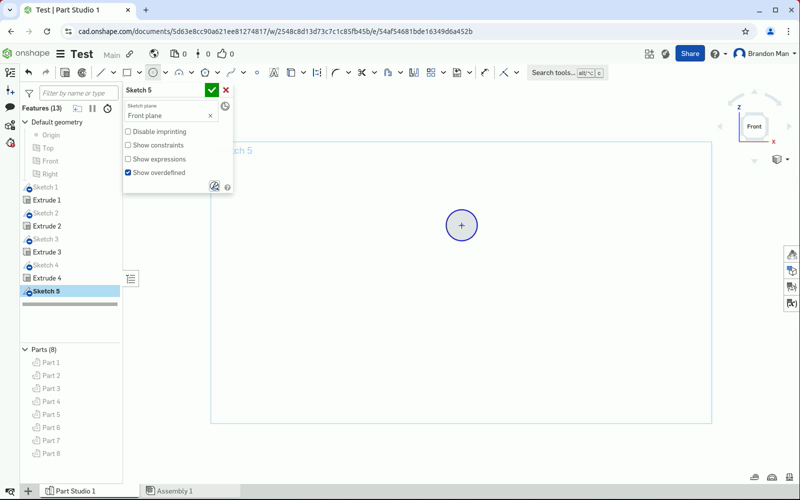
mouse_move(465, 225)
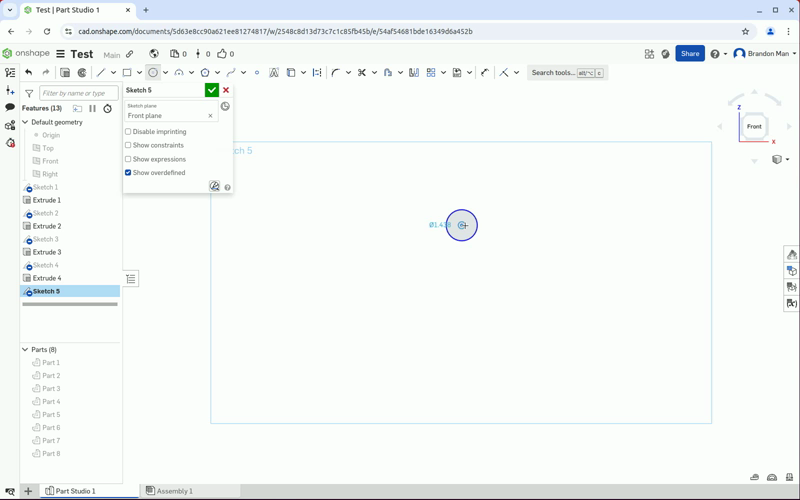
scroll(6)
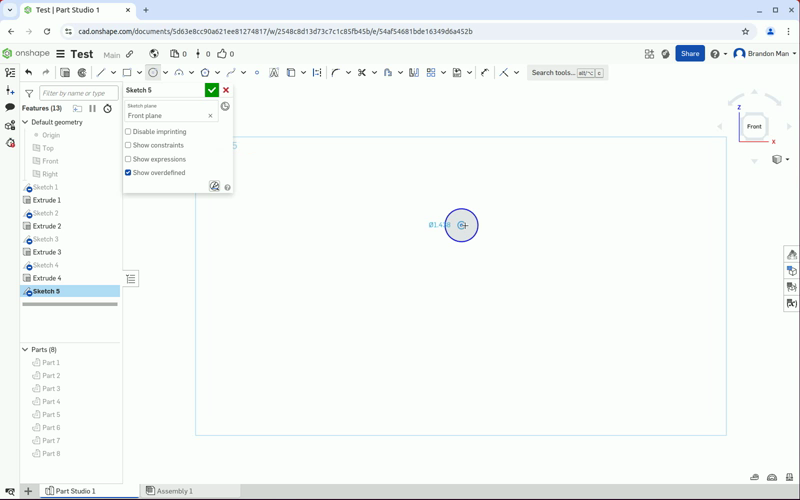
scroll(6)
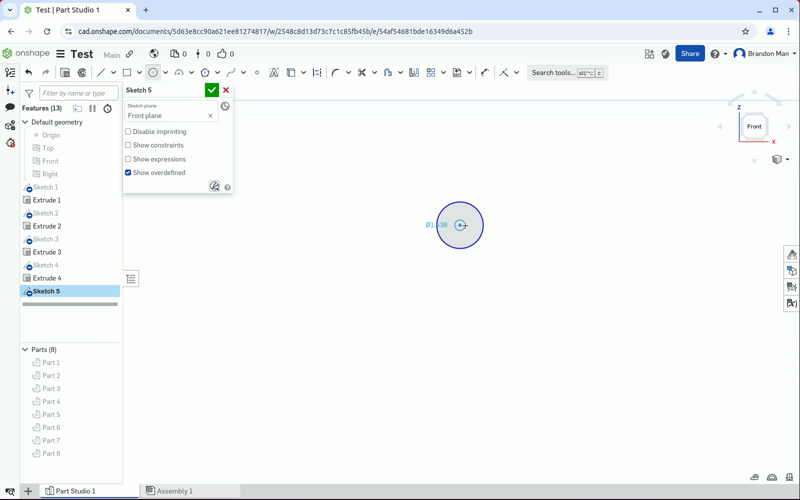
scroll(6)
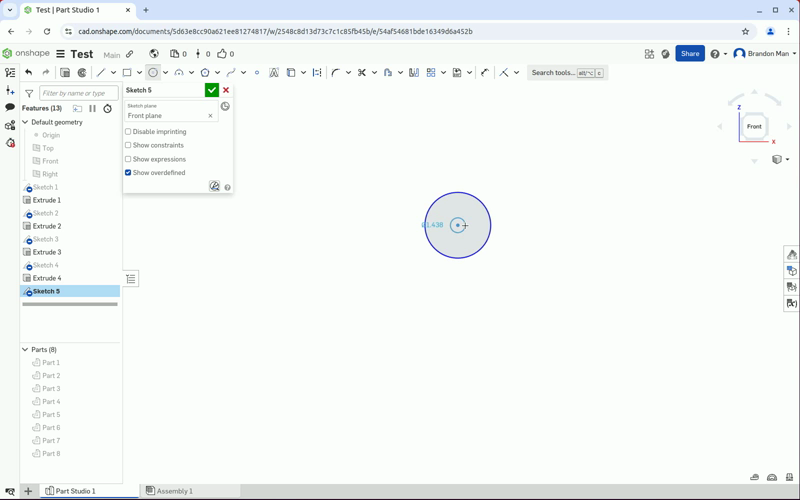
scroll(6)
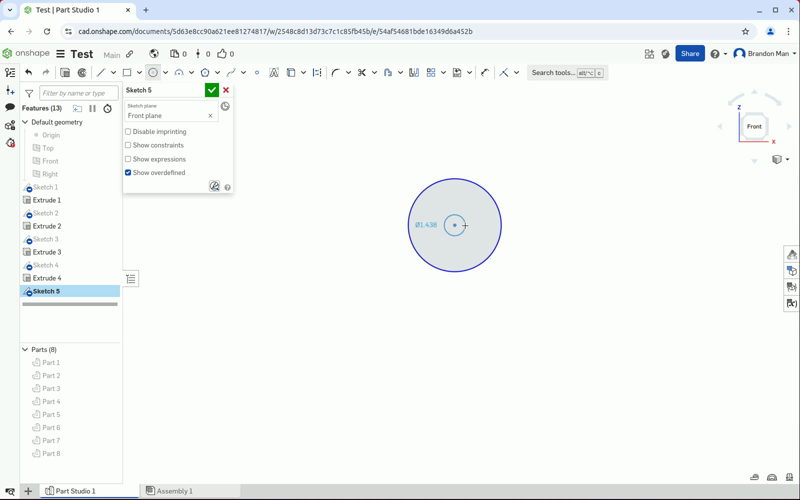
scroll(6)
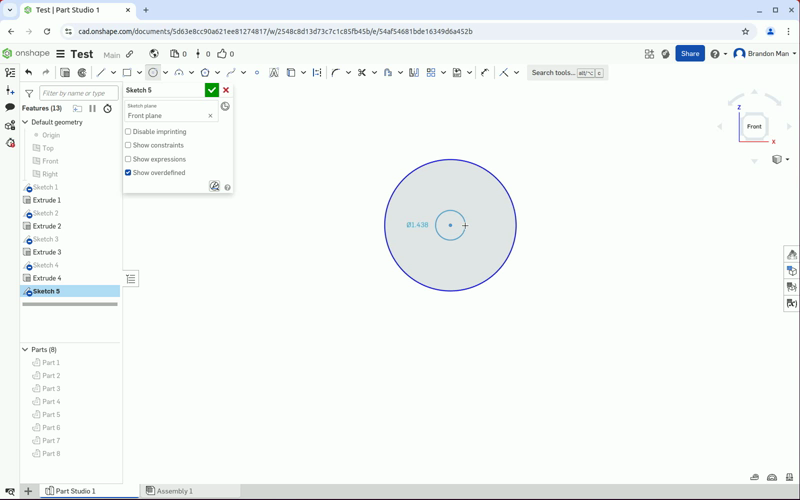
scroll(6)
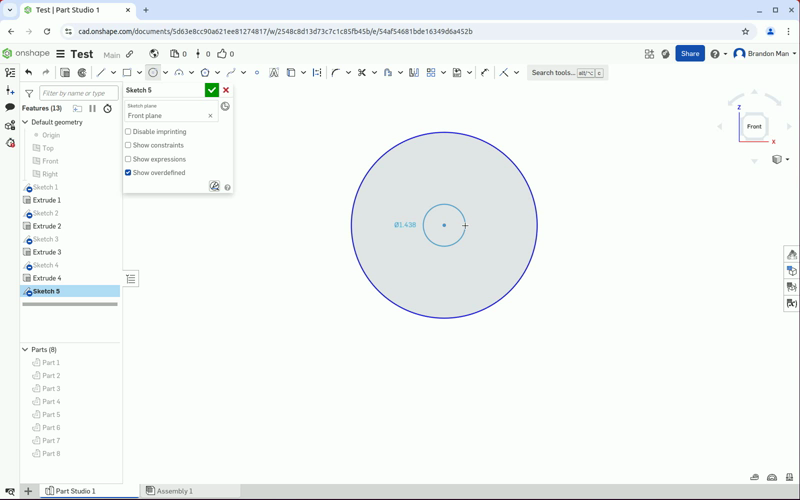
scroll(6)
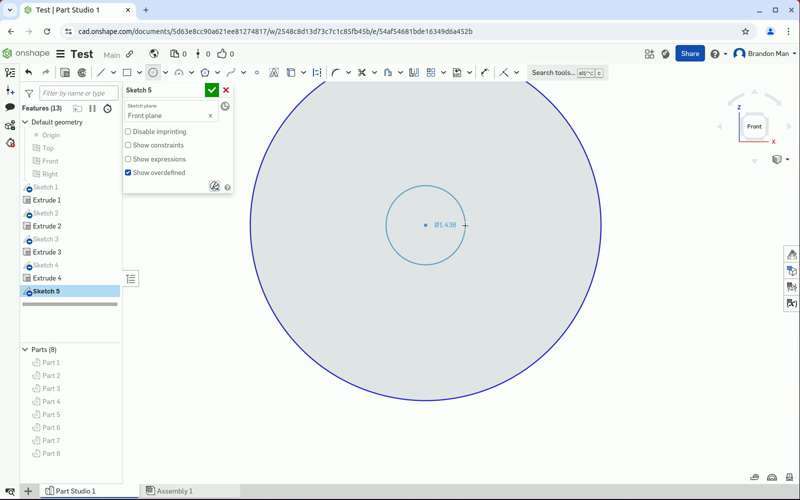
click(465, 225)
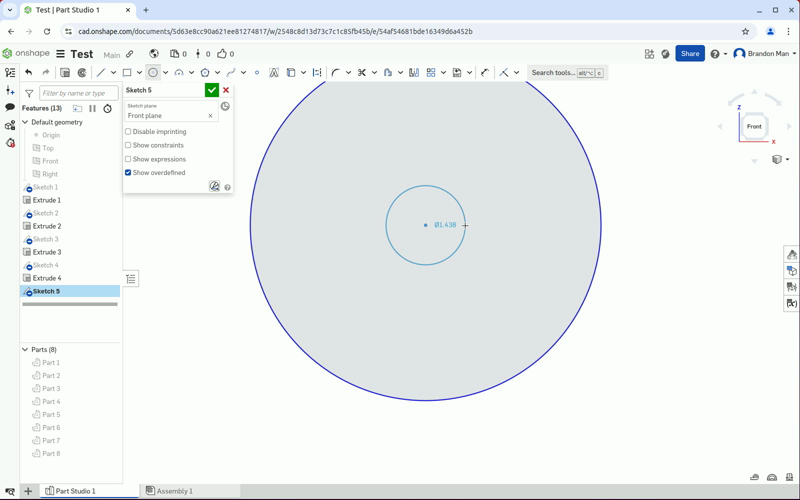
scroll(-6)
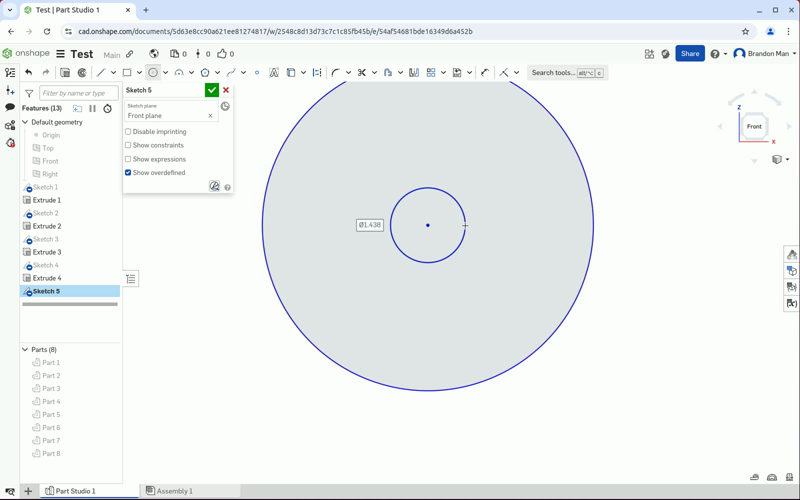
scroll(-6)
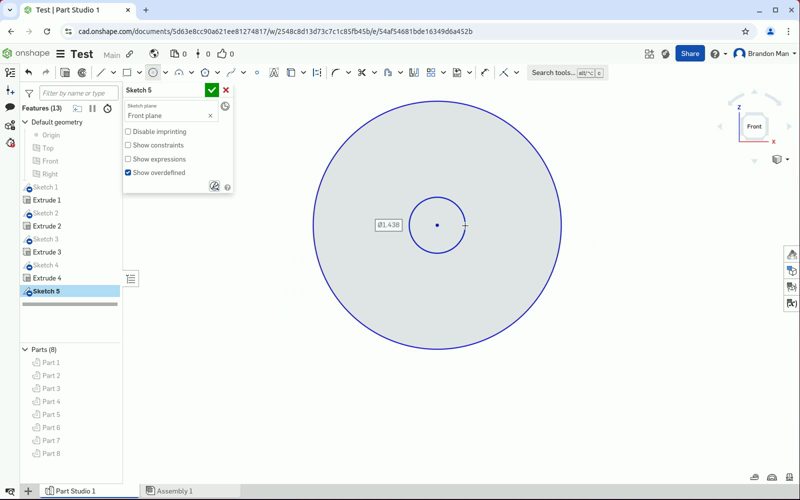
scroll(-6)
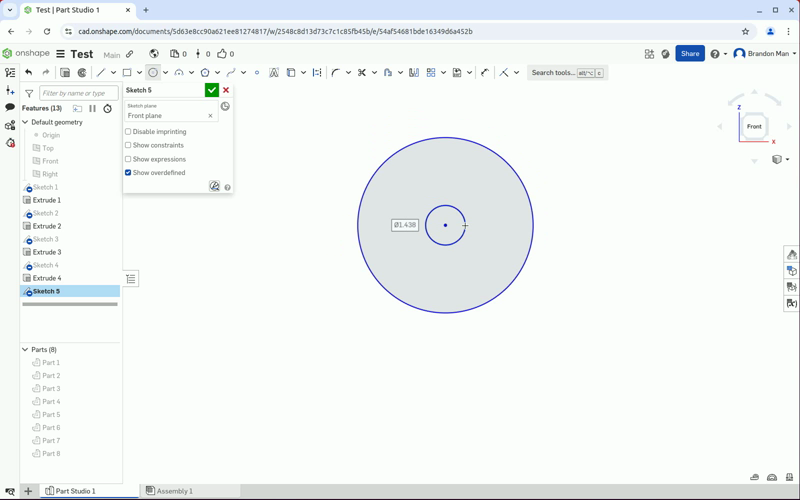
scroll(-6)
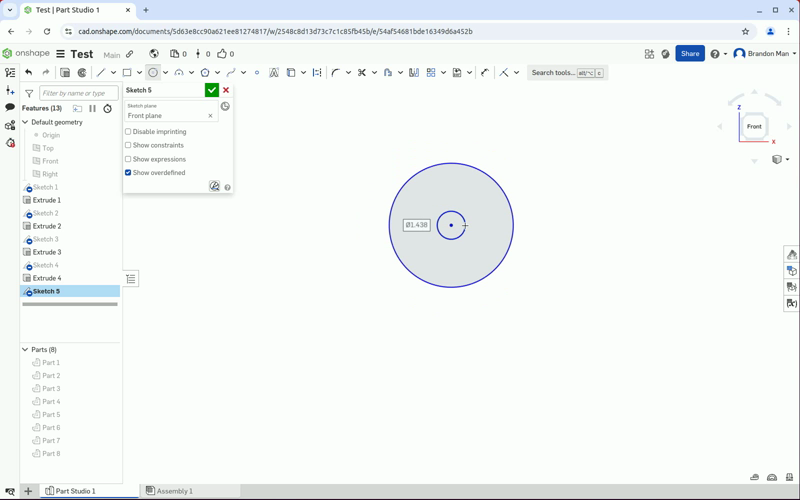
scroll(-6)
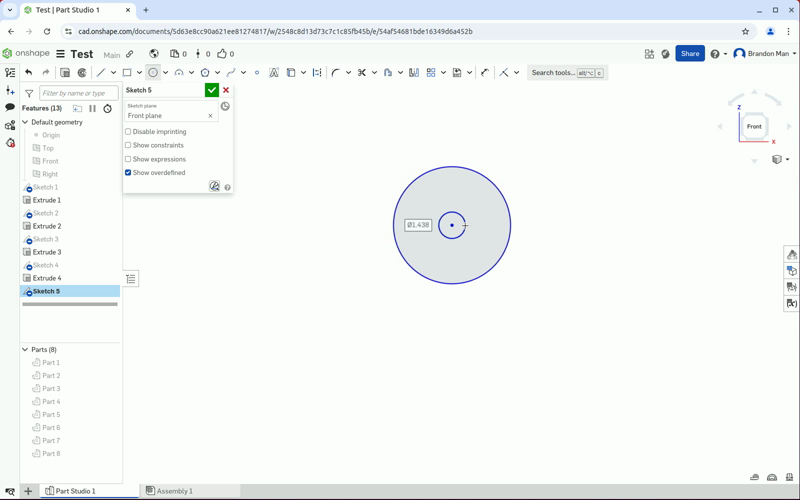
scroll(-6)
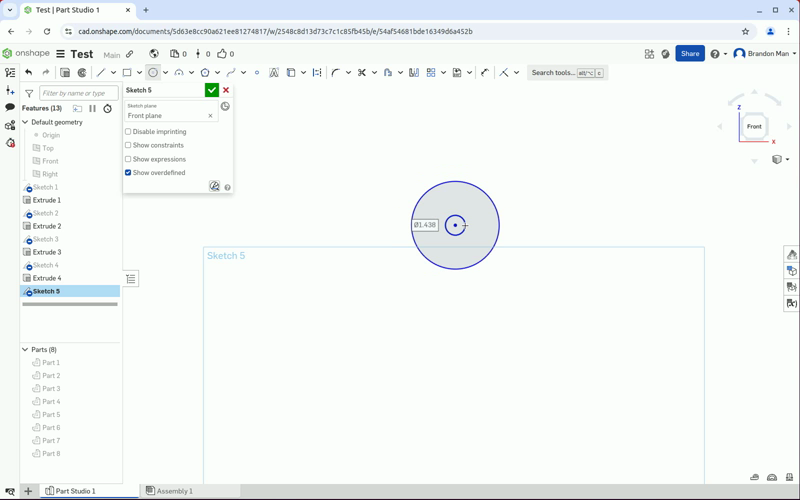
scroll(-6)
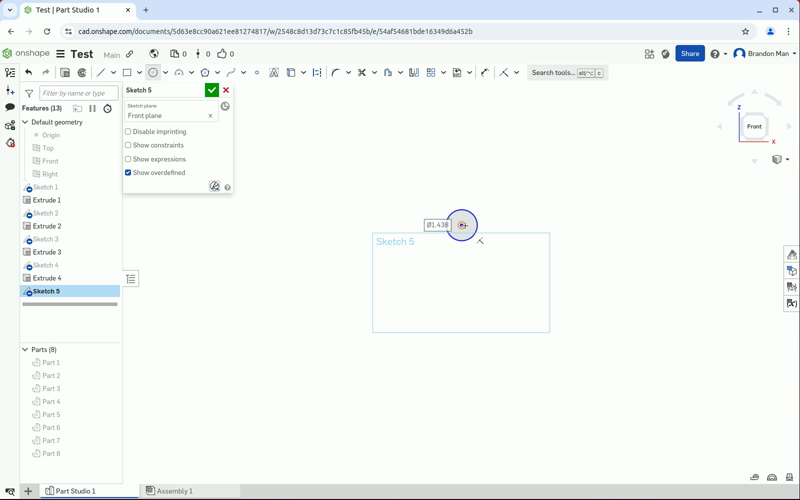
key(esc)
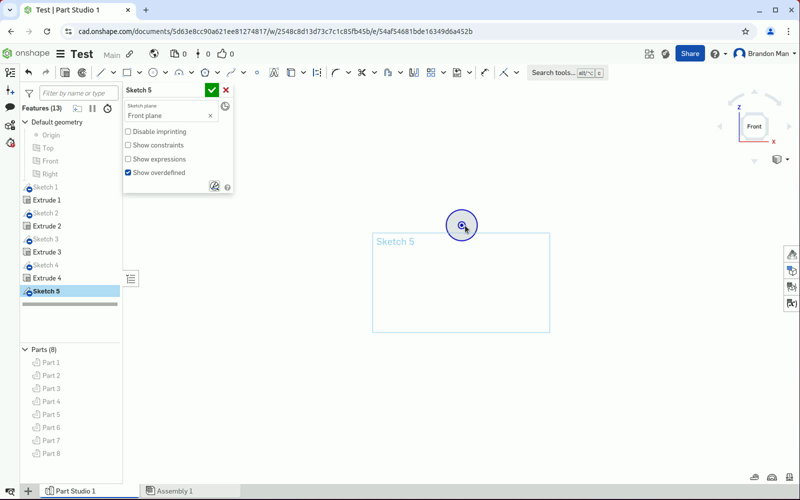
mouse_move(465, 236)
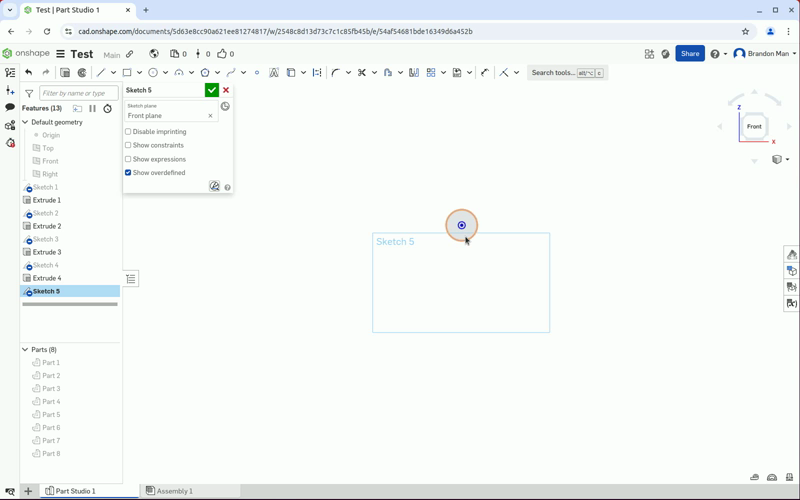
scroll(6)
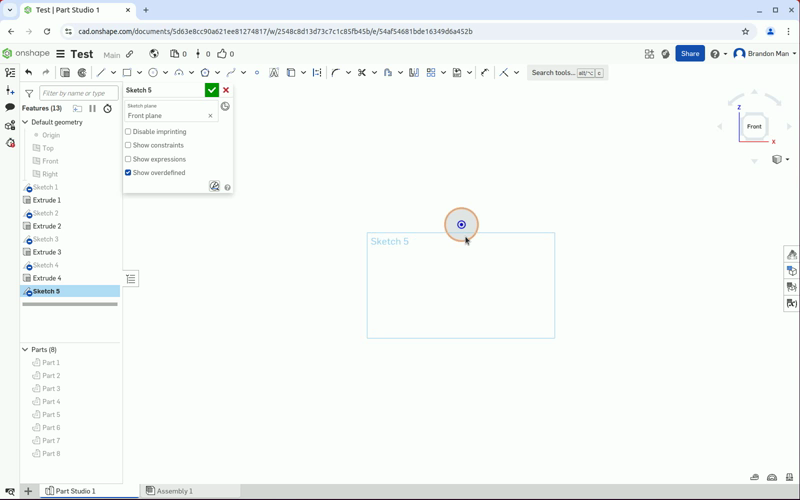
scroll(6)
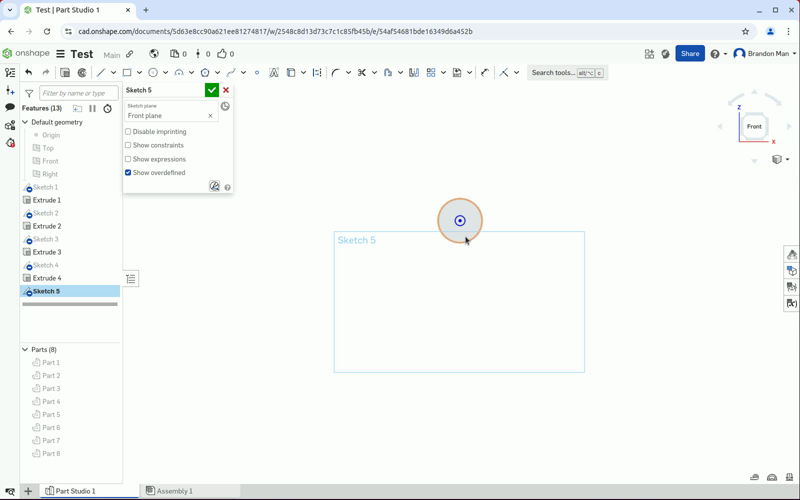
scroll(6)
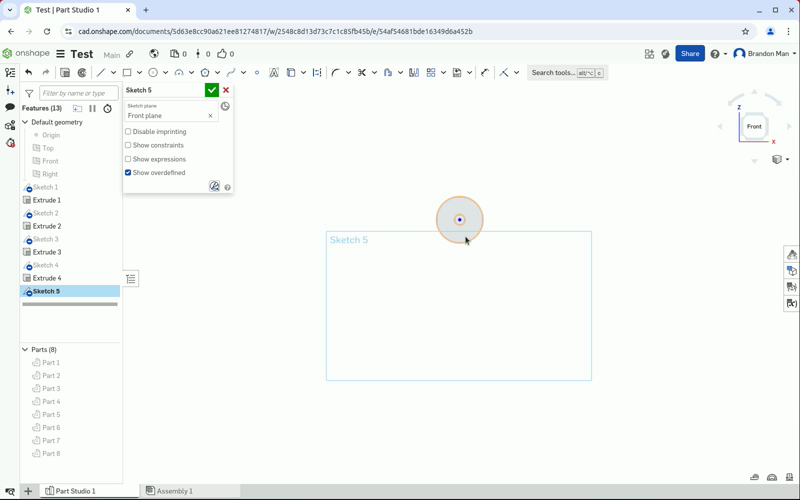
scroll(6)
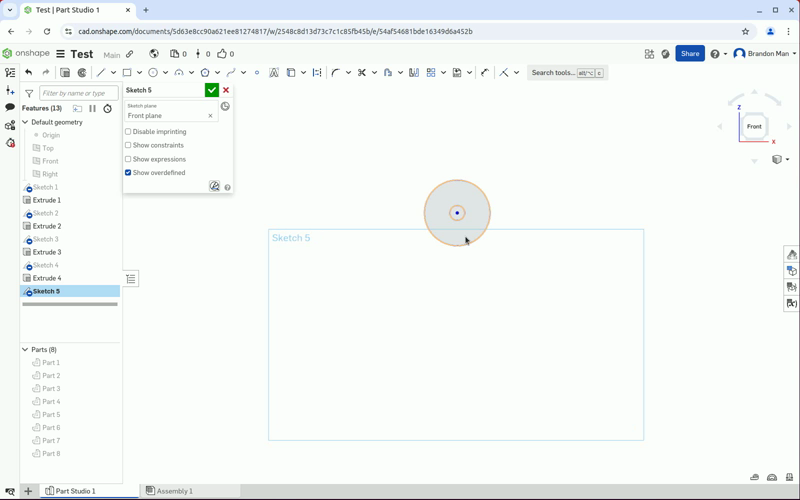
scroll(6)
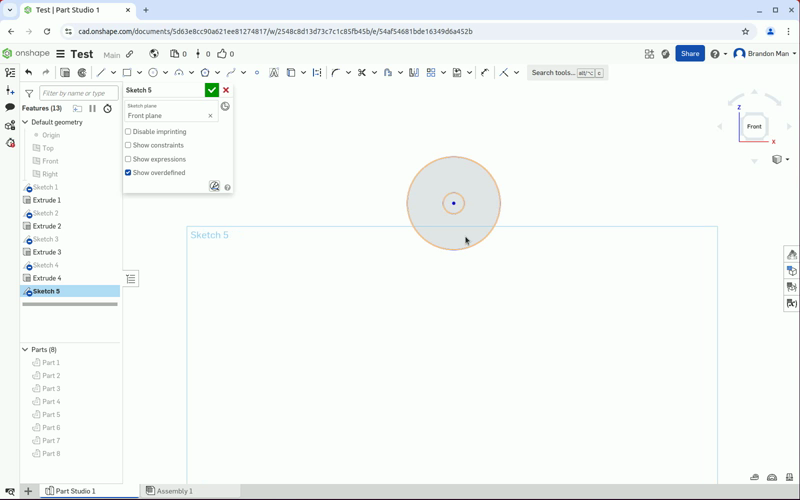
scroll(6)
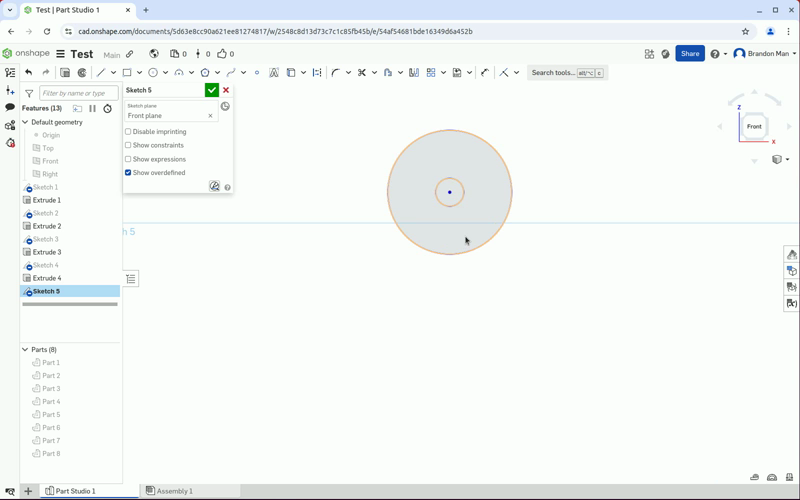
scroll(6)
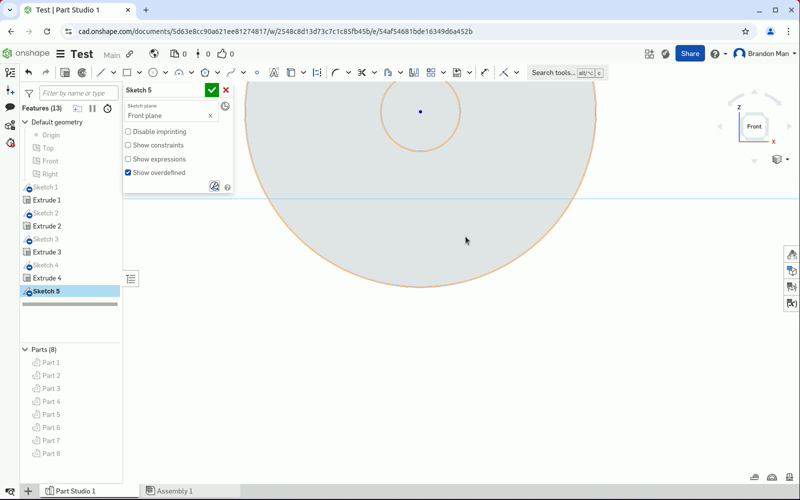
click(465, 236)
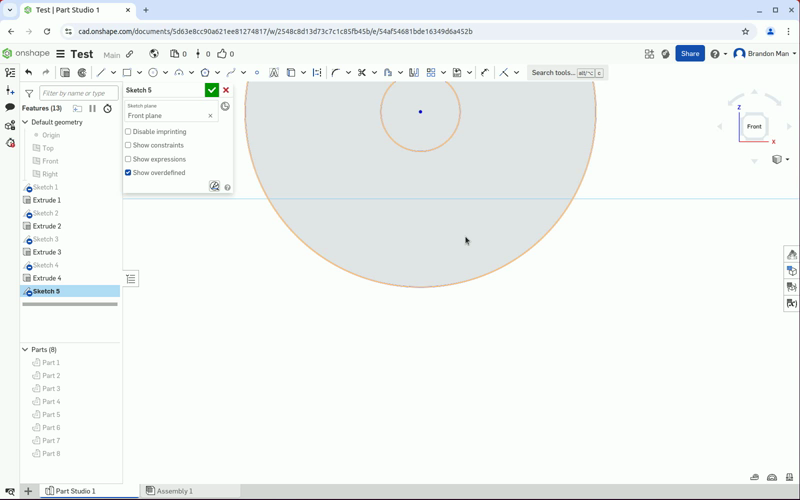
scroll(-6)
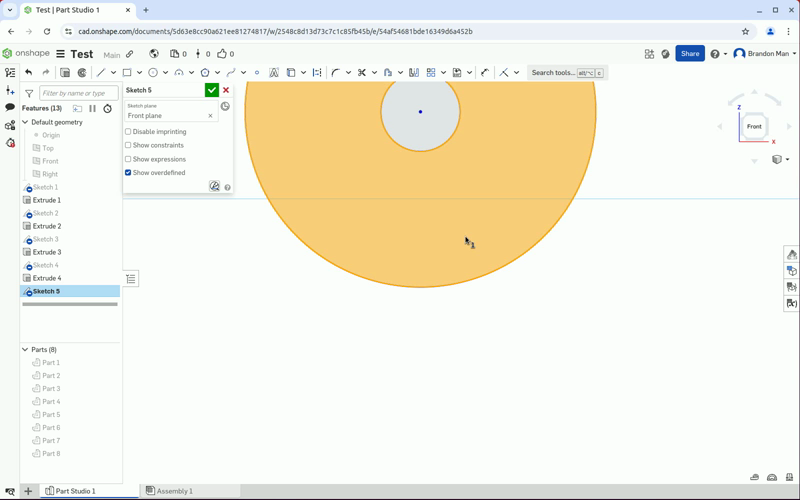
scroll(-6)
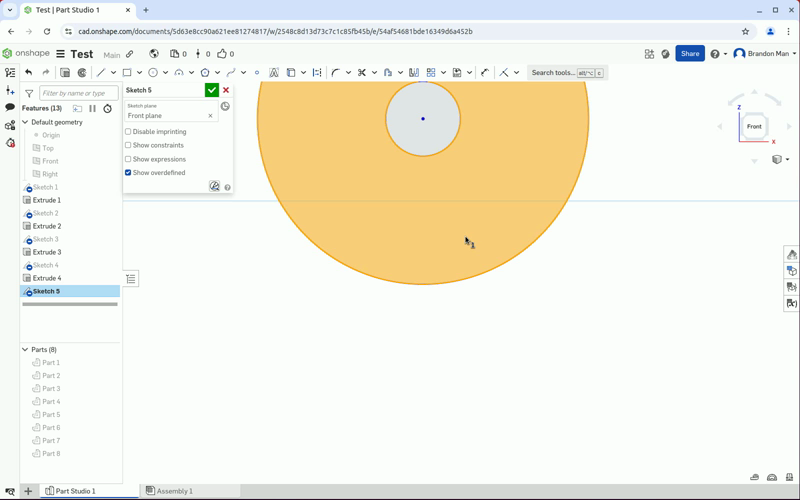
scroll(-6)
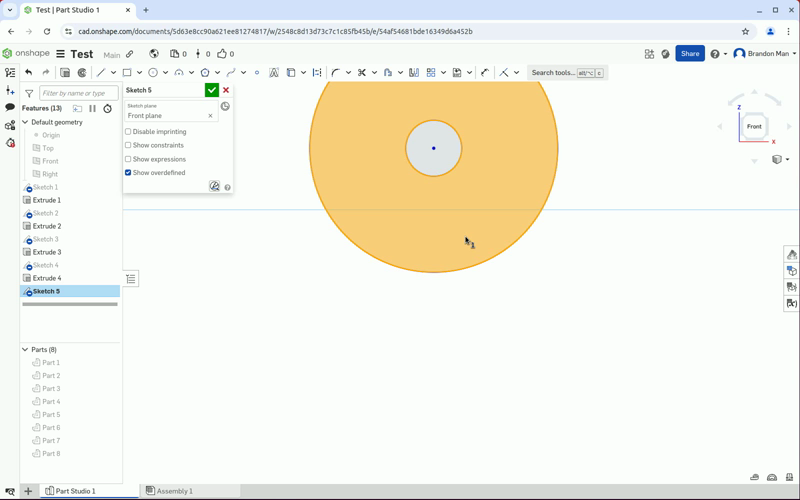
scroll(-6)
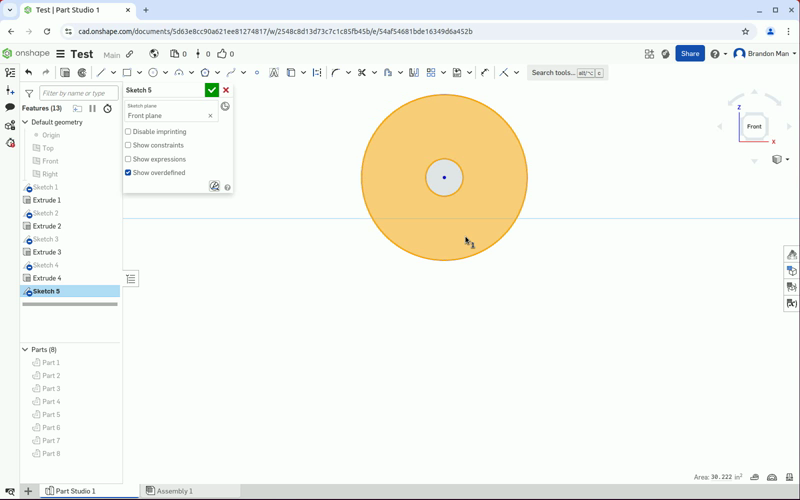
scroll(-6)
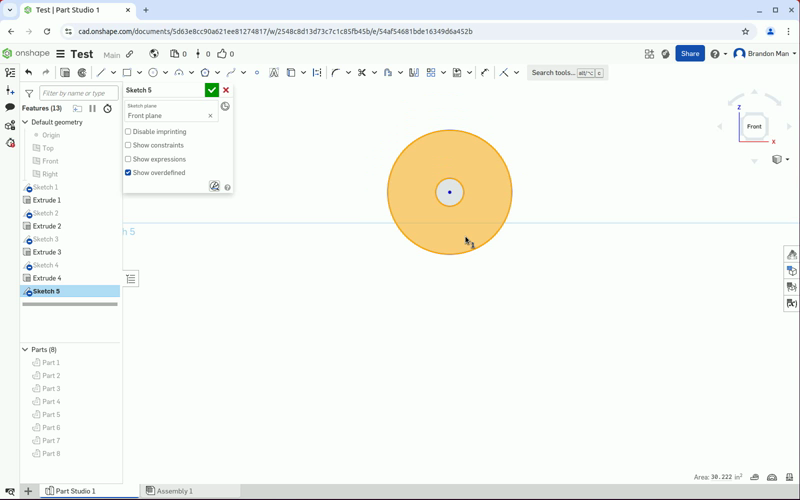
scroll(-6)
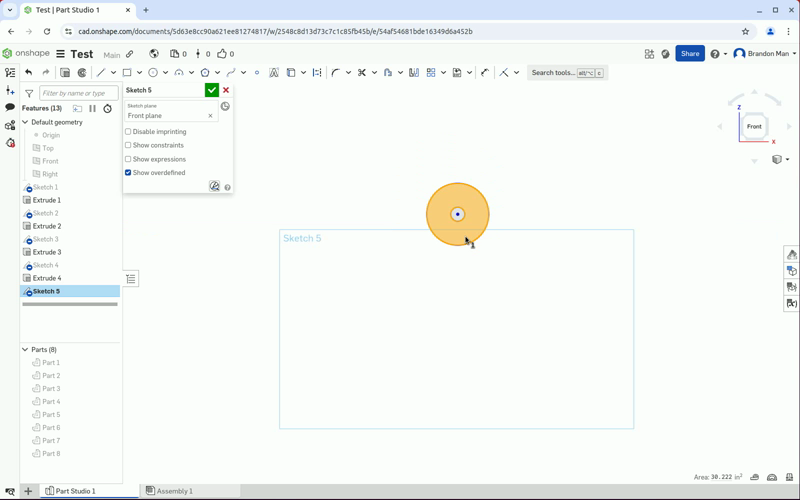
scroll(-6)
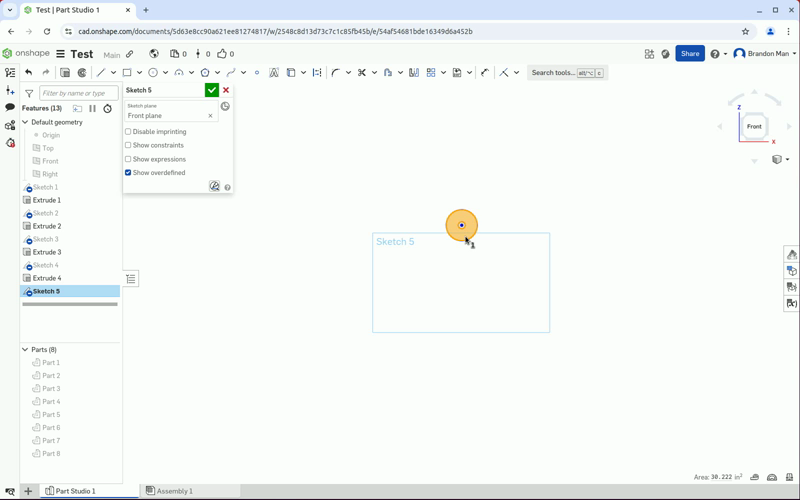
mouse_move(73, 352)
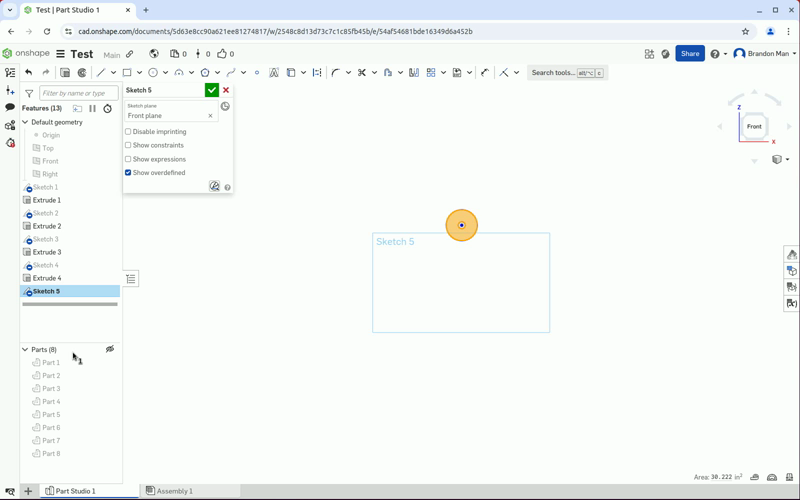
key(shift+y)
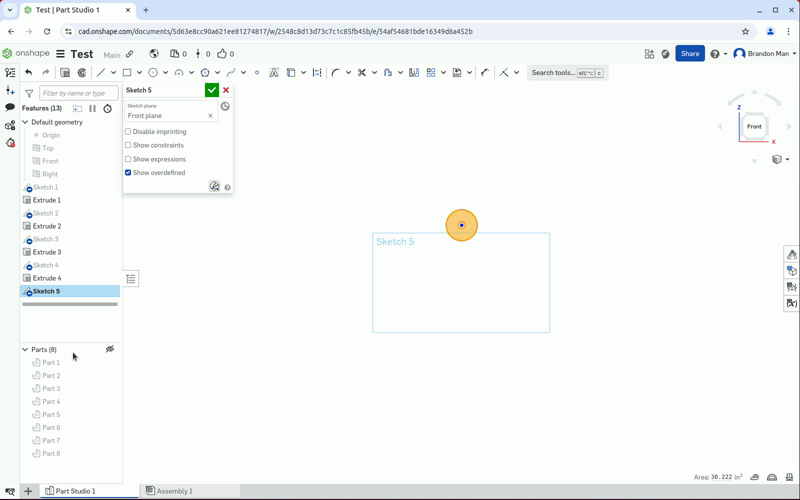
key(shift+e)
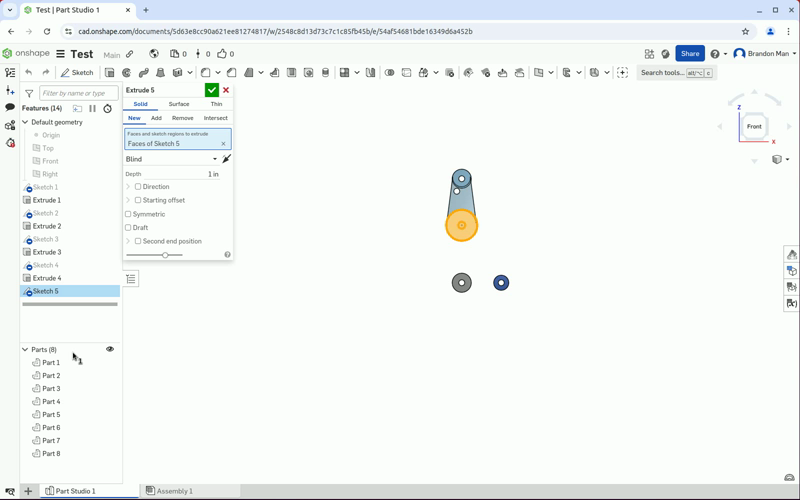
mouse_move(143, 106)
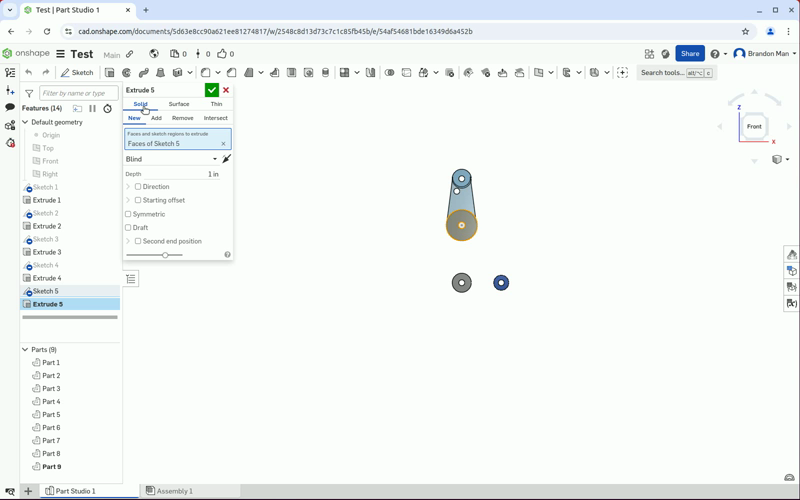
click(143, 106)
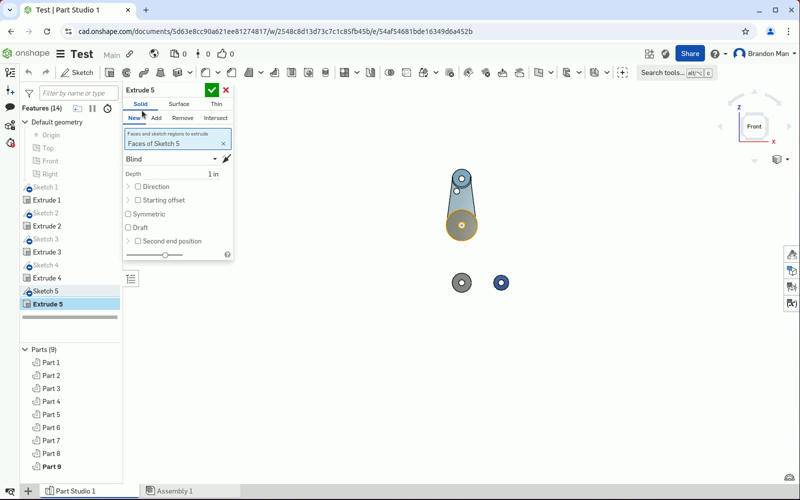
mouse_move(137, 120)
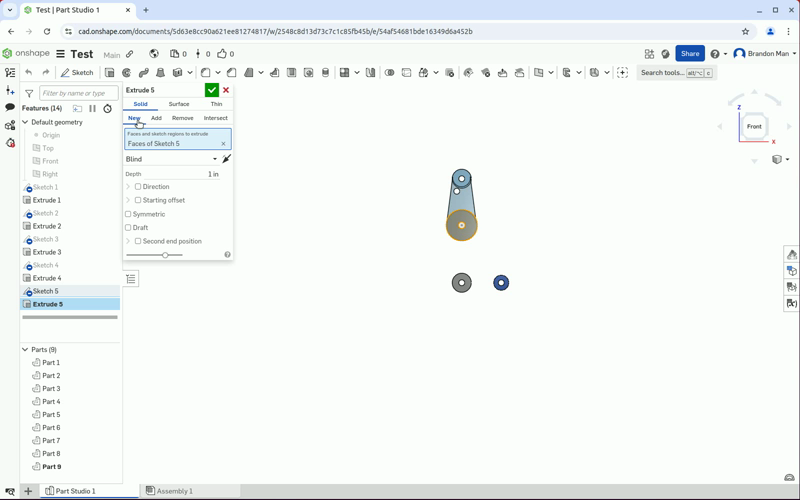
click(137, 120)
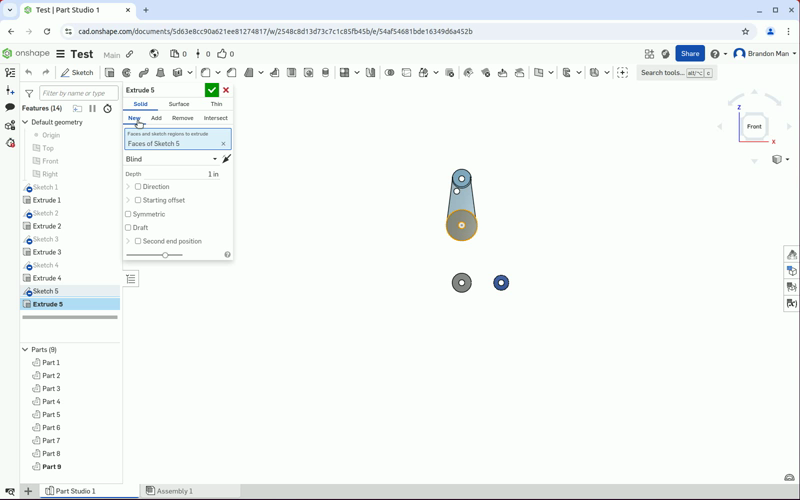
key(tab, 4)
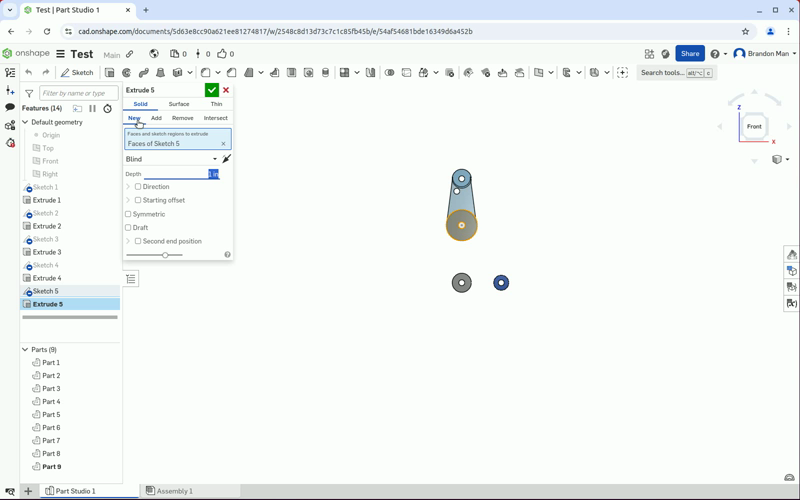
text(0.481)
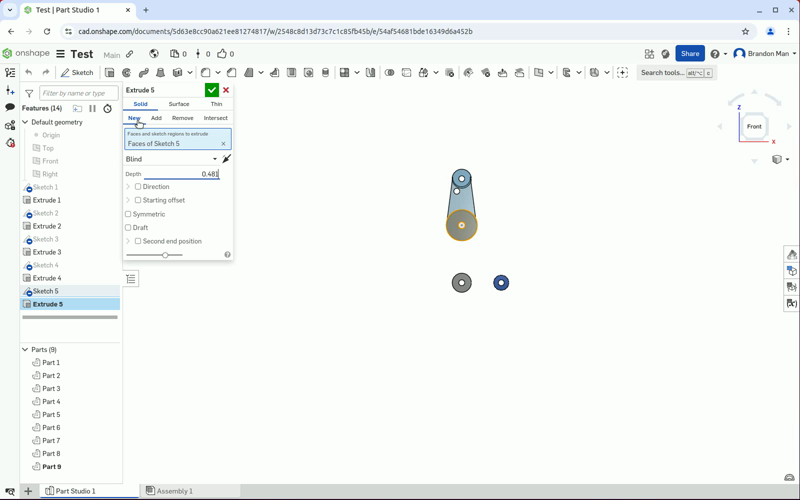
key(enter)
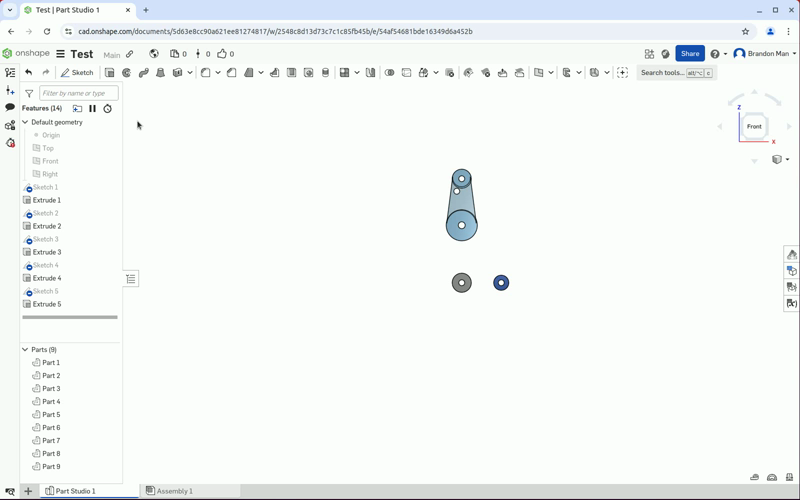
key(shift+h)
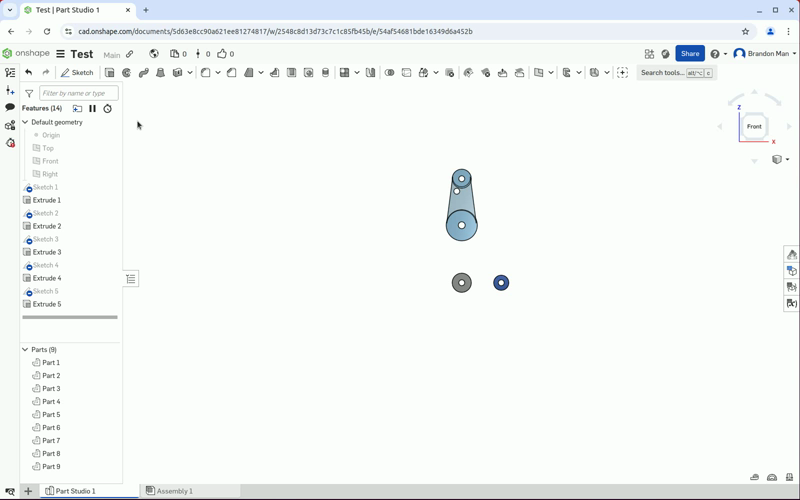
key(shift+h)
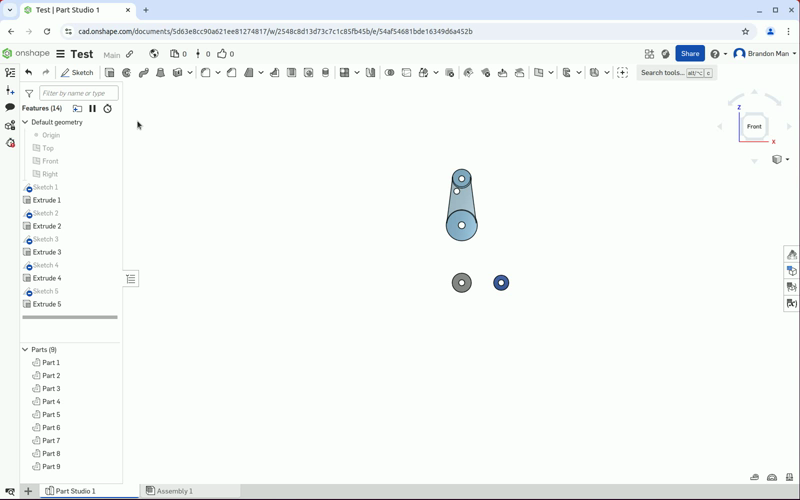
mouse_move(73, 189)
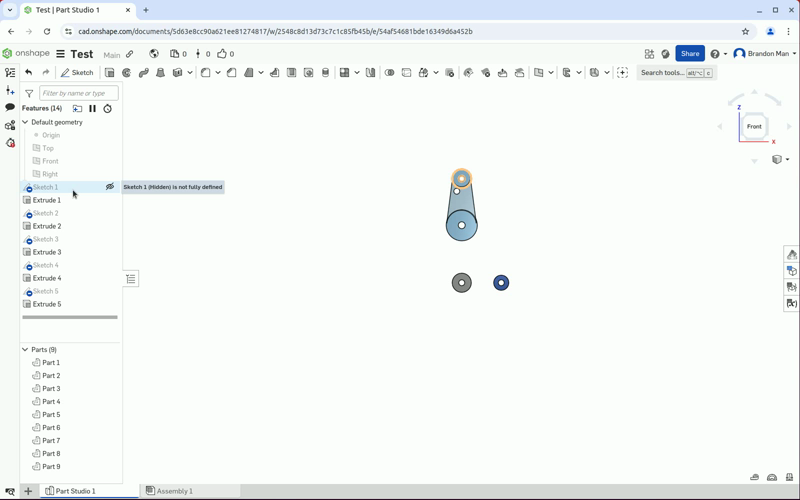
click(73, 189)
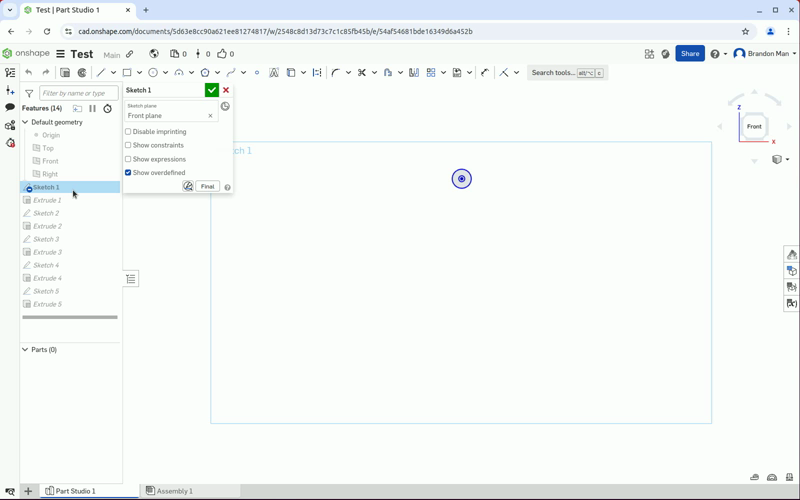
mouse_move(229, 92)
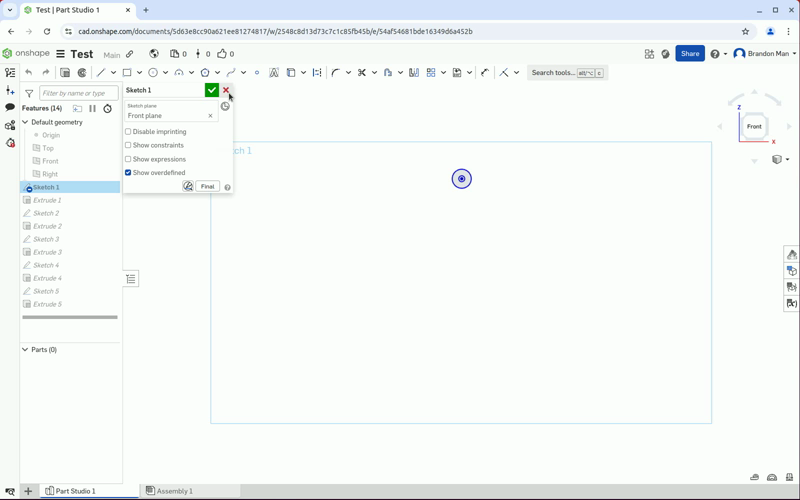
click(229, 92)
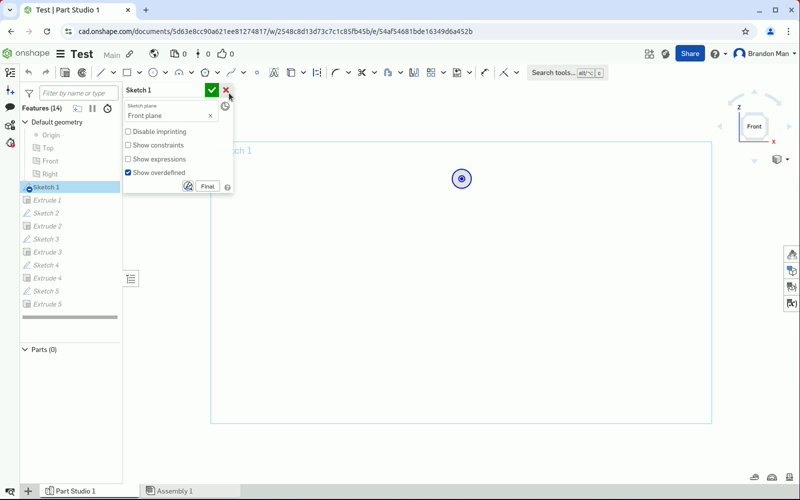
key(shift+s)
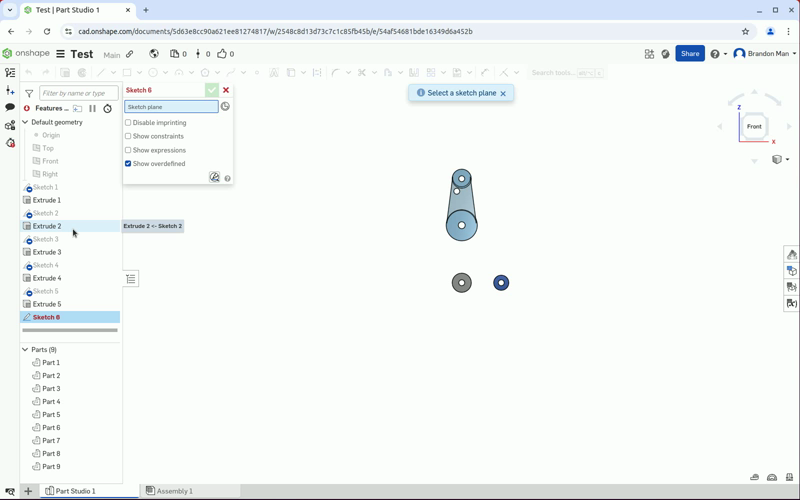
scroll(3)
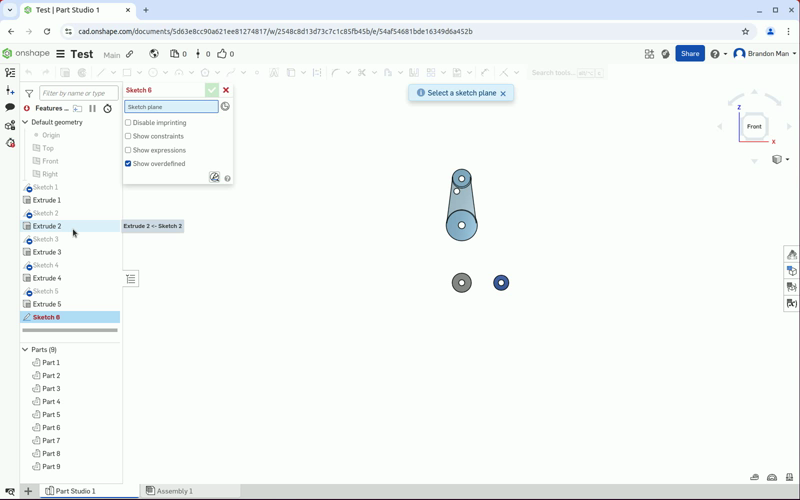
mouse_move(73, 163)
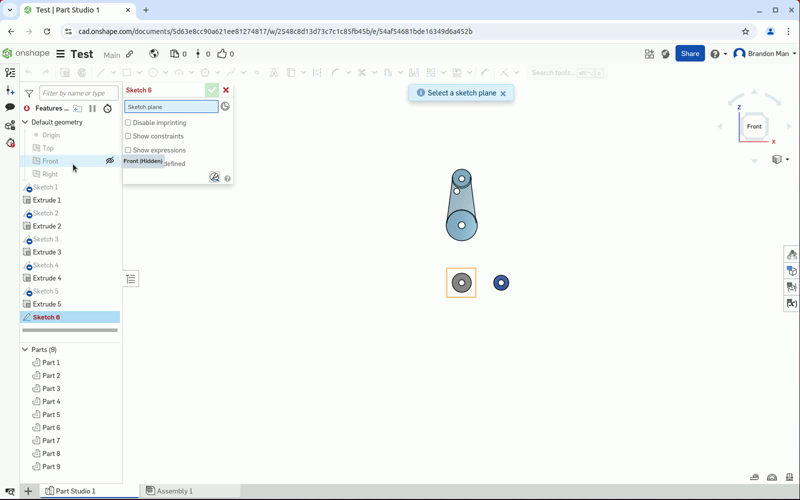
click(73, 163)
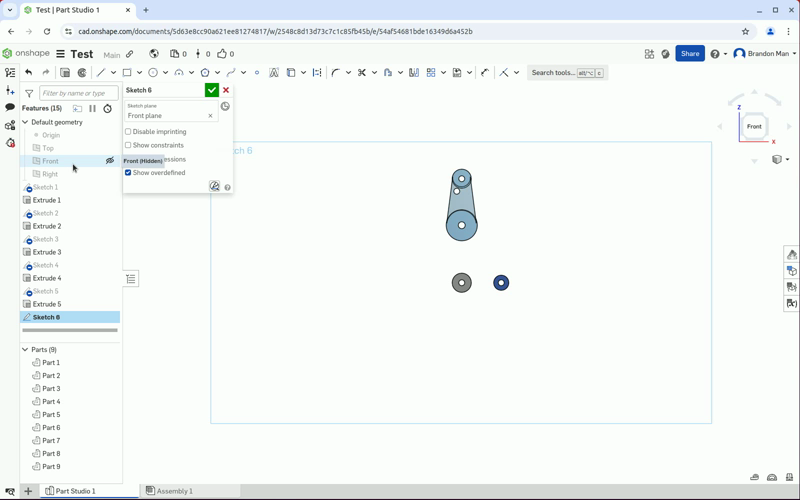
mouse_move(73, 352)
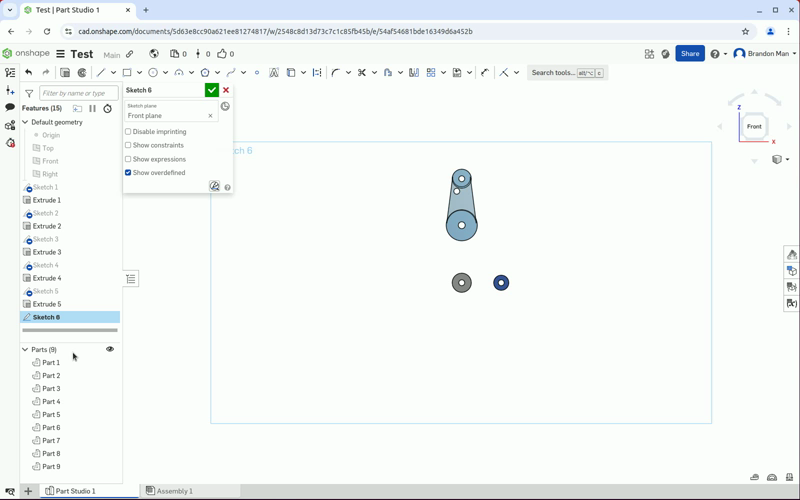
key(y)
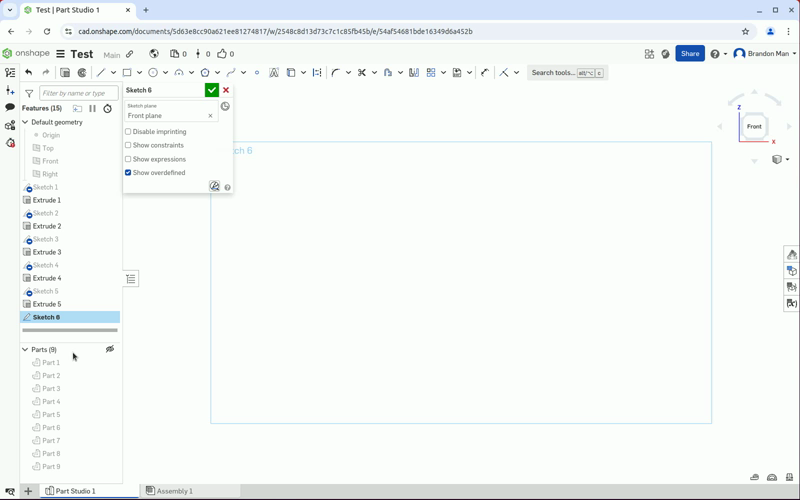
key(l)
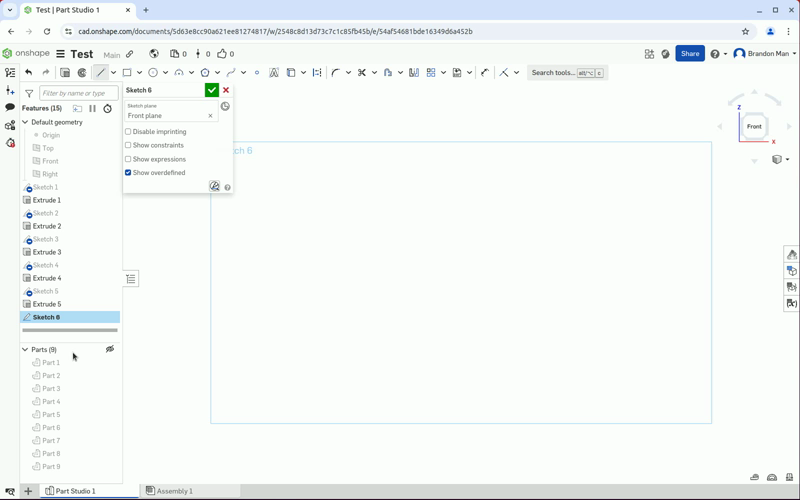
key_down(shift)
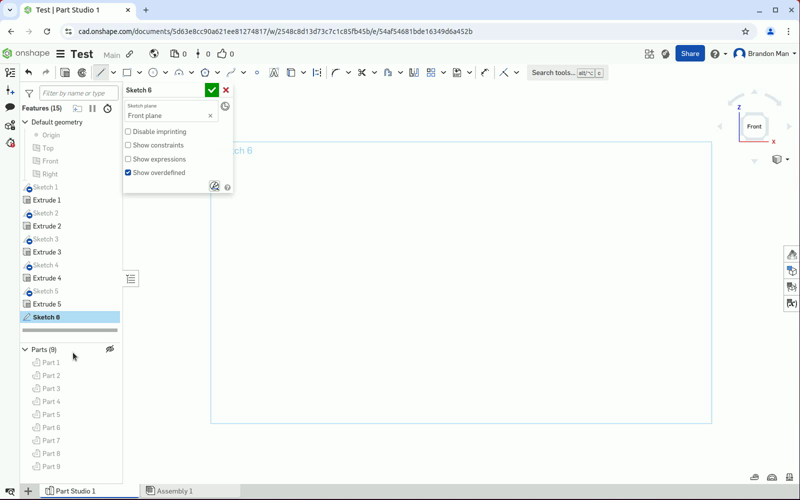
mouse_move(446, 226)
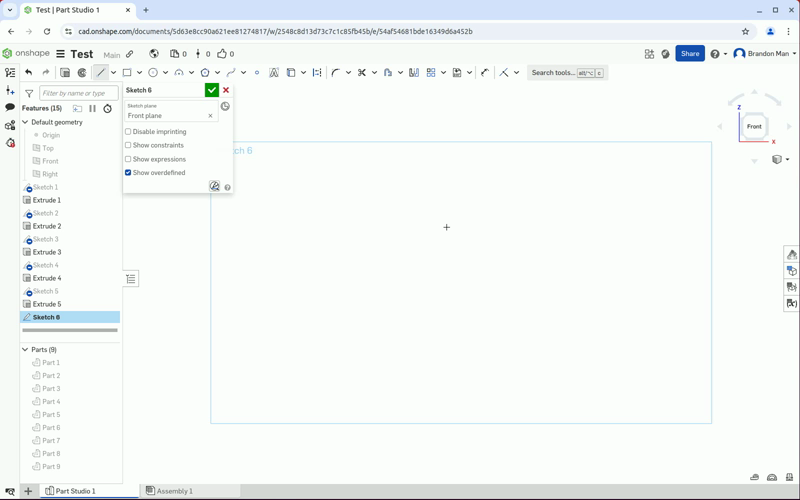
click(446, 226)
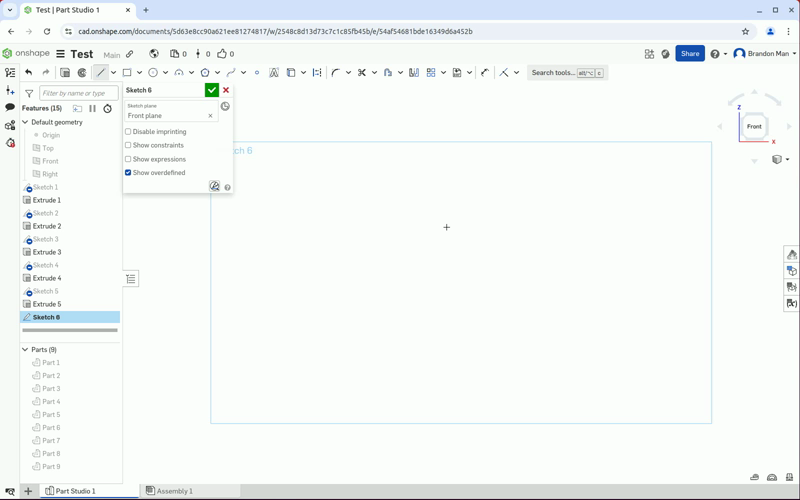
key_up(shift)
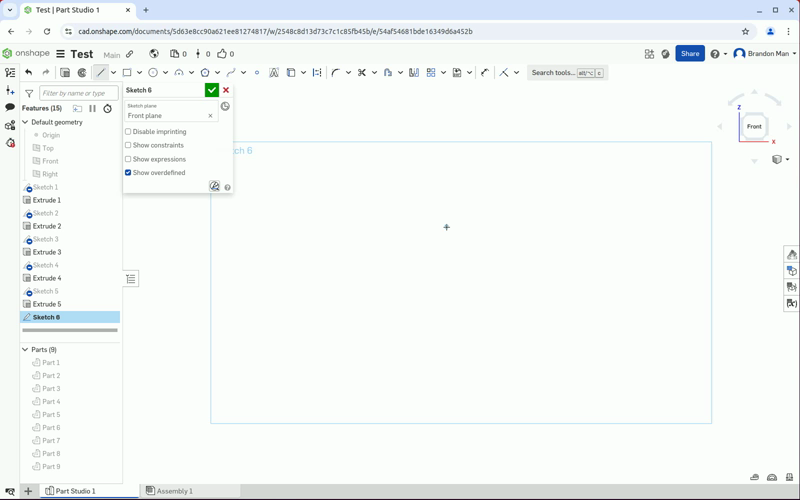
key_down(shift)
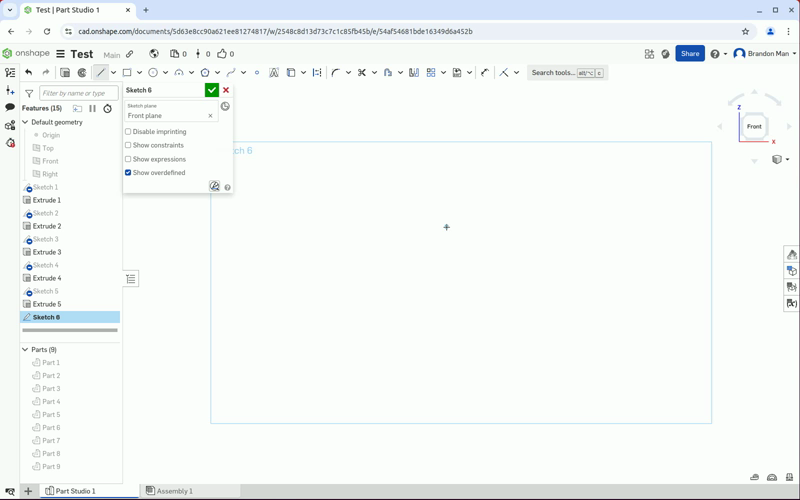
mouse_move(476, 226)
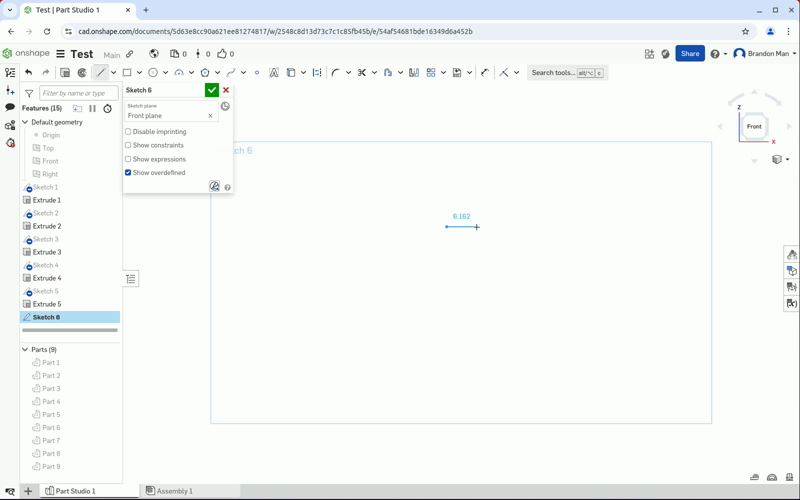
mouse_move(452, 284)
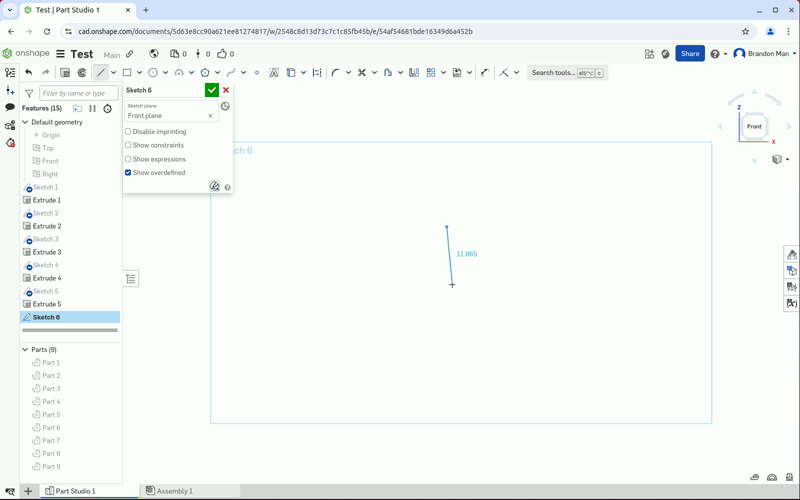
click(452, 284)
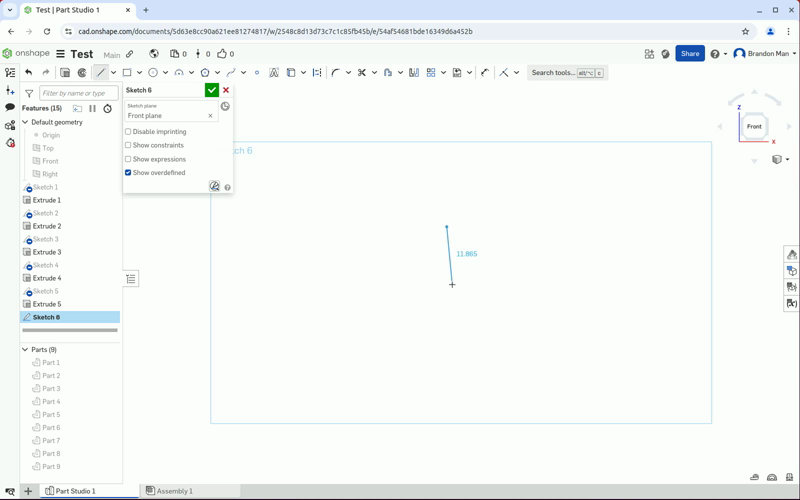
key_up(shift)
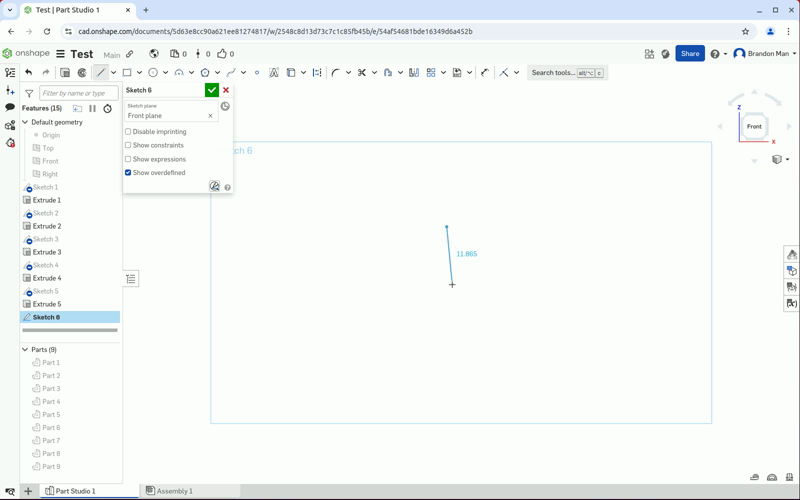
key(esc)
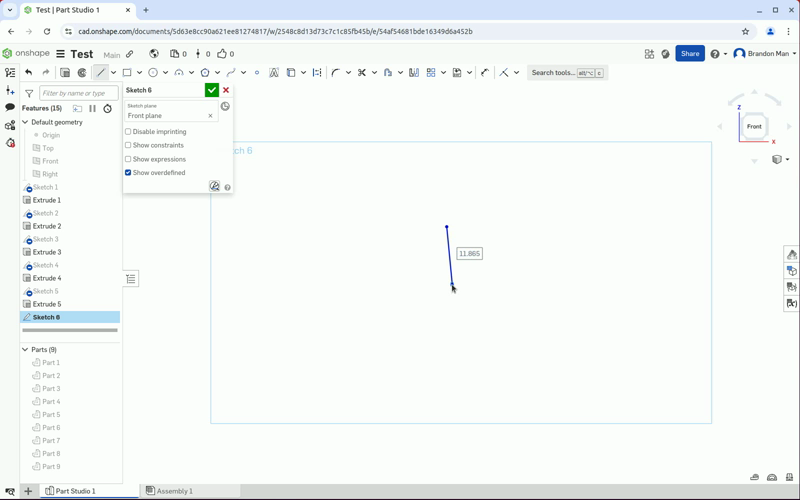
key(a)
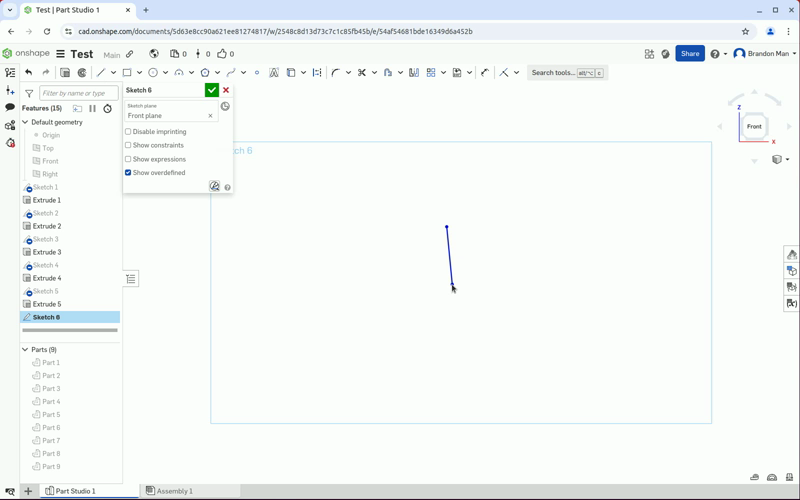
mouse_move(452, 284)
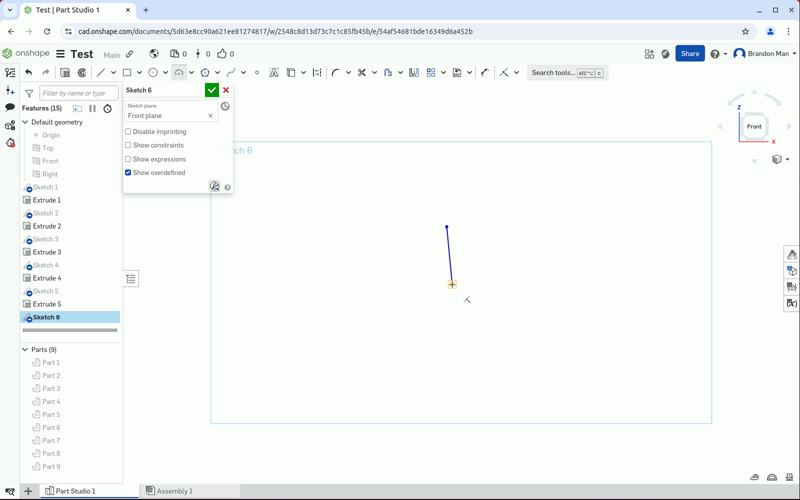
click(452, 284)
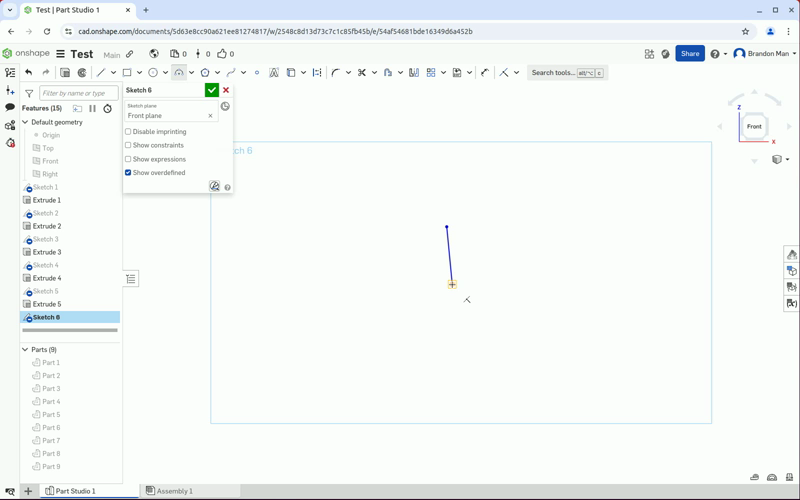
key_down(shift)
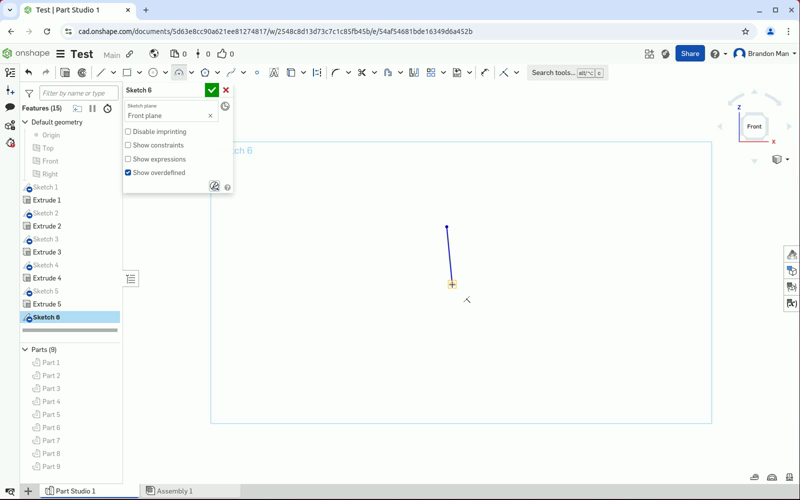
mouse_move(461, 291)
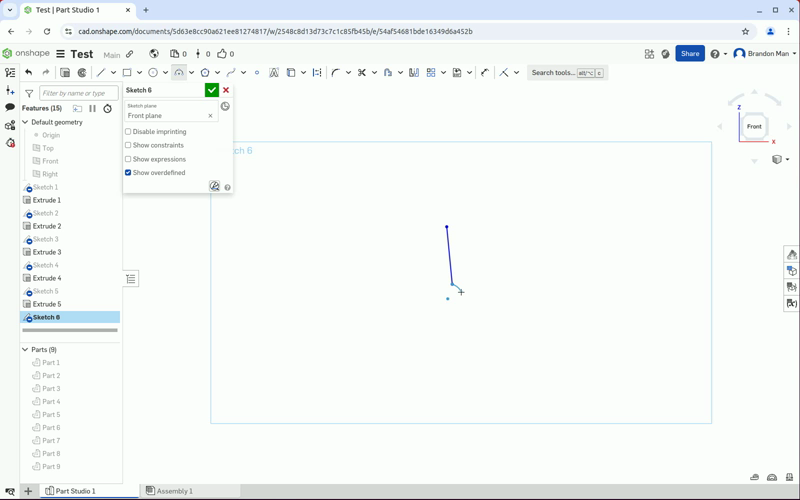
click(461, 291)
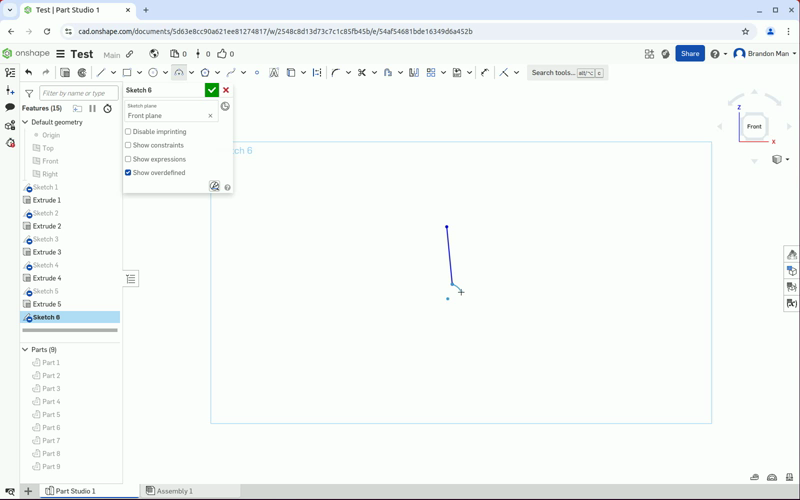
mouse_move(466, 276)
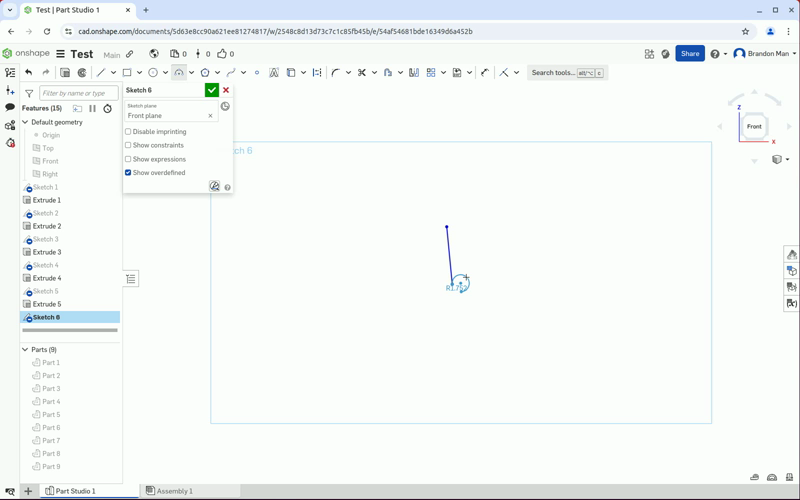
click(466, 276)
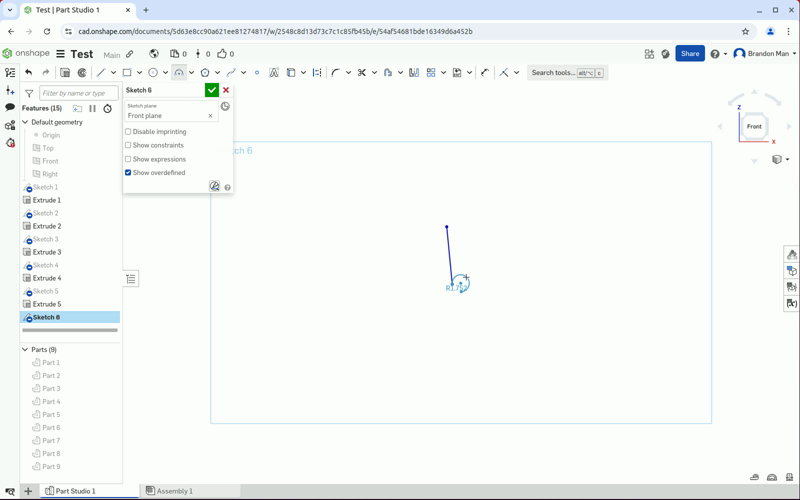
key_up(shift)
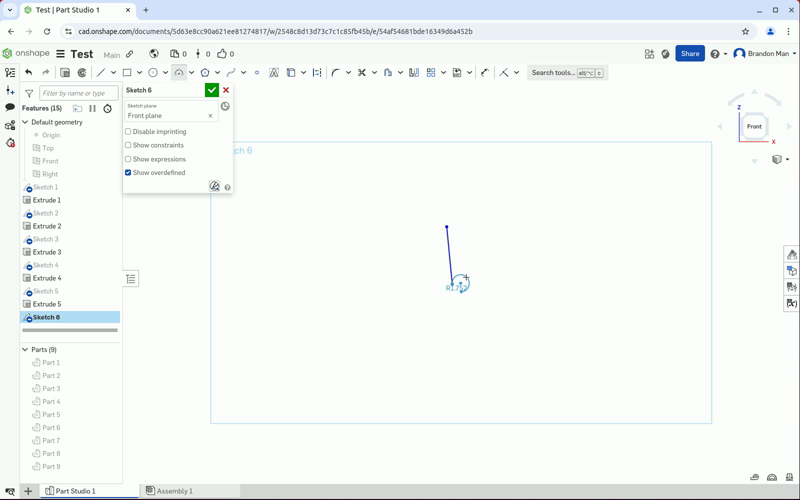
key(esc)
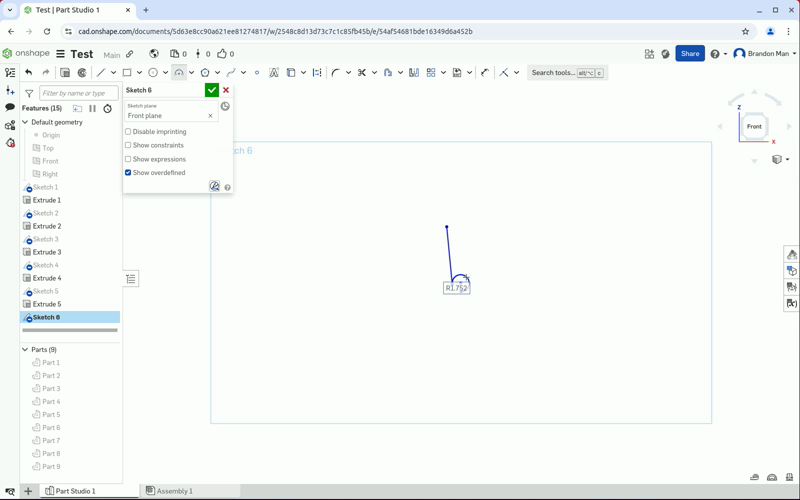
key(l)
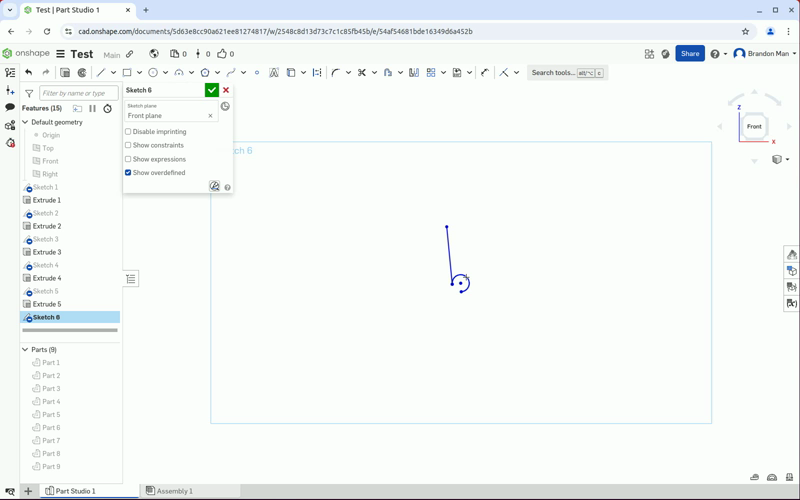
mouse_move(461, 291)
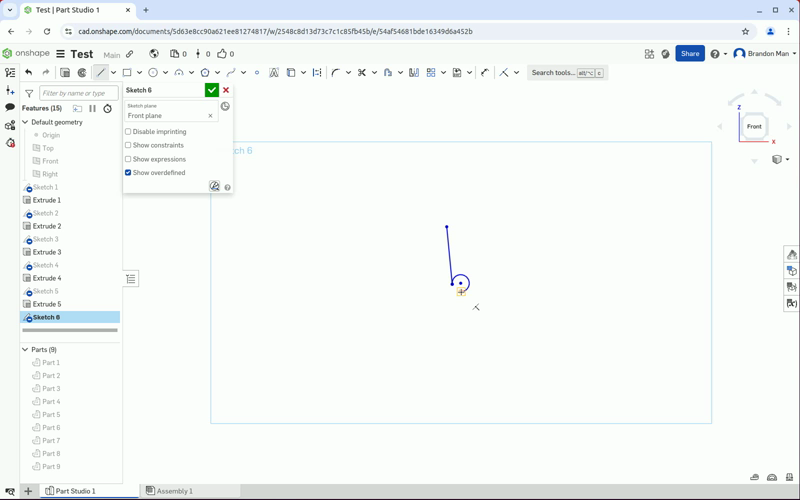
click(461, 291)
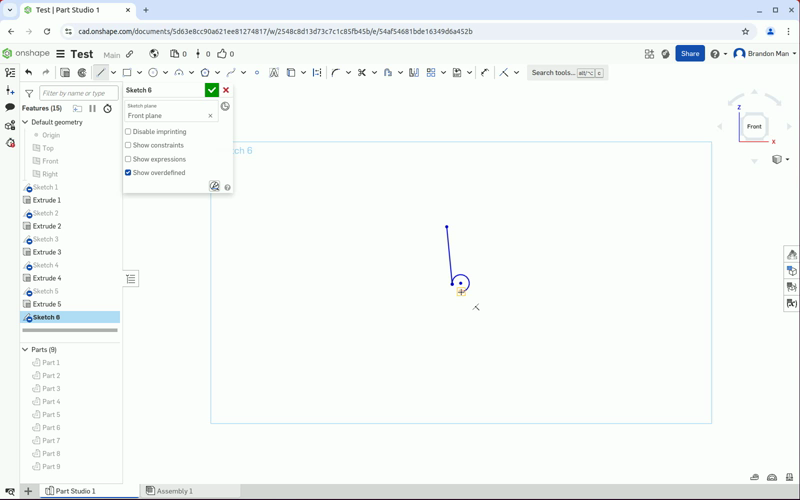
key_down(shift)
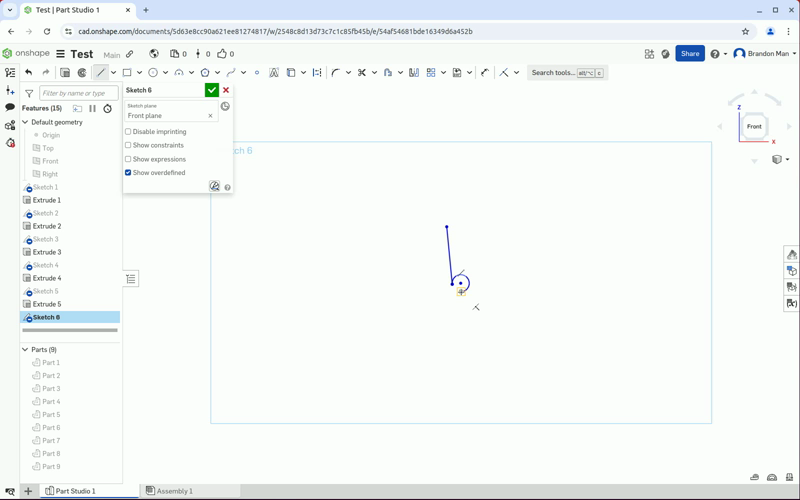
mouse_move(491, 291)
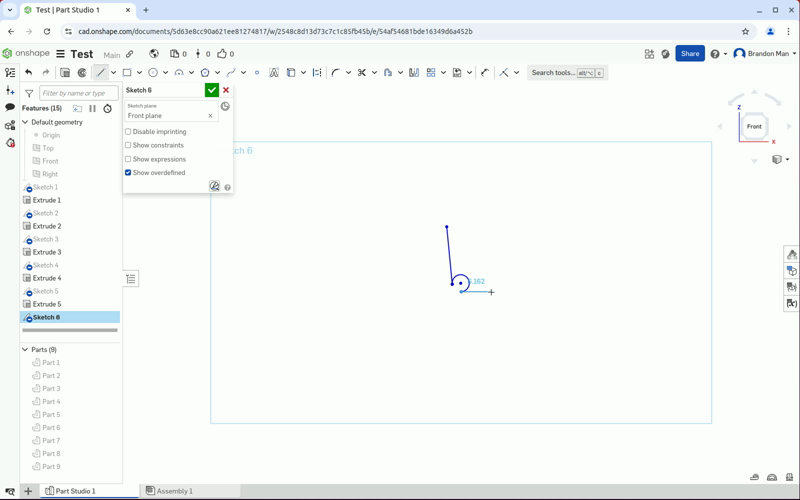
mouse_move(502, 290)
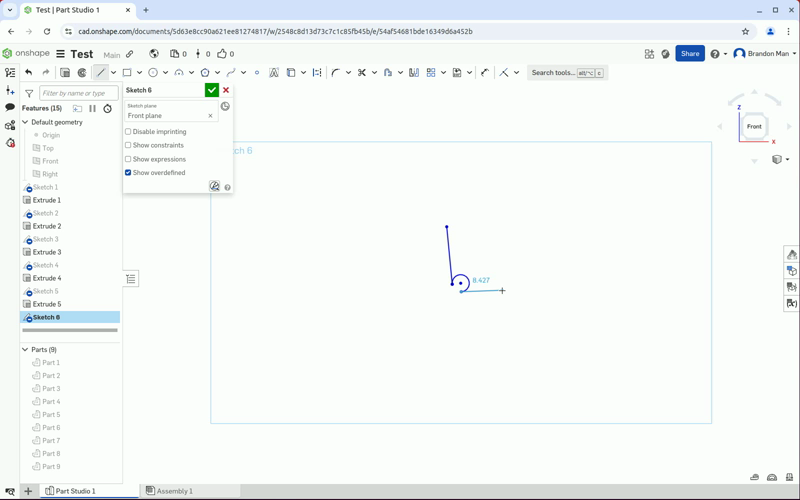
click(502, 290)
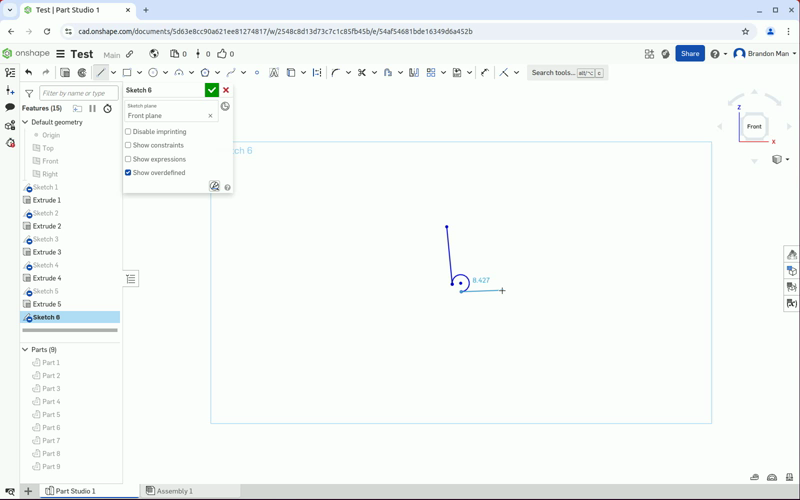
key_up(shift)
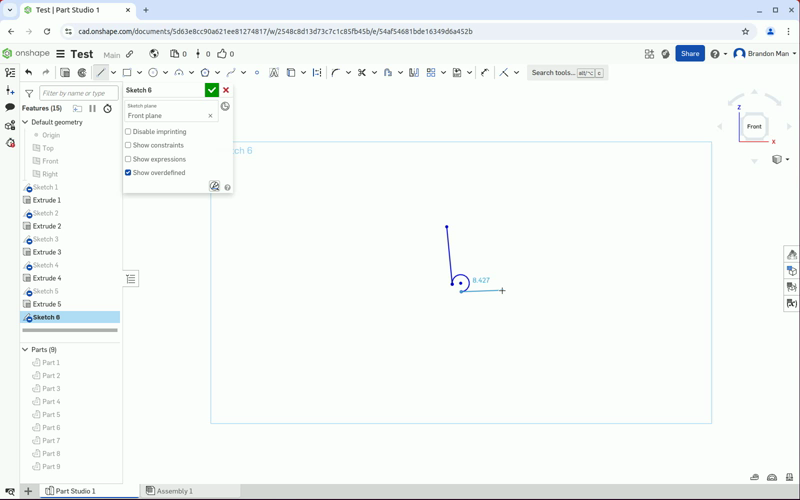
key(esc)
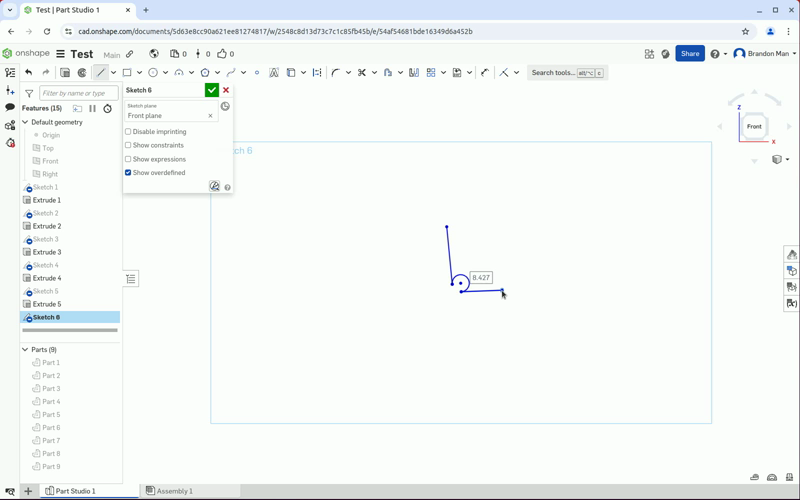
key(a)
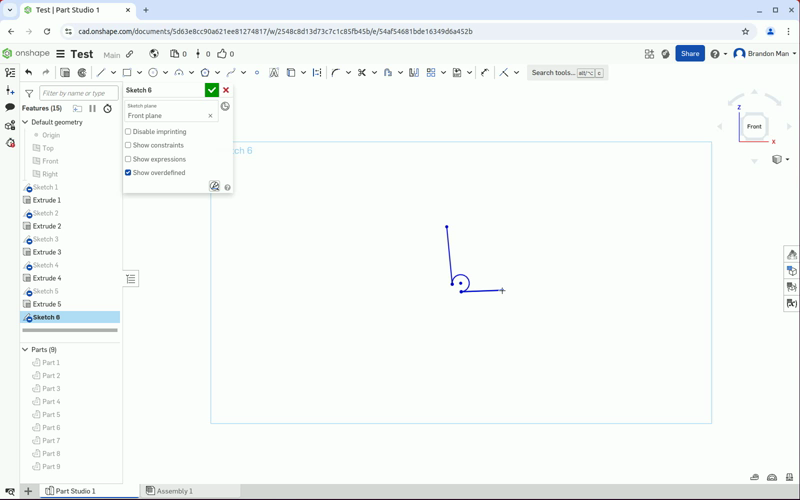
mouse_move(502, 290)
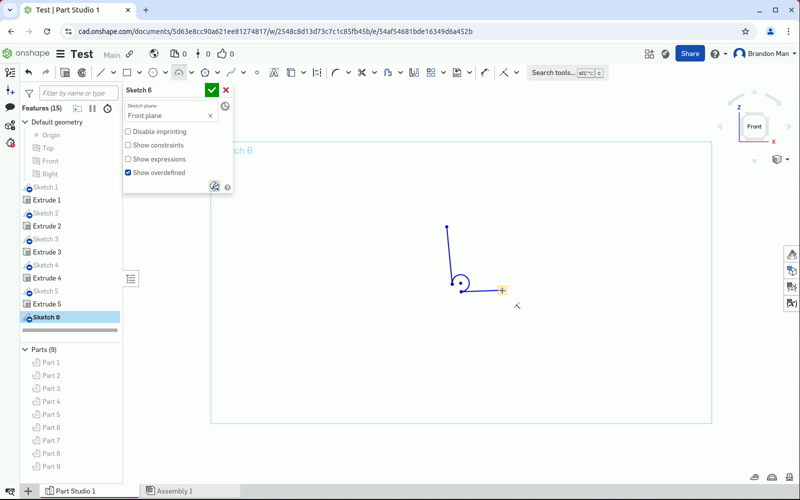
click(502, 290)
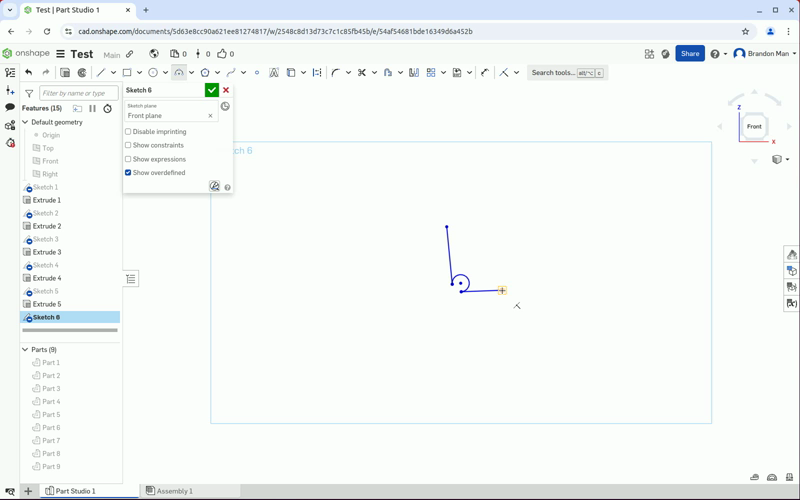
key_down(shift)
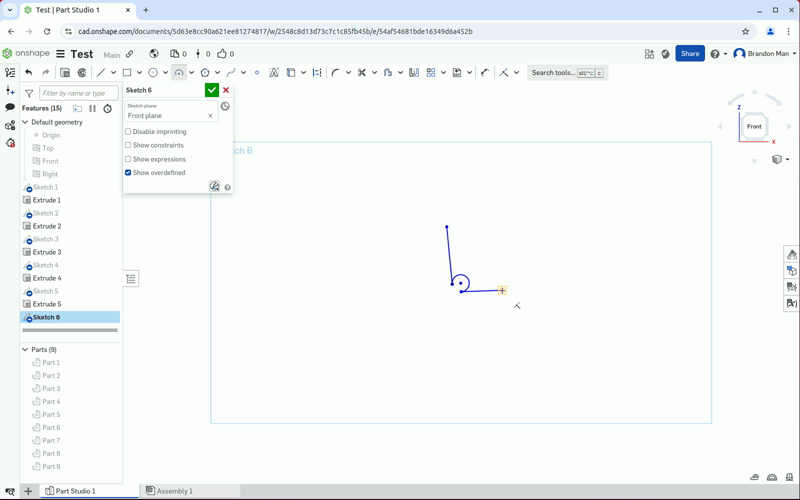
mouse_move(502, 276)
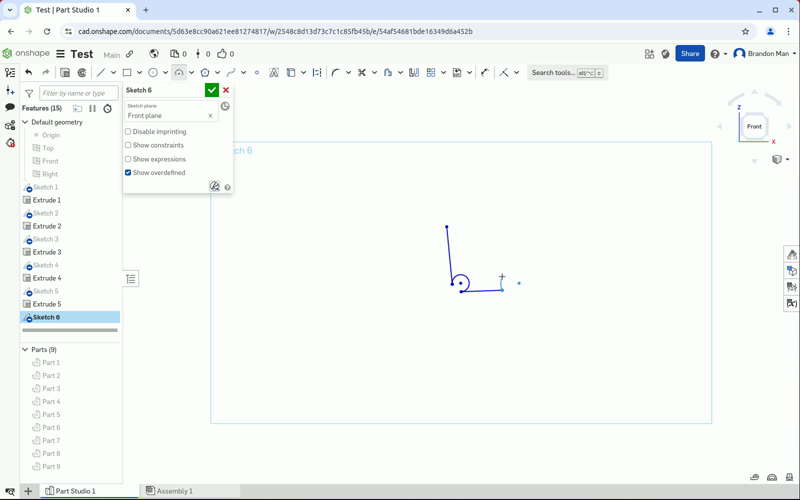
click(502, 276)
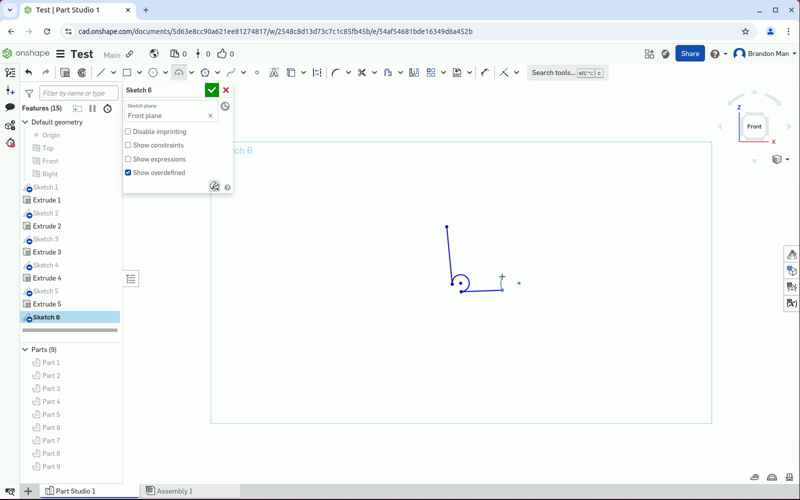
mouse_move(494, 282)
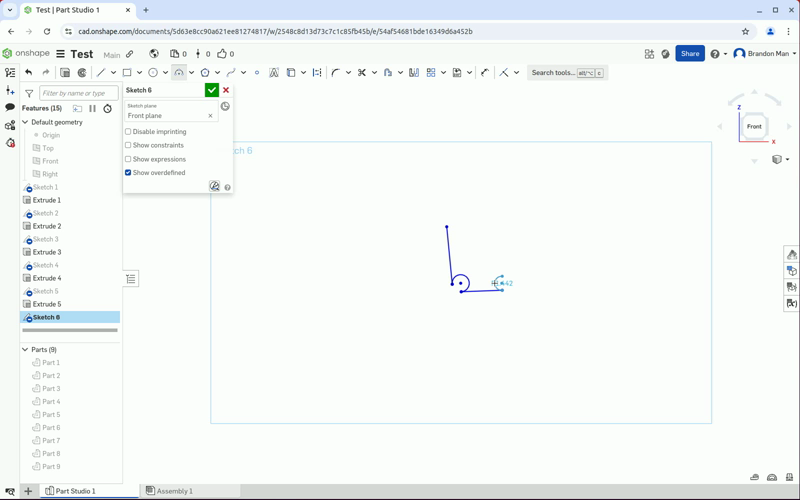
click(494, 282)
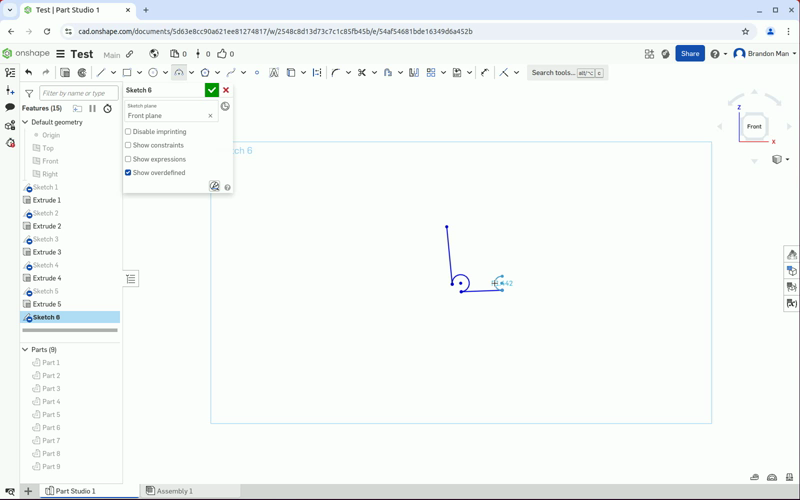
key_up(shift)
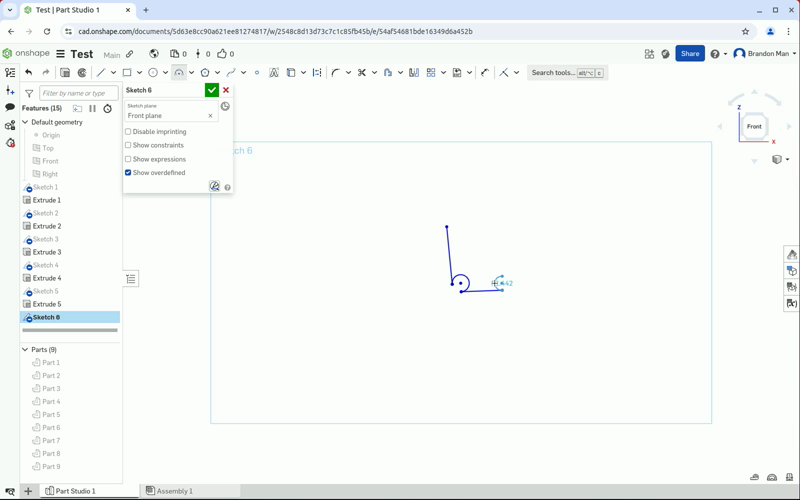
key(esc)
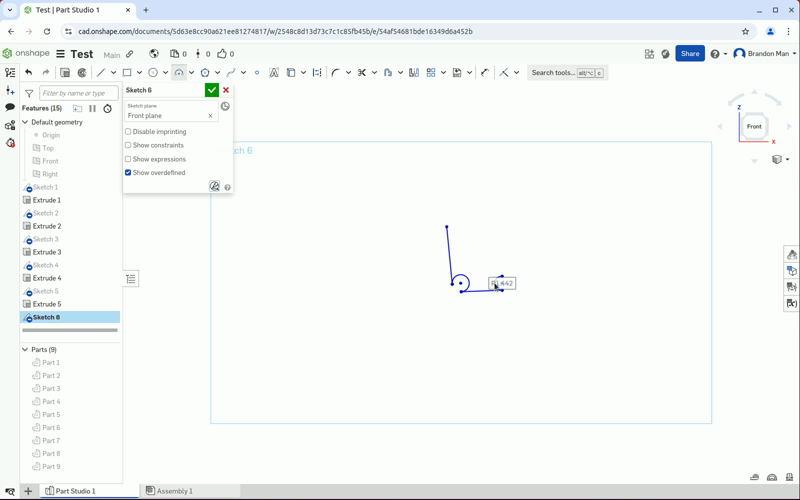
key(l)
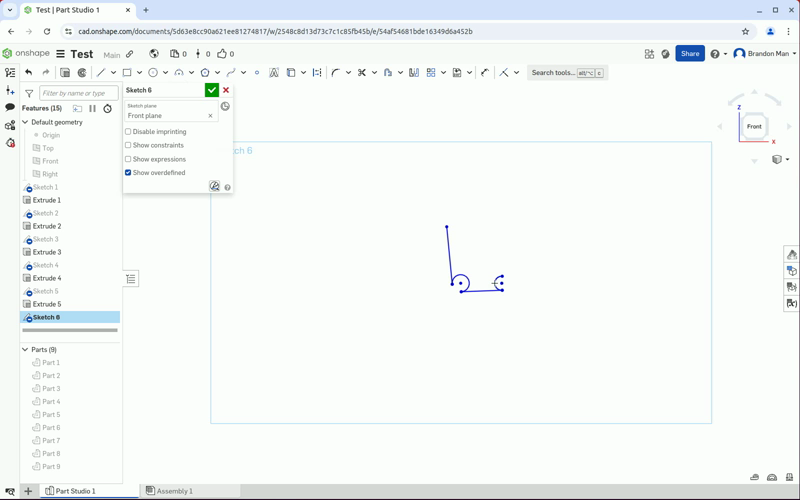
mouse_move(502, 276)
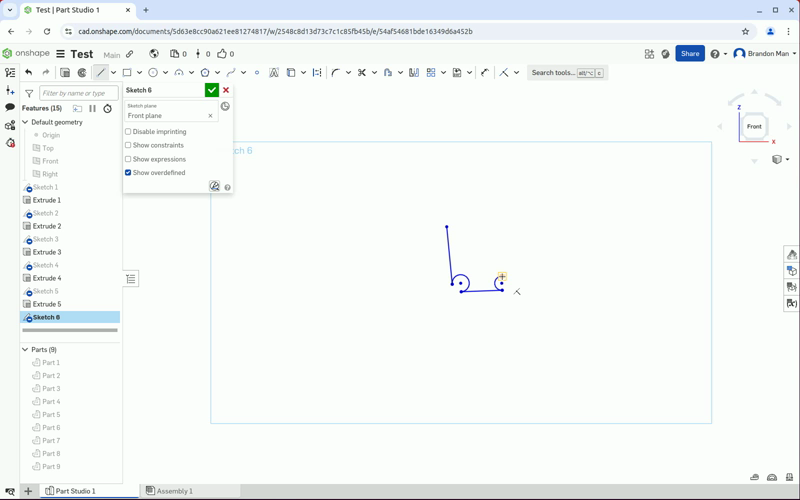
click(502, 276)
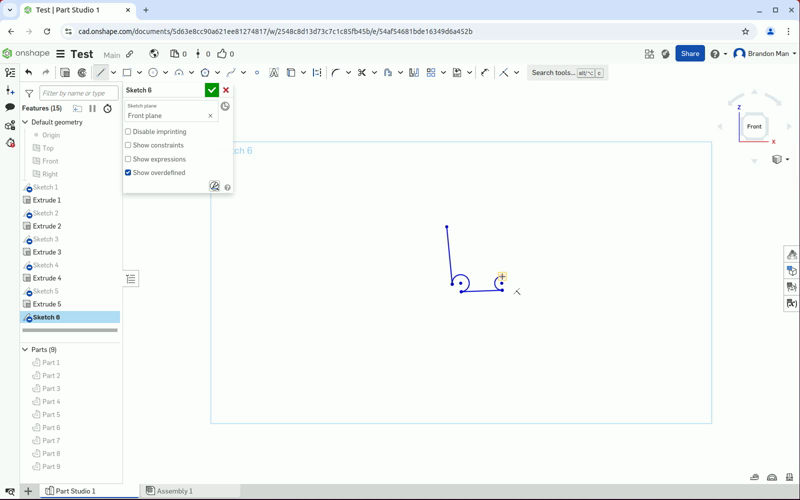
key_down(shift)
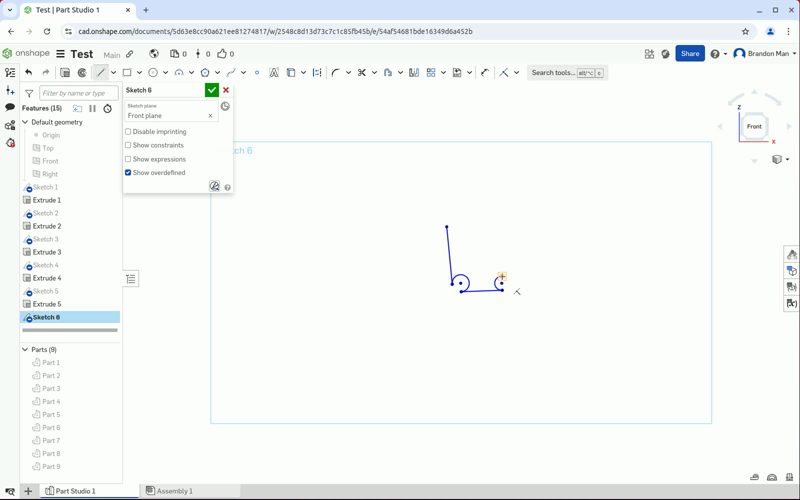
mouse_move(532, 276)
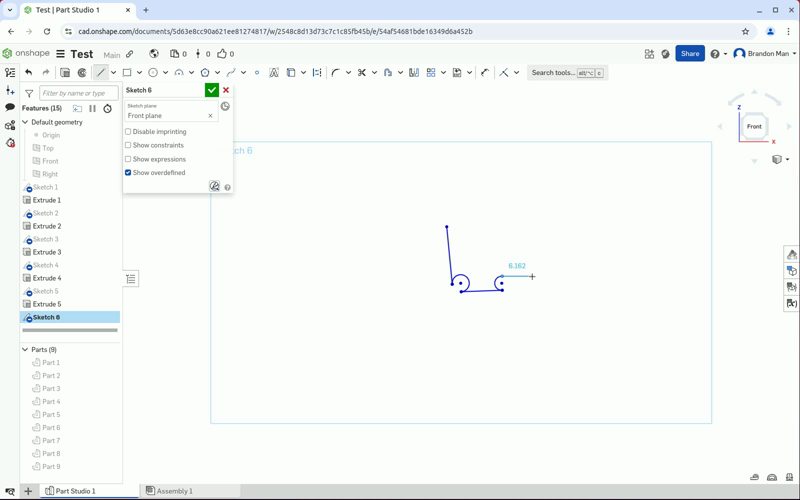
mouse_move(478, 275)
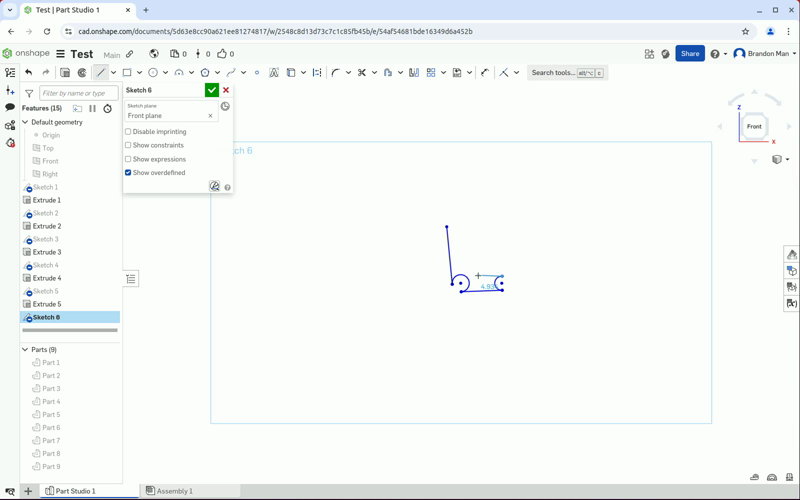
click(478, 275)
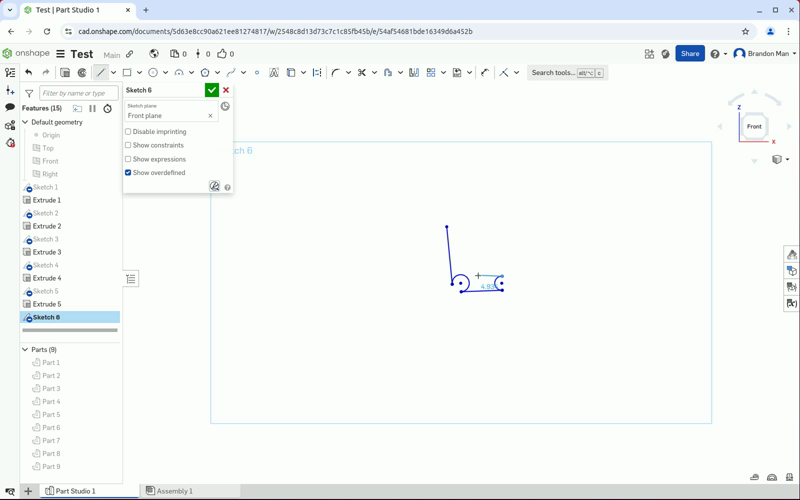
key_up(shift)
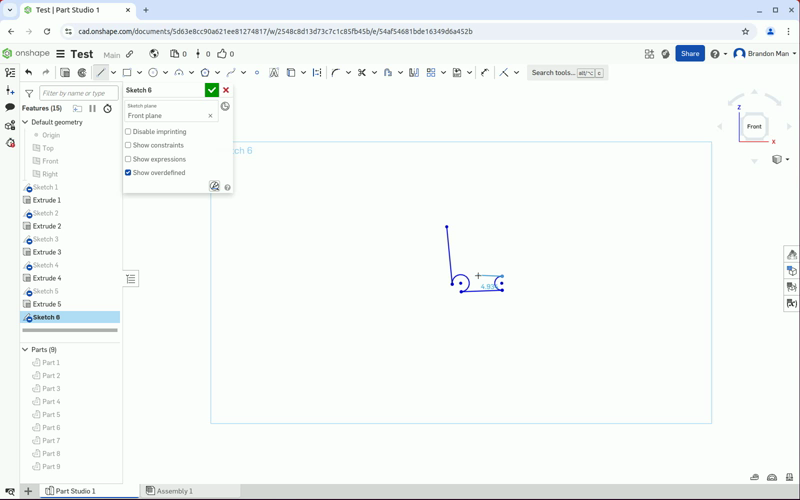
key(esc)
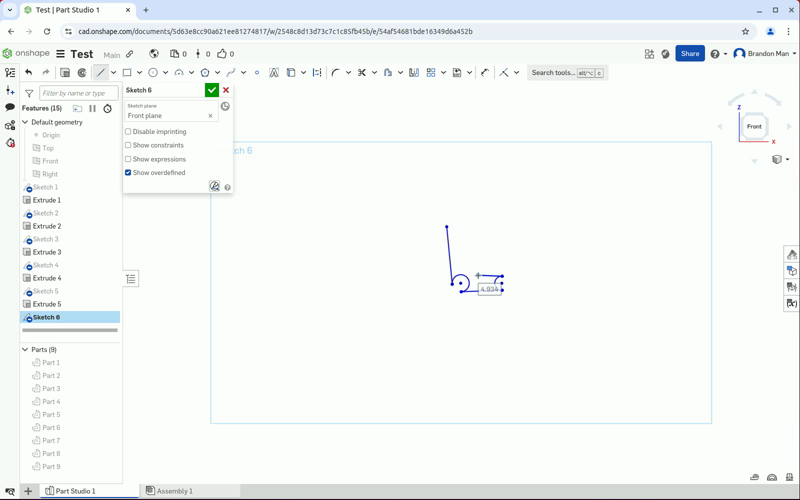
key(a)
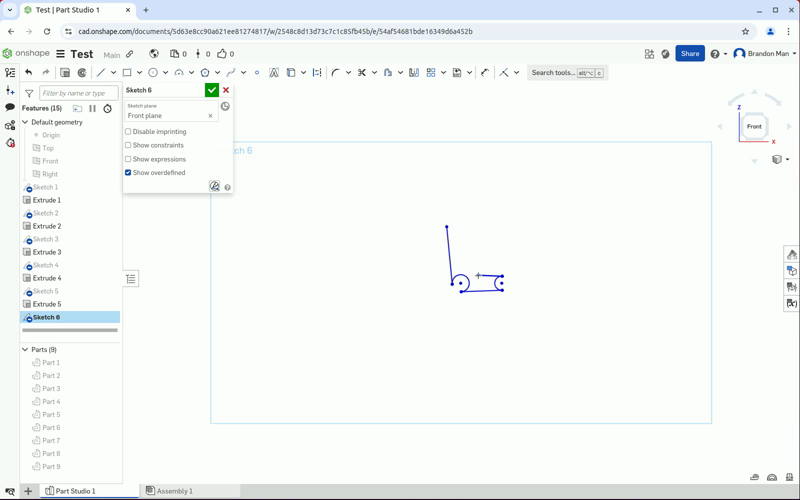
mouse_move(478, 275)
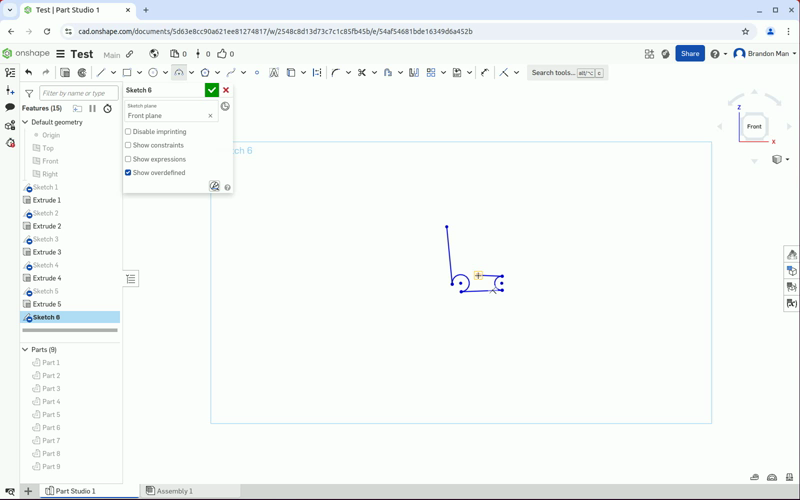
click(478, 275)
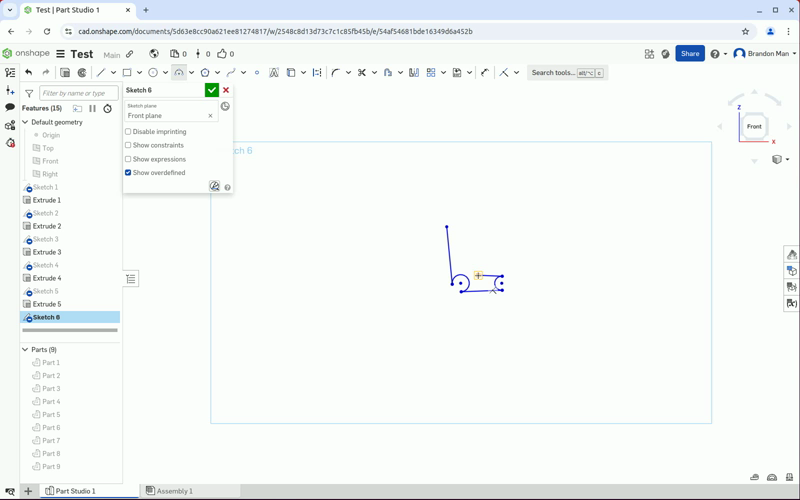
key_down(shift)
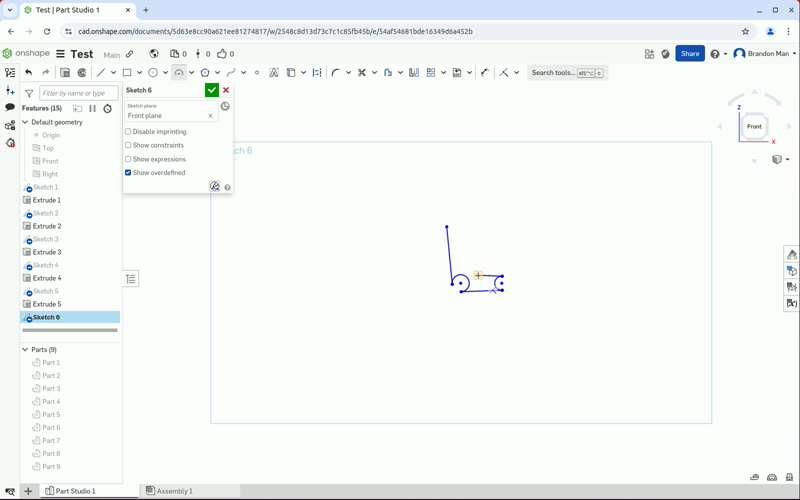
mouse_move(471, 267)
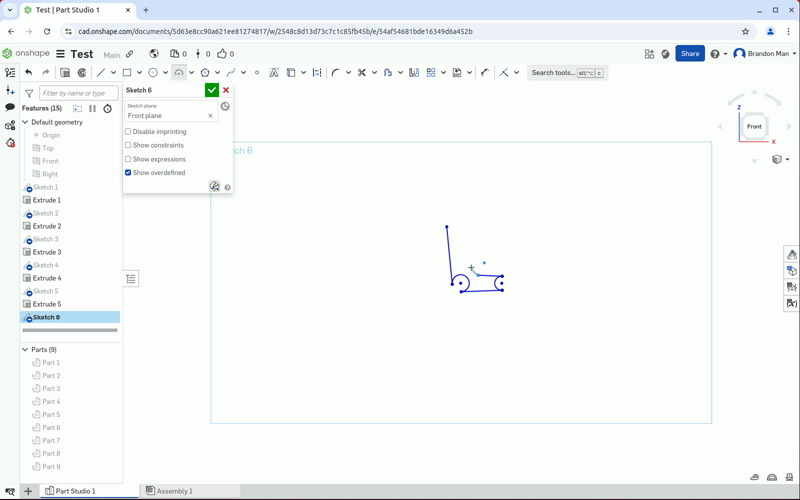
click(471, 267)
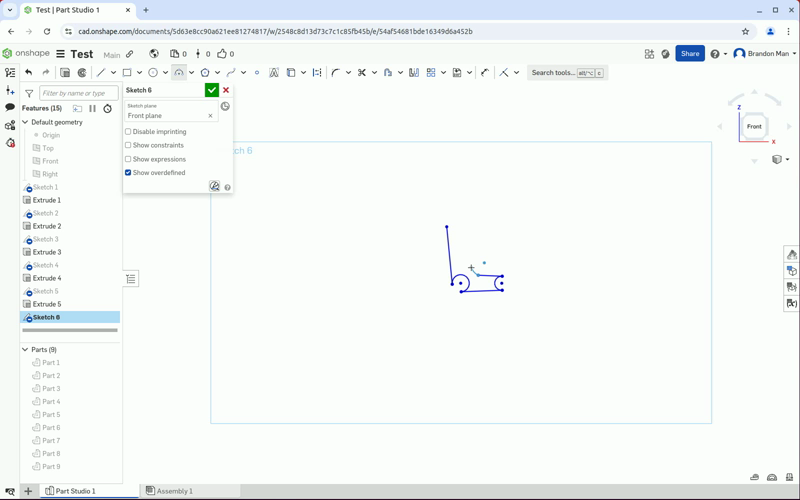
mouse_move(472, 272)
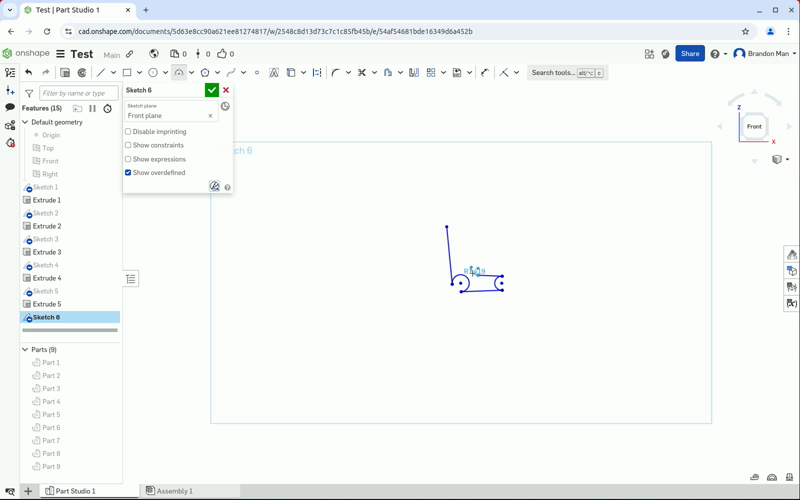
click(472, 272)
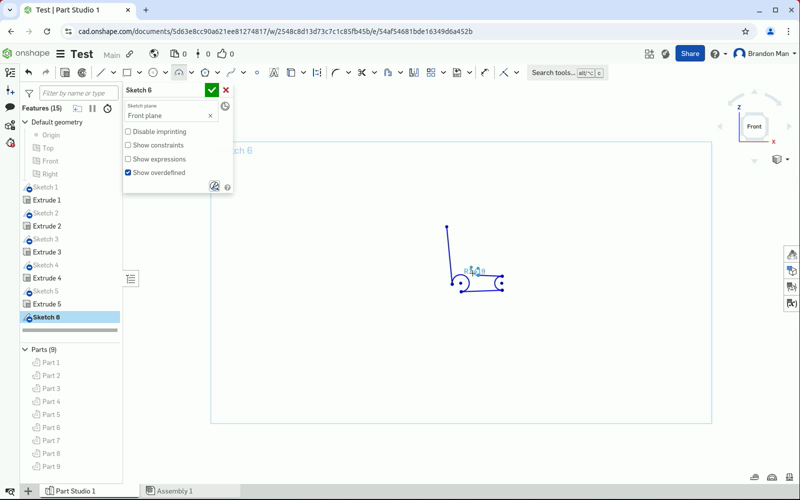
key_up(shift)
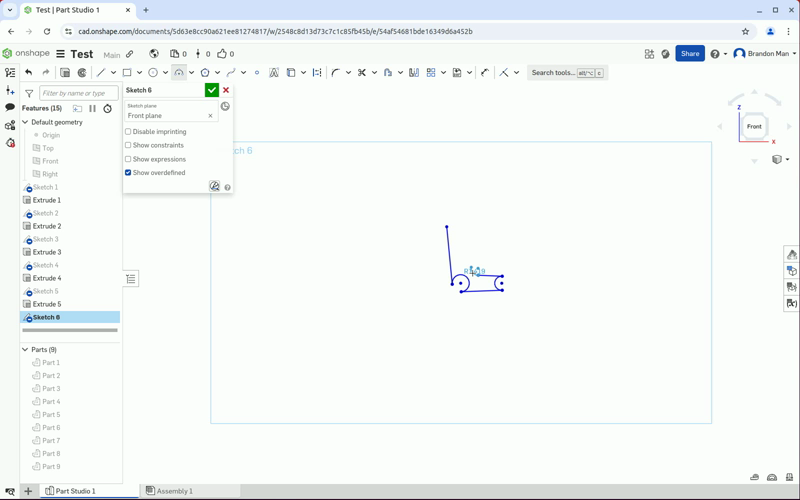
key(esc)
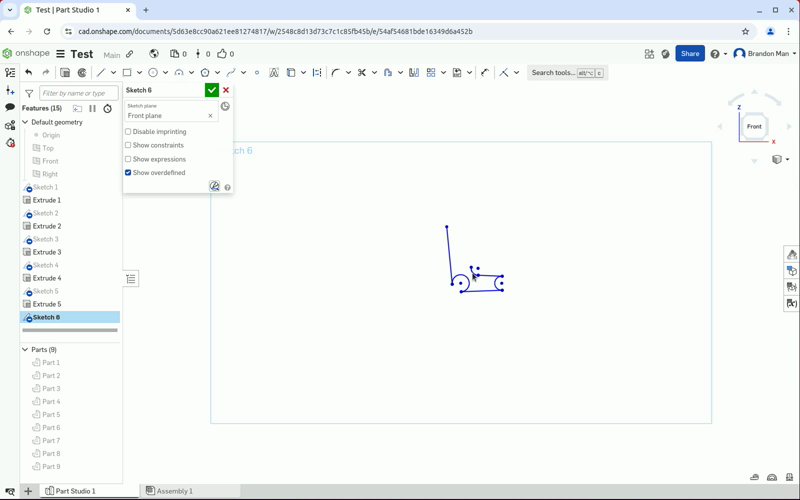
key(l)
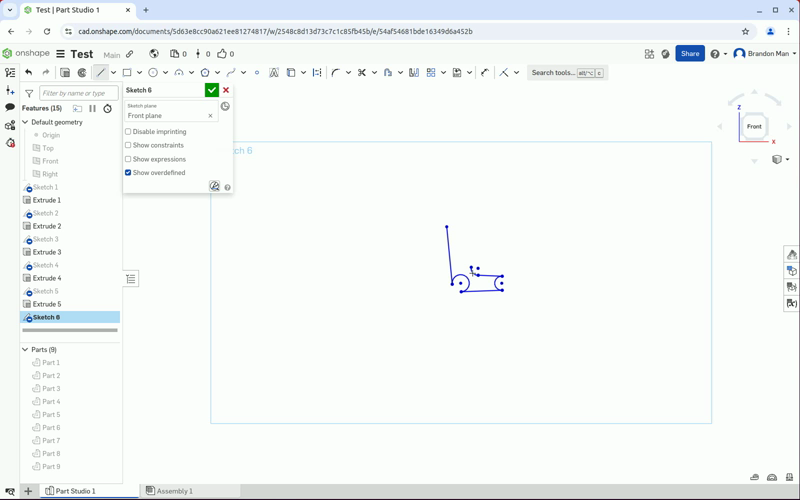
mouse_move(471, 267)
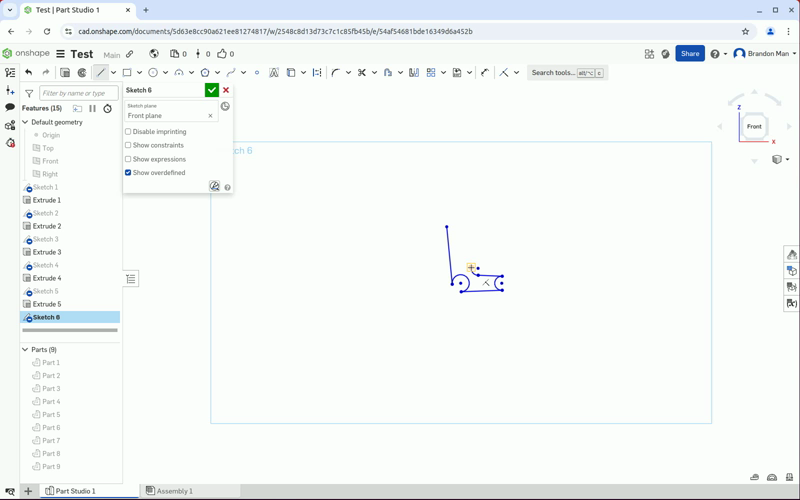
click(471, 267)
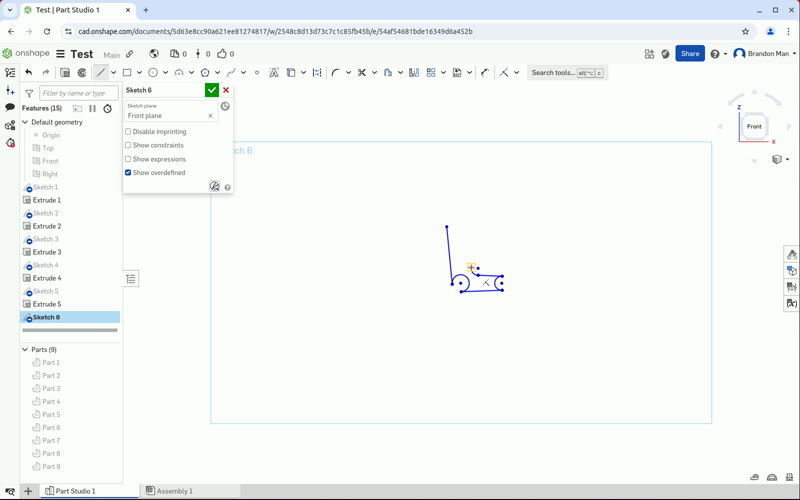
key_down(shift)
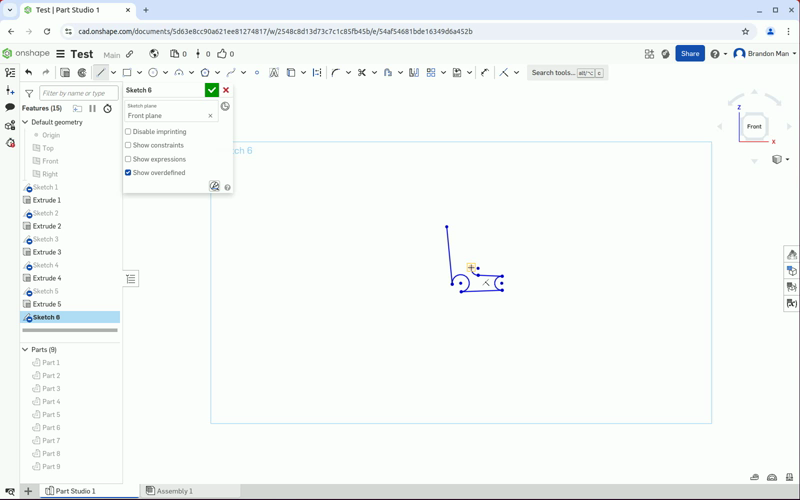
mouse_move(501, 267)
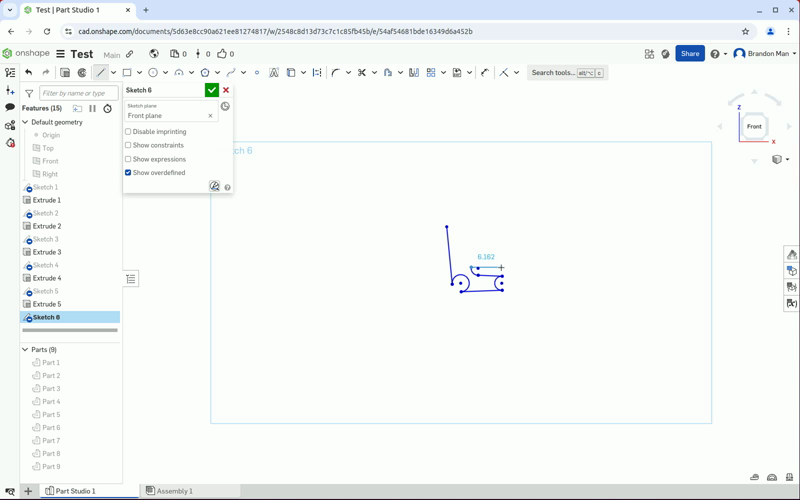
mouse_move(475, 226)
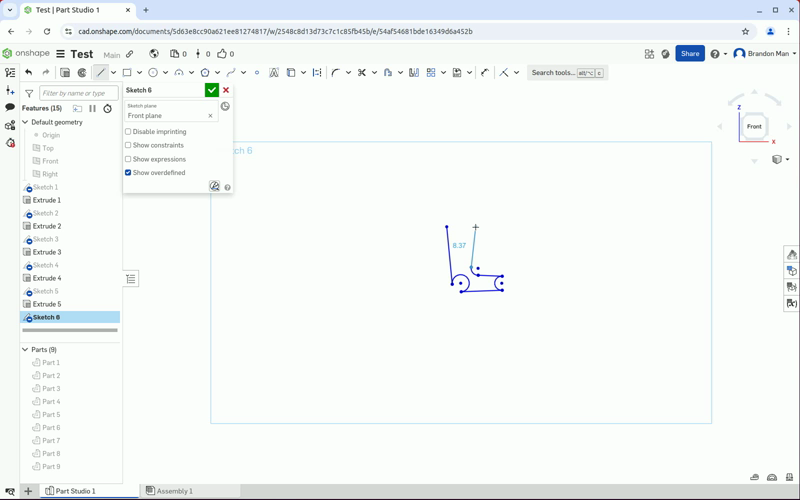
click(475, 226)
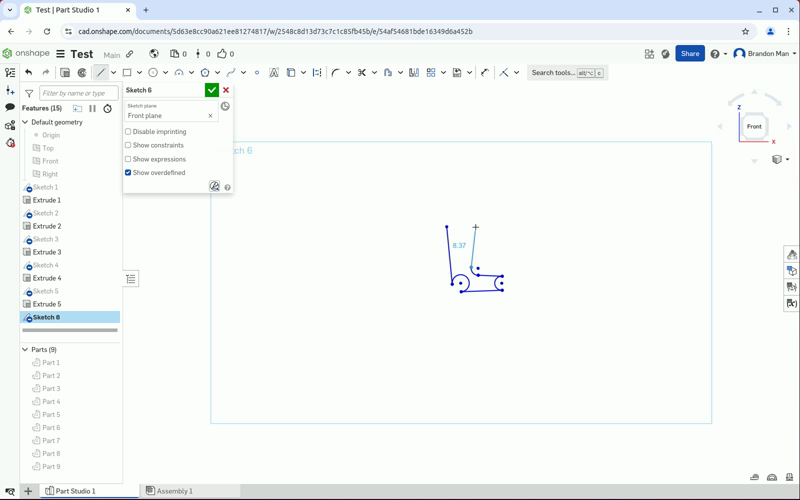
key_up(shift)
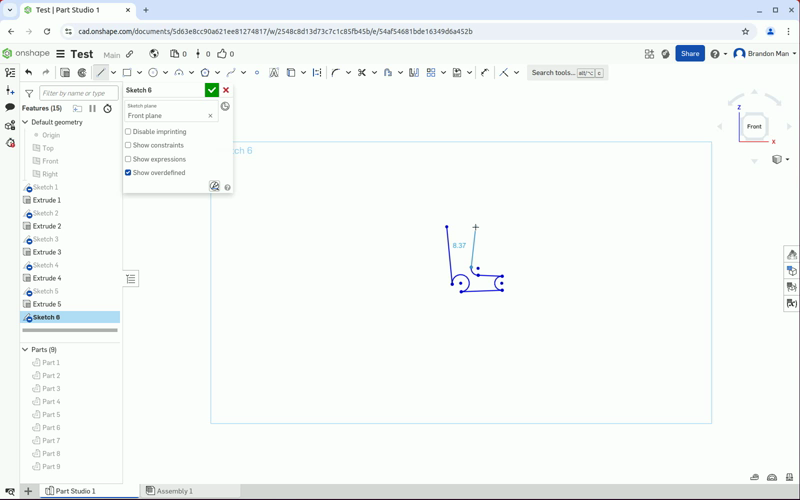
key(esc)
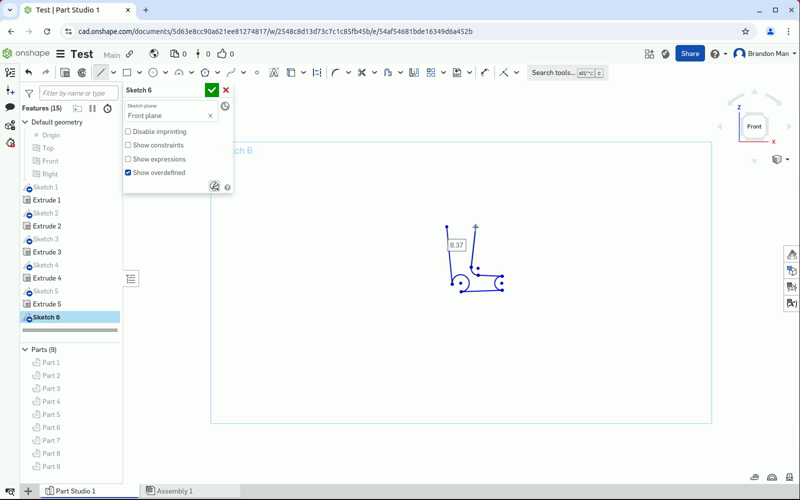
key(a)
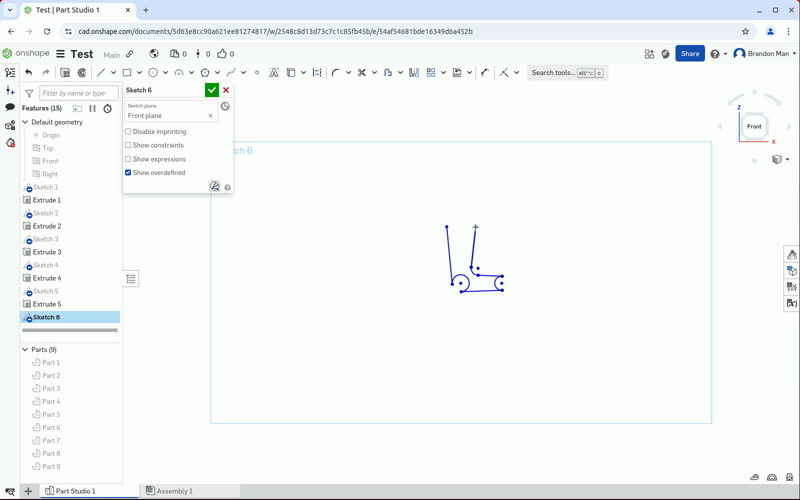
mouse_move(475, 226)
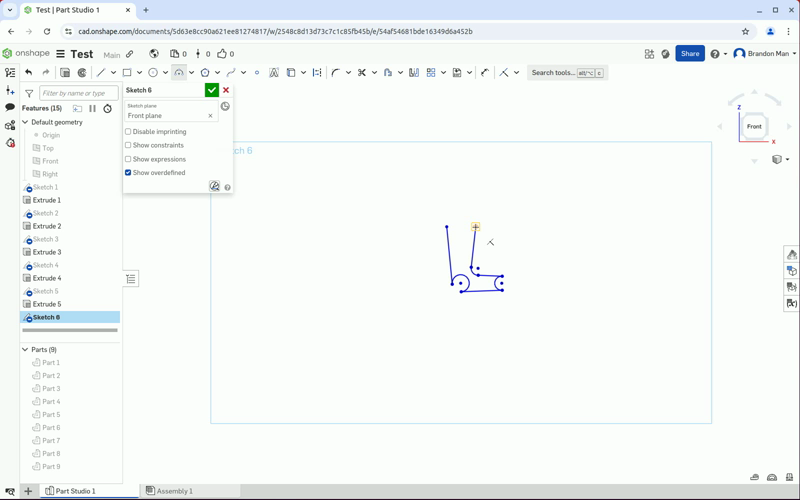
click(475, 226)
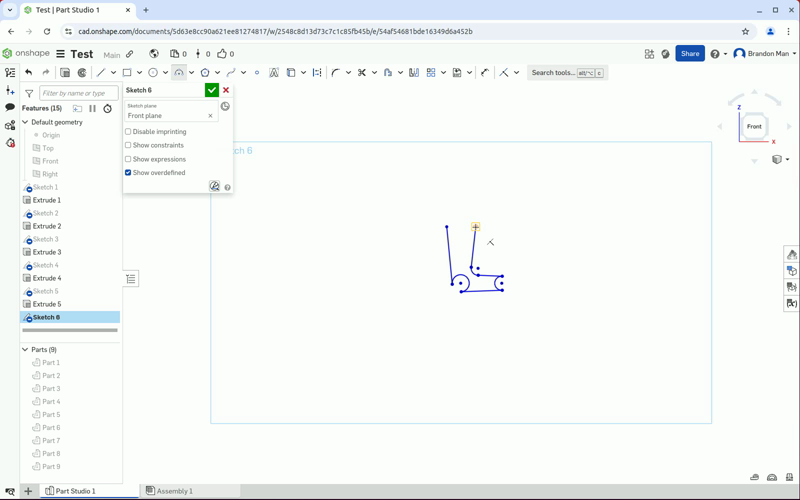
mouse_move(446, 226)
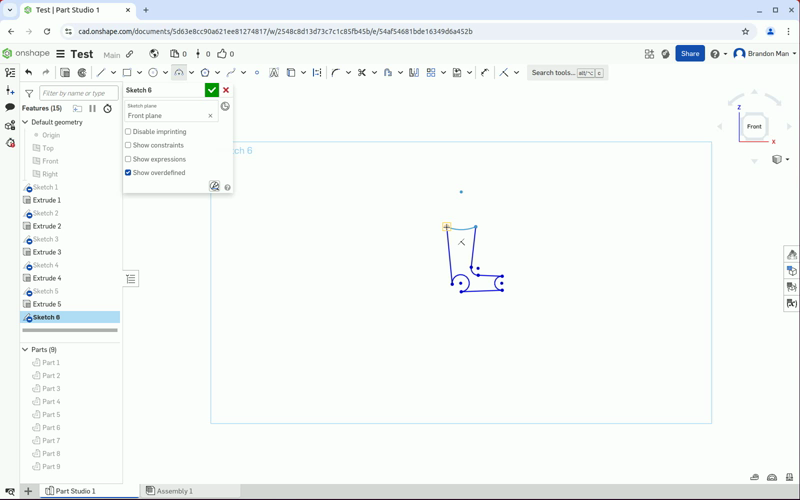
click(446, 226)
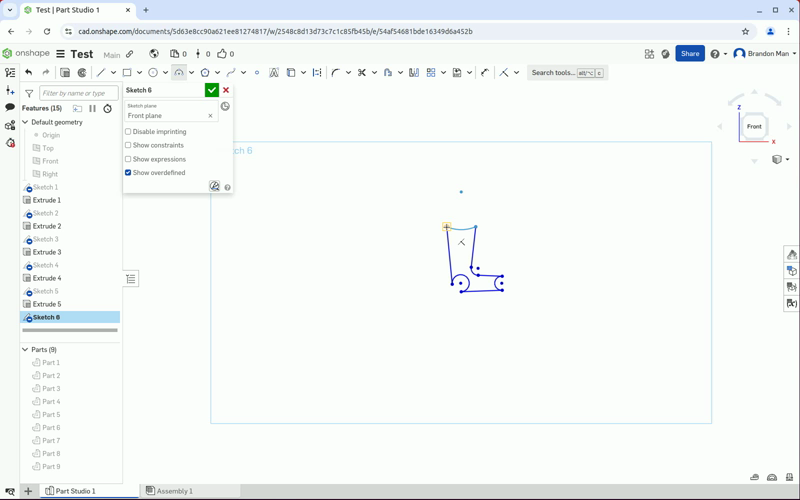
key_down(shift)
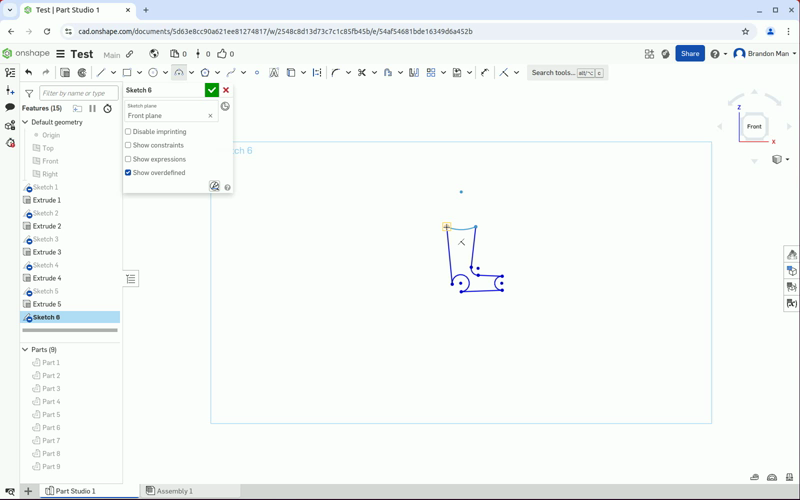
mouse_move(461, 239)
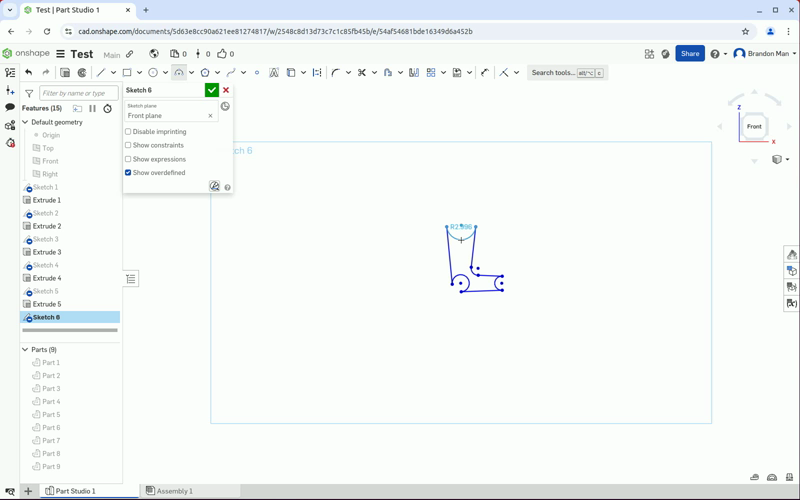
click(461, 239)
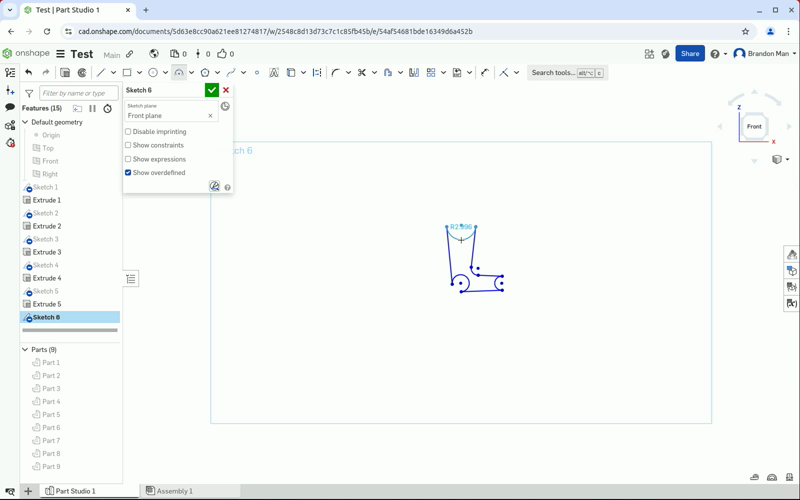
key_up(shift)
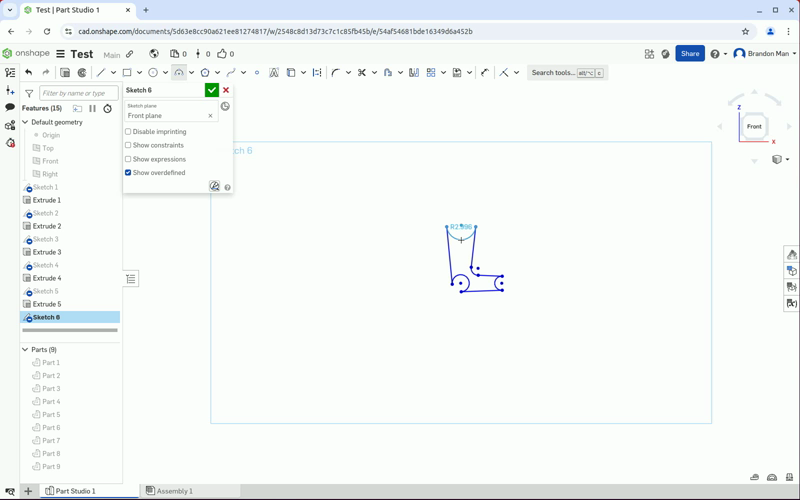
key(esc)
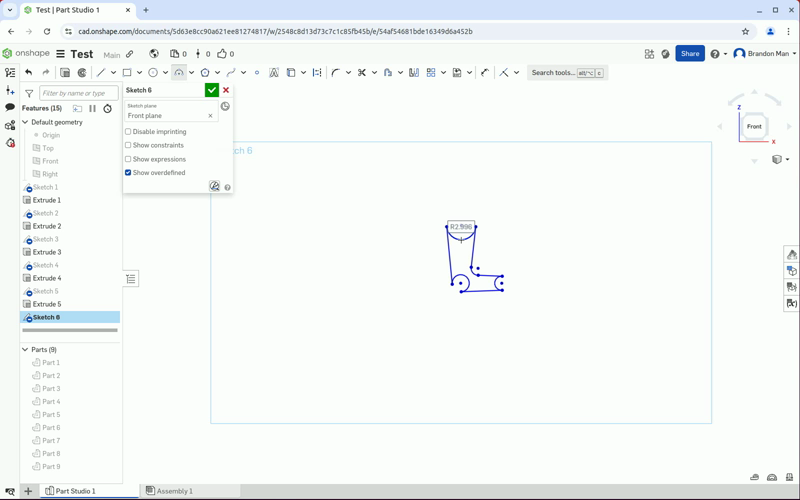
mouse_move(450, 239)
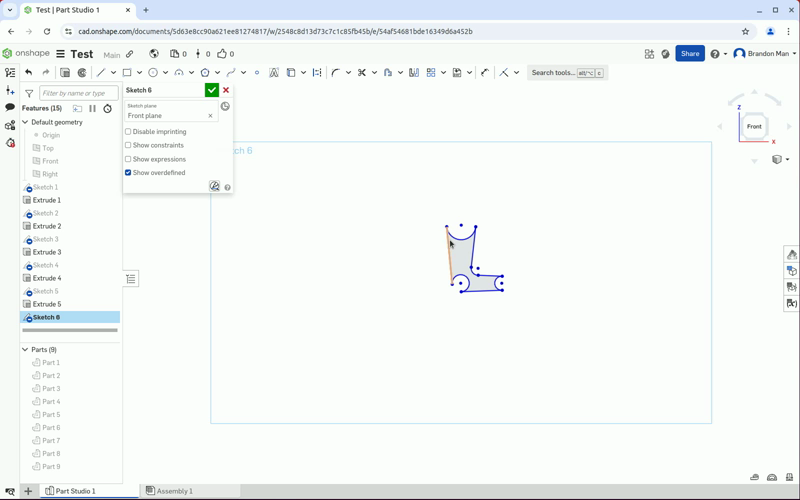
scroll(6)
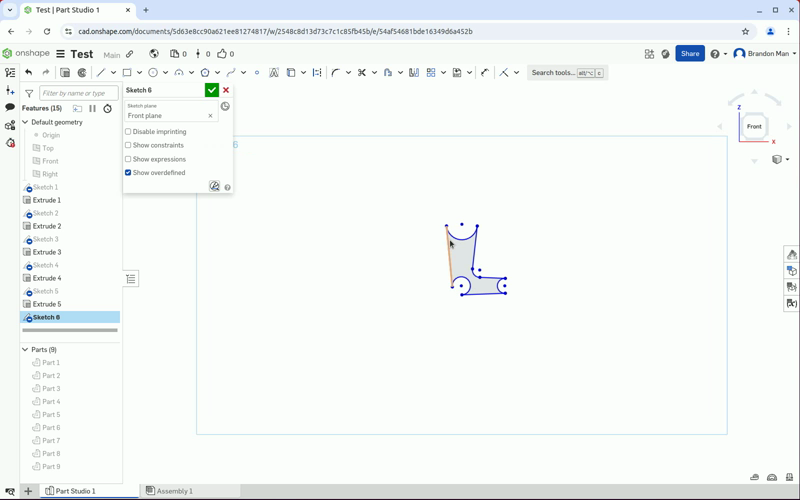
scroll(6)
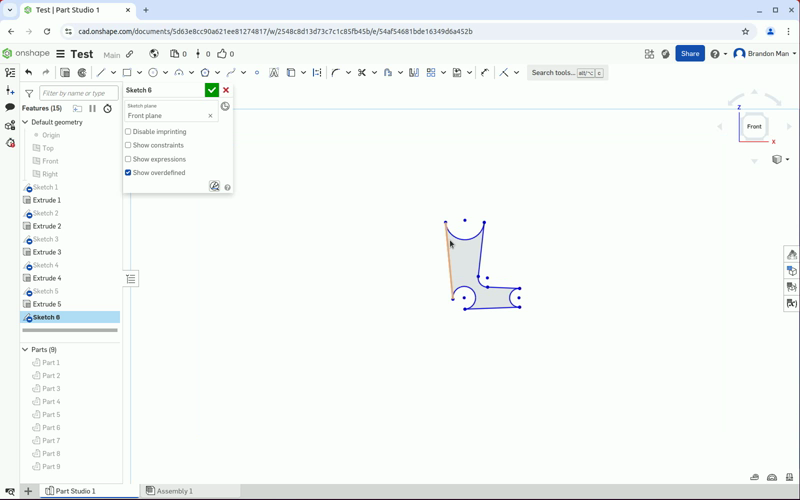
scroll(6)
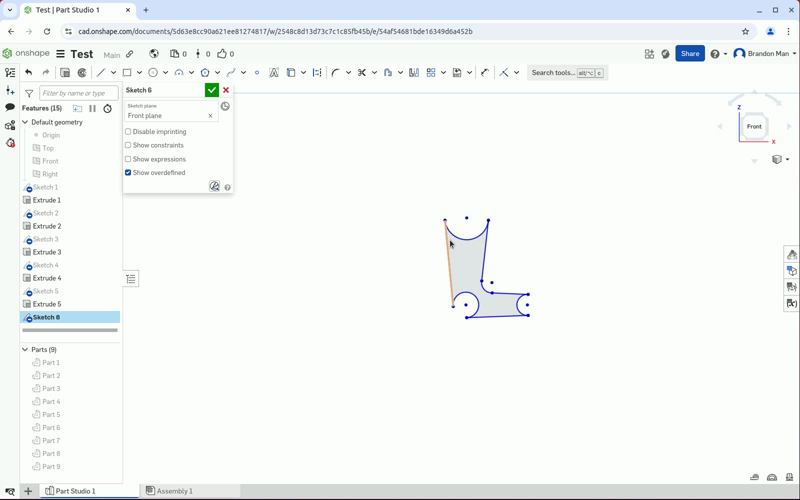
scroll(6)
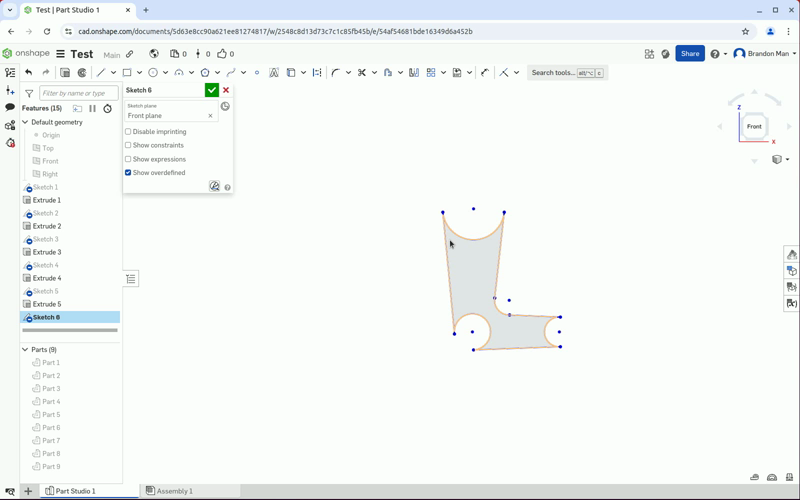
scroll(6)
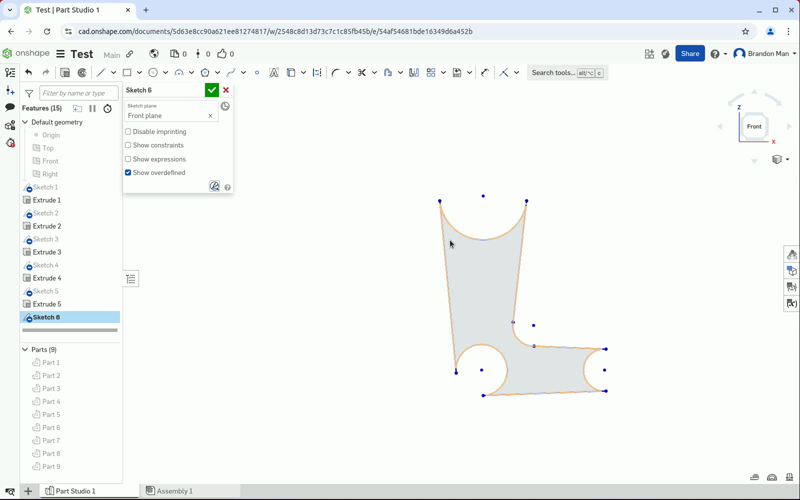
scroll(6)
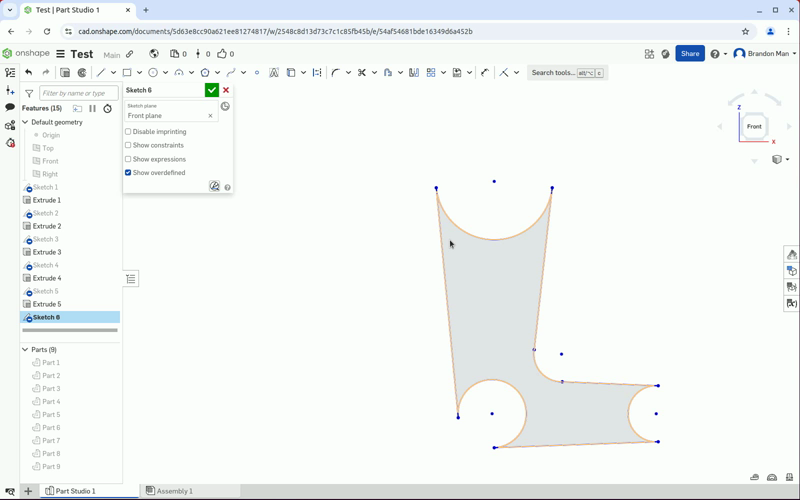
scroll(6)
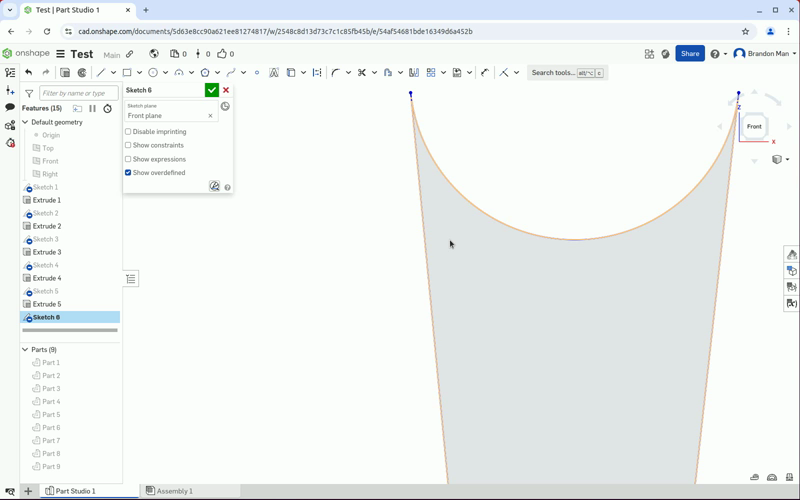
click(450, 239)
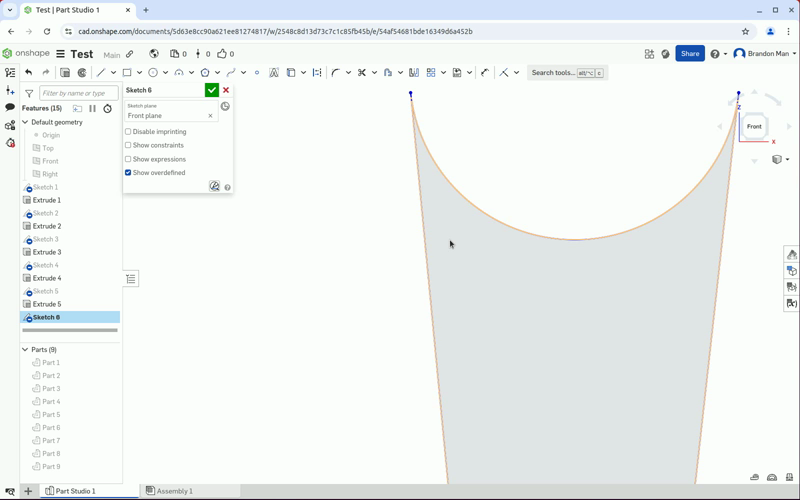
scroll(-6)
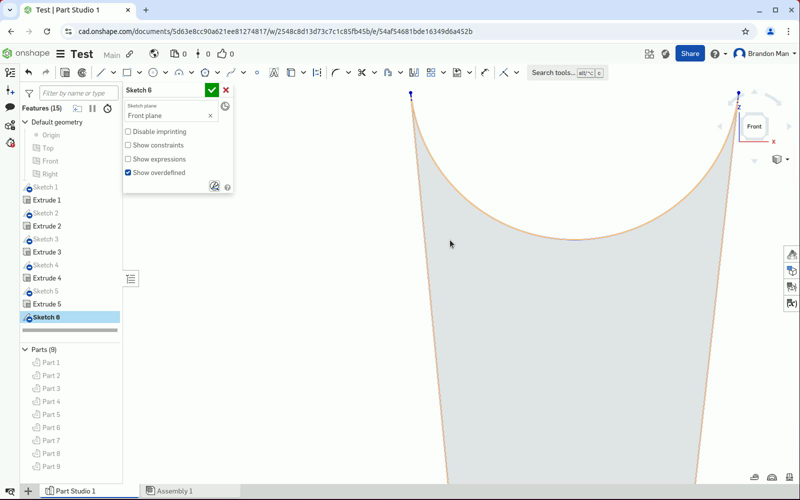
scroll(-6)
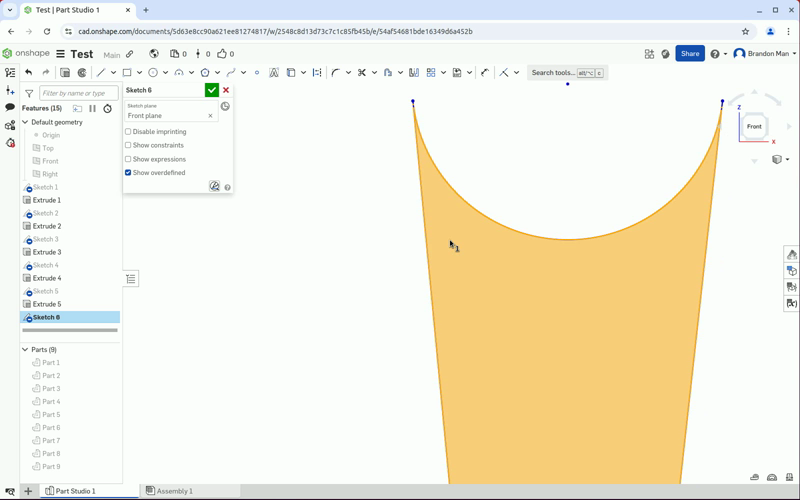
scroll(-6)
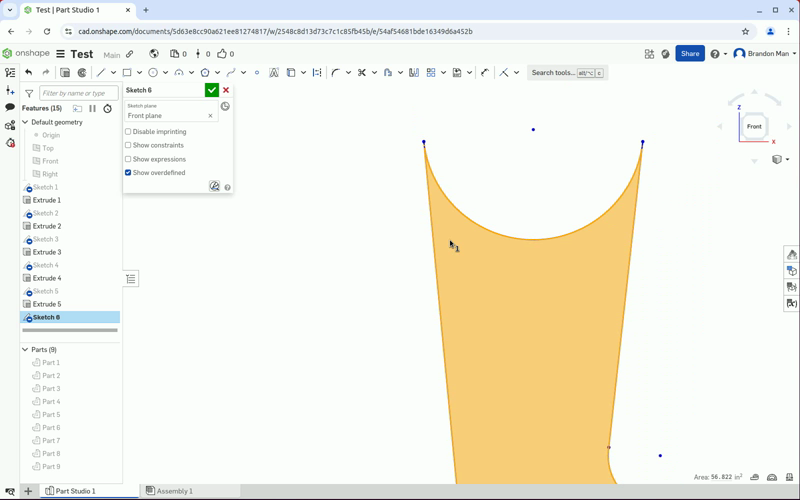
scroll(-6)
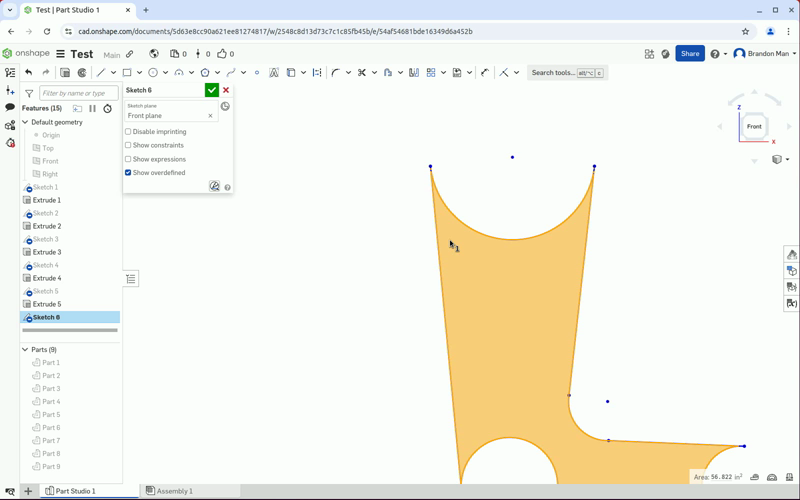
scroll(-6)
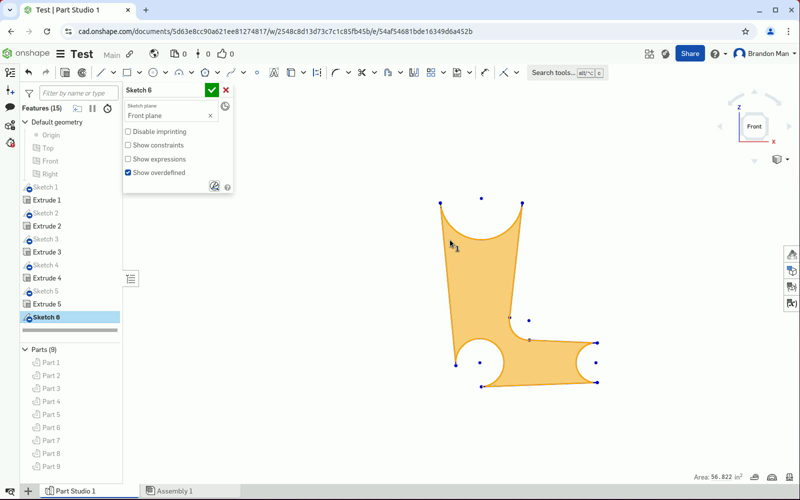
scroll(-6)
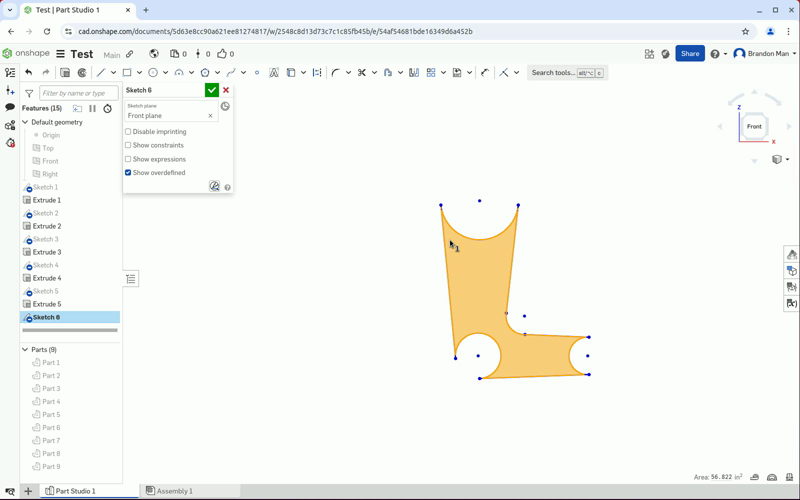
scroll(-6)
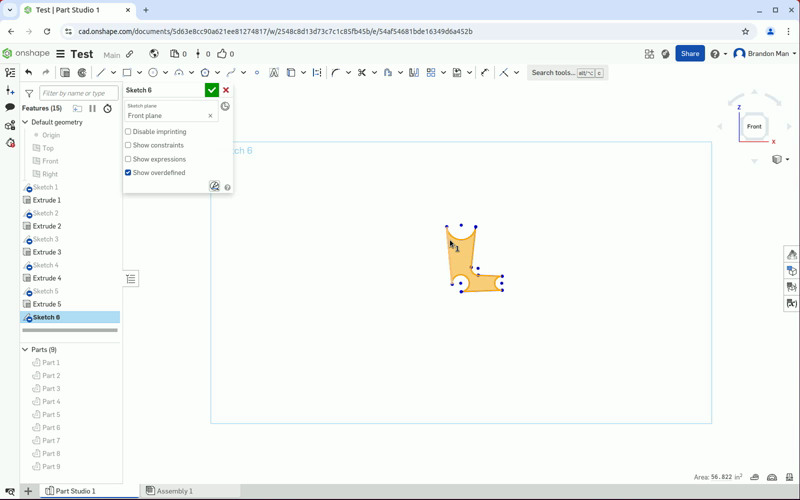
mouse_move(73, 352)
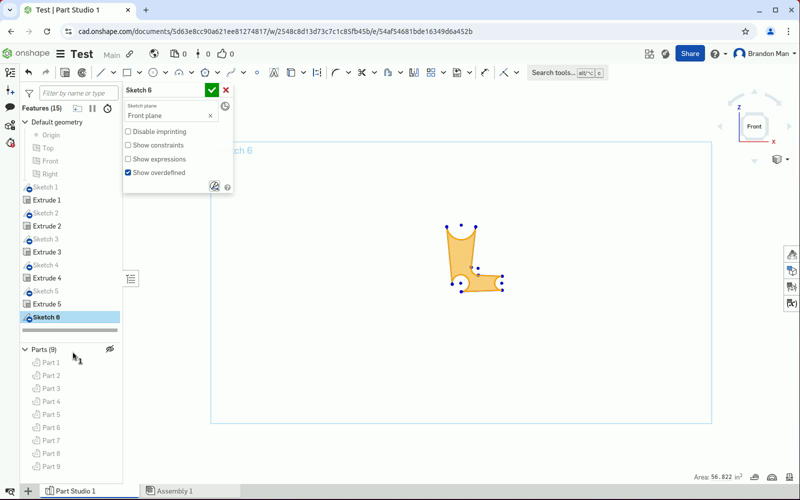
key(shift+y)
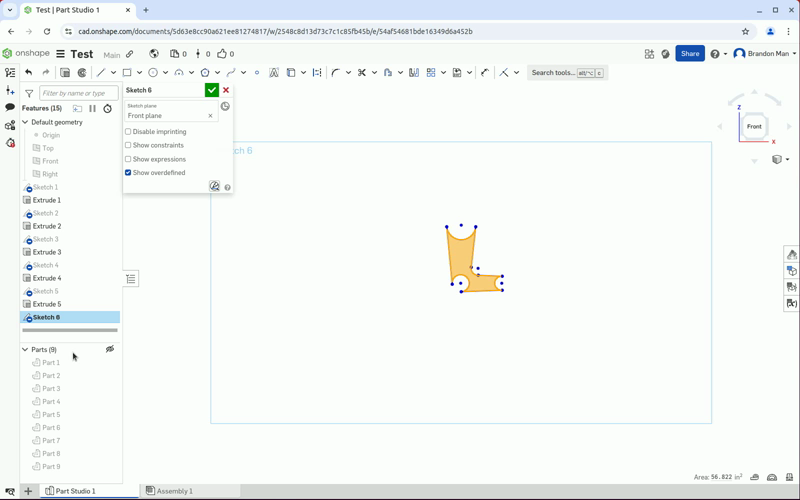
key(shift+e)
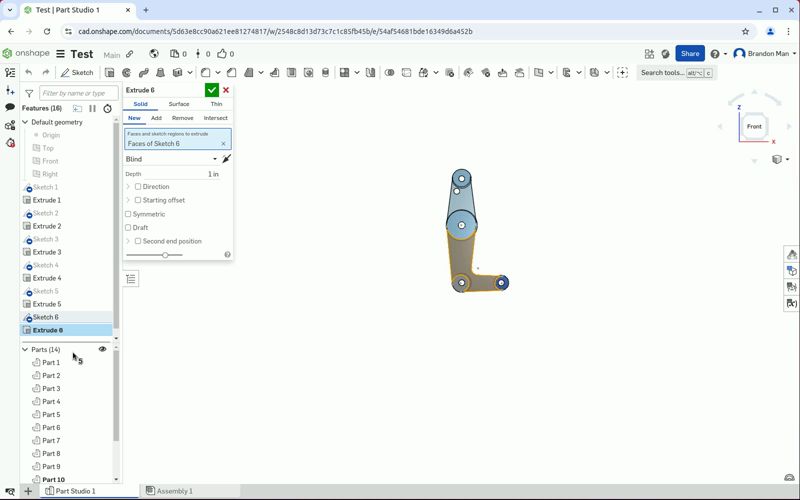
mouse_move(143, 106)
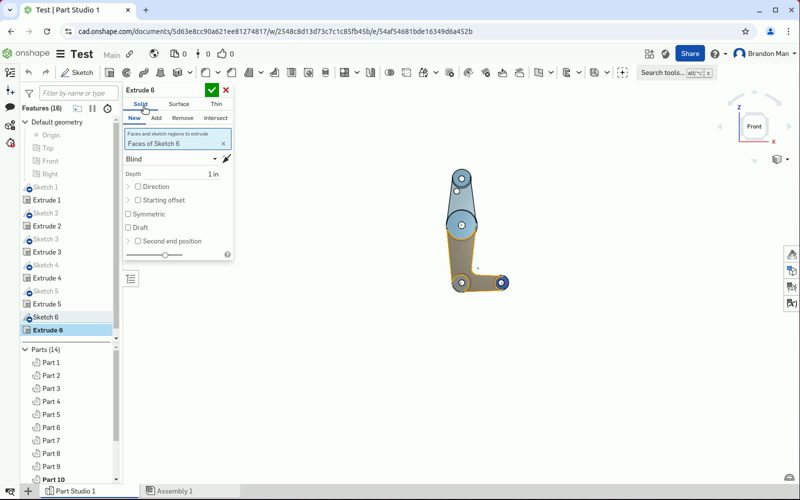
click(143, 106)
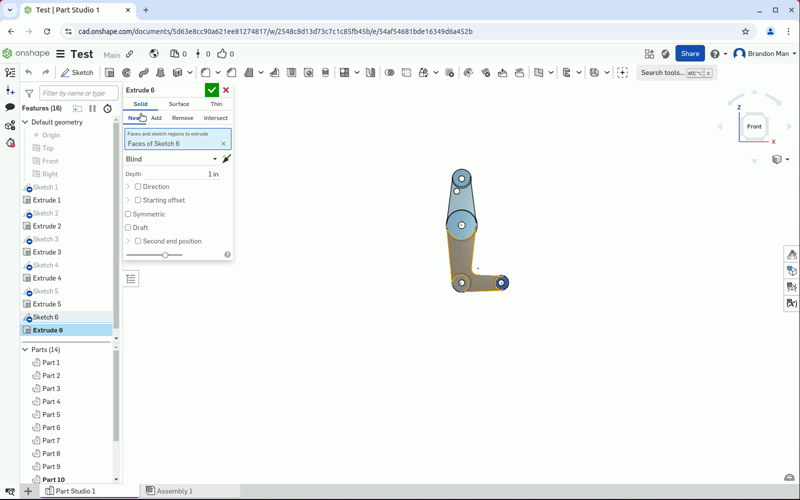
mouse_move(137, 120)
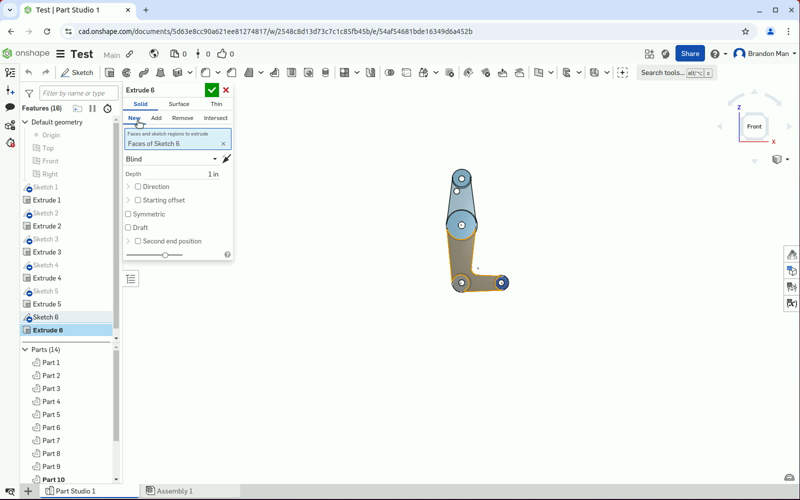
click(137, 120)
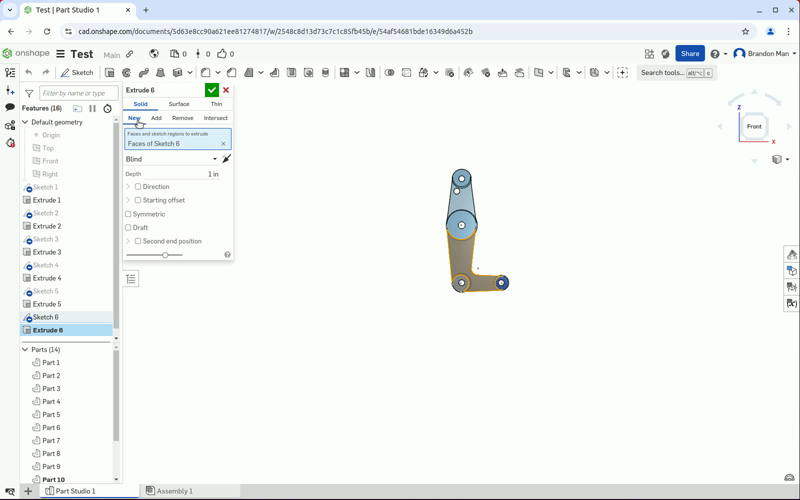
key(tab, 4)
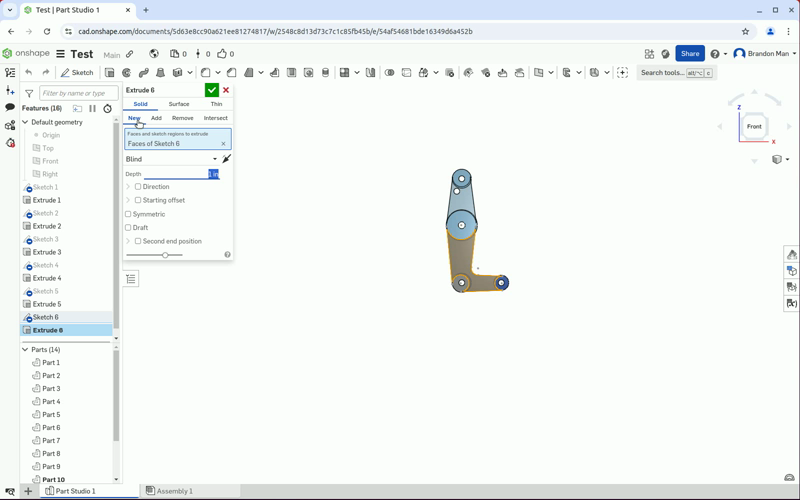
text(0.481)
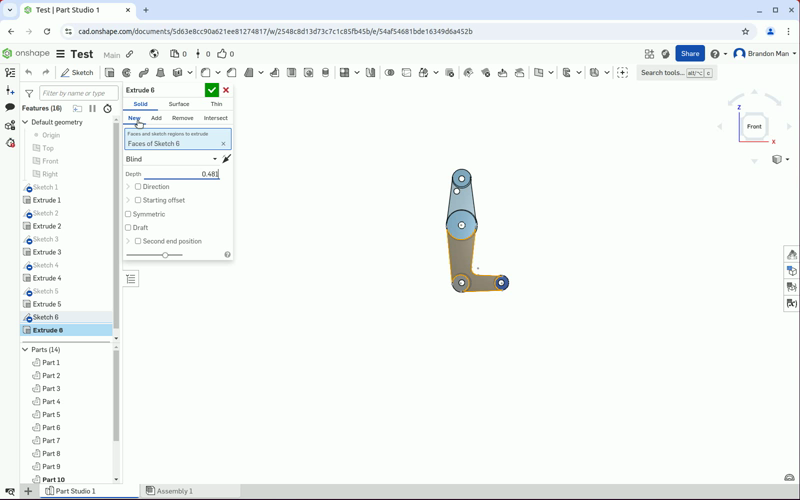
key(enter)
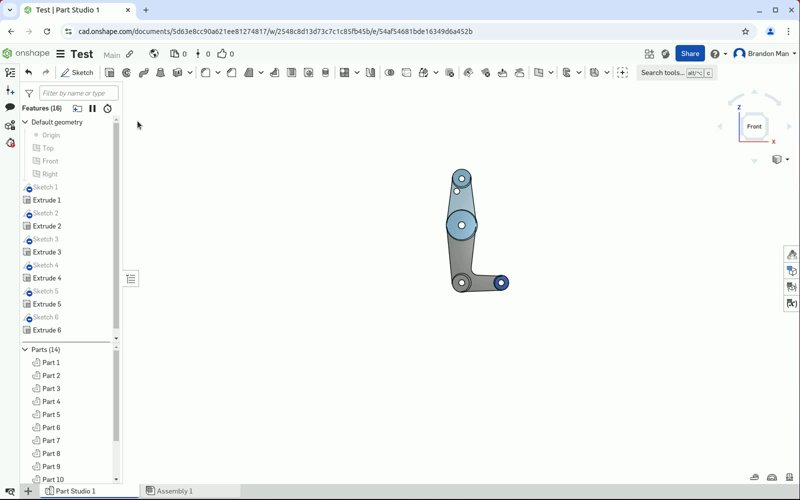
key(shift+h)
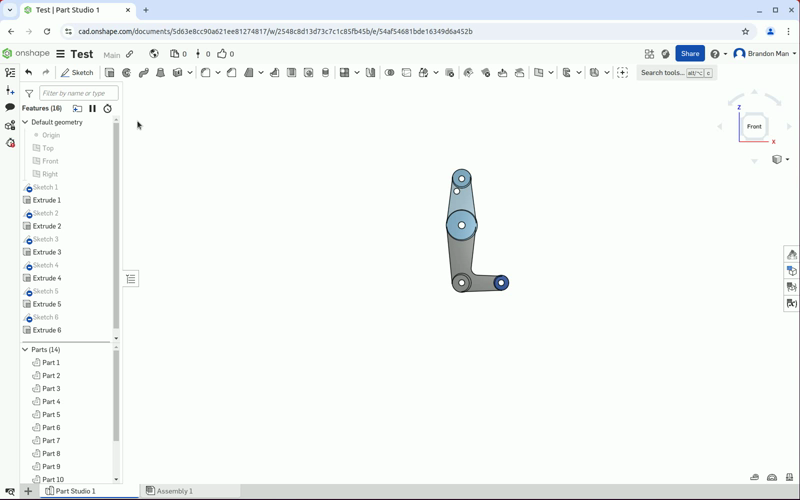
key(shift+h)
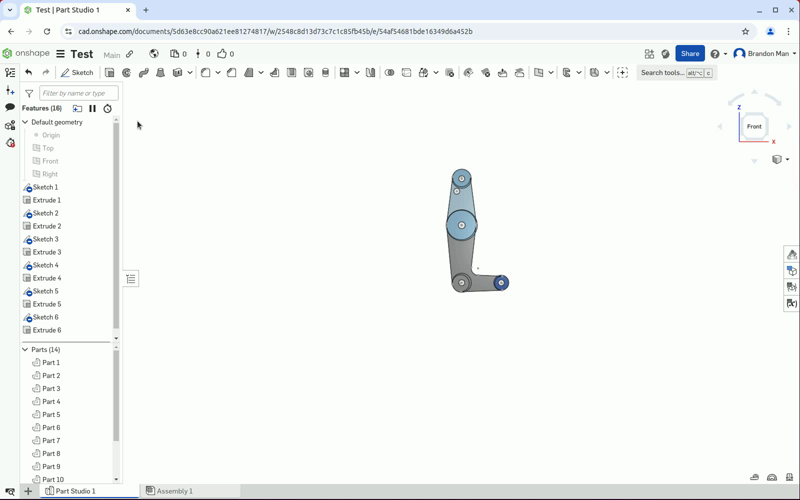
key(shift+7)
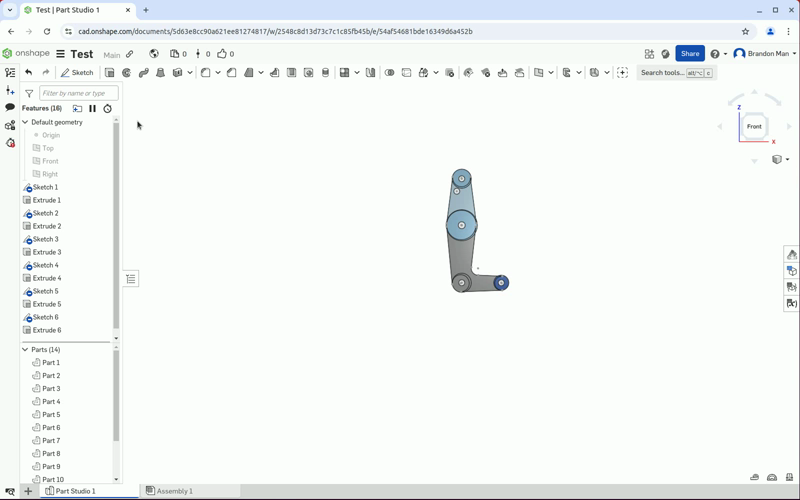
key(left, 2)
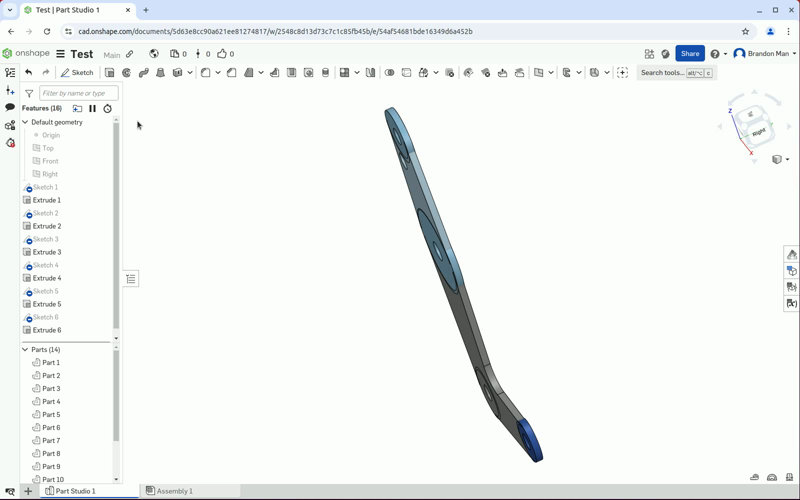
key(down, 2)
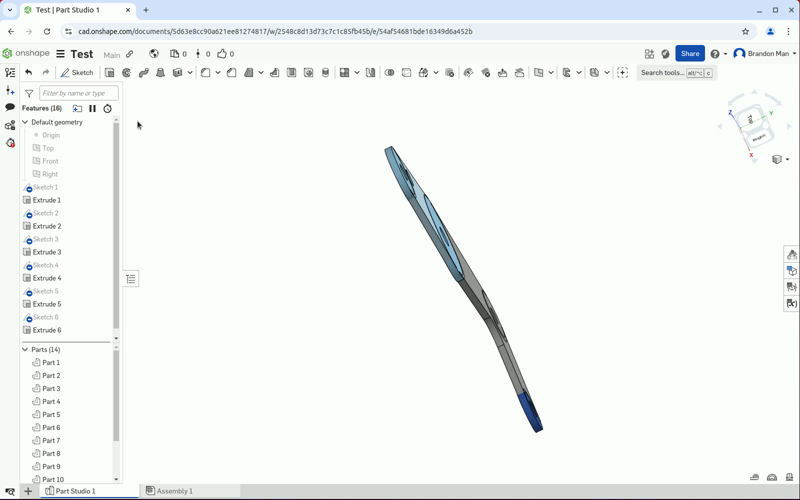
key(up, 2)
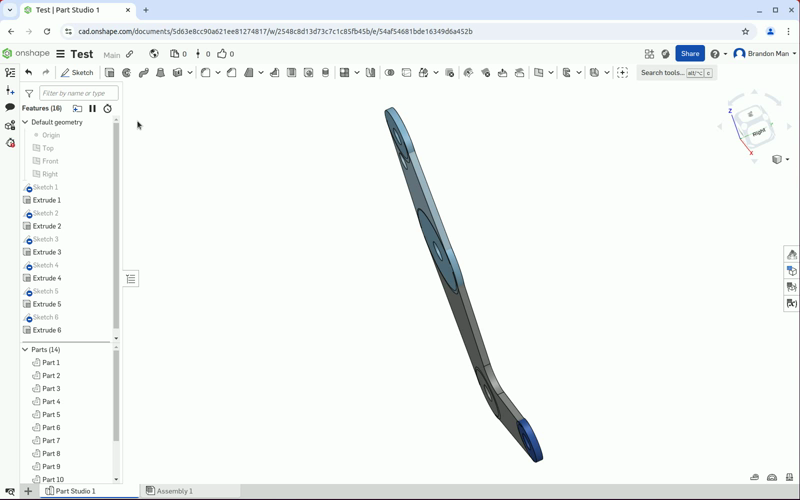
key(right, 2)
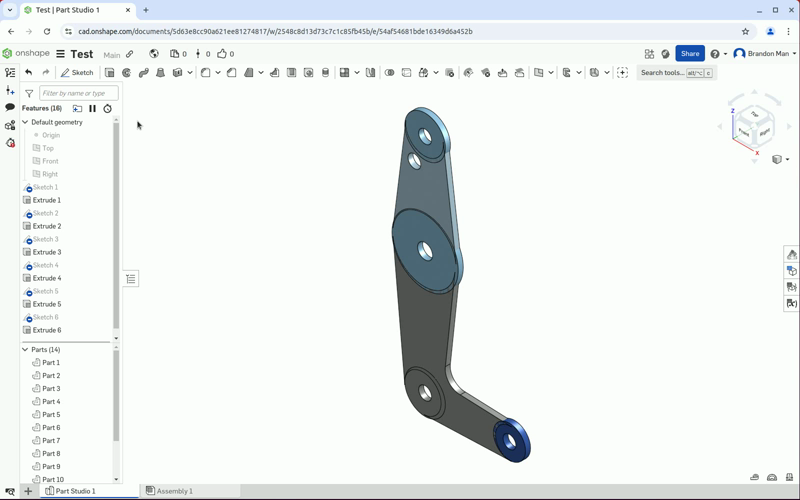
mouse_move(69, 189)
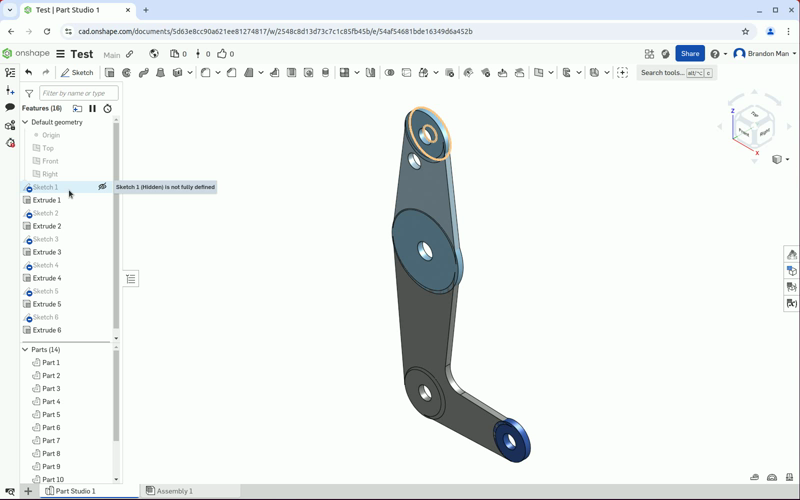
click(69, 189)